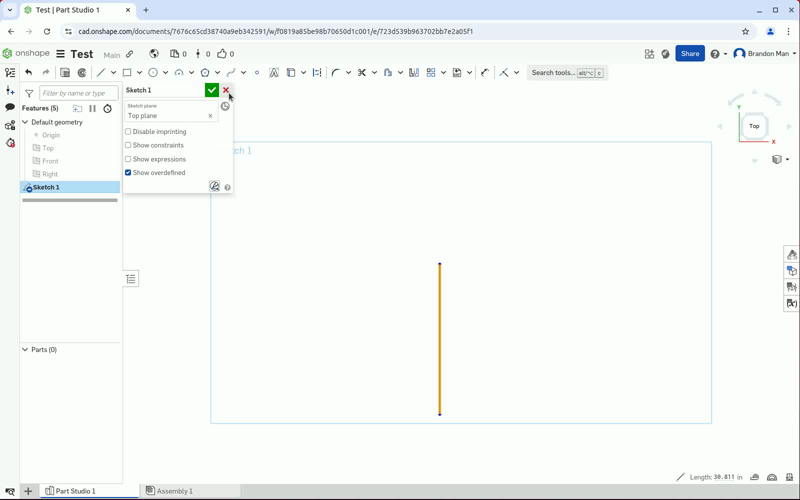
key(shift+h)
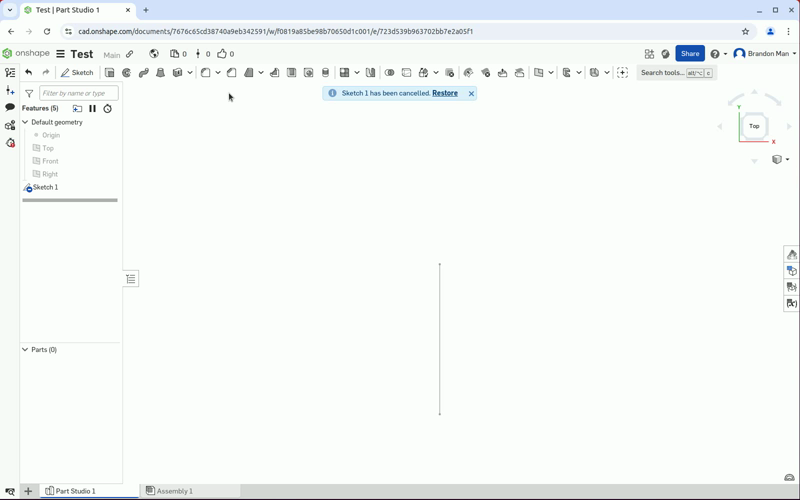
mouse_move(73, 352)
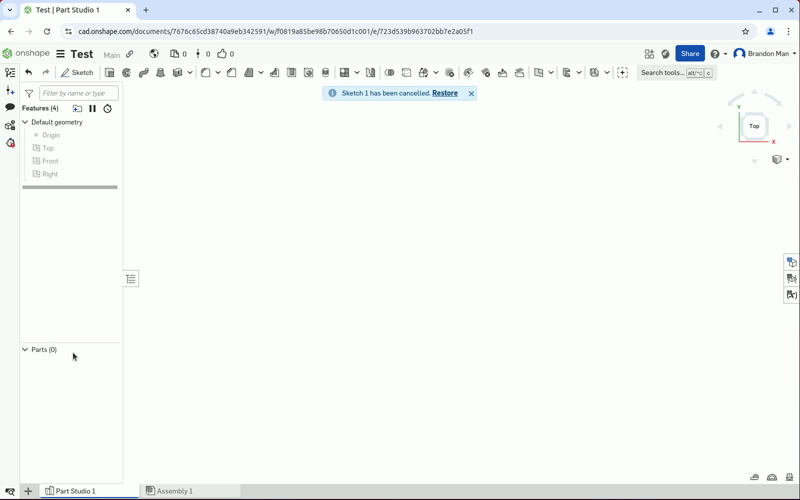
key(y)
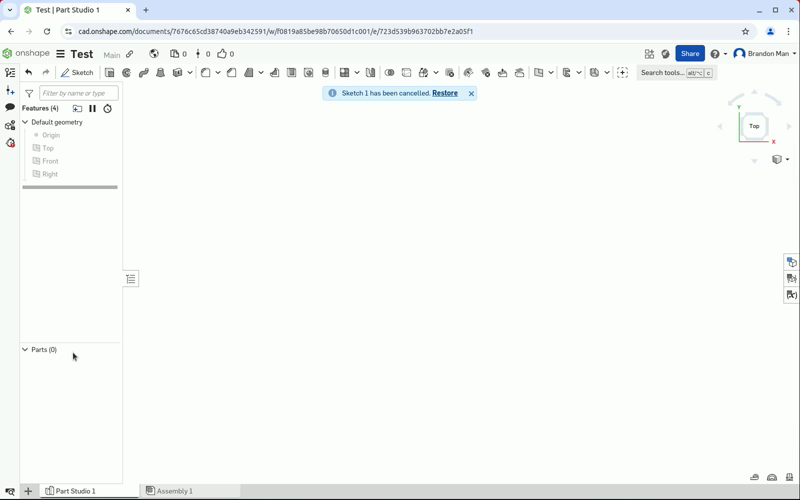
key(shift+p)
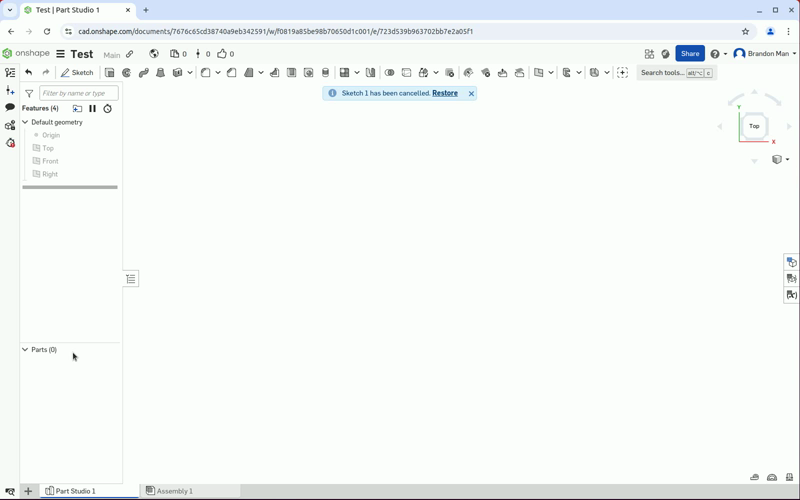
key(space)
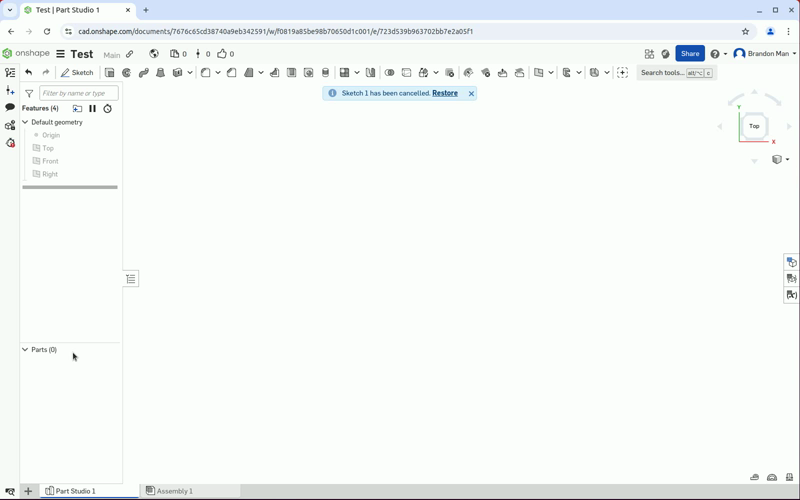
key_down(shift)
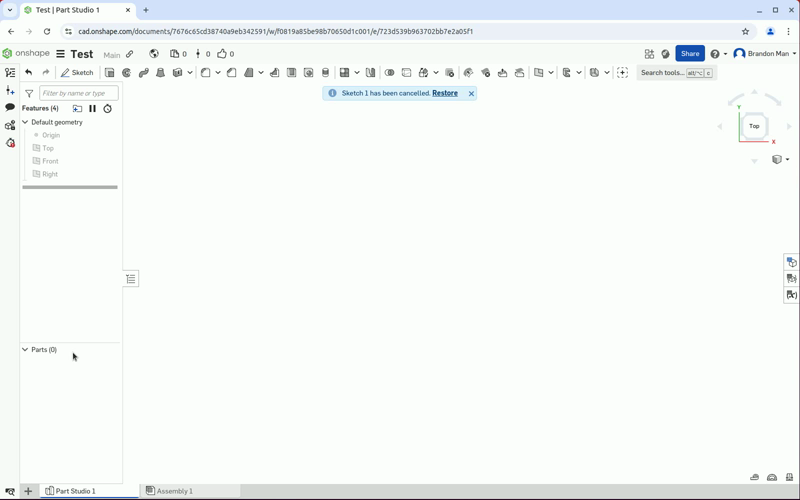
key(up)
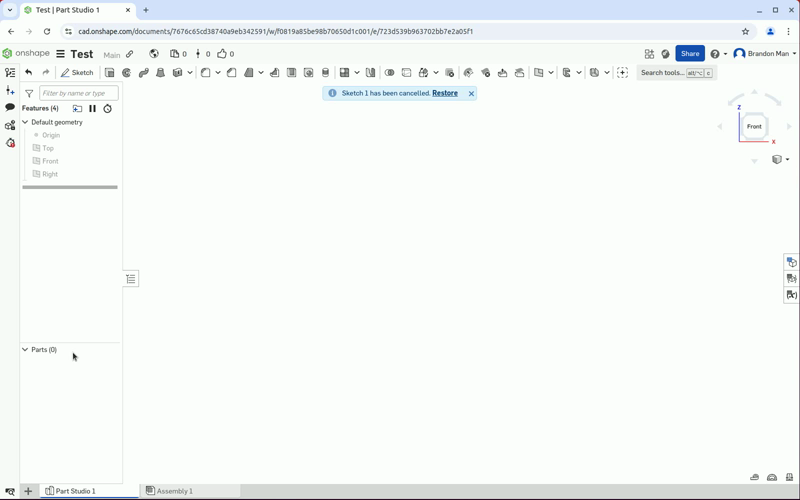
key_up(shift)
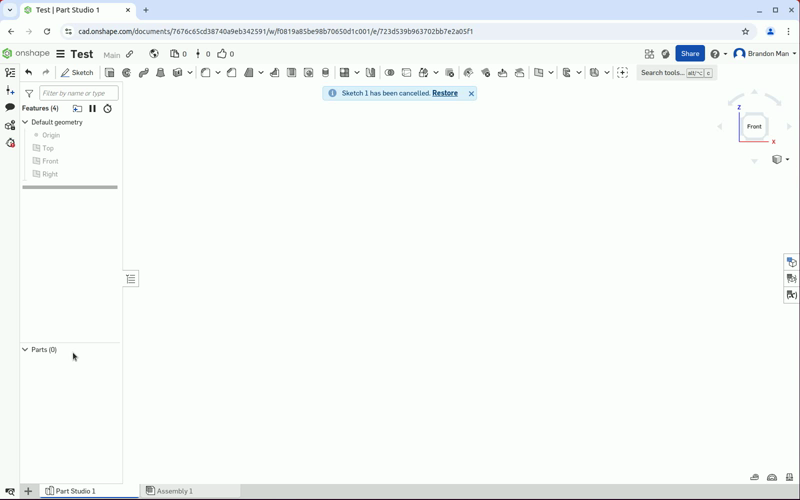
mouse_move(73, 352)
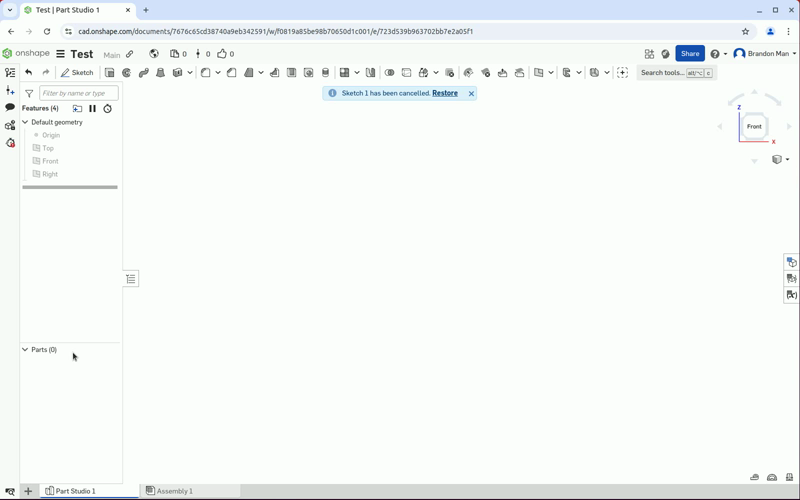
key(shift+y)
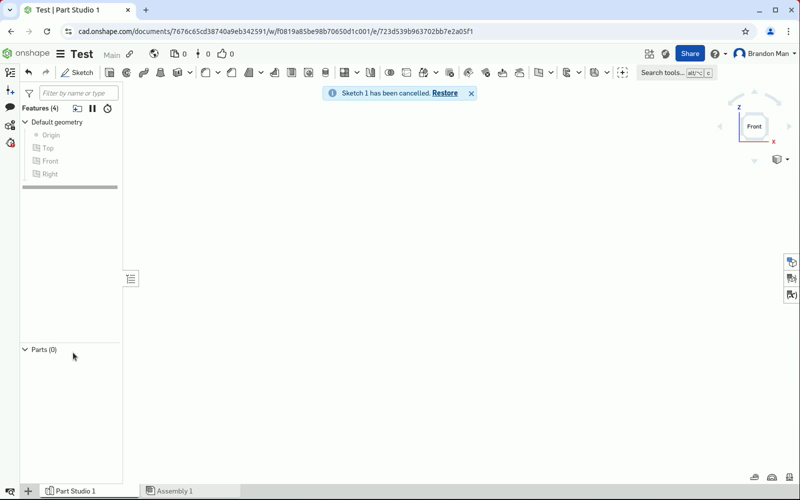
key(shift+s)
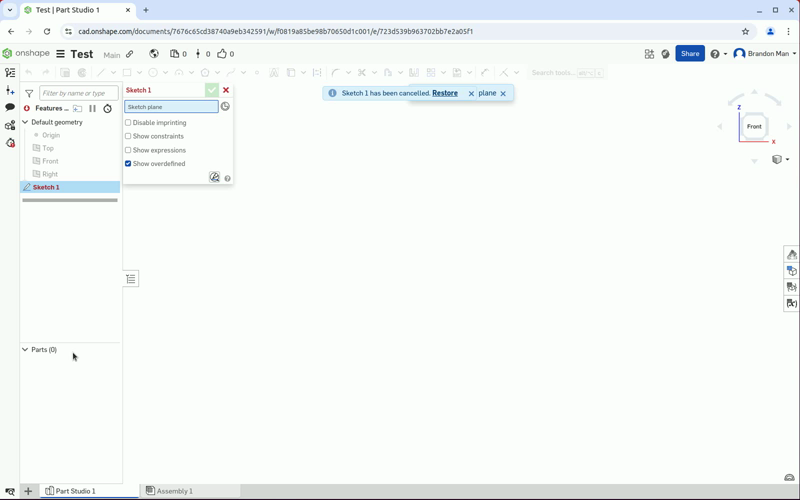
mouse_move(73, 163)
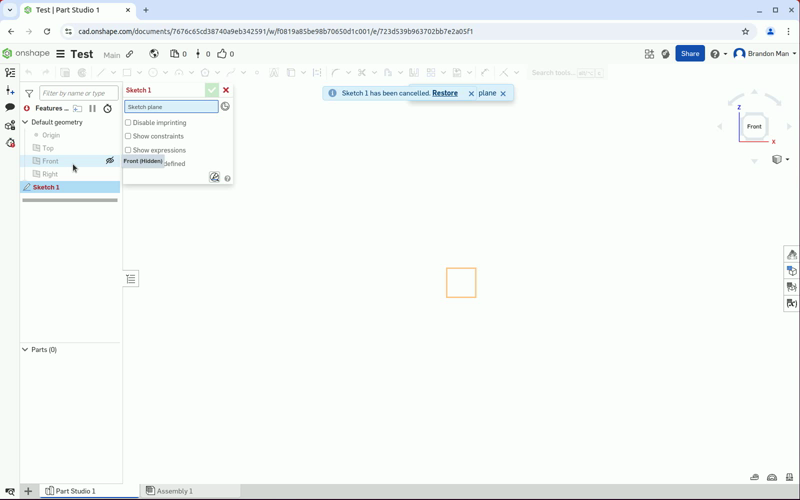
click(73, 163)
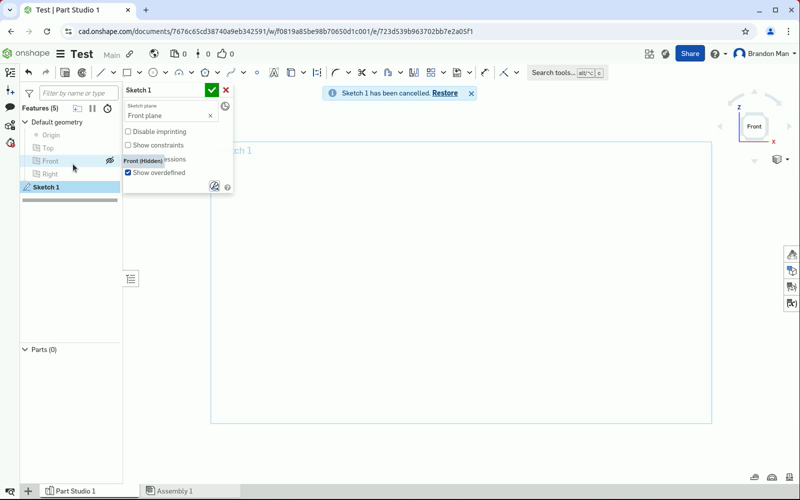
mouse_move(73, 352)
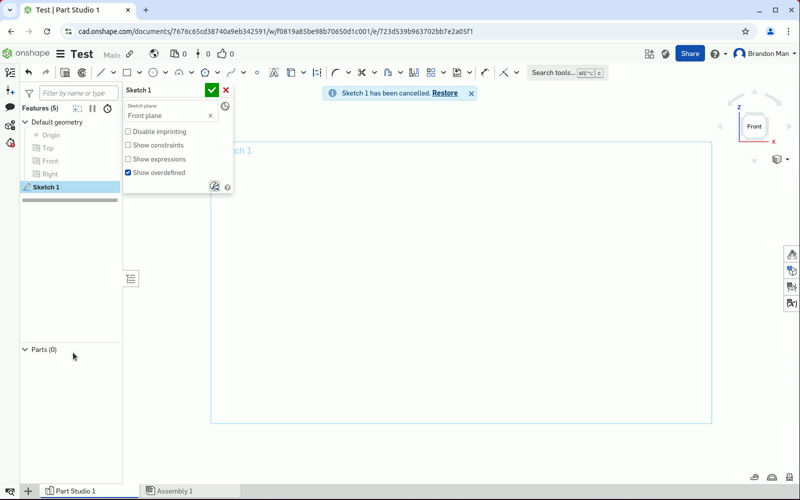
key(y)
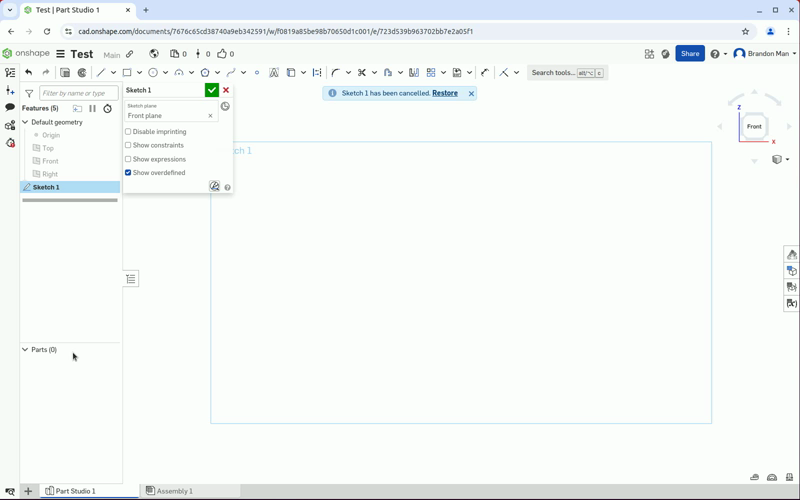
key(l)
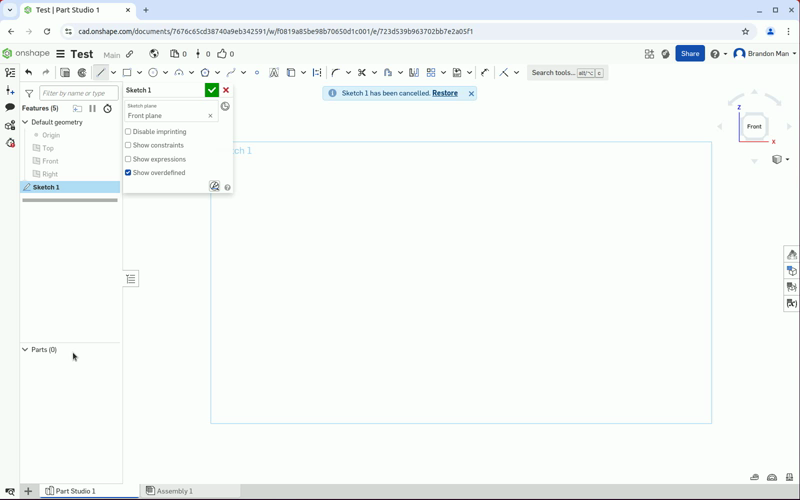
key_down(shift)
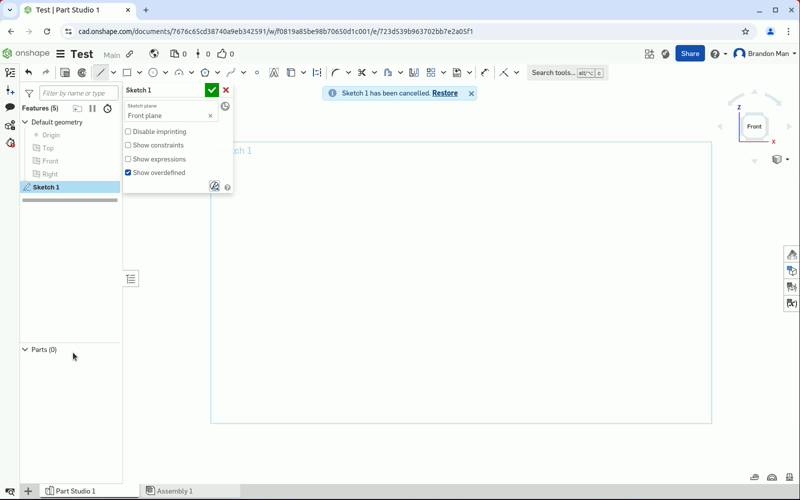
mouse_move(359, 345)
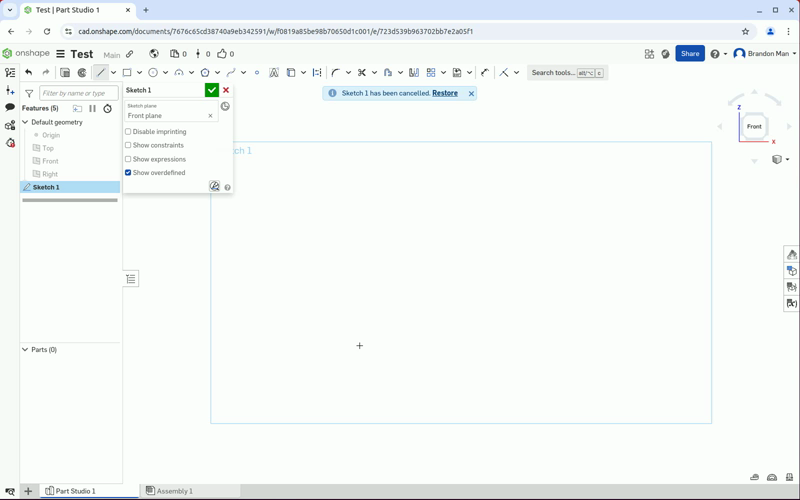
click(359, 345)
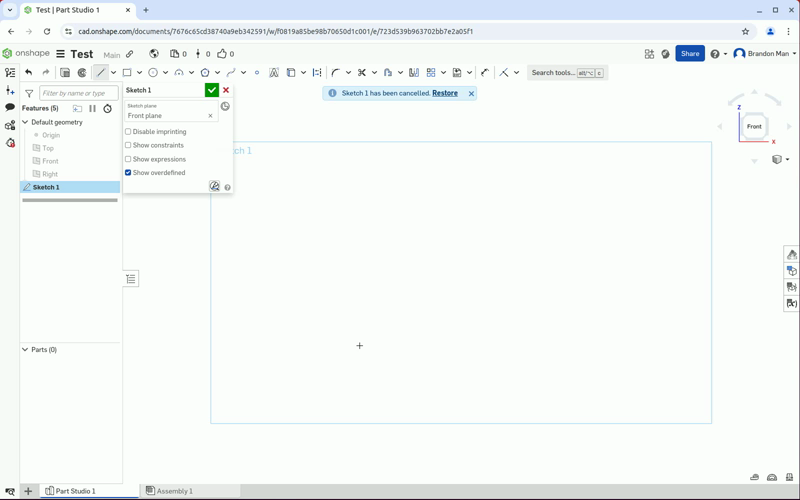
key_up(shift)
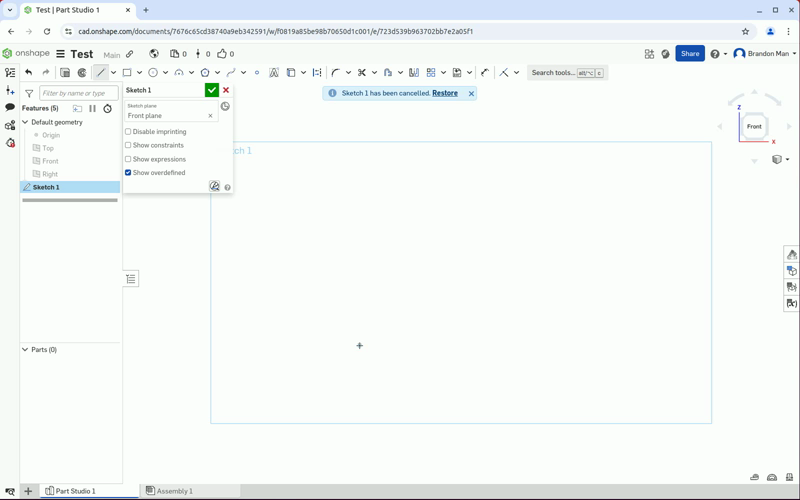
key_down(shift)
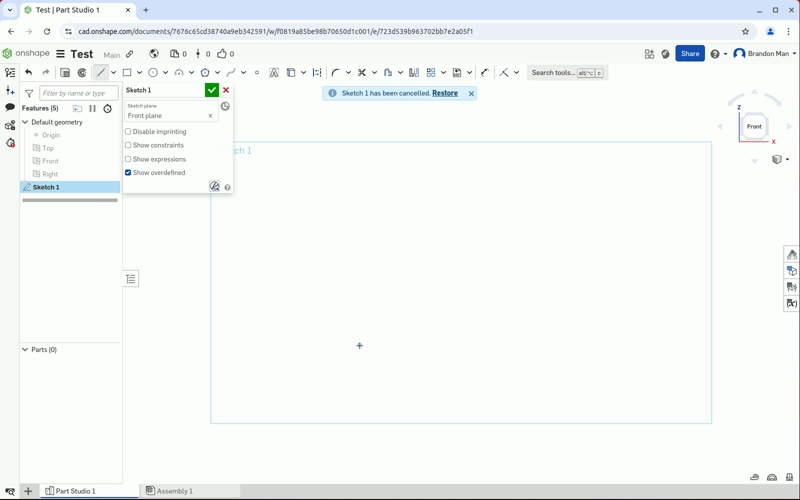
mouse_move(389, 345)
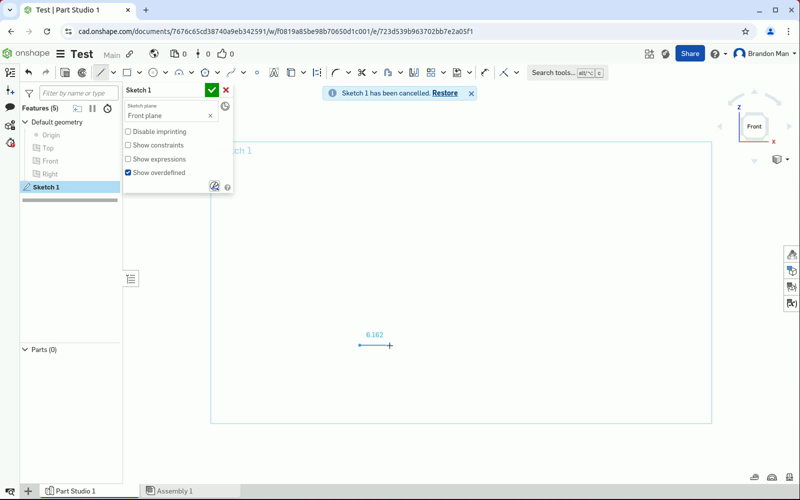
mouse_move(408, 345)
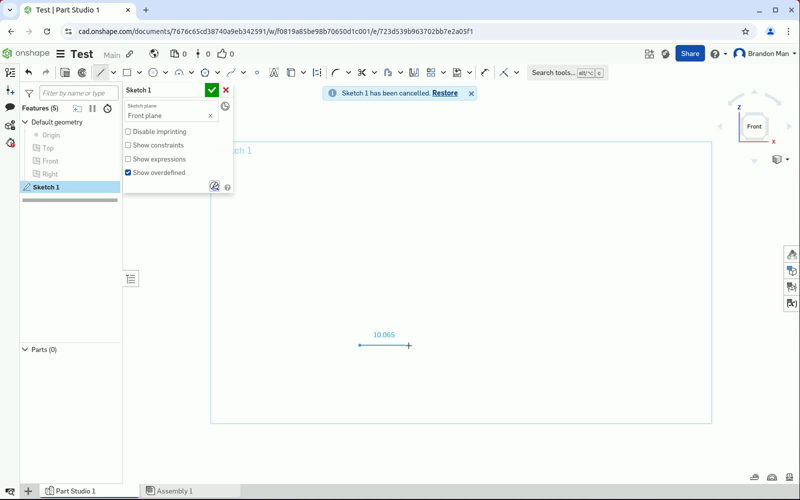
click(408, 345)
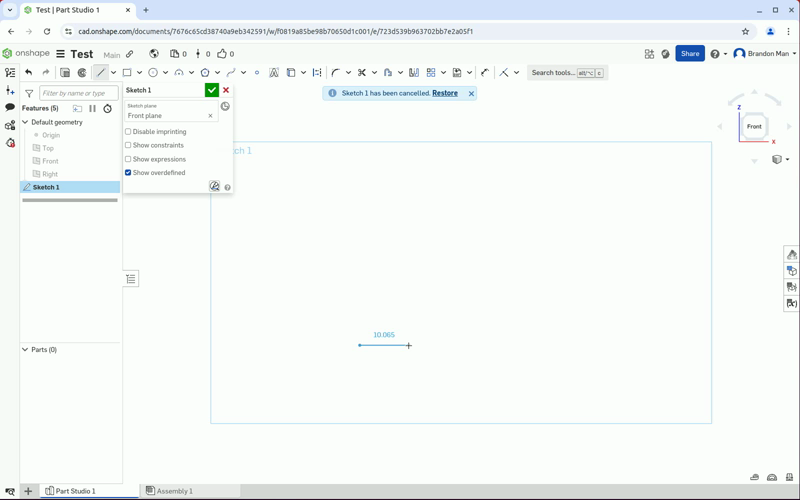
key_up(shift)
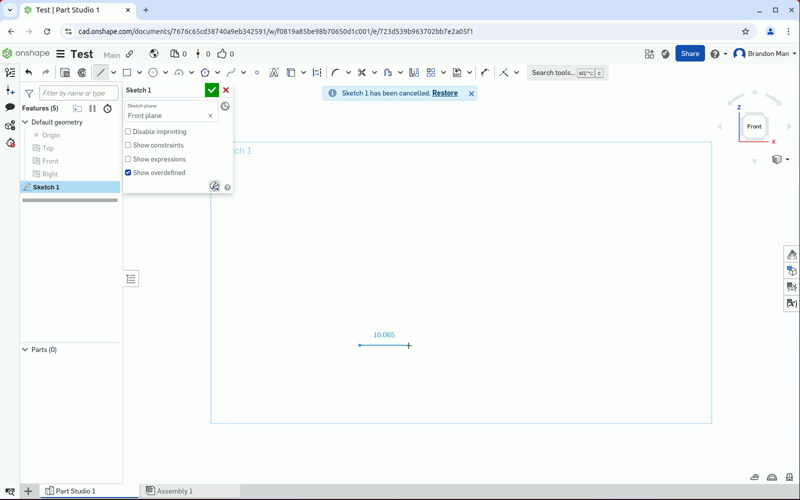
key_down(shift)
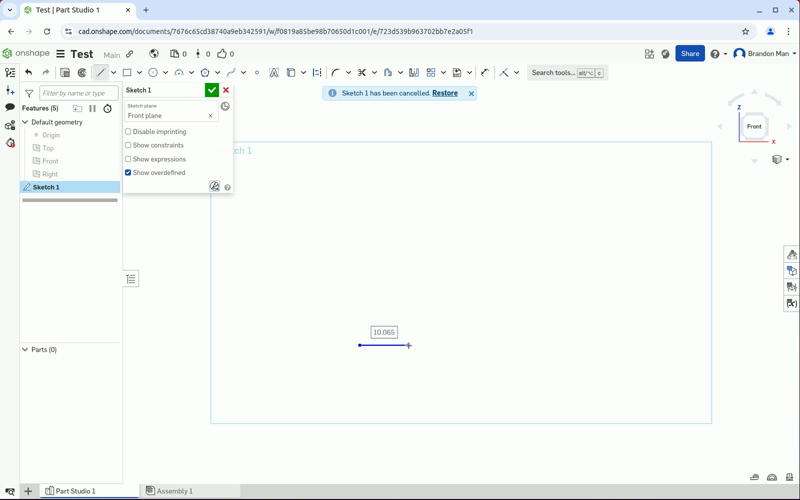
mouse_move(438, 345)
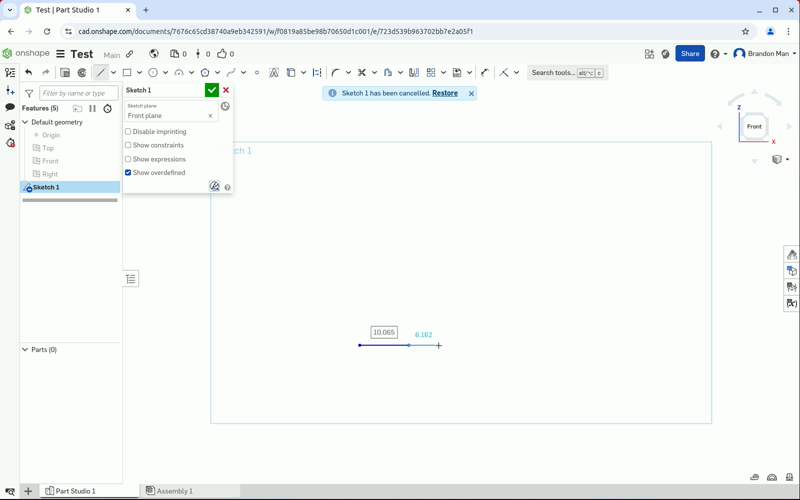
mouse_move(438, 311)
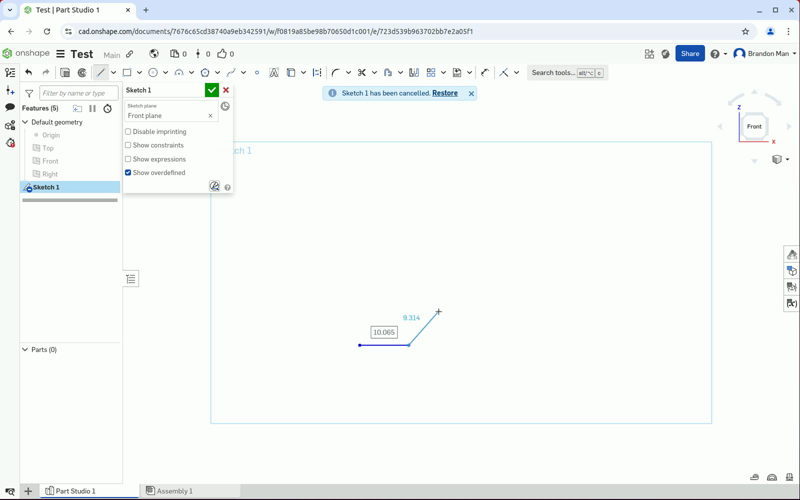
click(438, 311)
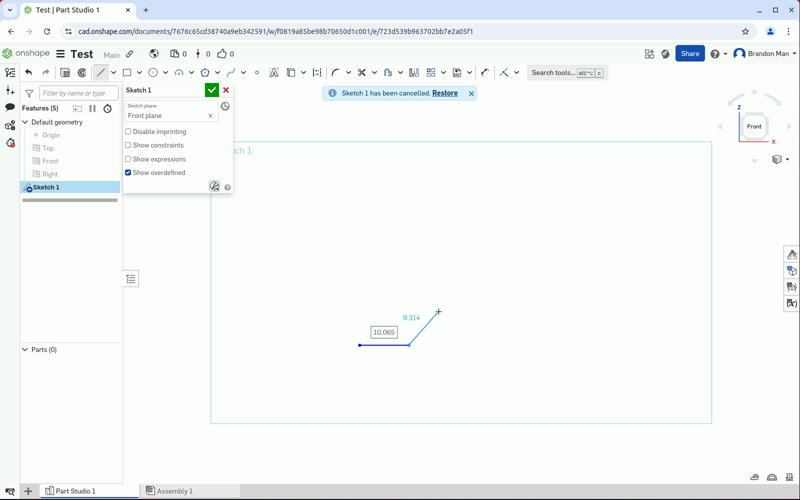
key_up(shift)
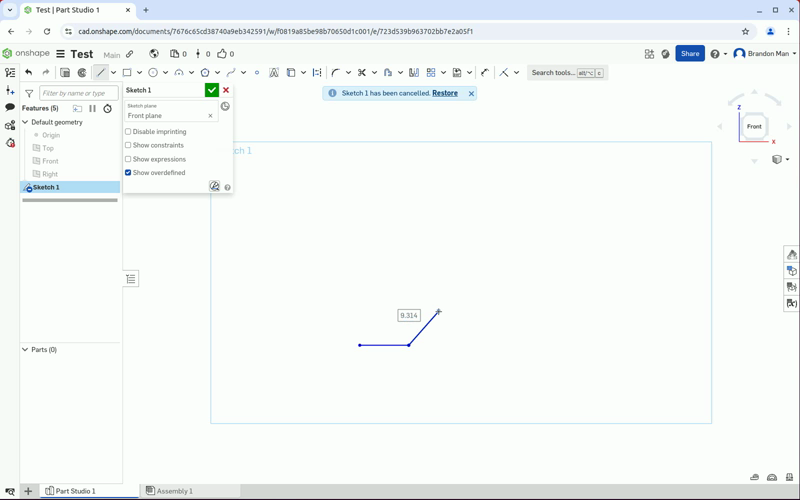
key(esc)
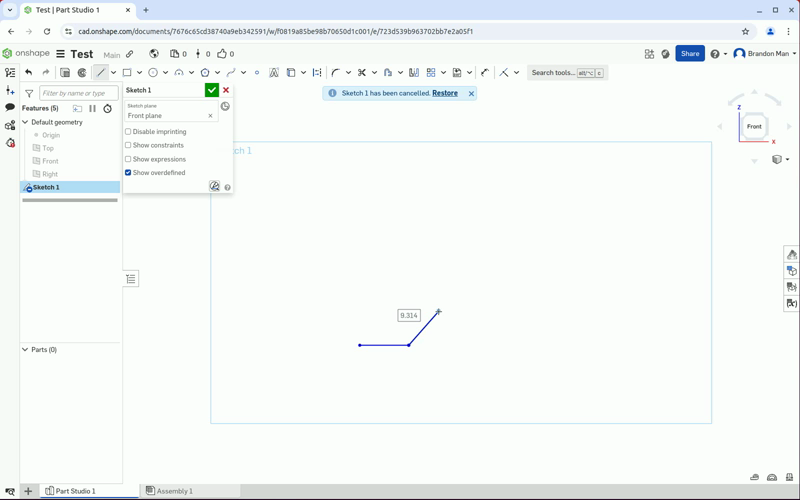
key(a)
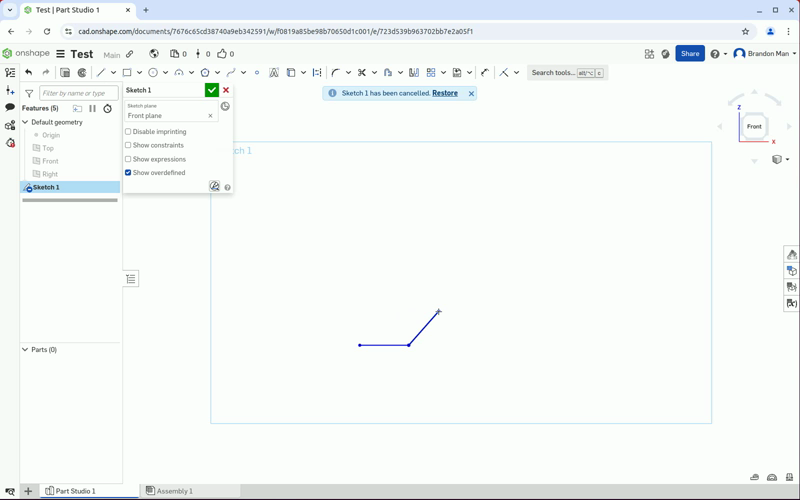
mouse_move(438, 311)
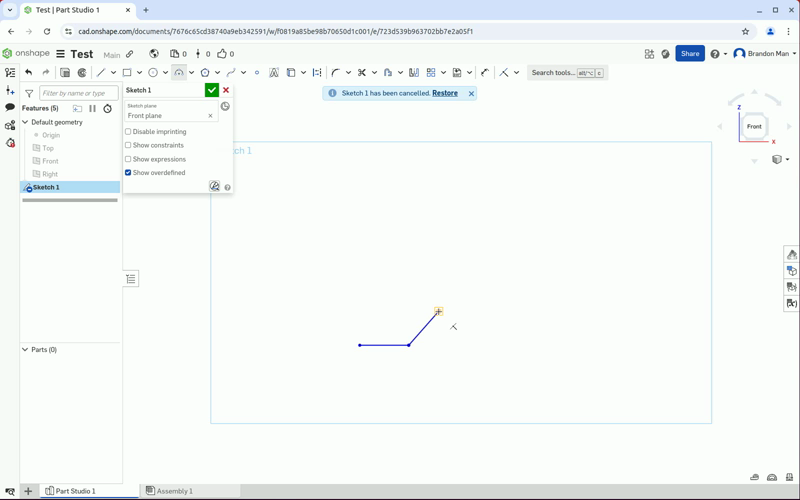
click(438, 311)
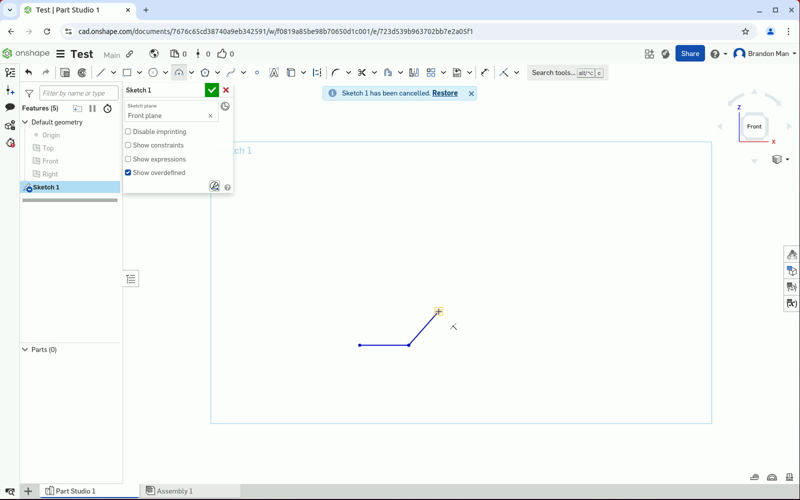
key_down(shift)
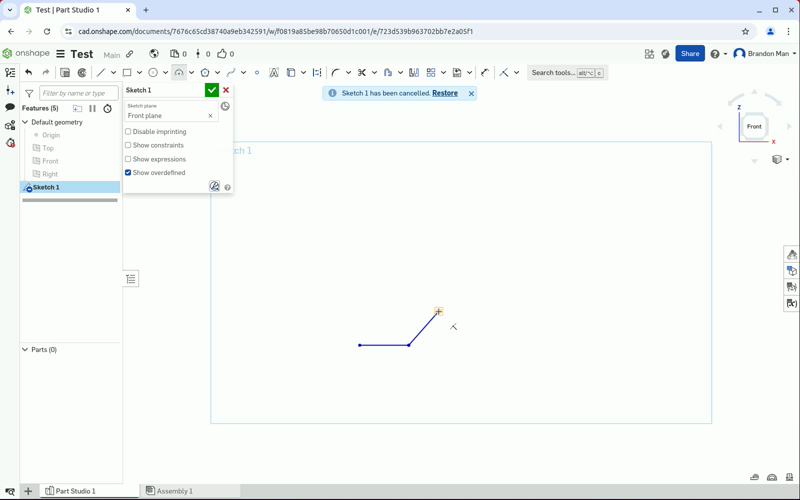
mouse_move(483, 311)
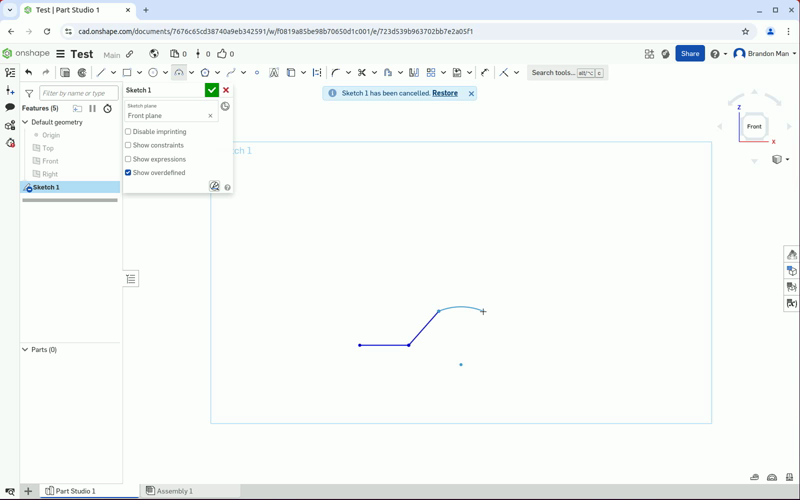
click(483, 311)
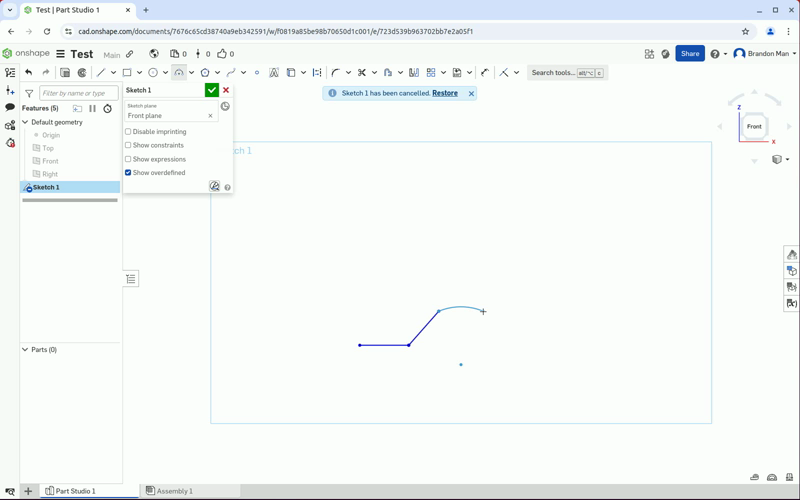
mouse_move(460, 249)
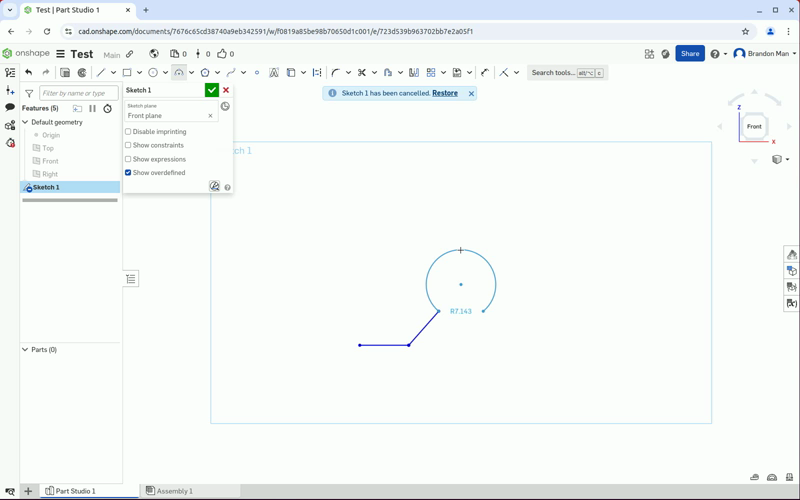
click(460, 249)
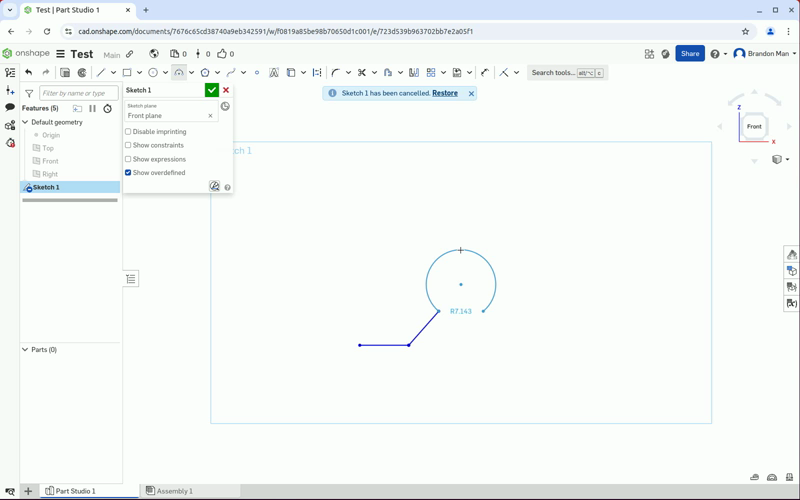
key_up(shift)
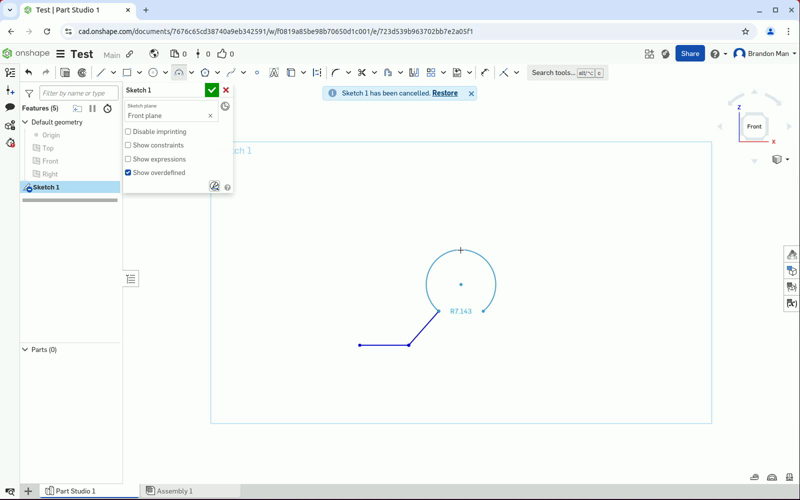
key(esc)
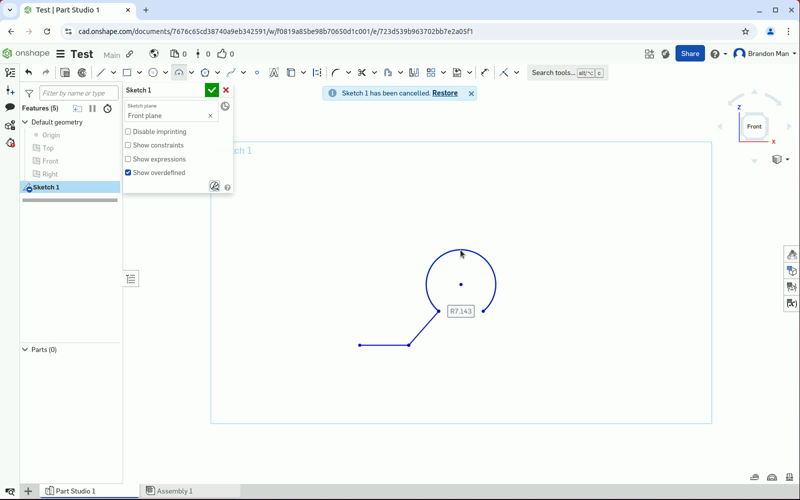
key(l)
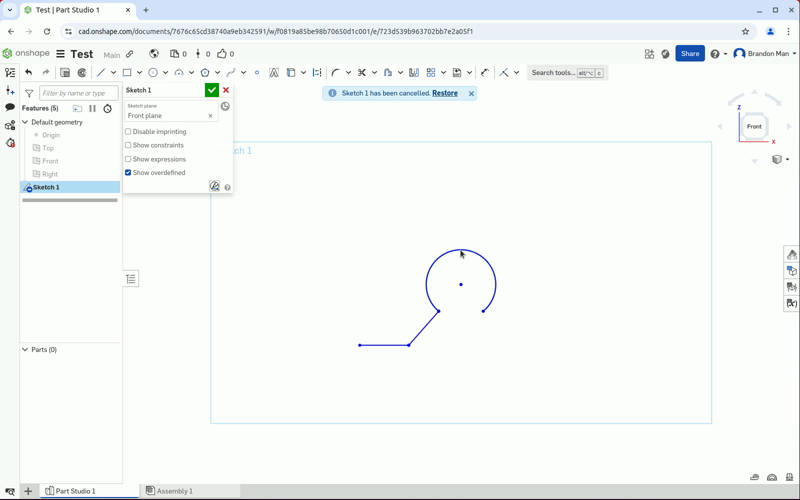
mouse_move(483, 311)
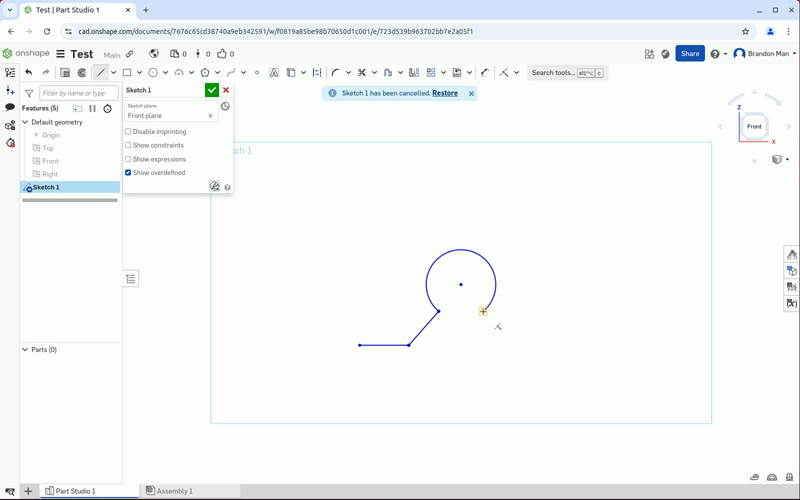
click(483, 311)
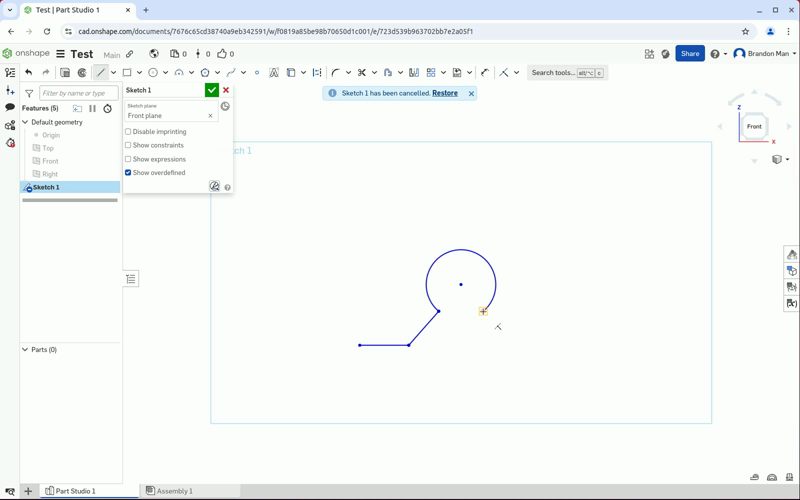
key_down(shift)
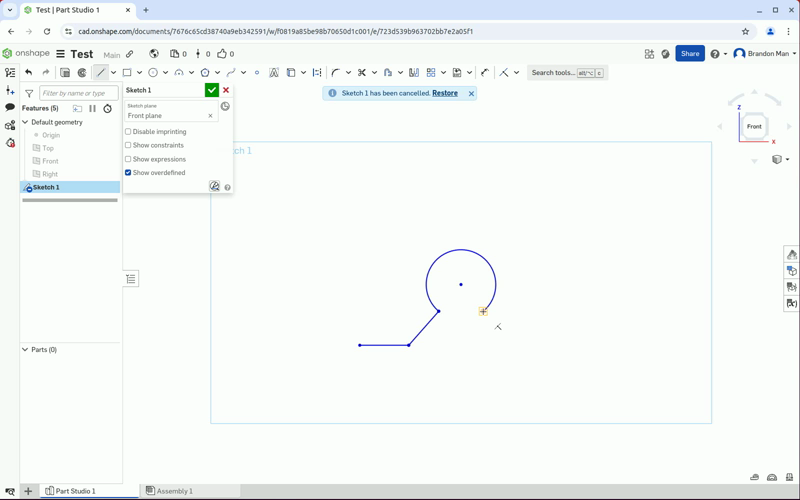
mouse_move(513, 311)
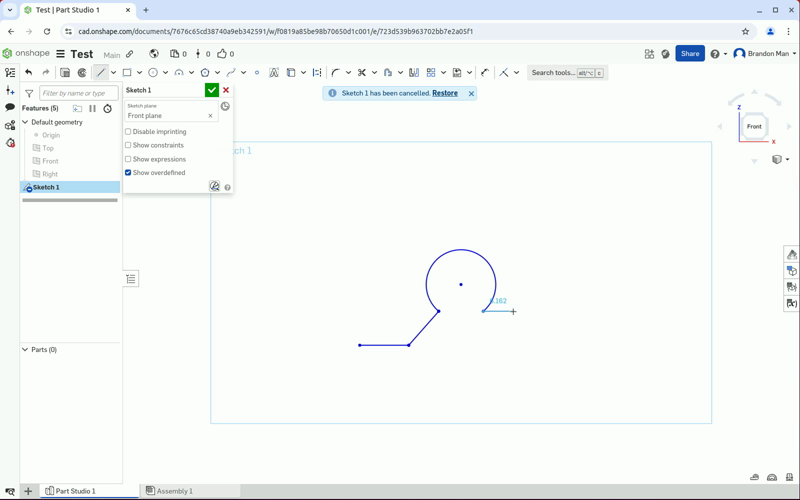
mouse_move(513, 345)
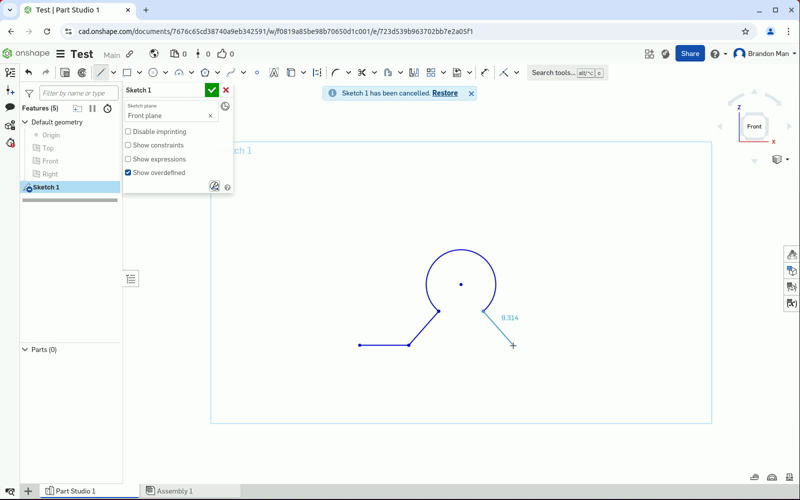
click(513, 345)
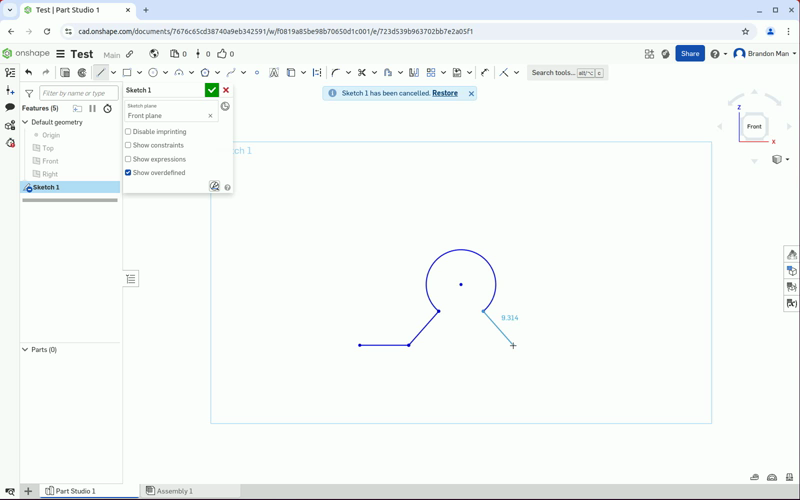
key_up(shift)
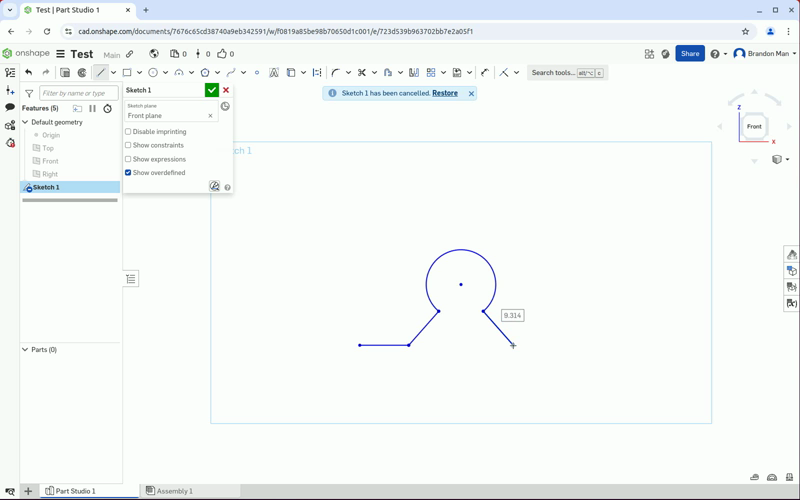
key_down(shift)
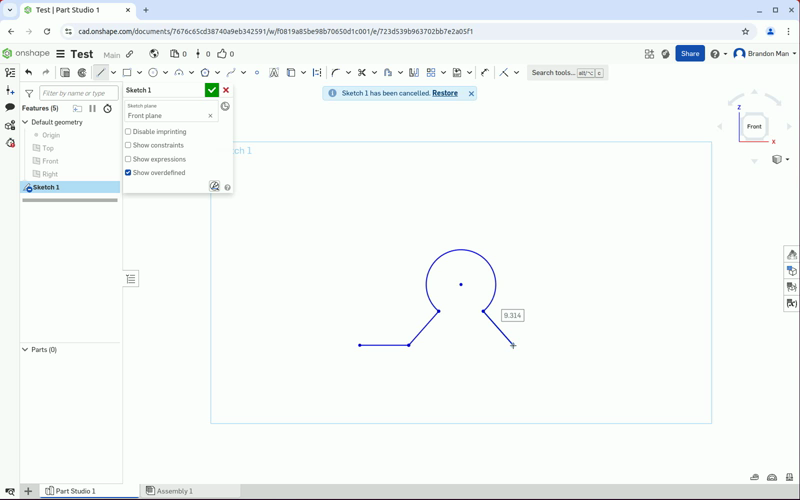
mouse_move(543, 345)
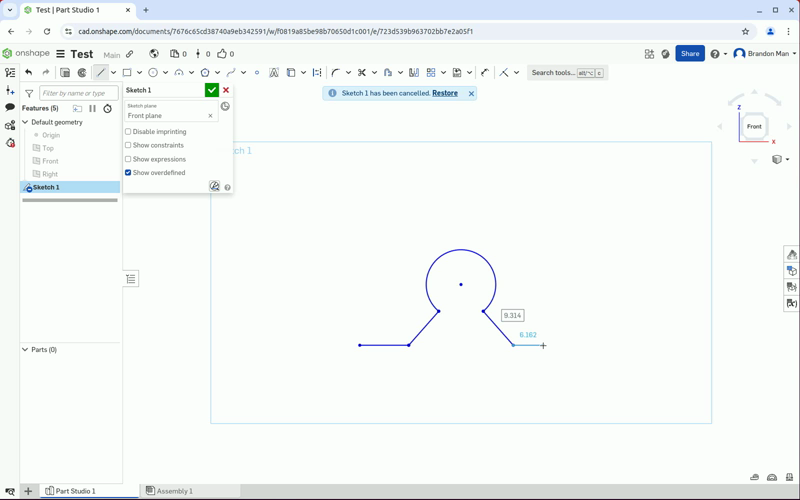
mouse_move(561, 345)
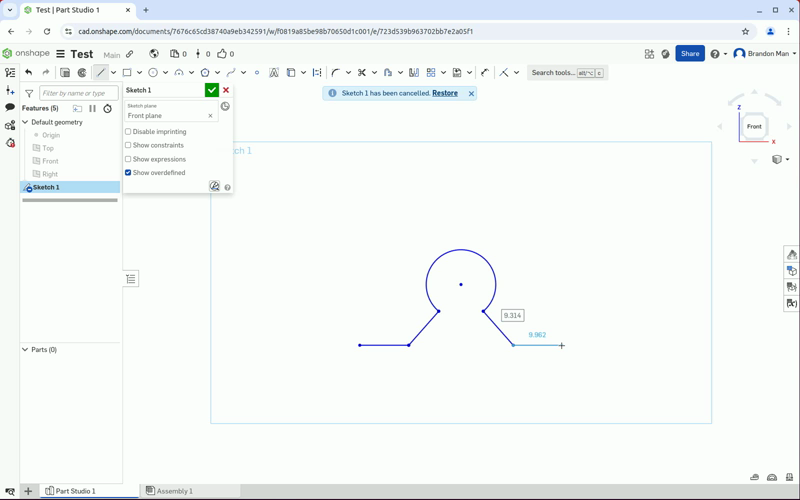
click(561, 345)
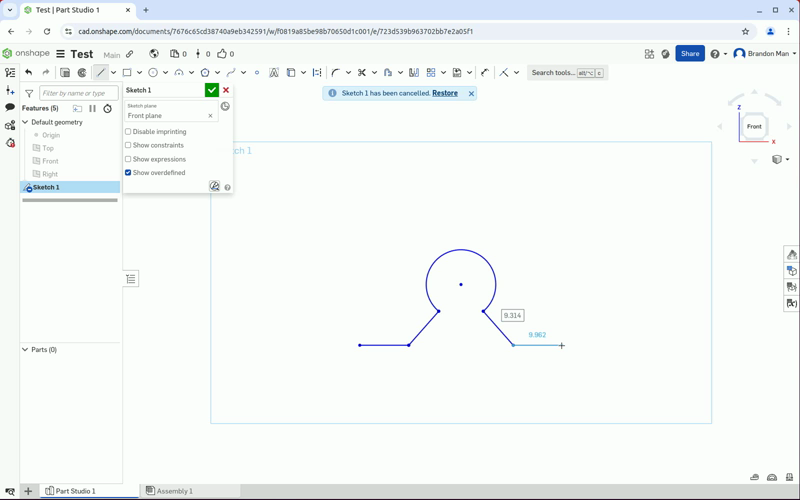
key_up(shift)
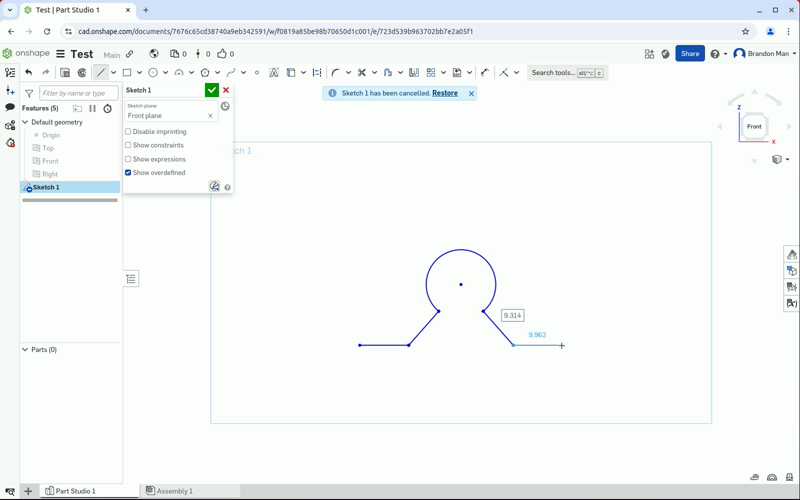
key_down(shift)
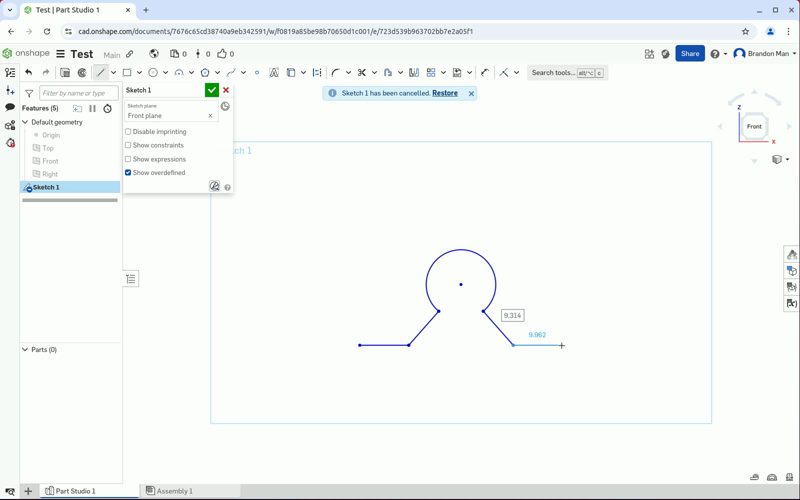
mouse_move(561, 196)
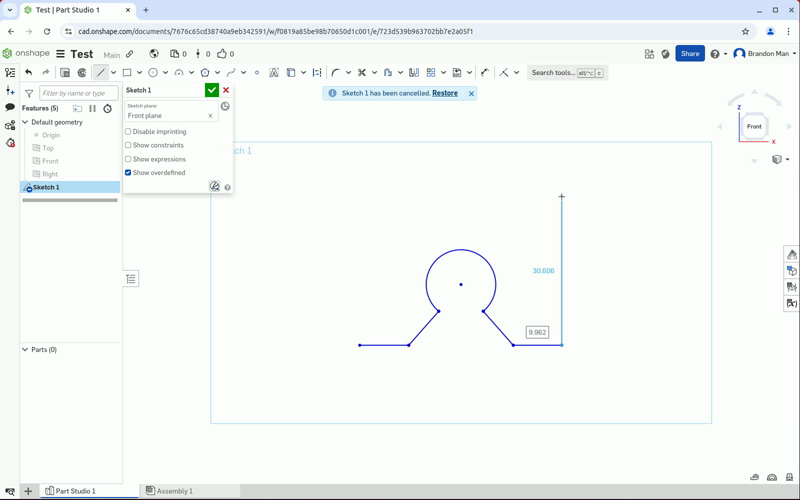
click(561, 196)
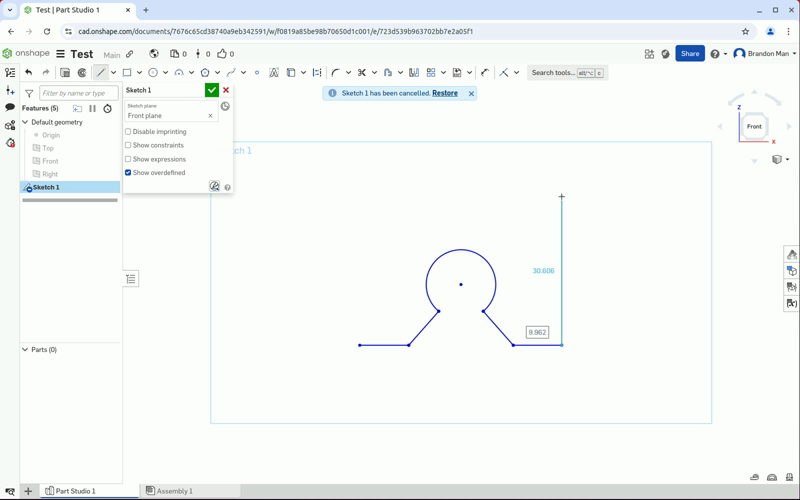
key_up(shift)
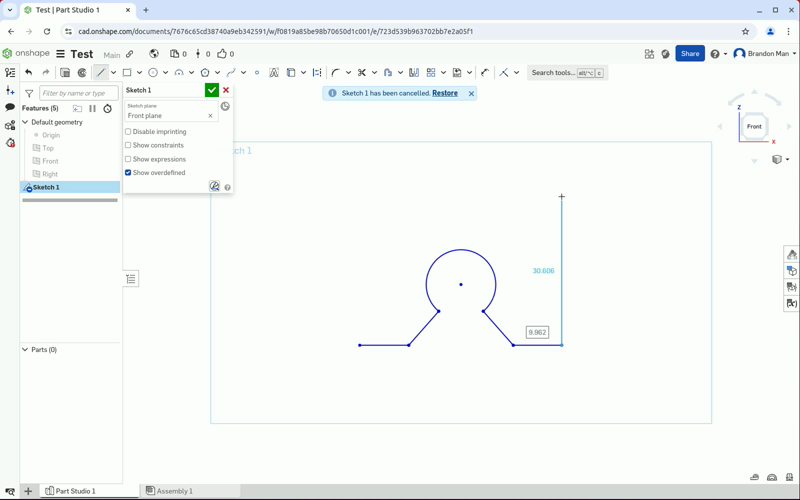
key_down(shift)
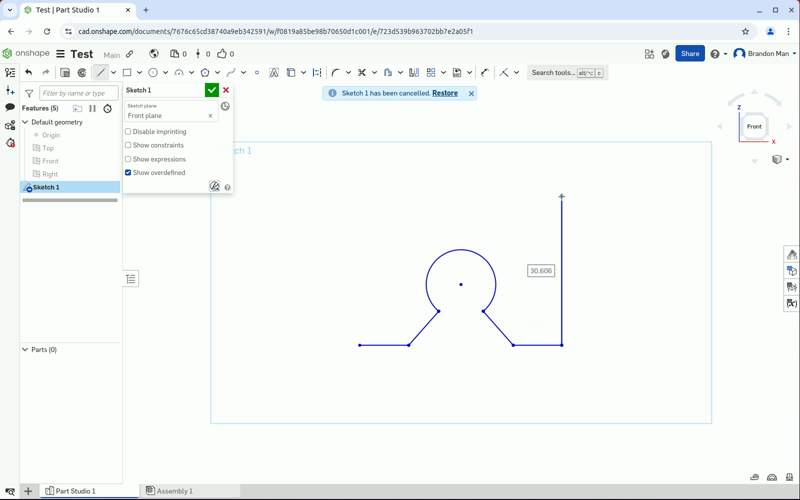
mouse_move(359, 196)
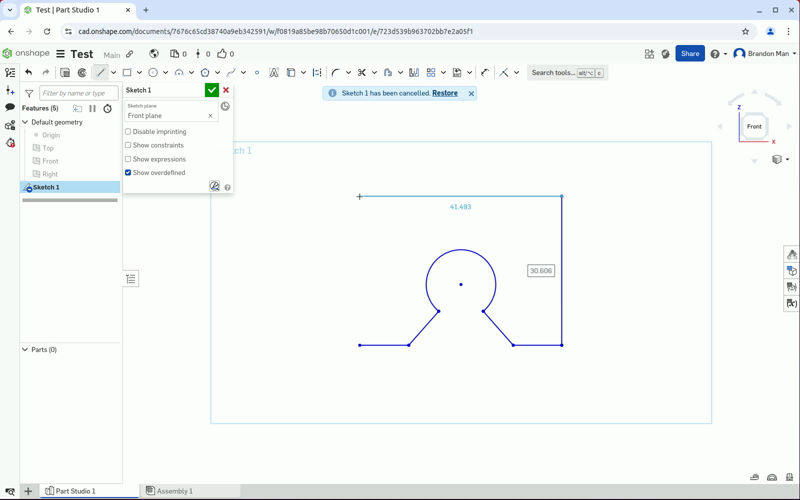
click(359, 196)
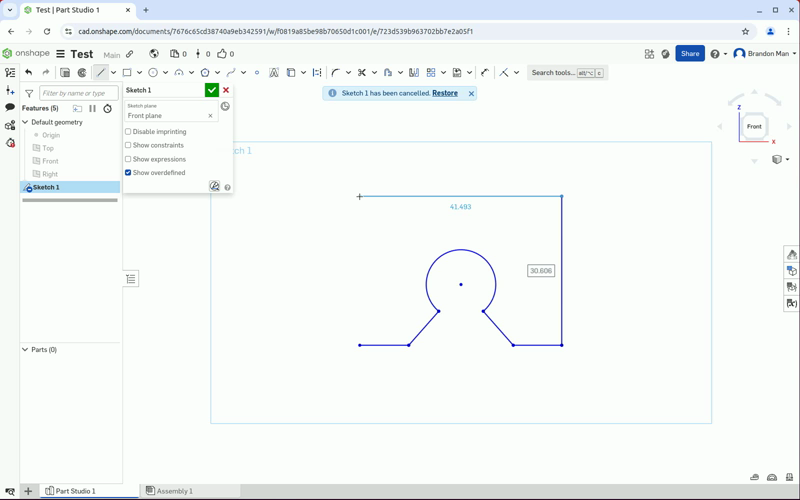
key_up(shift)
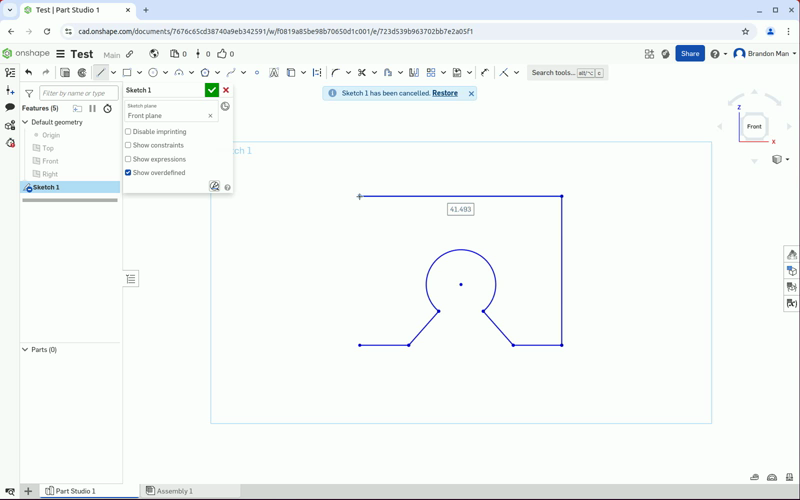
key_down(shift)
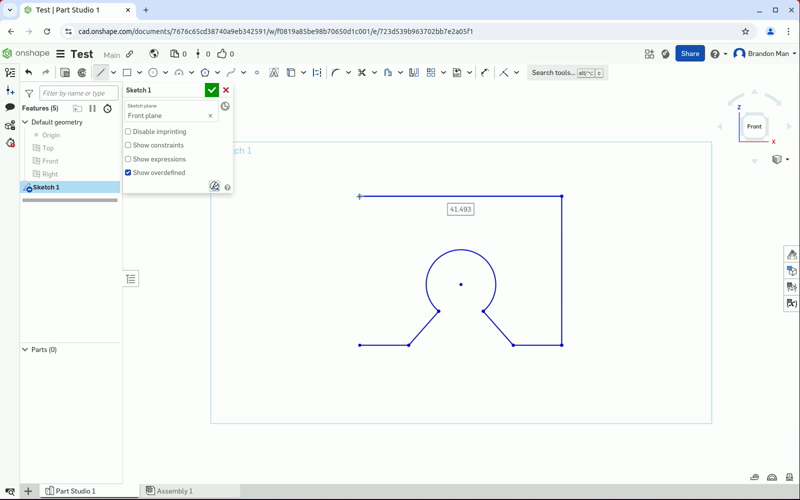
mouse_move(359, 345)
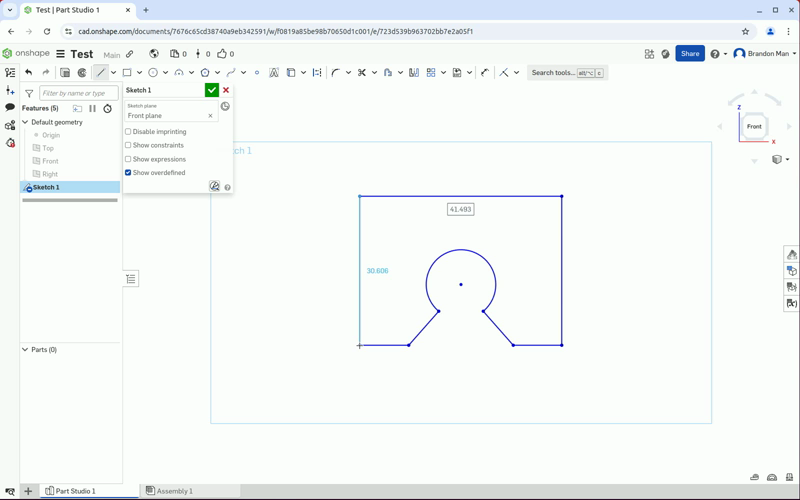
key_up(shift)
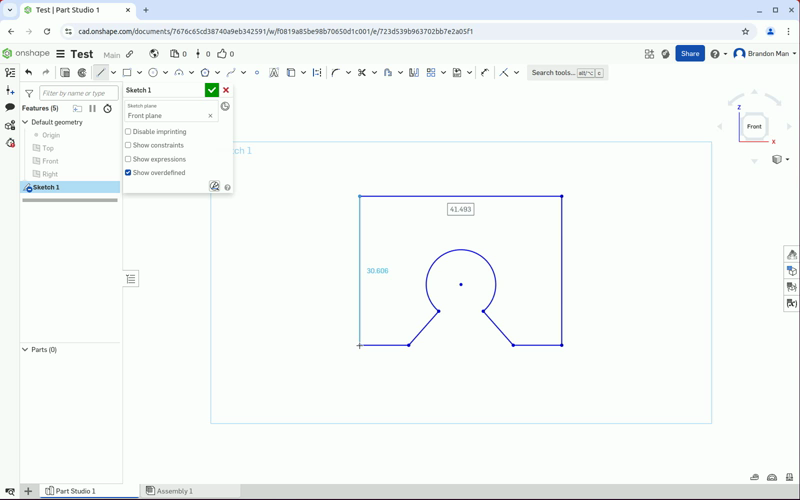
click(359, 345)
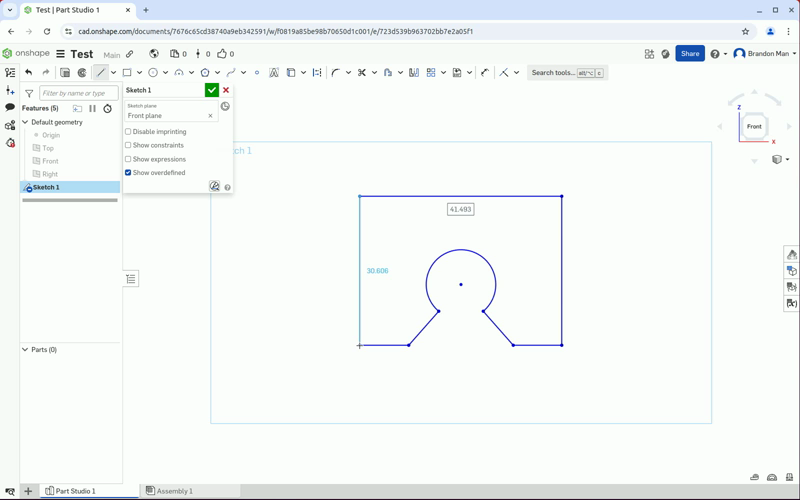
key(esc)
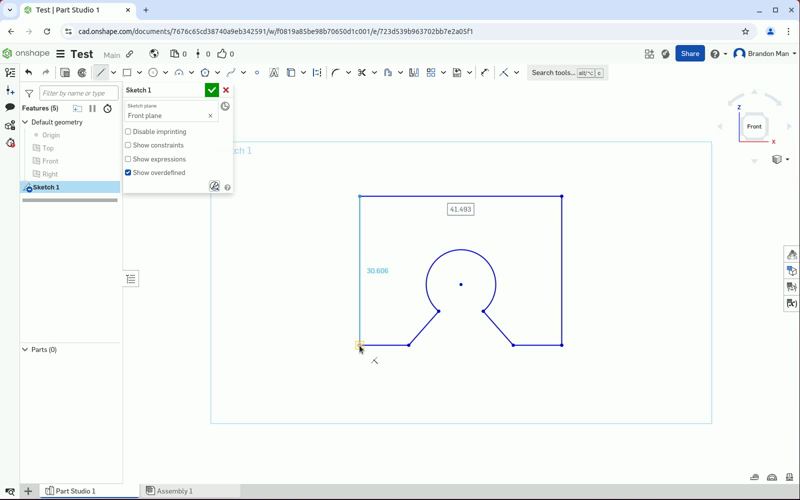
mouse_move(405, 231)
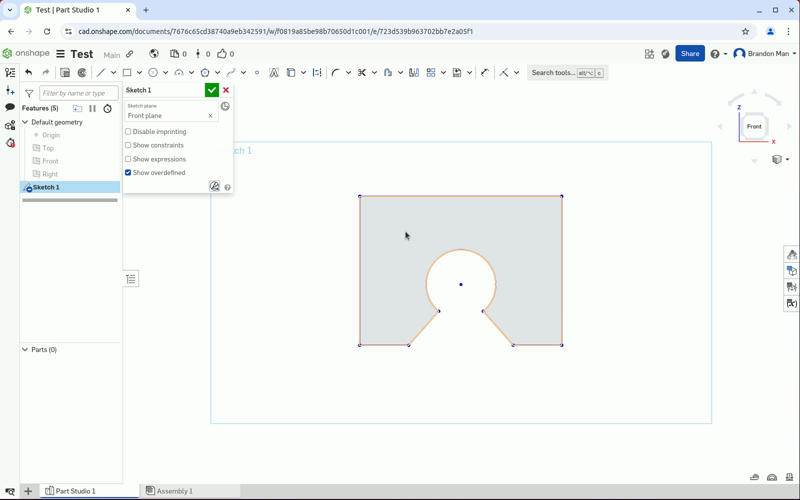
click(405, 231)
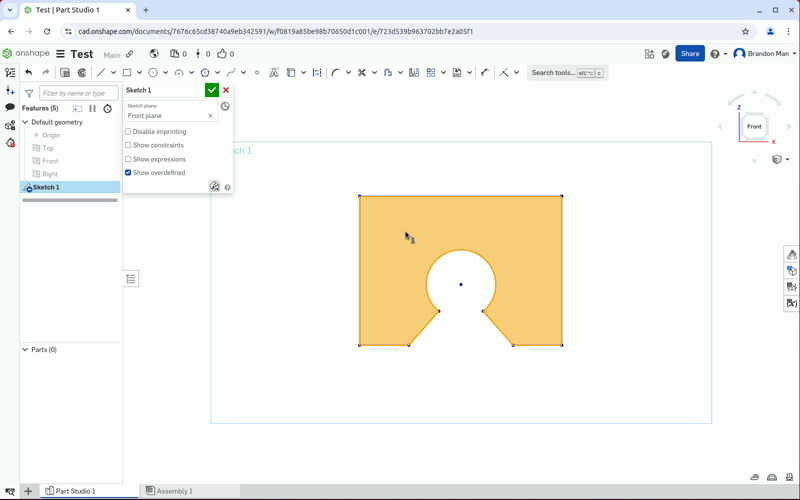
mouse_move(73, 352)
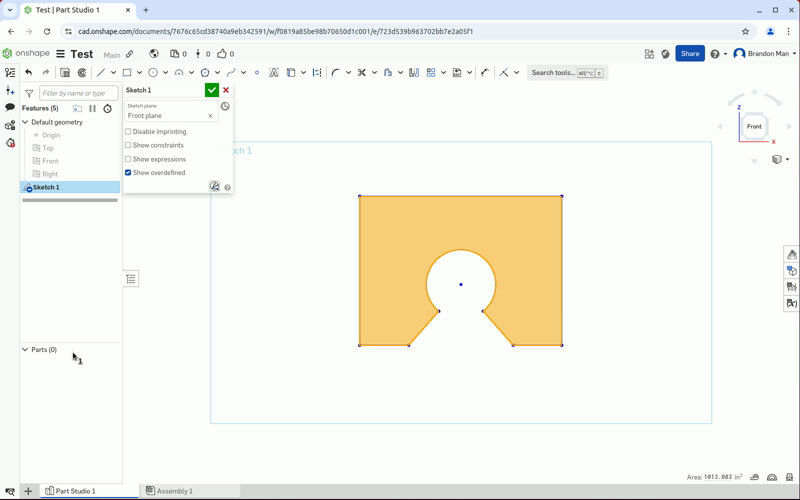
key(shift+y)
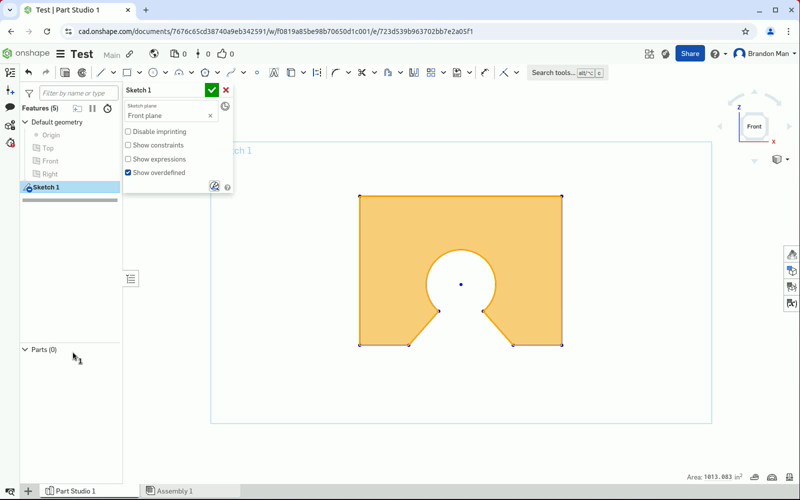
key(shift+e)
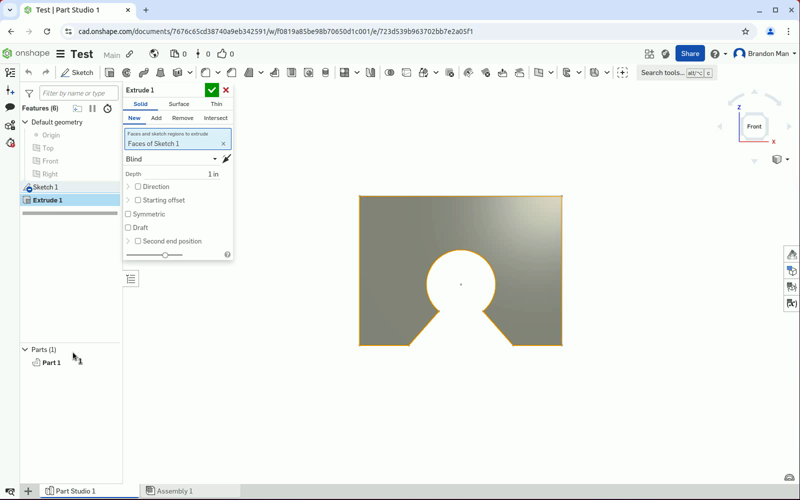
mouse_move(143, 106)
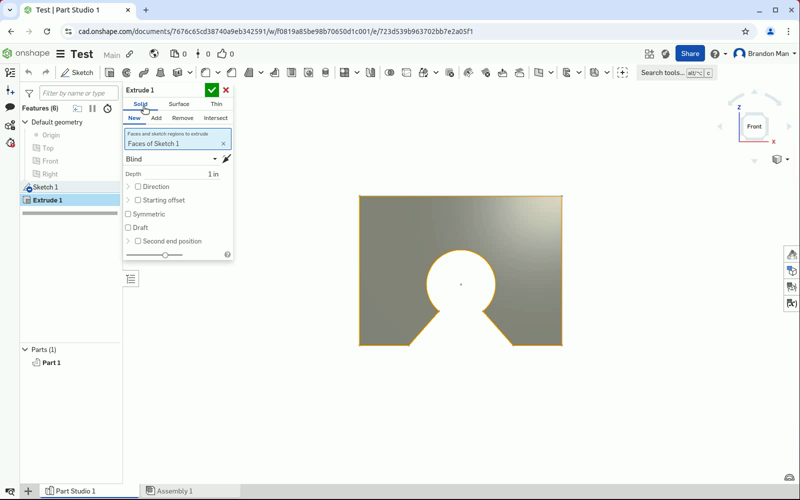
click(143, 106)
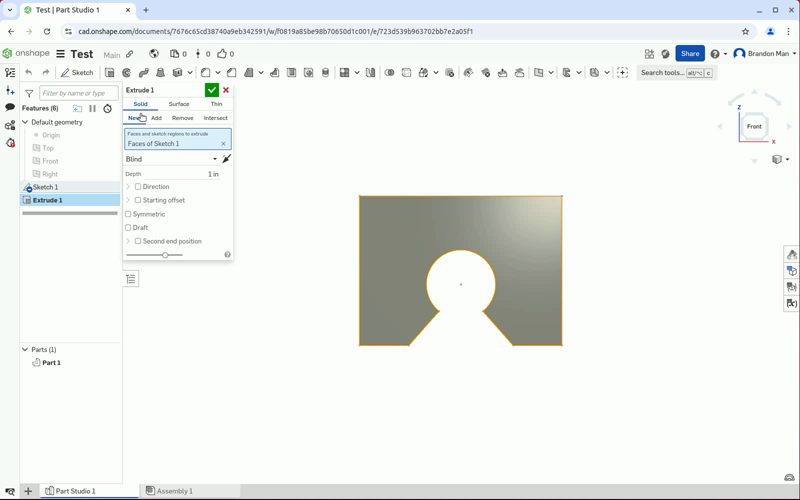
mouse_move(137, 120)
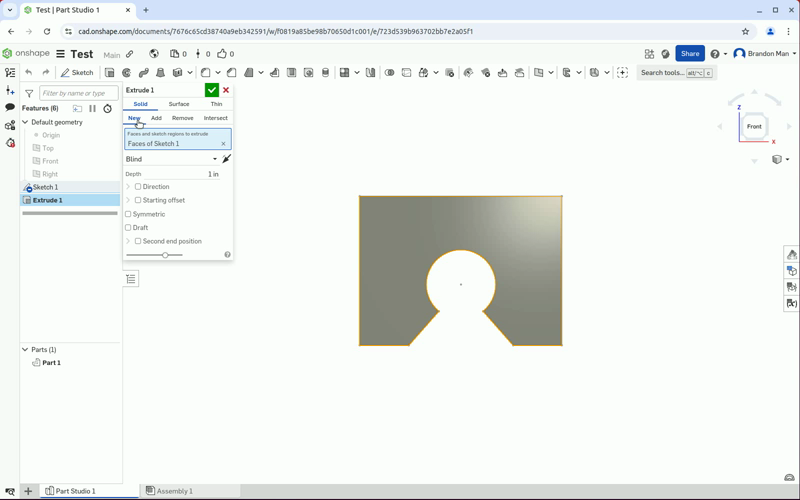
click(137, 120)
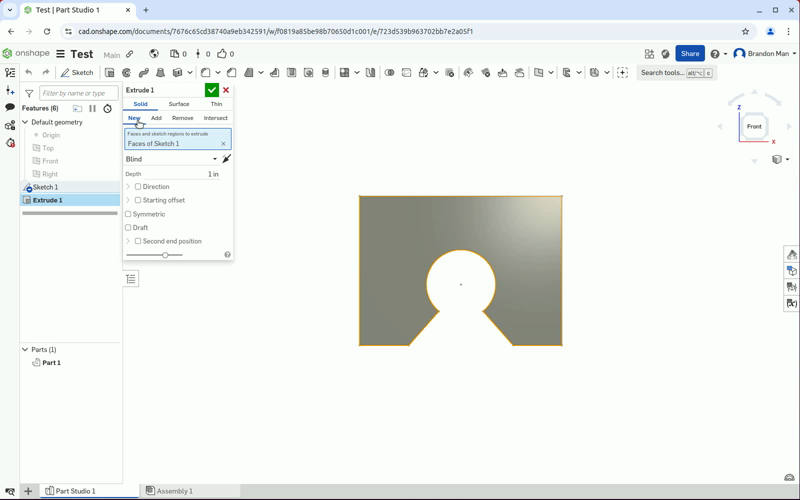
key(tab, 4)
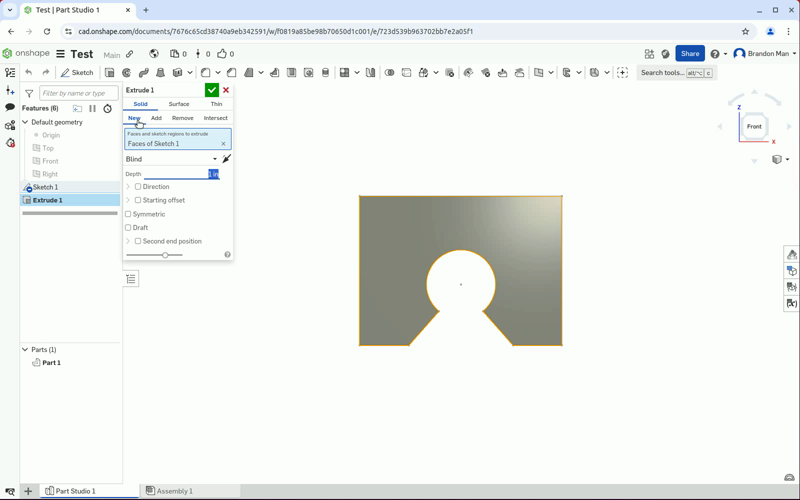
text(39.476)
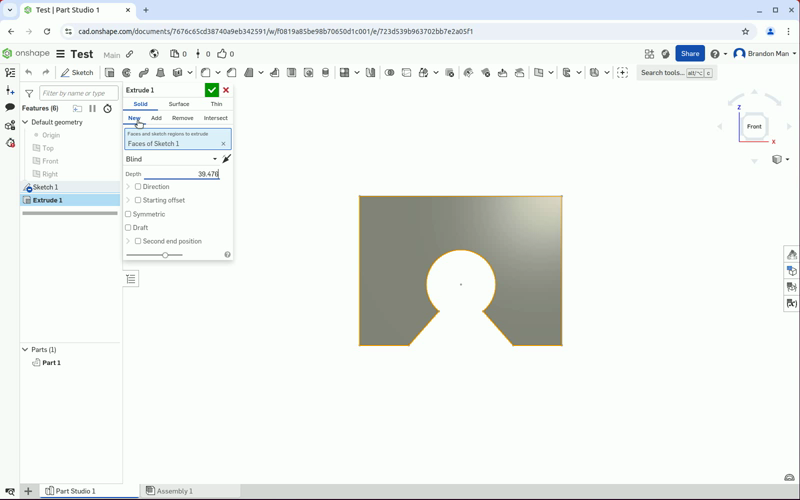
key(tab, 3)
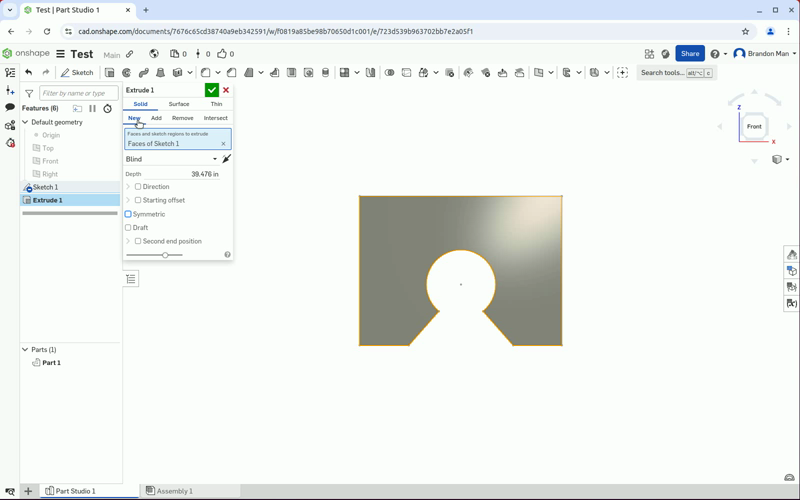
key(space)
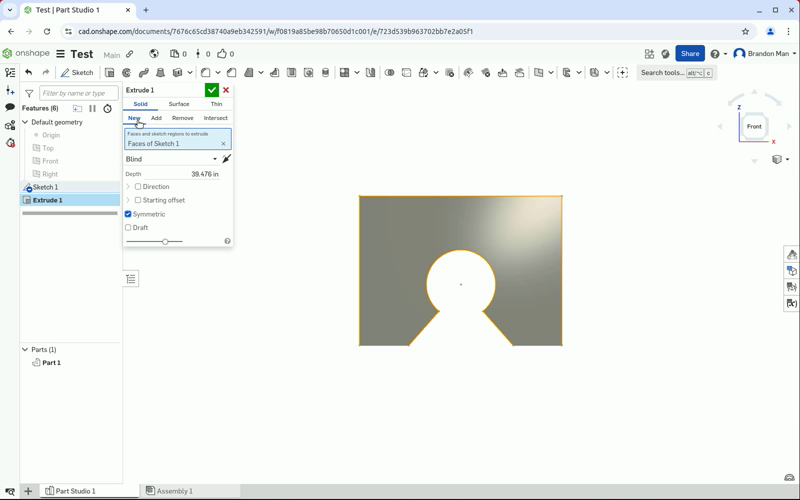
key(enter)
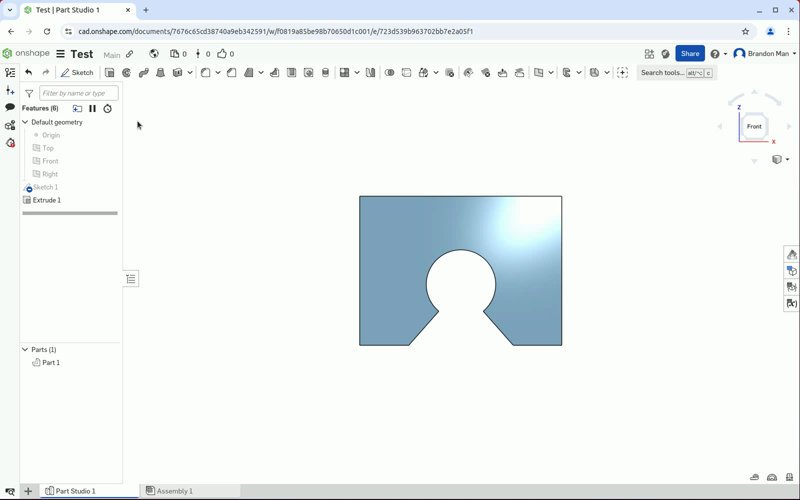
key(shift+h)
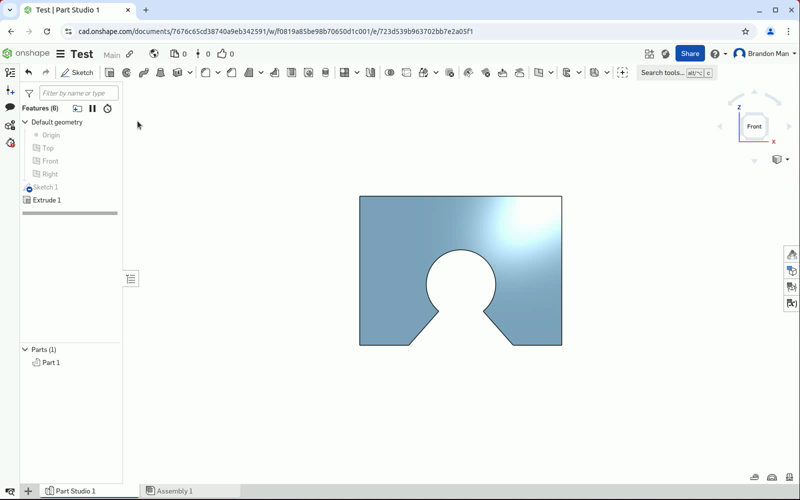
key(shift+h)
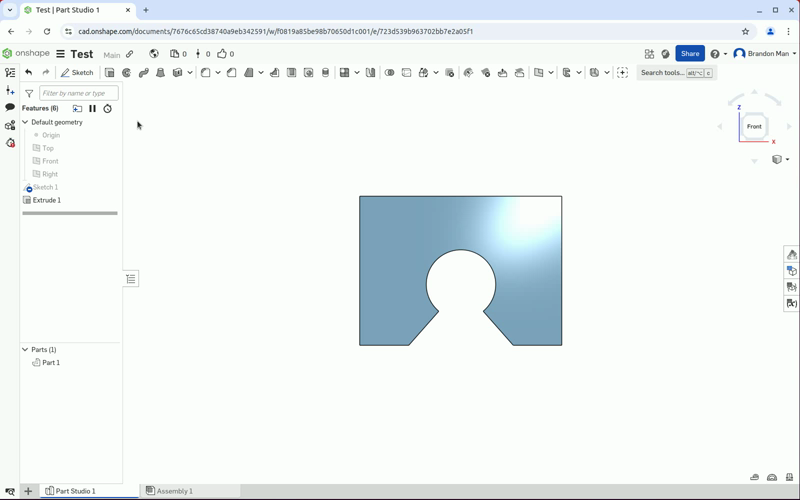
mouse_move(73, 189)
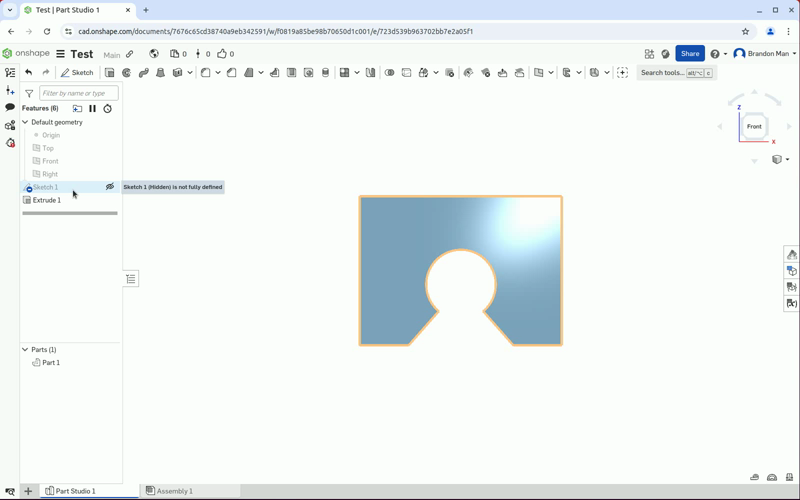
click(73, 189)
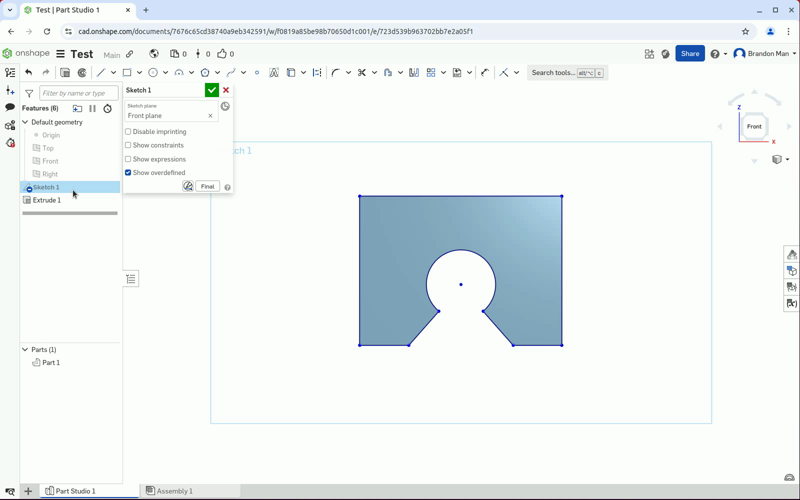
mouse_move(229, 92)
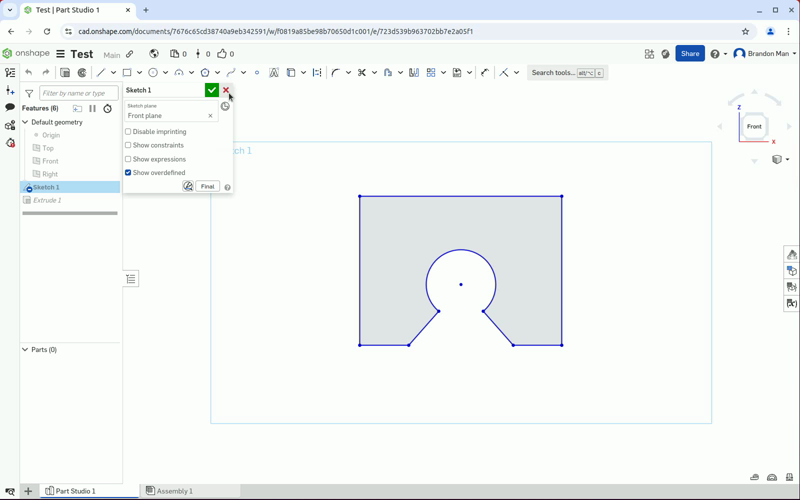
click(229, 92)
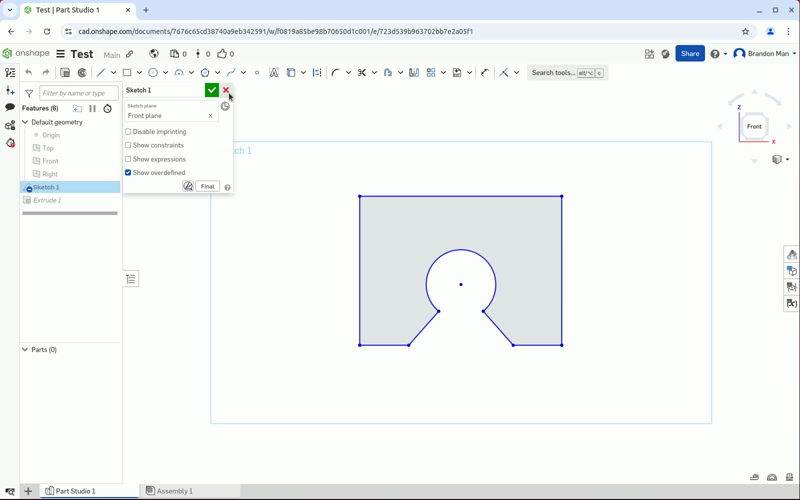
key(shift+s)
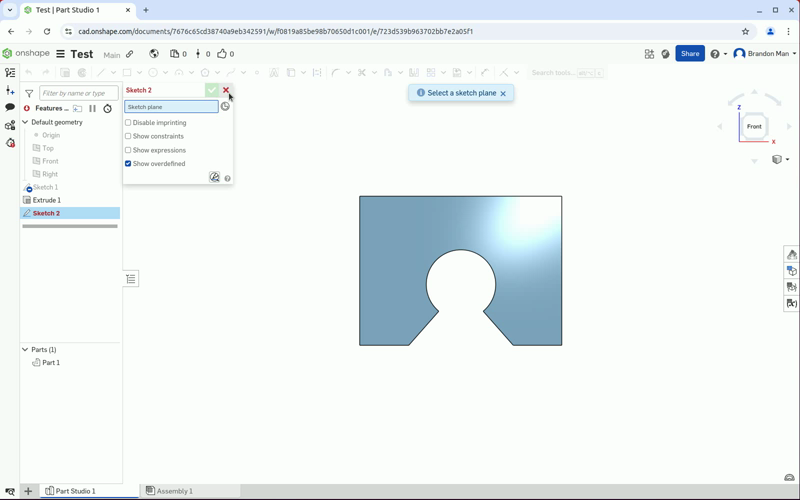
mouse_move(73, 163)
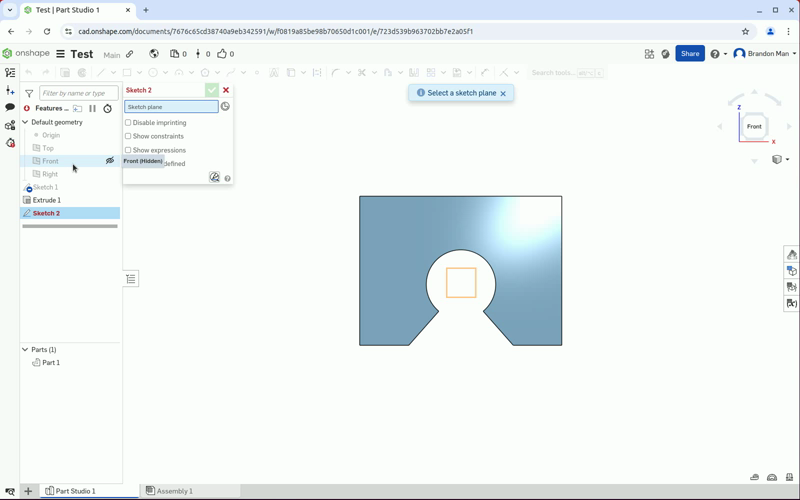
click(73, 163)
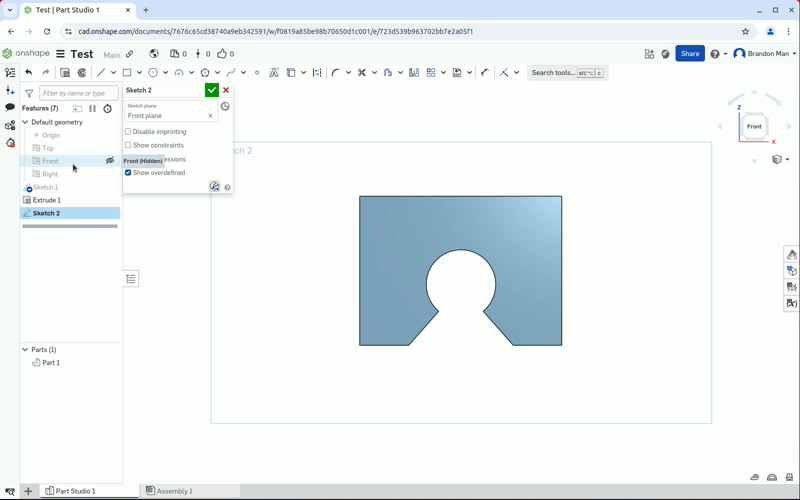
mouse_move(73, 352)
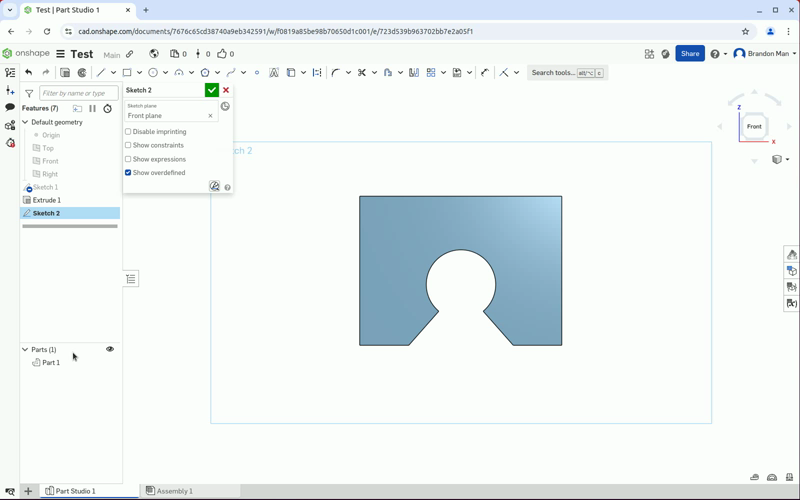
key(y)
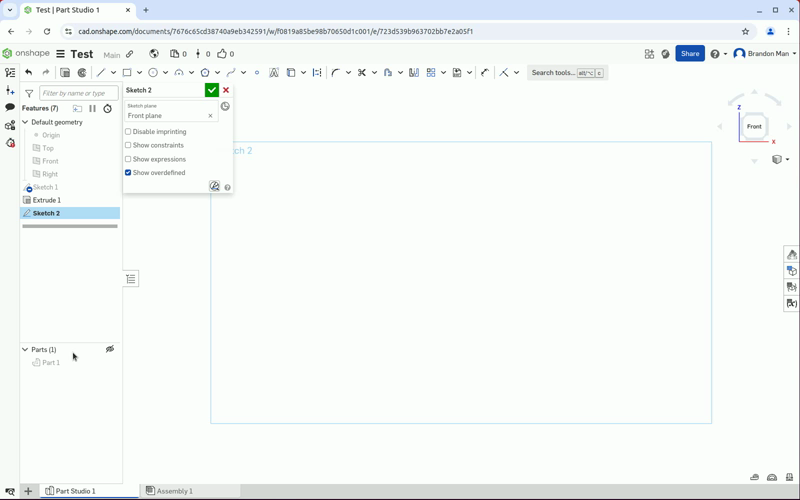
key(l)
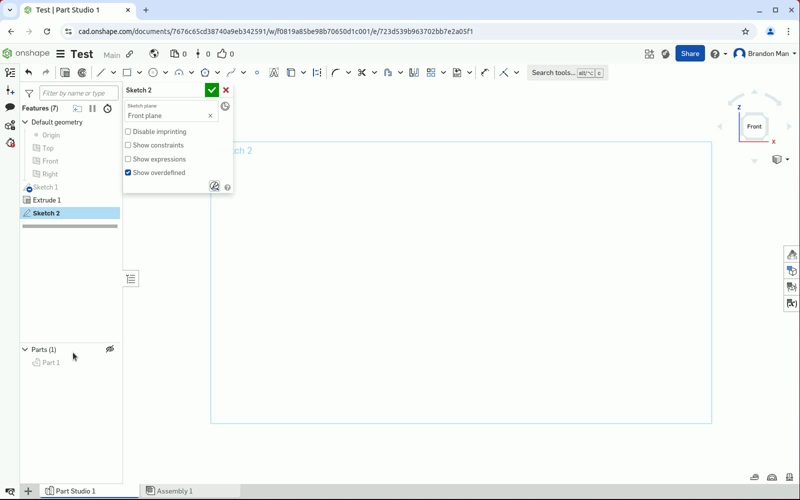
key_down(shift)
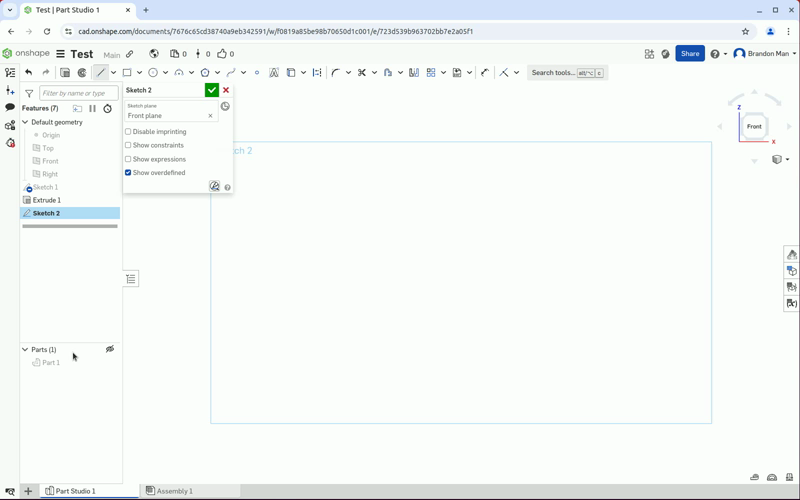
mouse_move(460, 395)
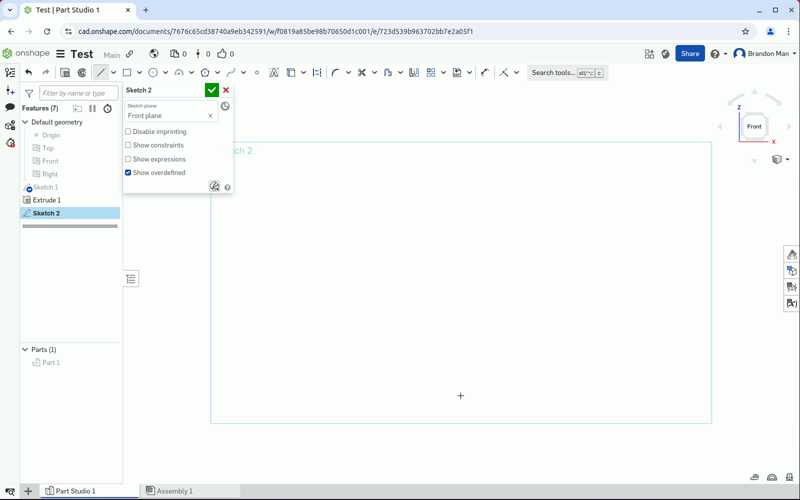
click(460, 395)
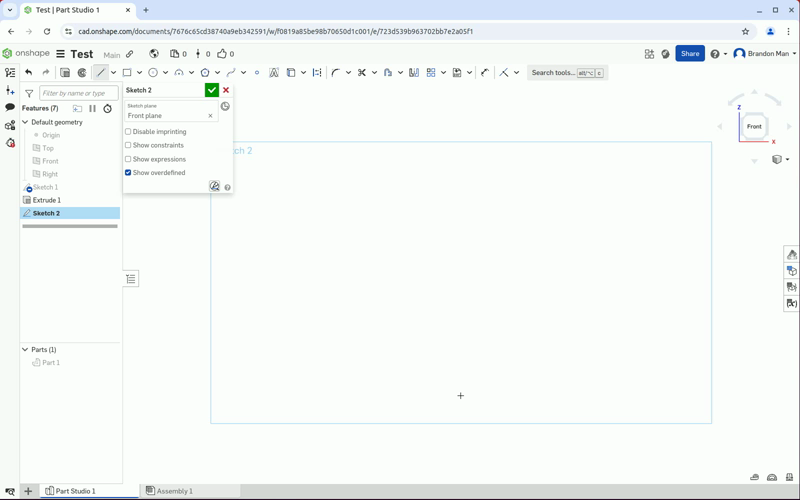
key_up(shift)
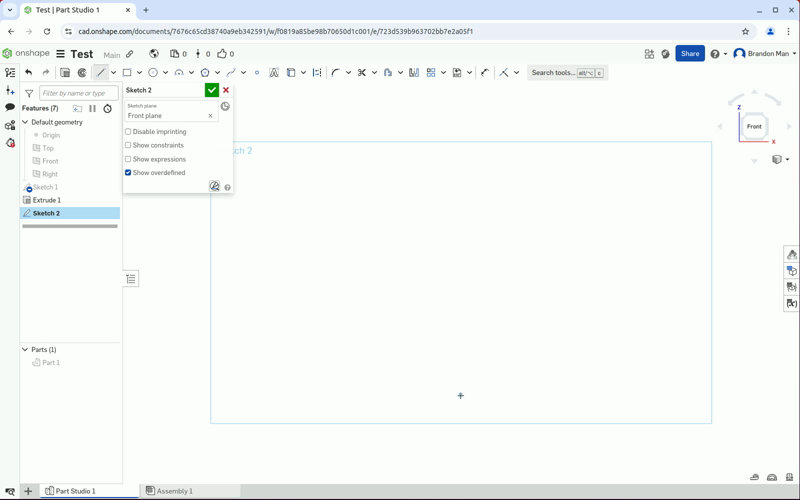
key_down(shift)
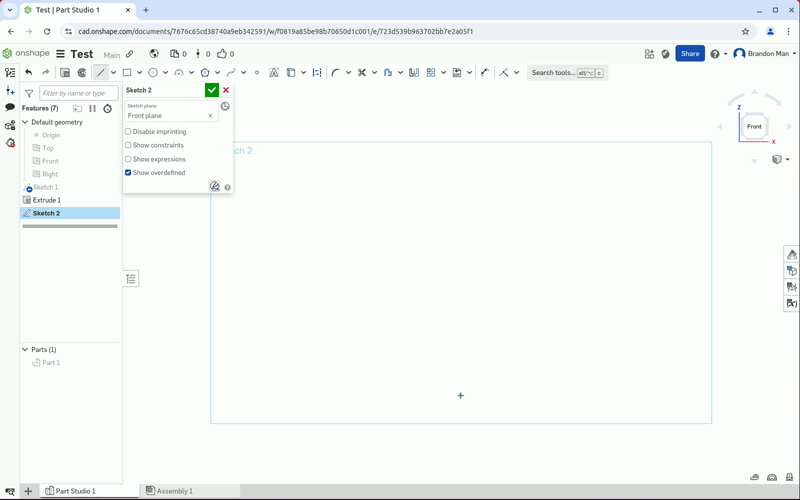
mouse_move(551, 395)
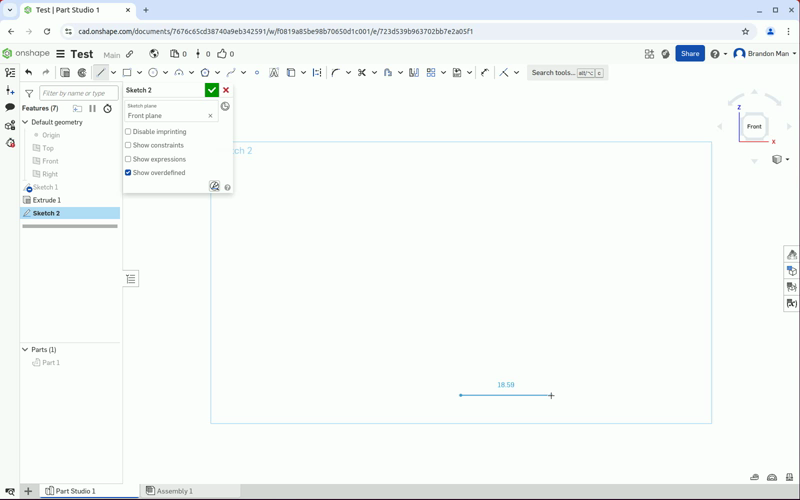
click(551, 395)
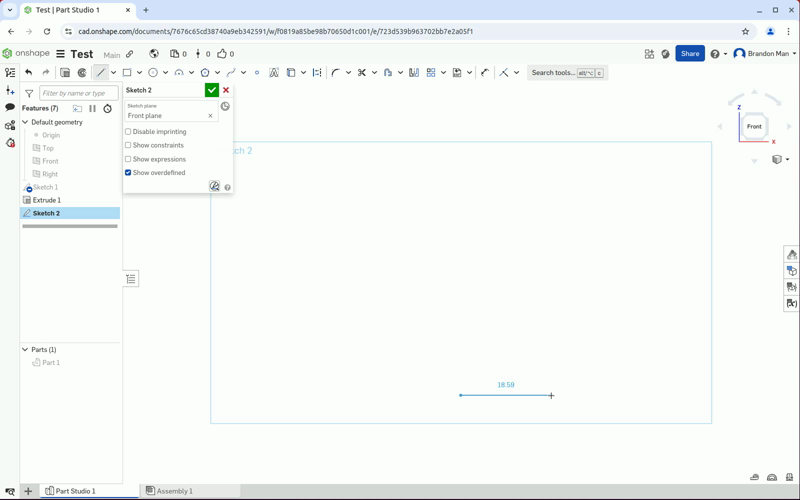
key_up(shift)
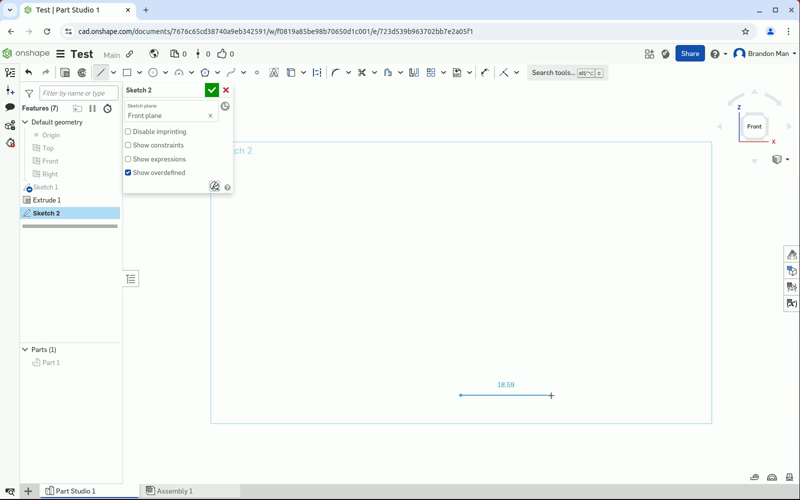
key_down(shift)
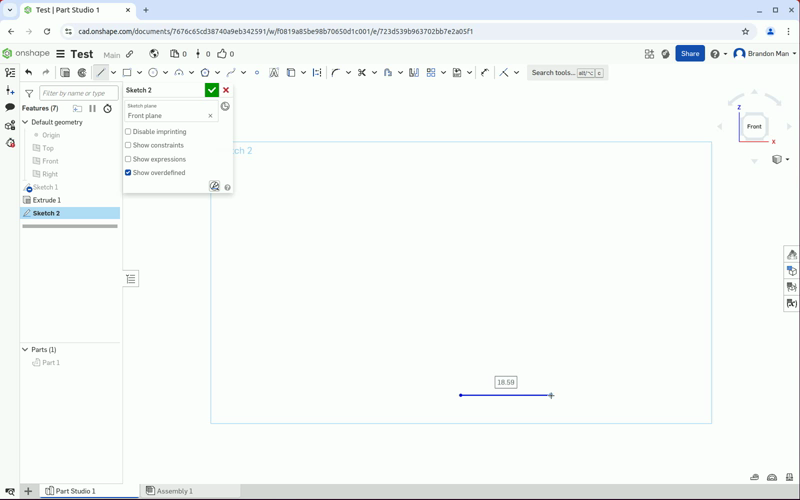
mouse_move(581, 395)
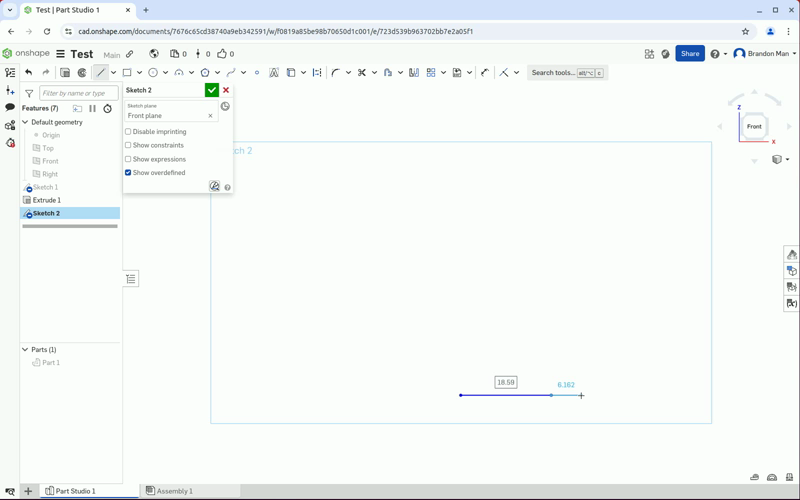
mouse_move(551, 372)
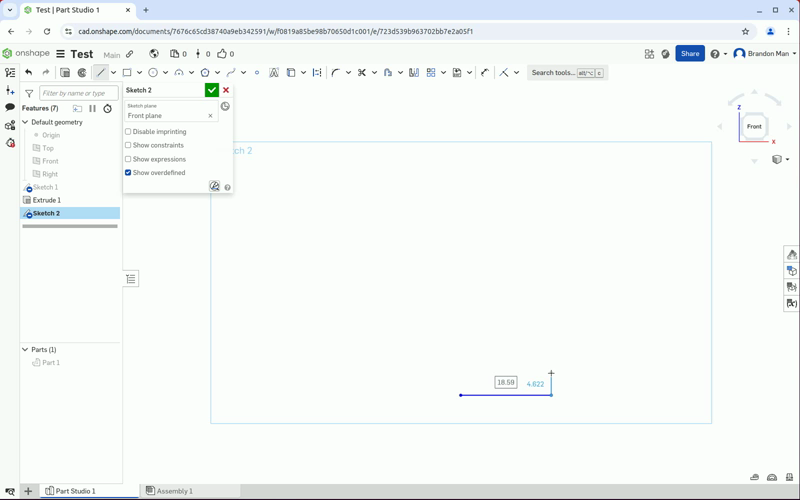
click(551, 372)
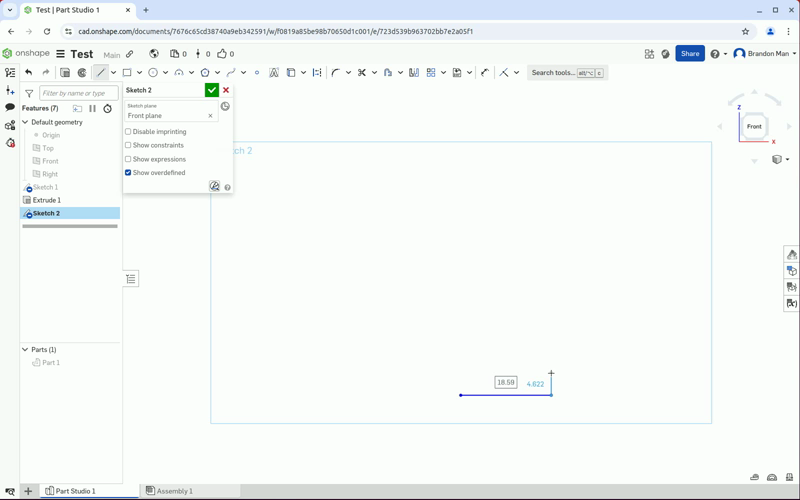
key_up(shift)
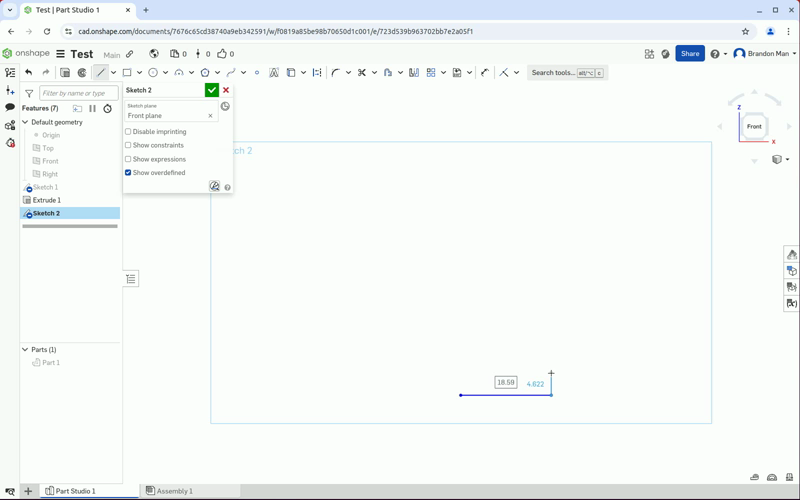
key_down(shift)
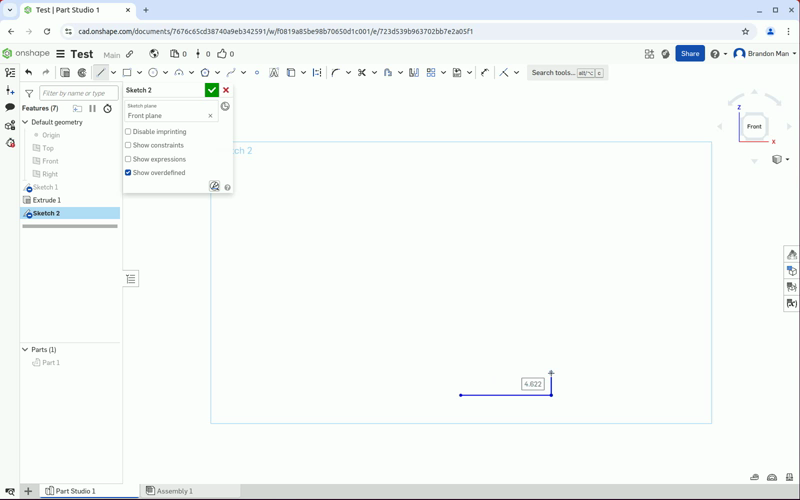
mouse_move(460, 372)
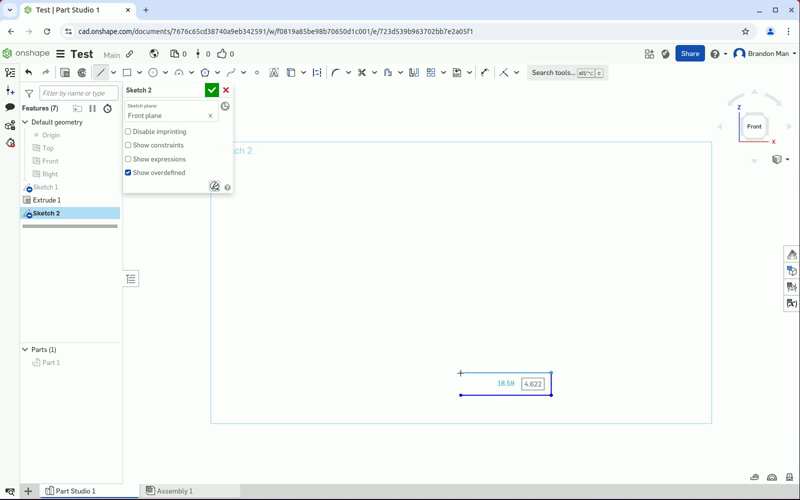
click(460, 372)
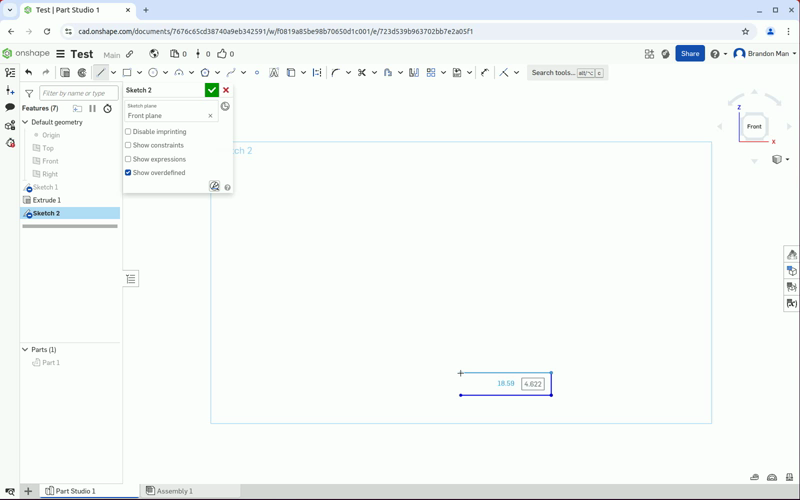
key_up(shift)
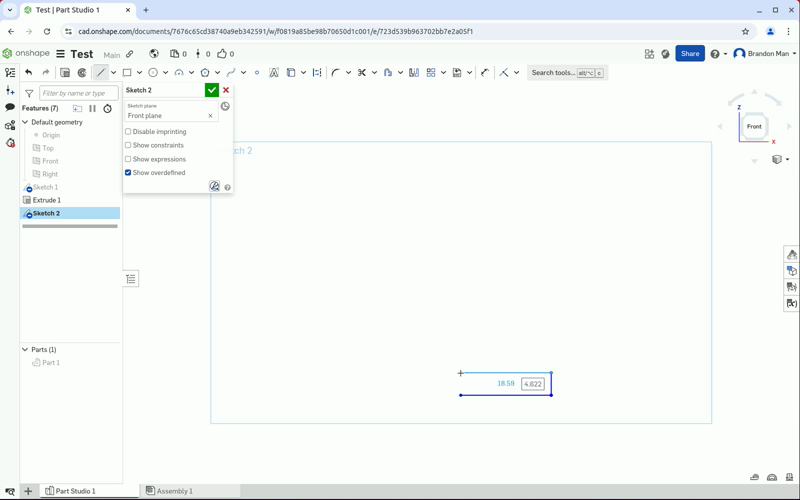
mouse_move(490, 372)
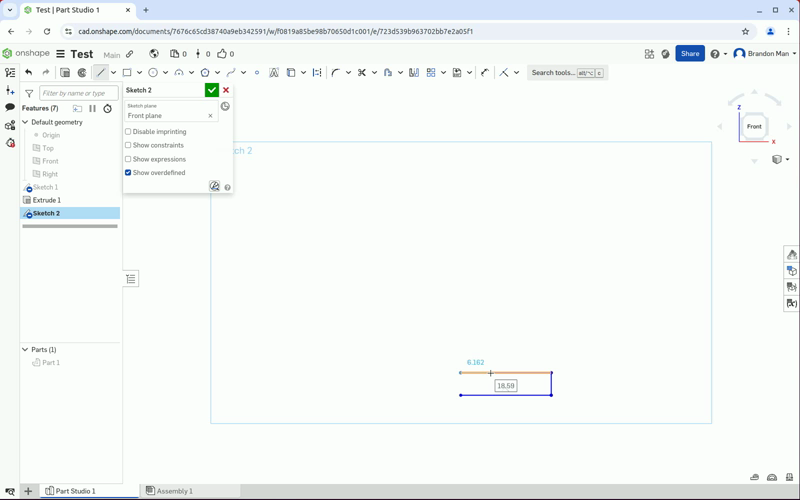
key_down(shift)
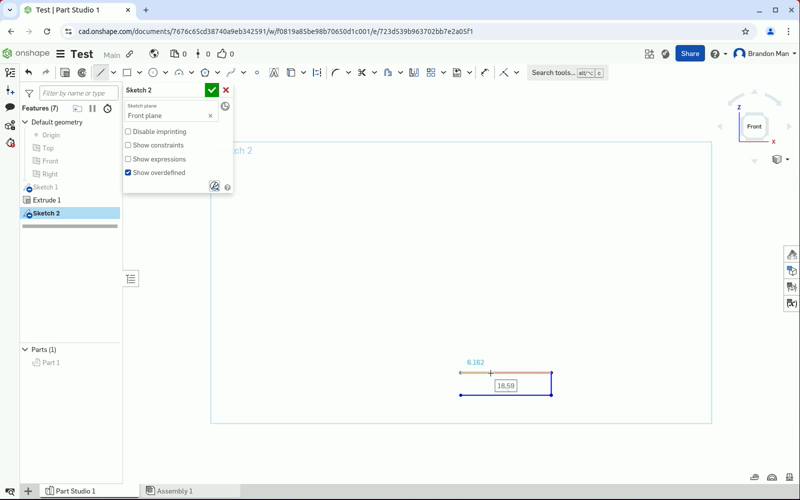
mouse_move(460, 395)
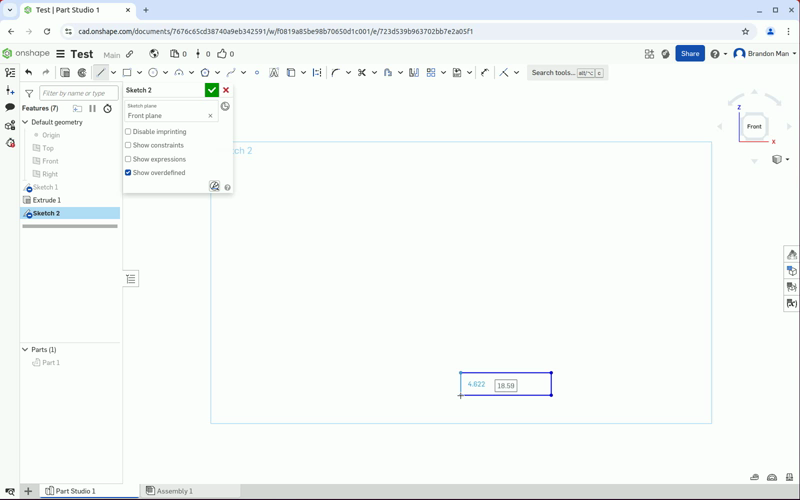
key_up(shift)
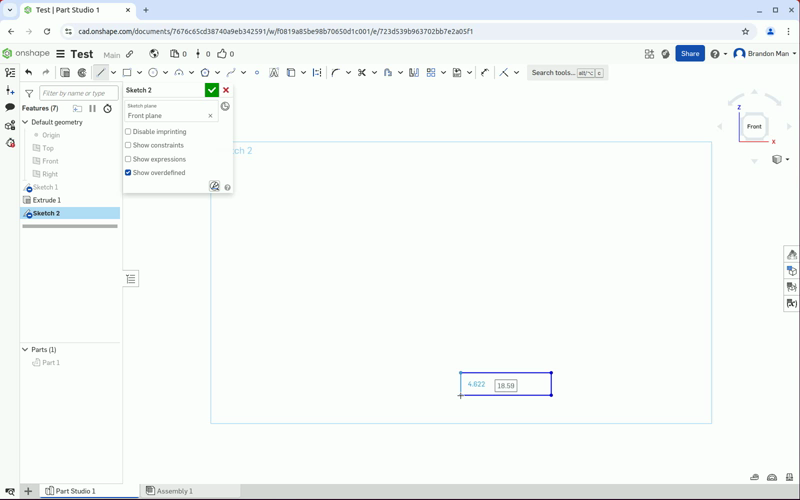
click(460, 395)
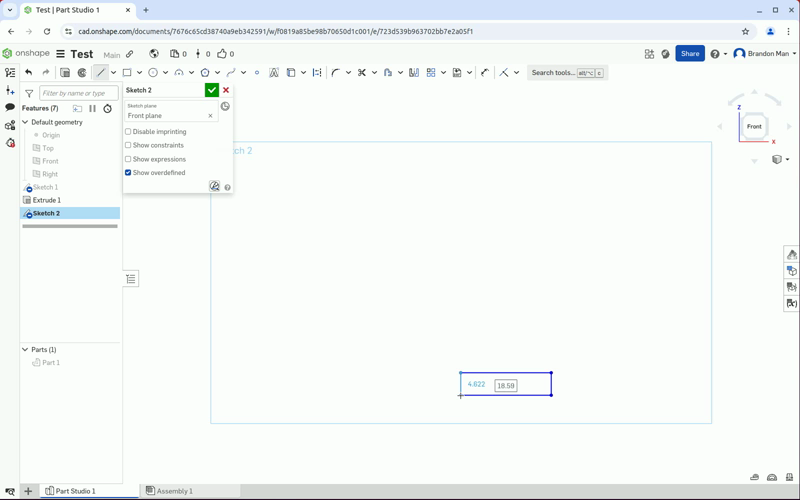
key(esc)
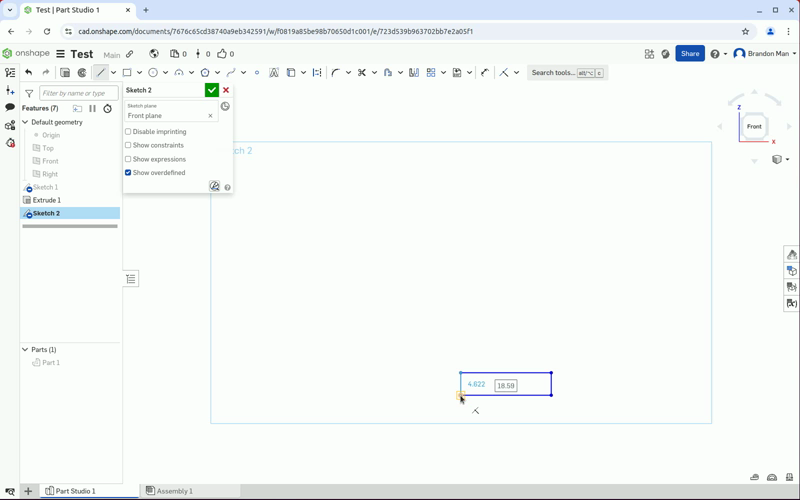
mouse_move(469, 376)
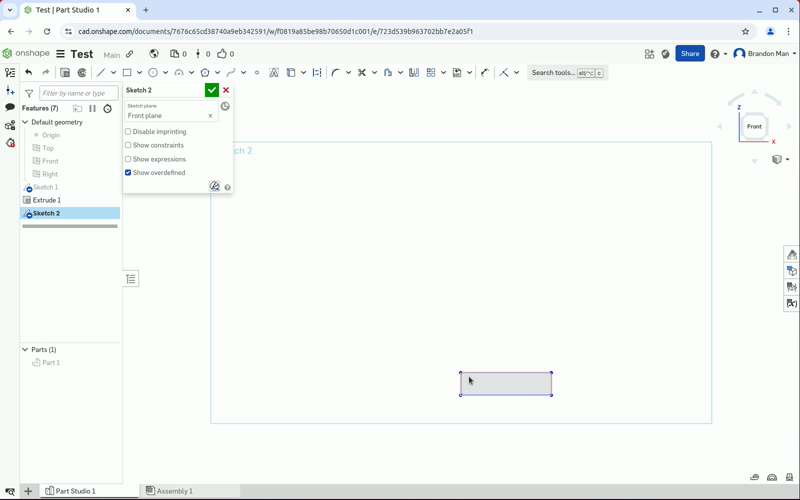
click(469, 376)
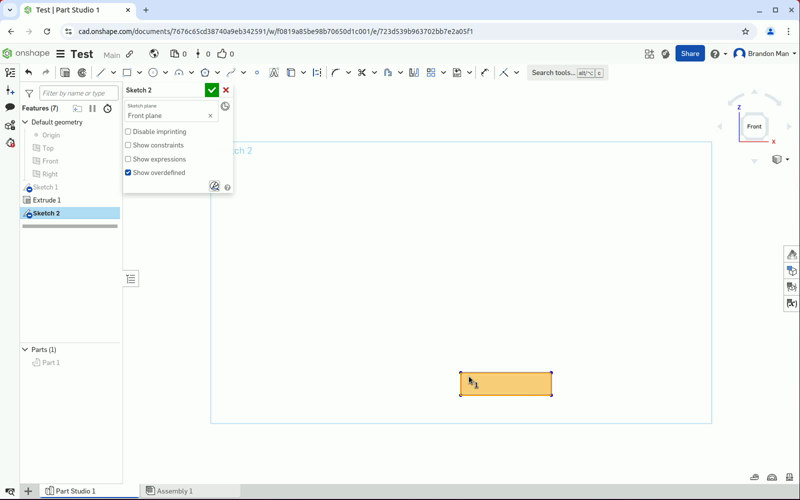
mouse_move(73, 352)
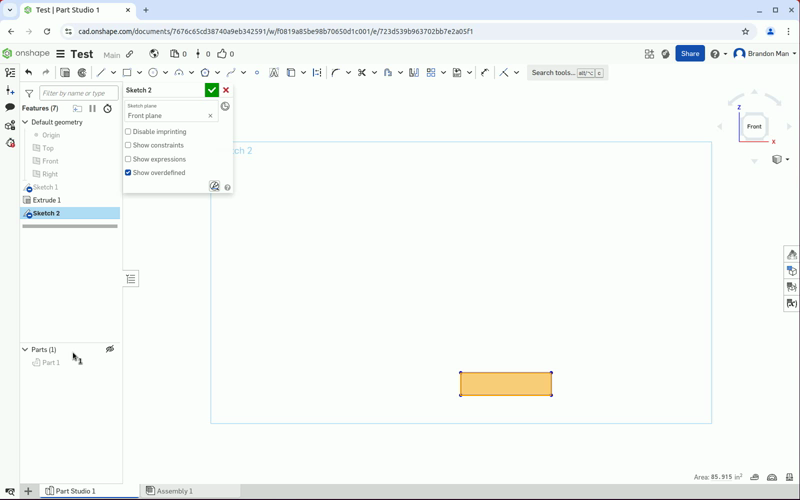
key(shift+y)
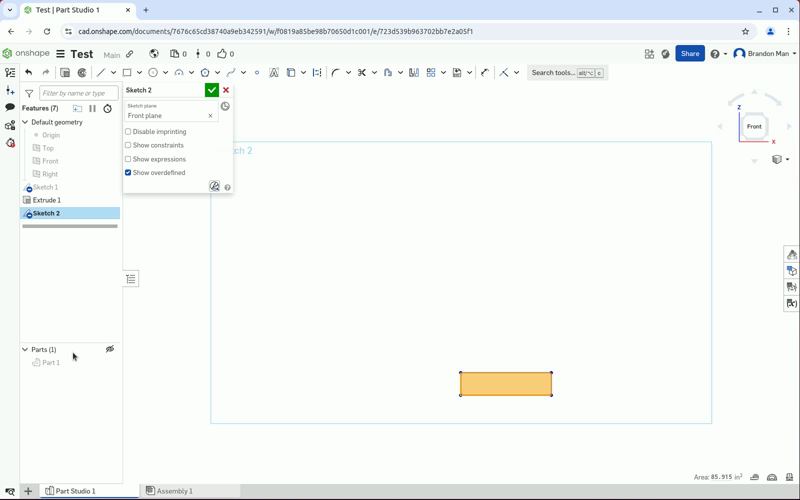
key(shift+e)
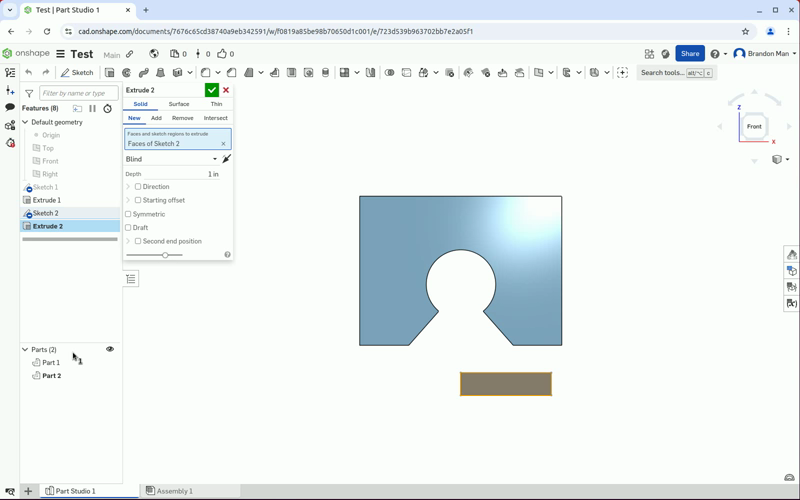
mouse_move(143, 106)
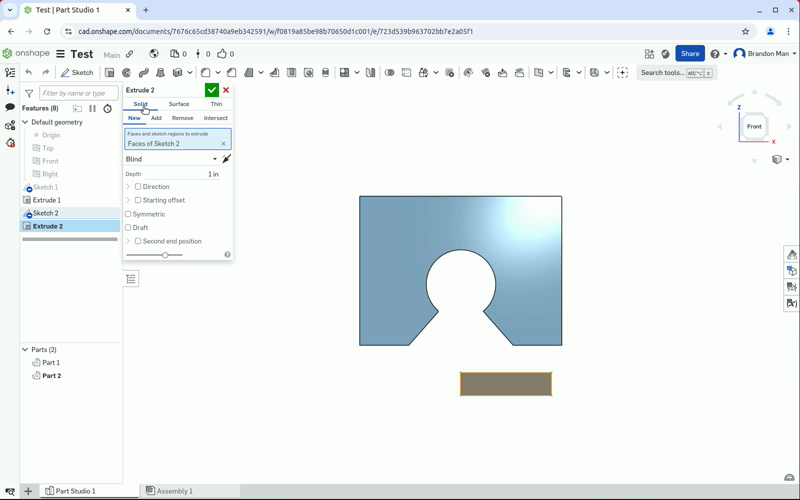
click(143, 106)
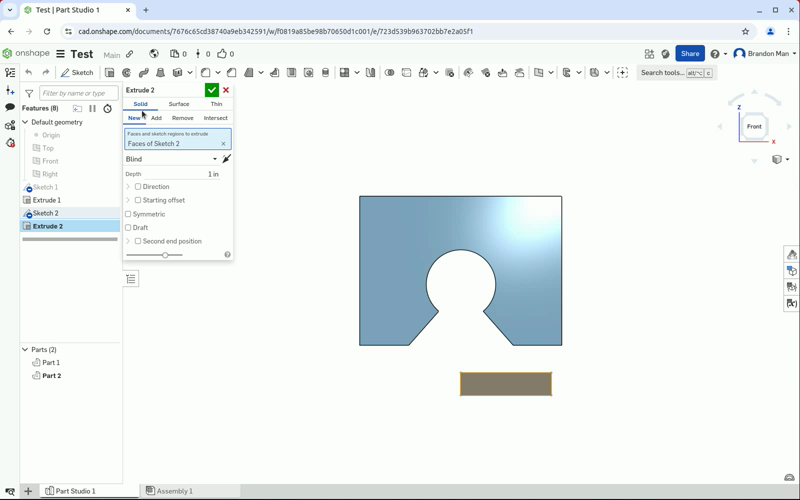
mouse_move(137, 120)
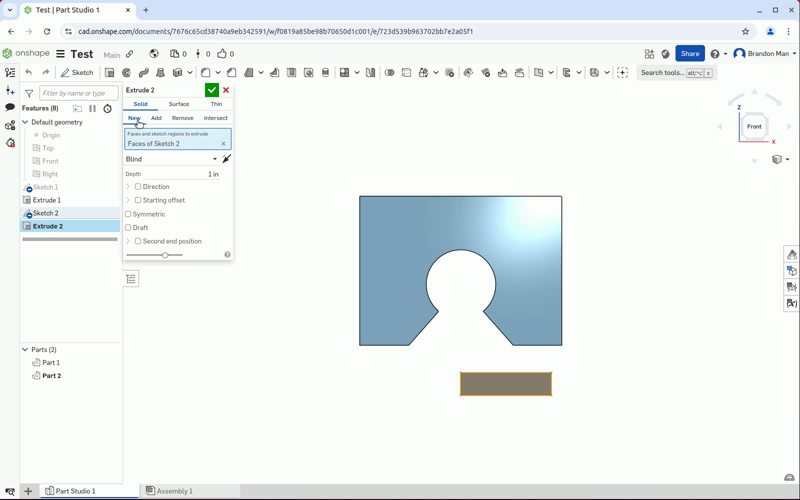
click(137, 120)
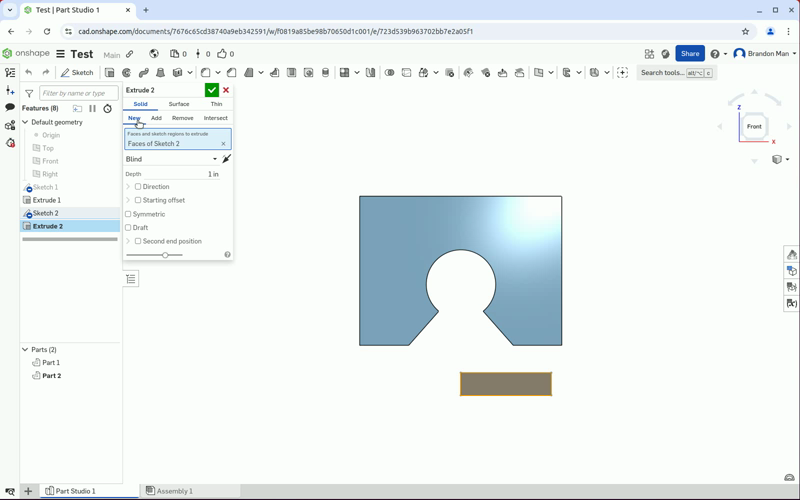
key(tab, 4)
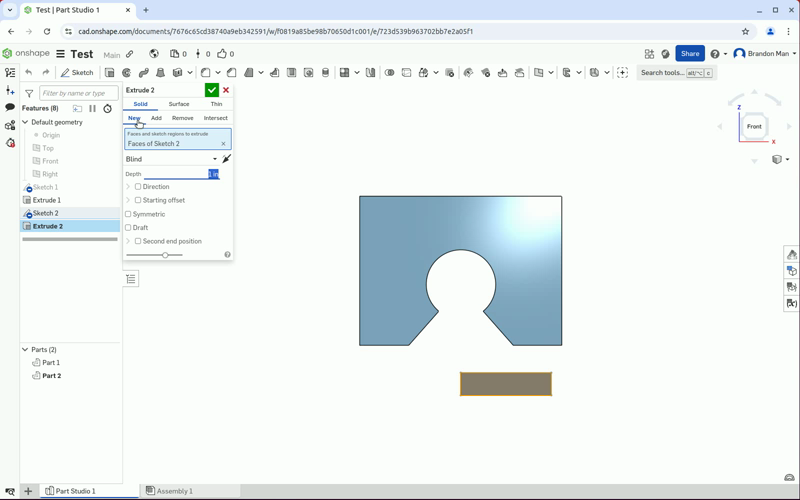
text(39.476)
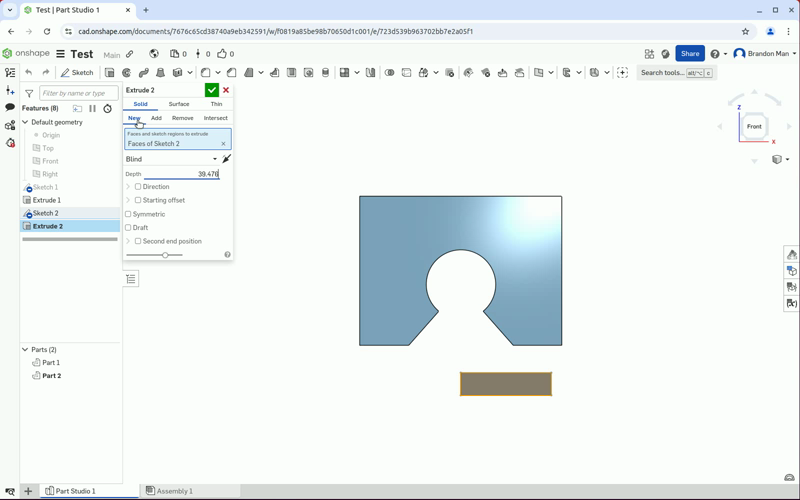
key(tab, 3)
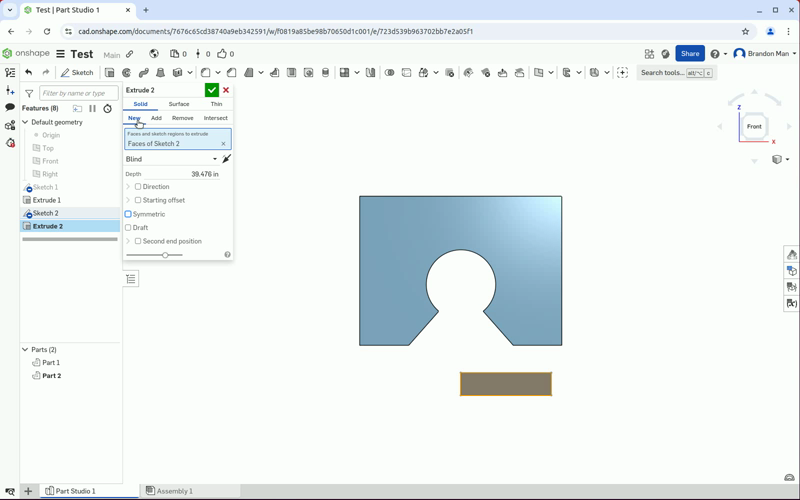
key(space)
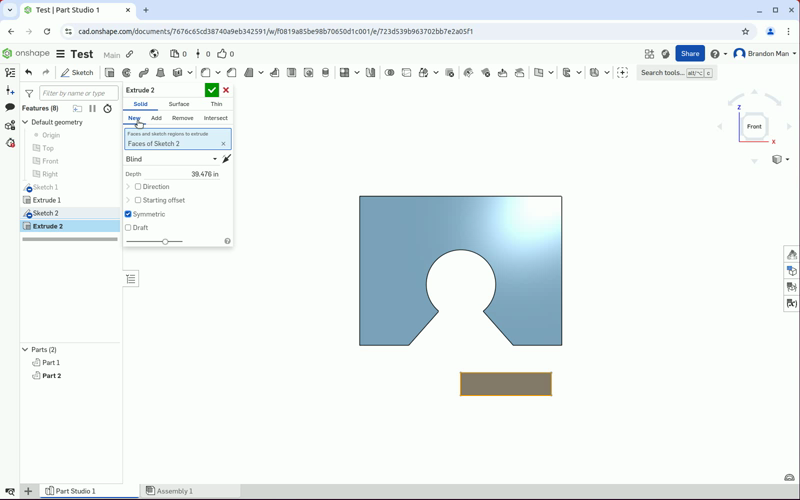
key(enter)
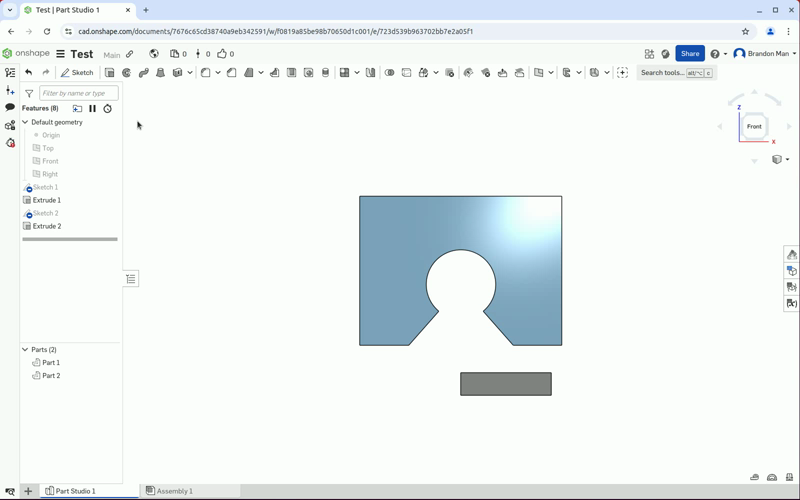
key(shift+h)
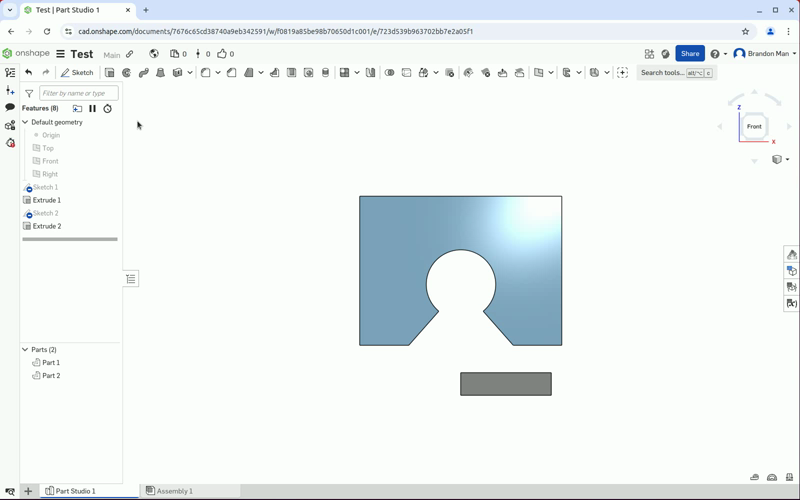
key(shift+h)
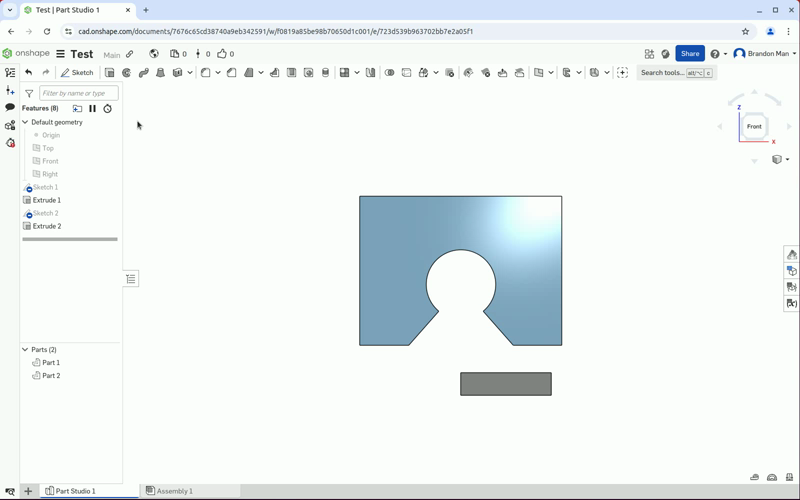
mouse_move(73, 189)
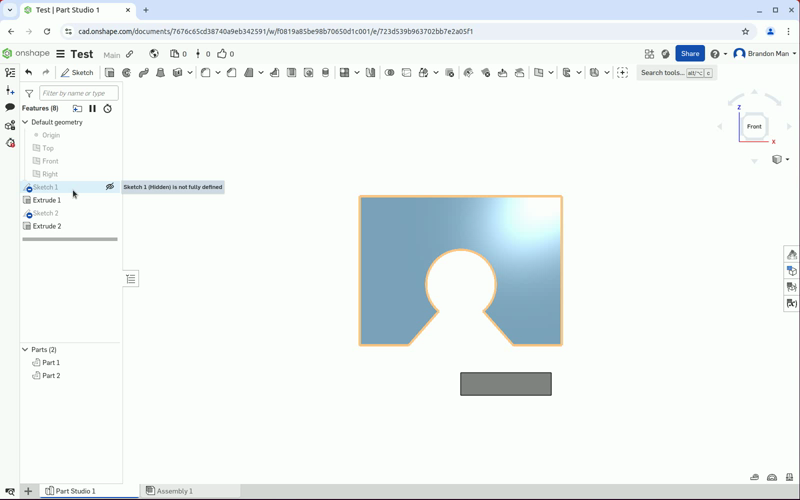
click(73, 189)
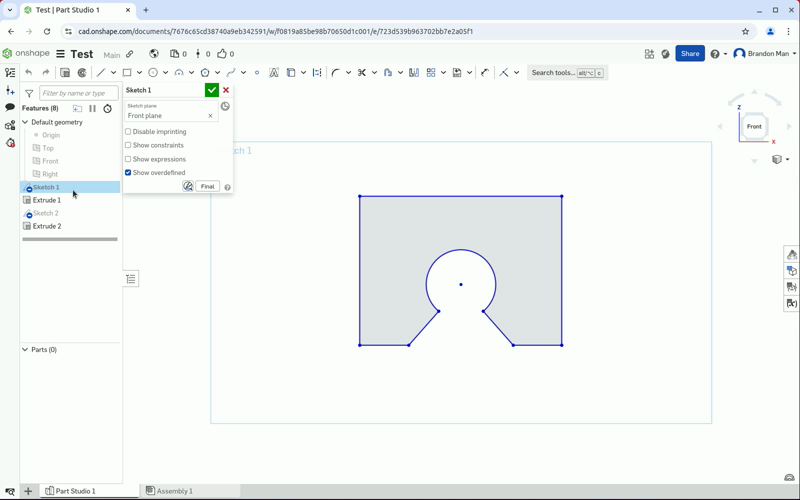
mouse_move(229, 92)
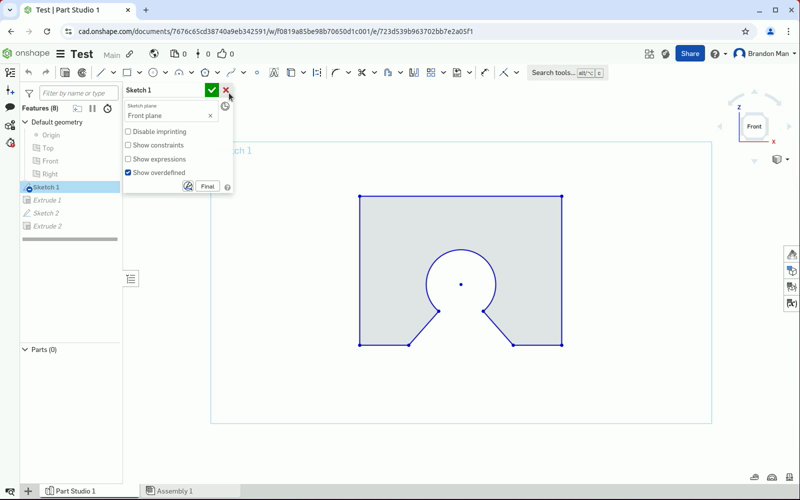
click(229, 92)
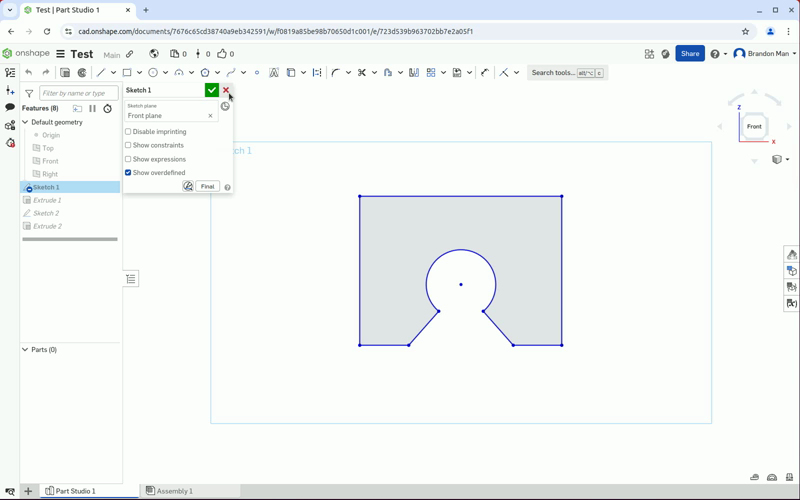
key(shift+s)
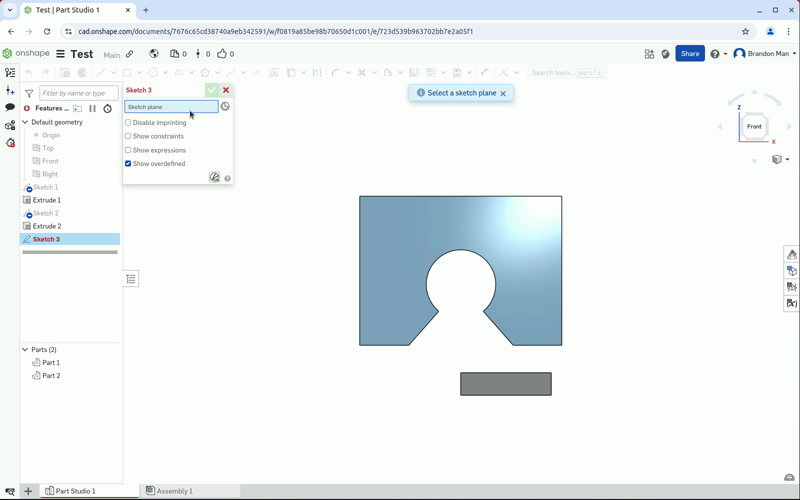
mouse_move(73, 163)
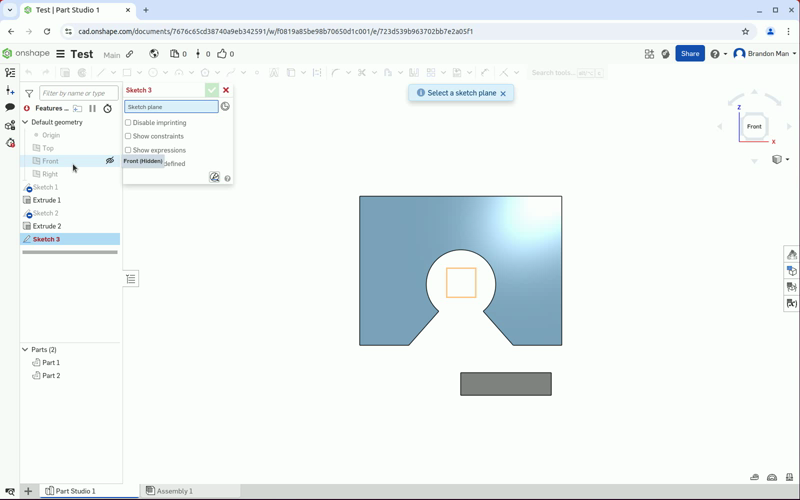
click(73, 163)
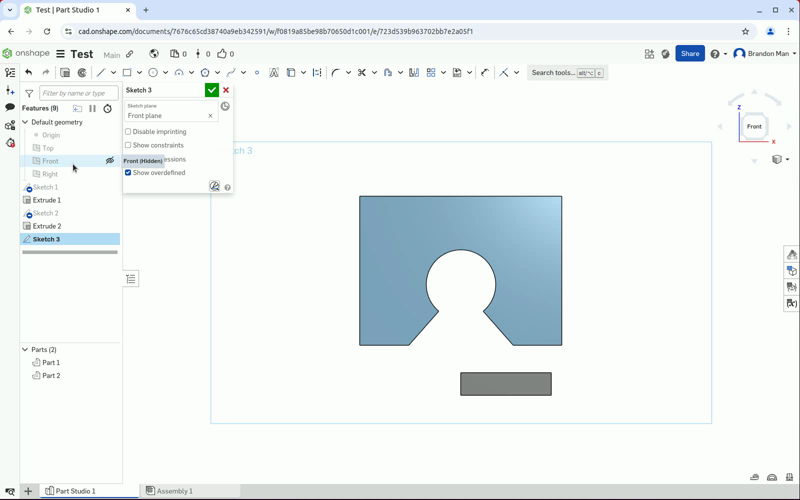
mouse_move(73, 352)
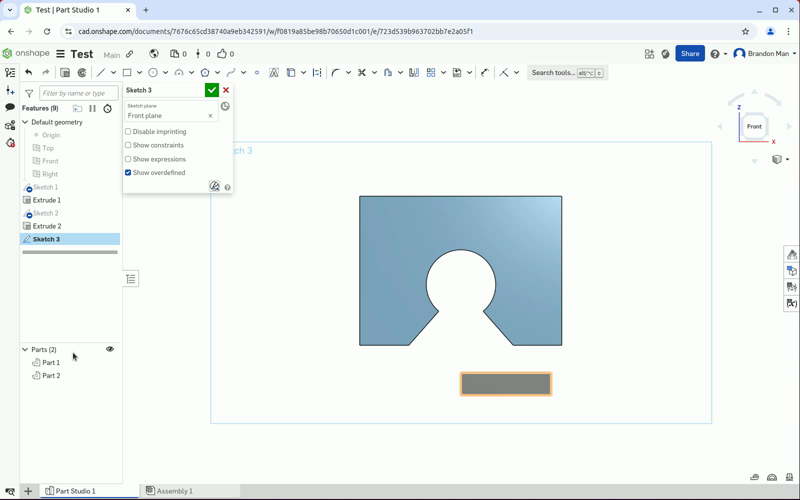
key(y)
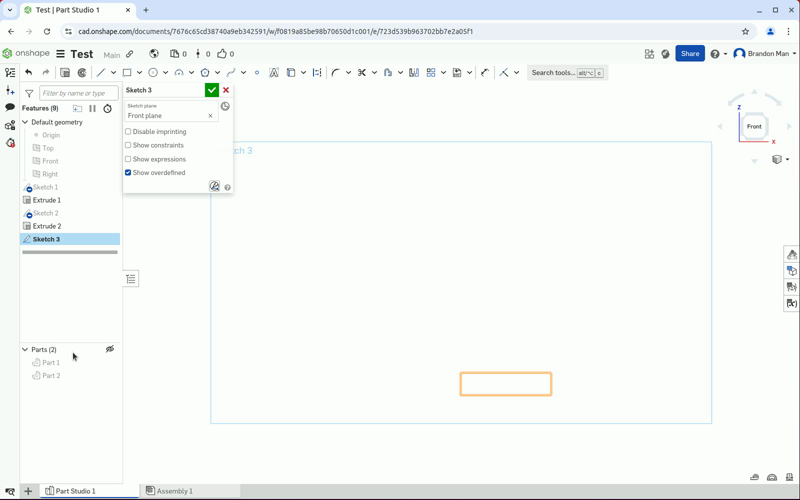
key(l)
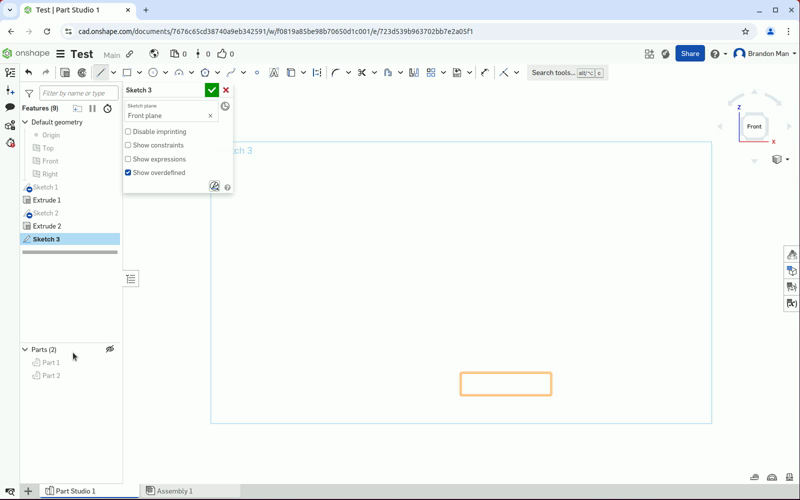
key_down(shift)
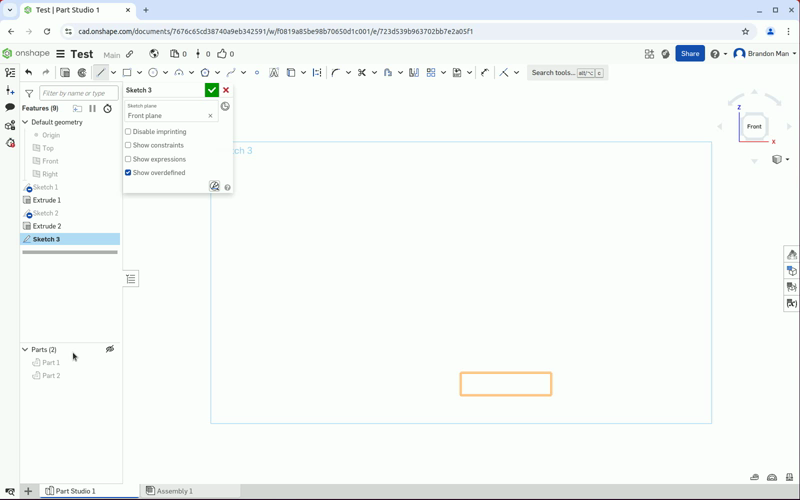
mouse_move(370, 395)
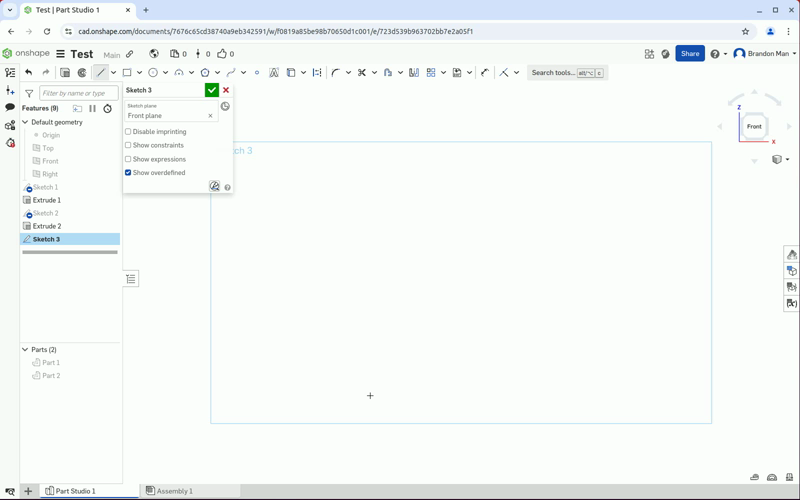
click(370, 395)
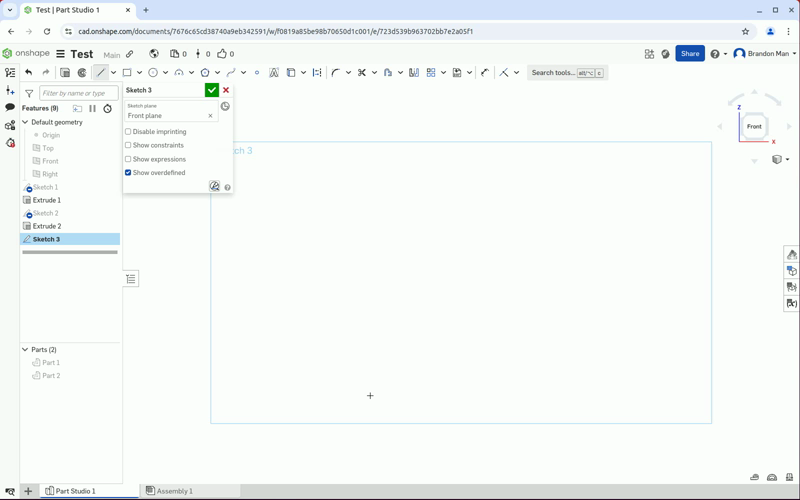
key_up(shift)
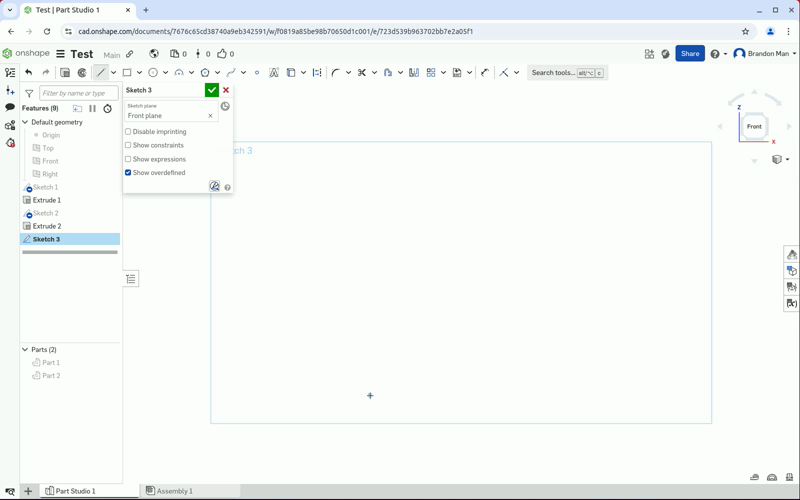
key_down(shift)
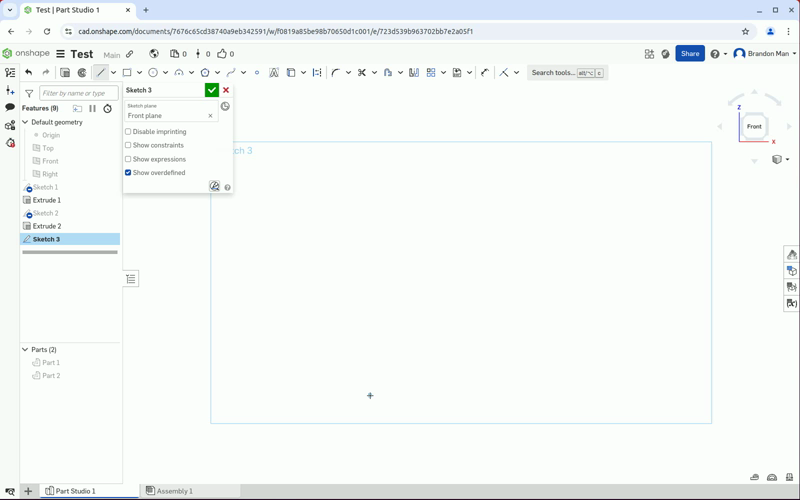
mouse_move(461, 395)
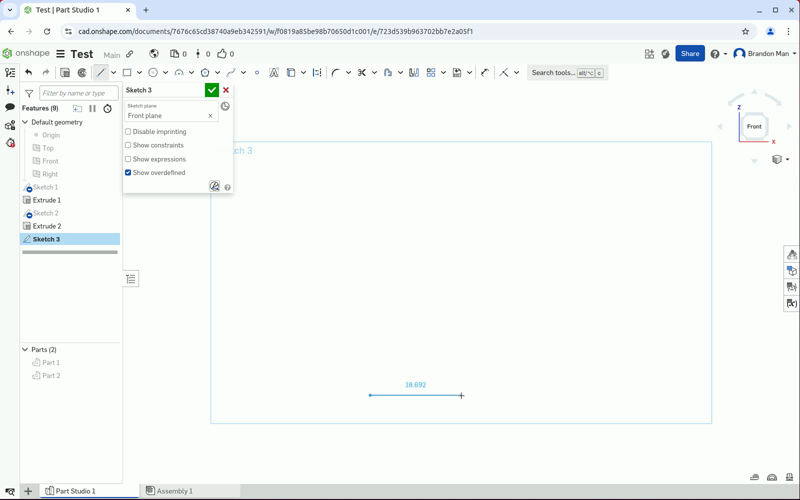
click(461, 395)
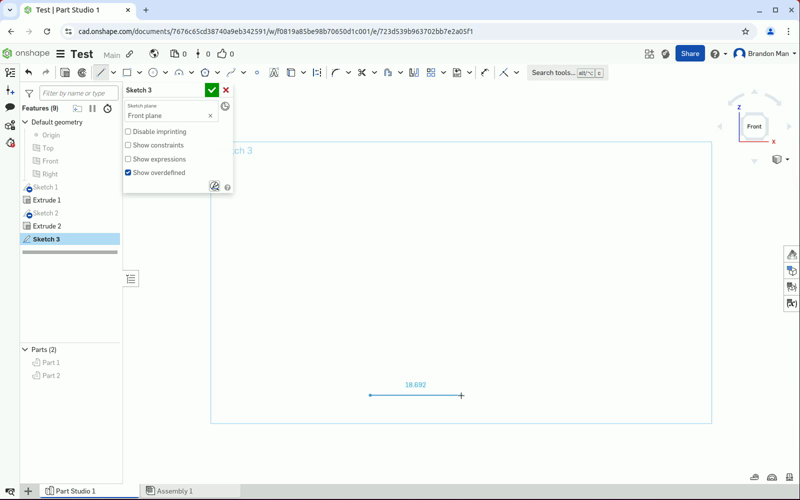
key_up(shift)
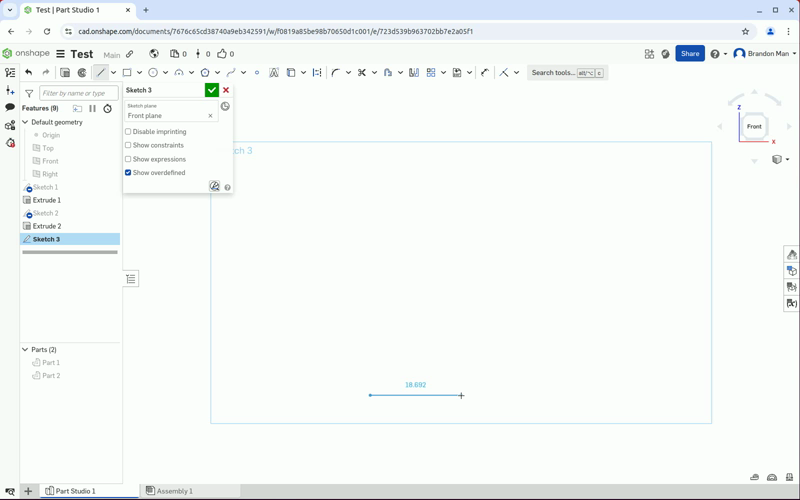
key_down(shift)
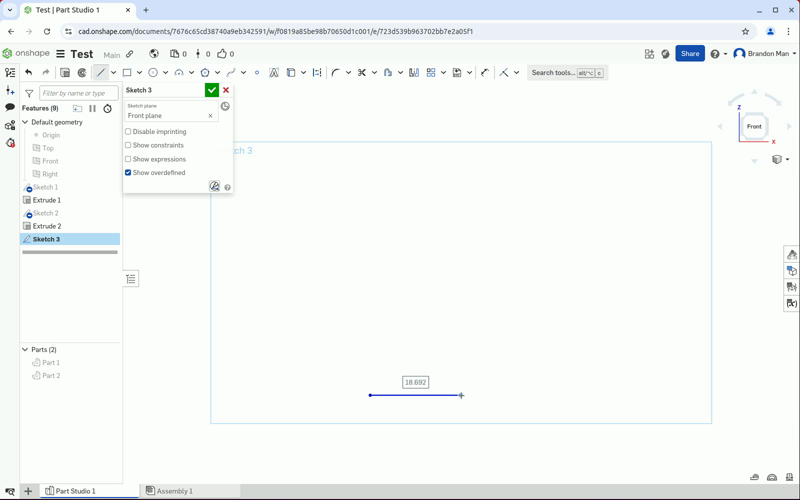
mouse_move(491, 395)
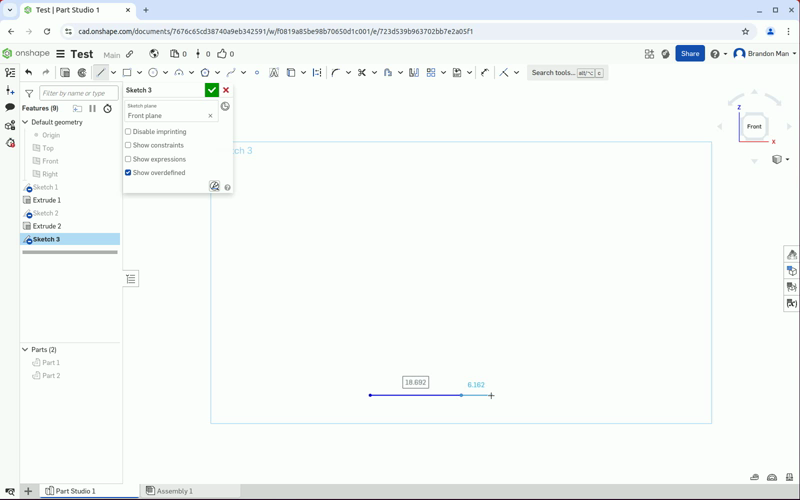
mouse_move(461, 372)
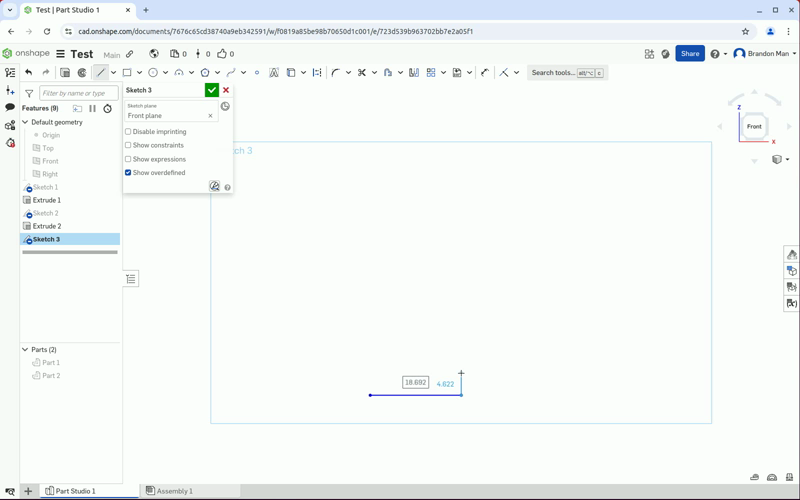
click(461, 372)
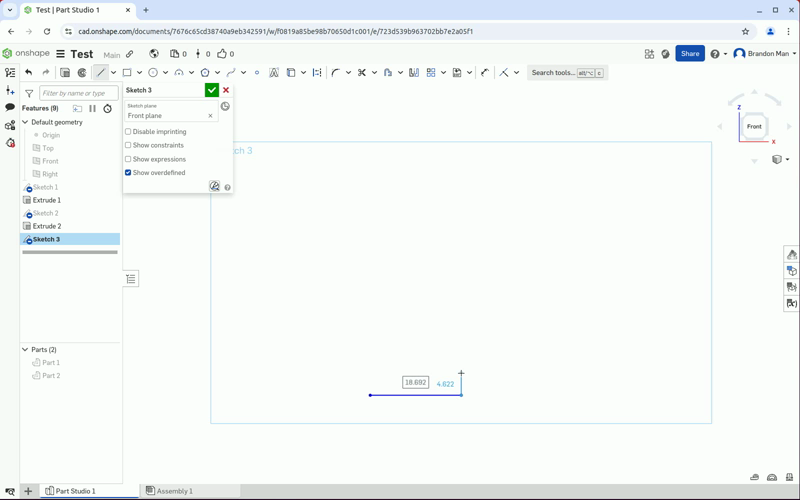
key_up(shift)
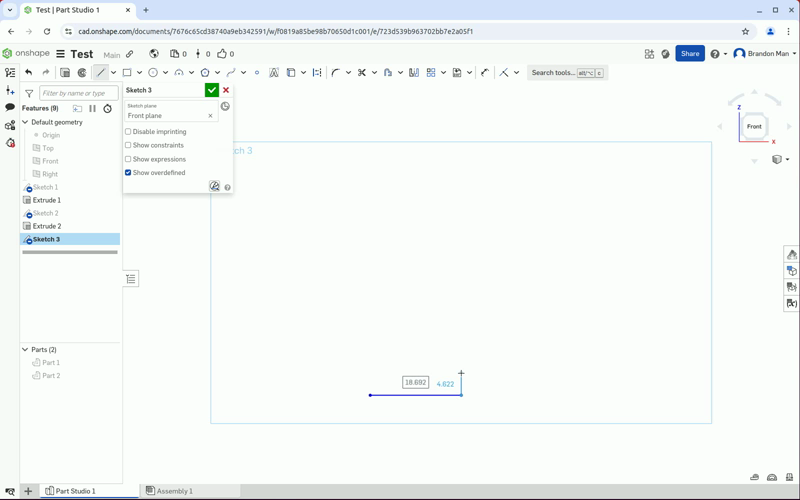
key_down(shift)
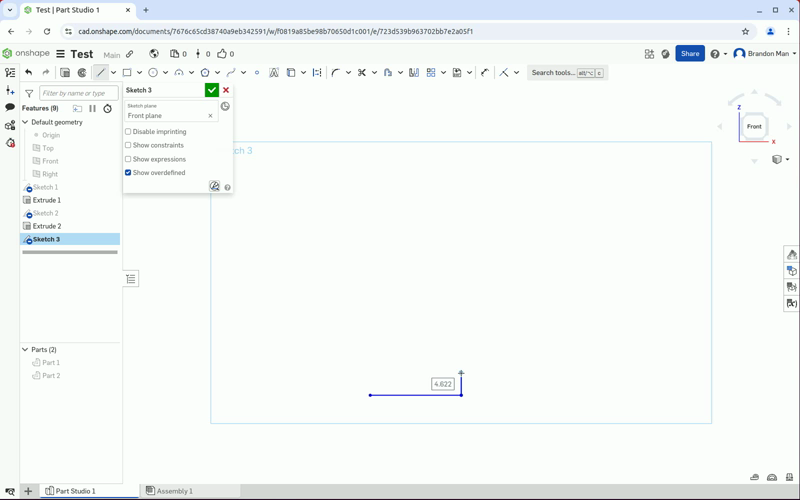
mouse_move(370, 372)
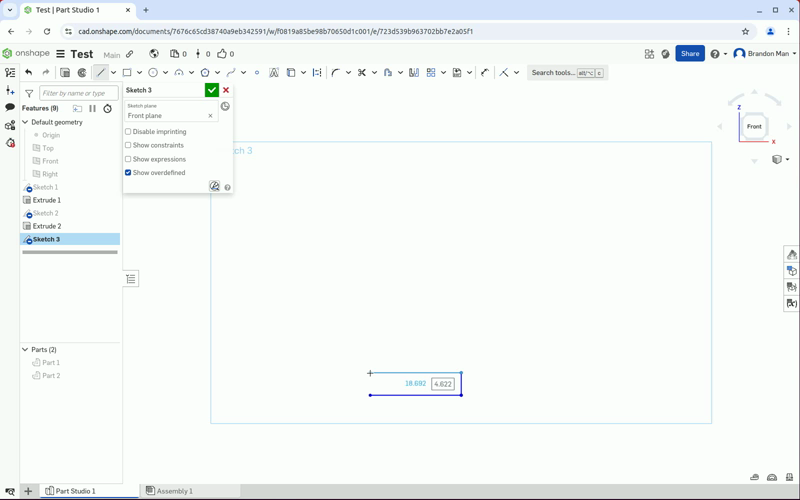
click(370, 372)
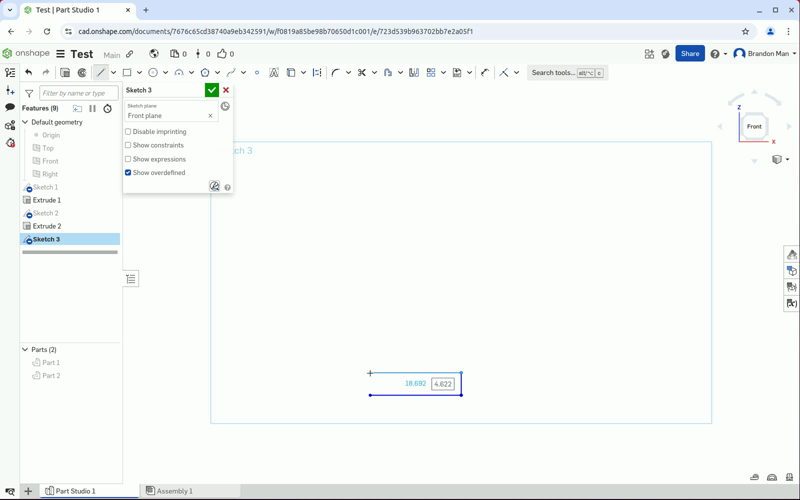
key_up(shift)
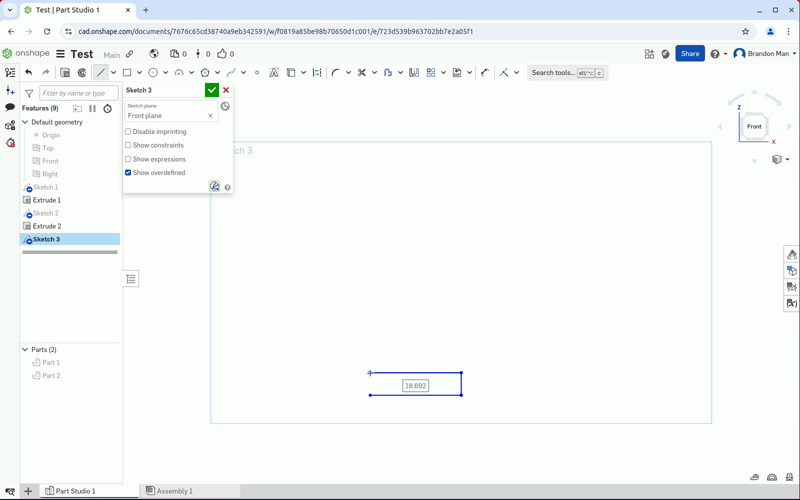
mouse_move(400, 372)
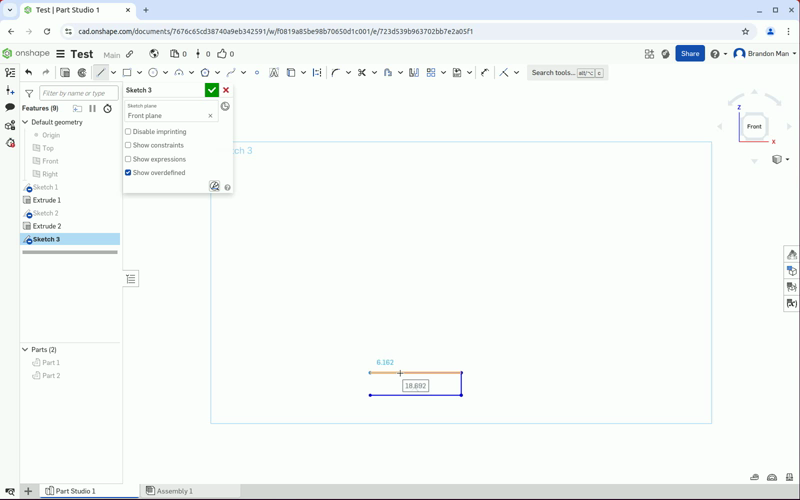
key_down(shift)
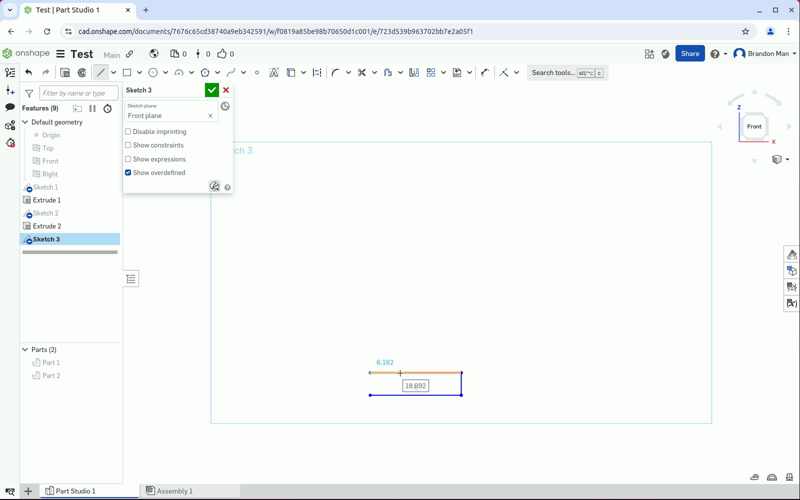
mouse_move(370, 395)
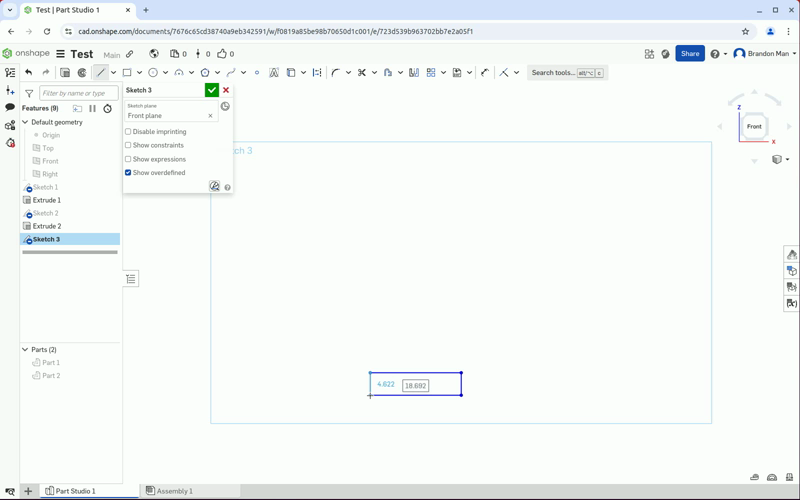
key_up(shift)
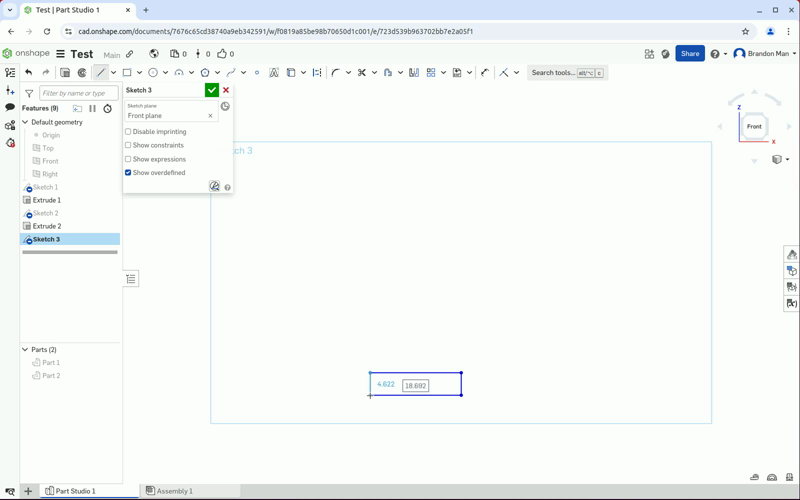
click(370, 395)
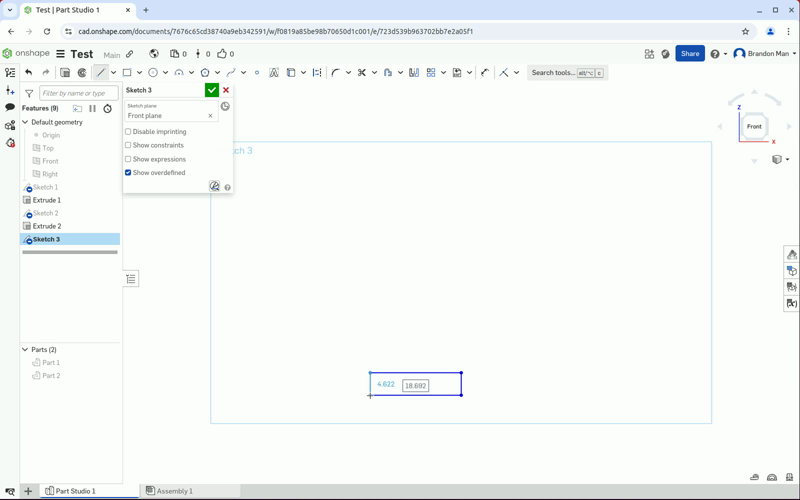
key(esc)
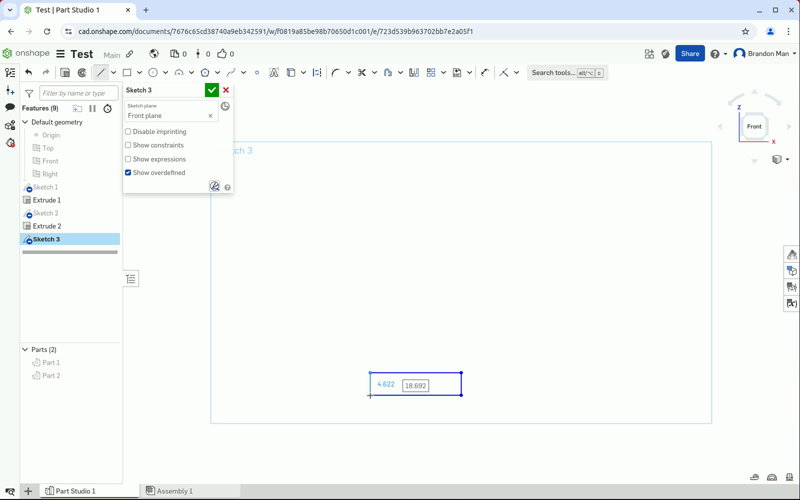
mouse_move(410, 378)
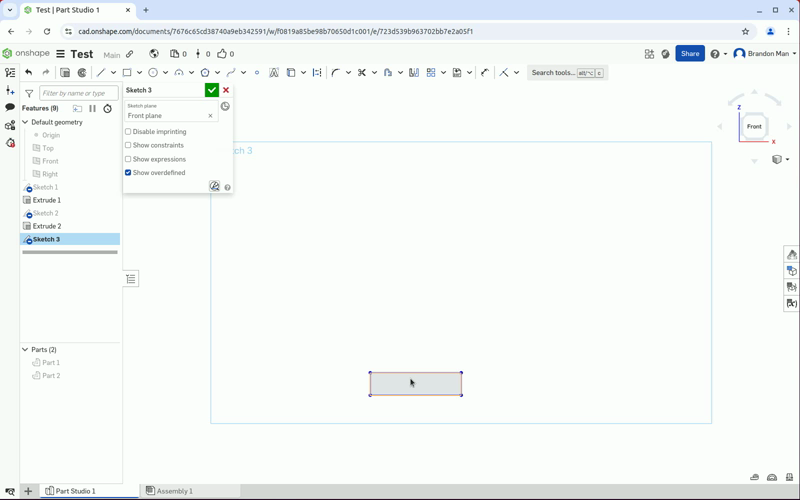
click(410, 378)
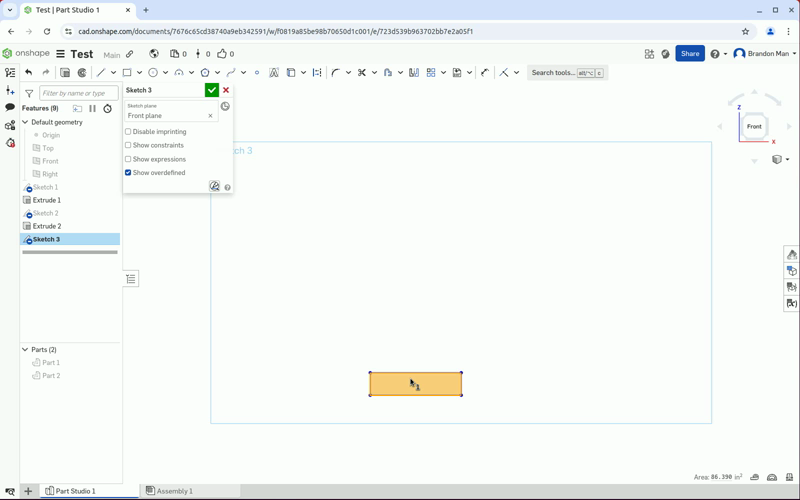
mouse_move(73, 352)
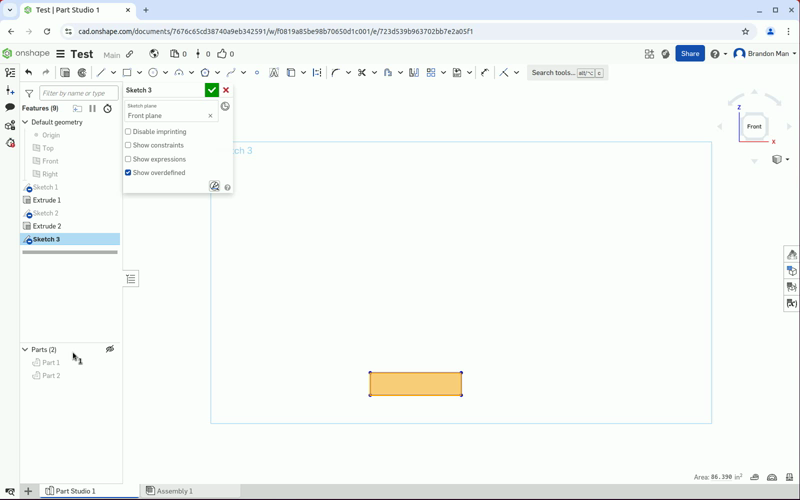
key(shift+y)
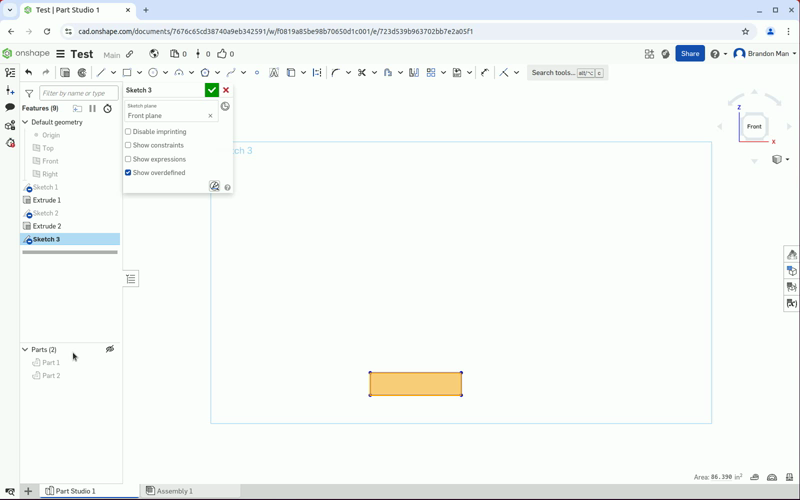
key(shift+e)
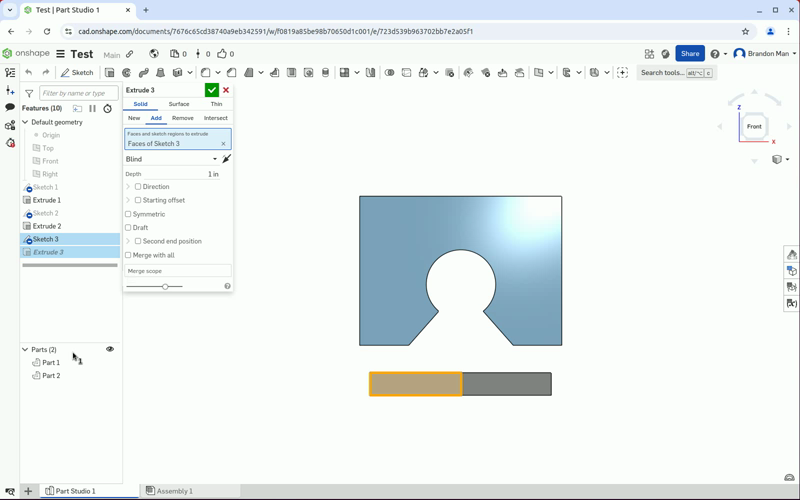
mouse_move(143, 106)
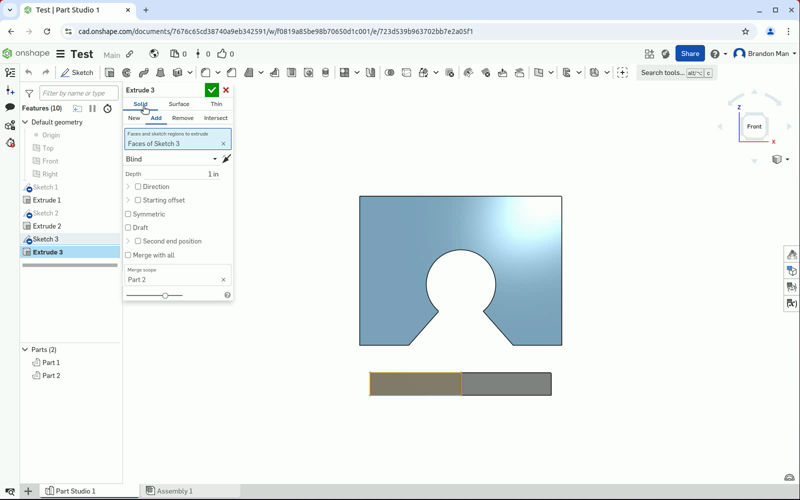
click(143, 106)
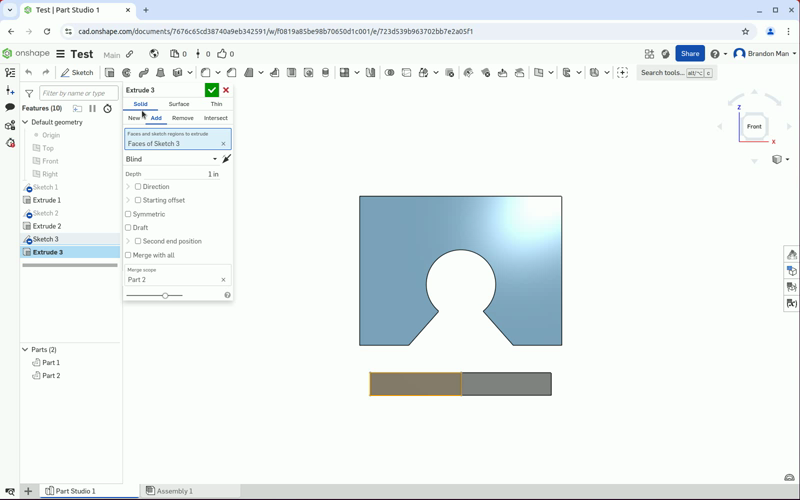
mouse_move(137, 120)
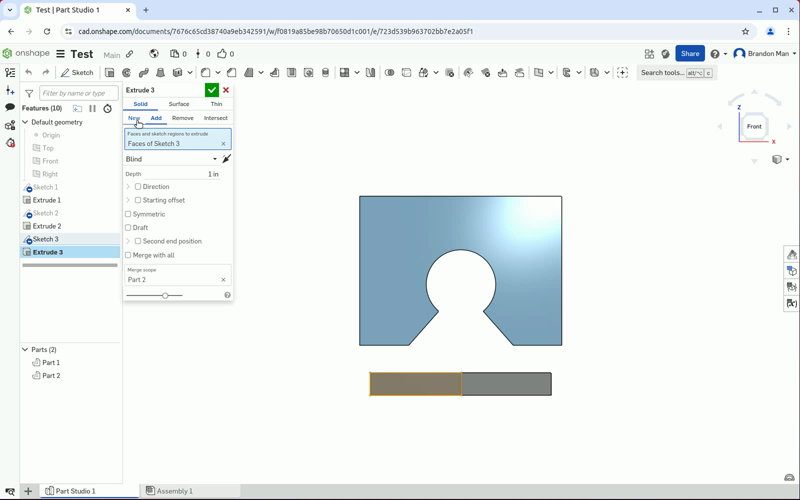
click(137, 120)
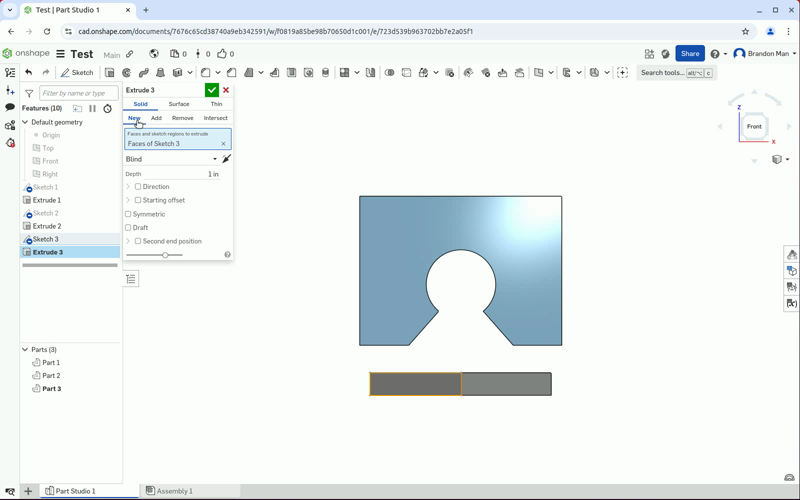
key(tab, 4)
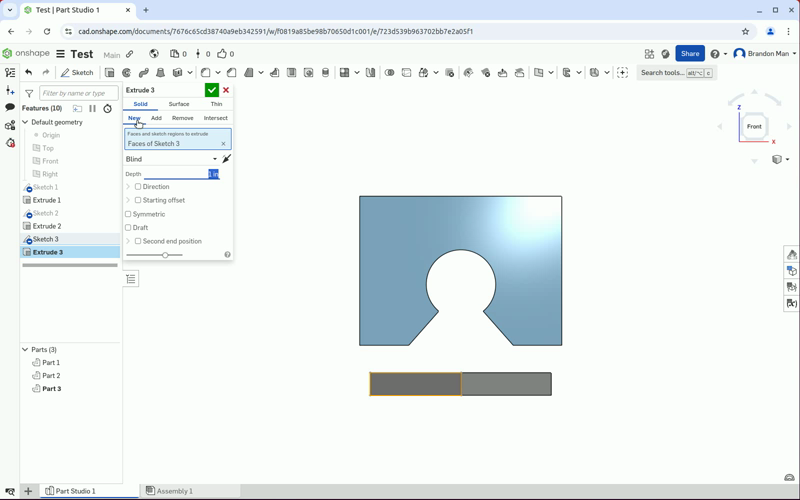
text(39.476)
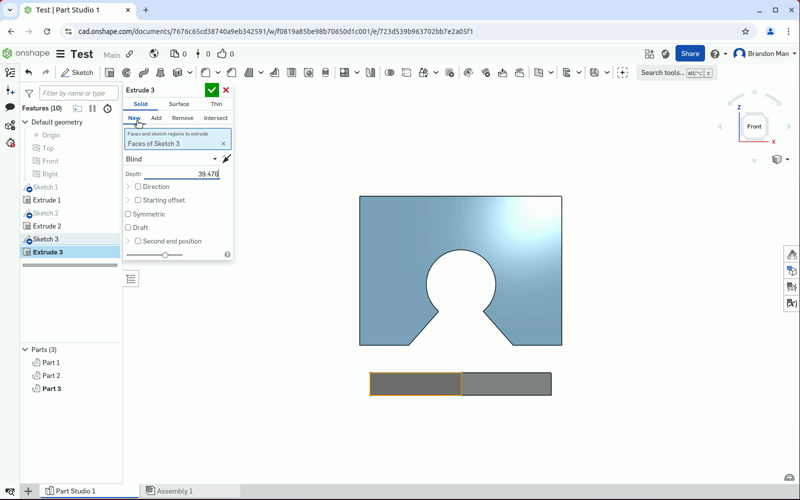
key(tab, 3)
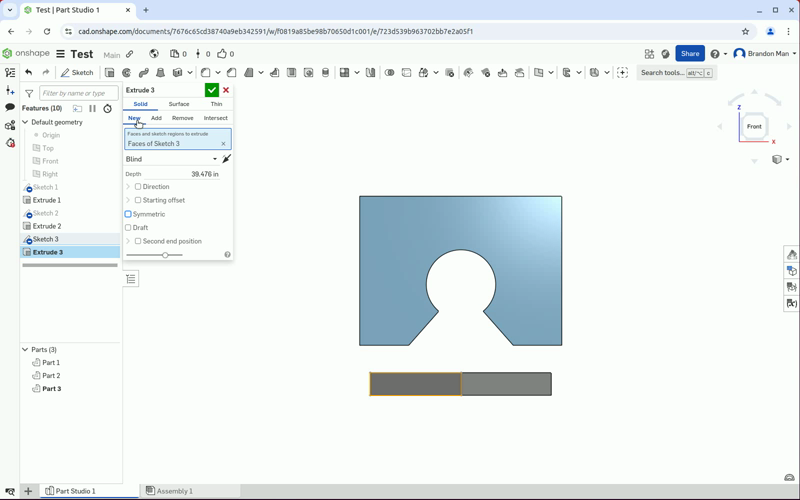
key(space)
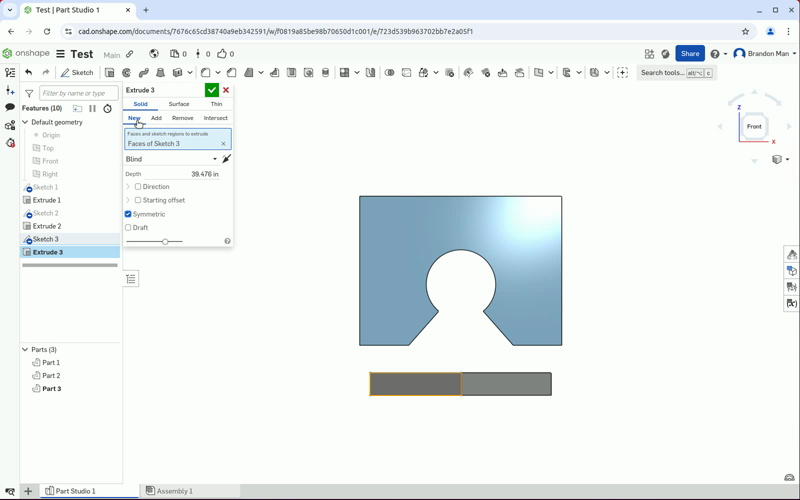
key(enter)
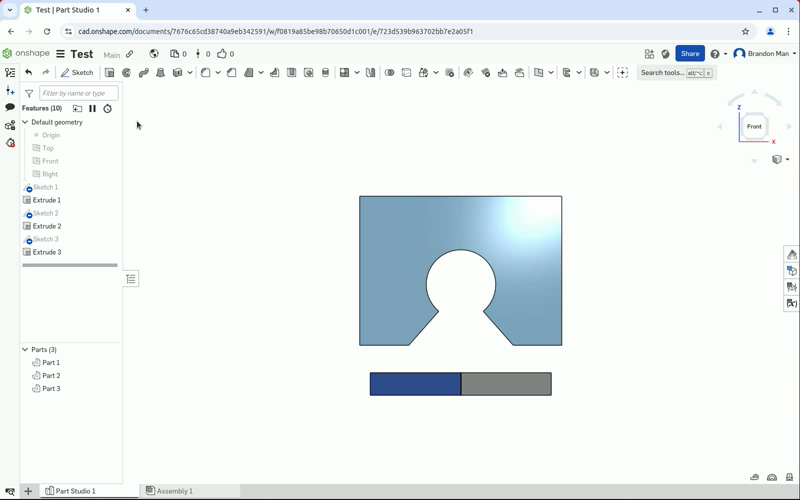
key(shift+h)
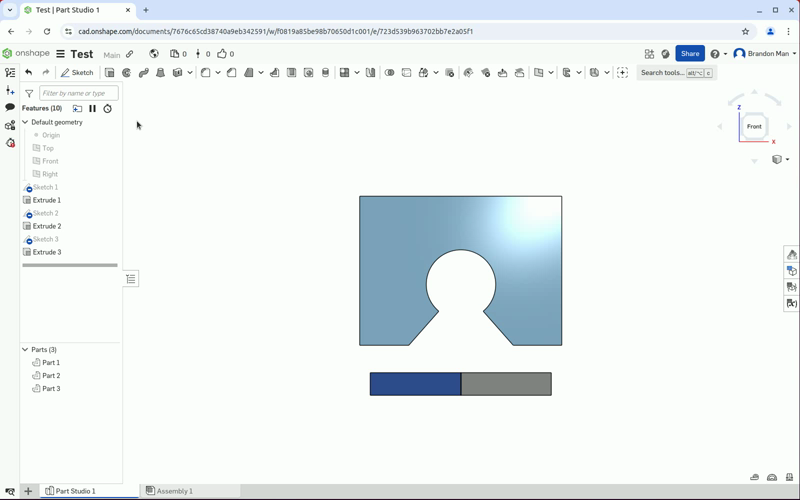
key(shift+h)
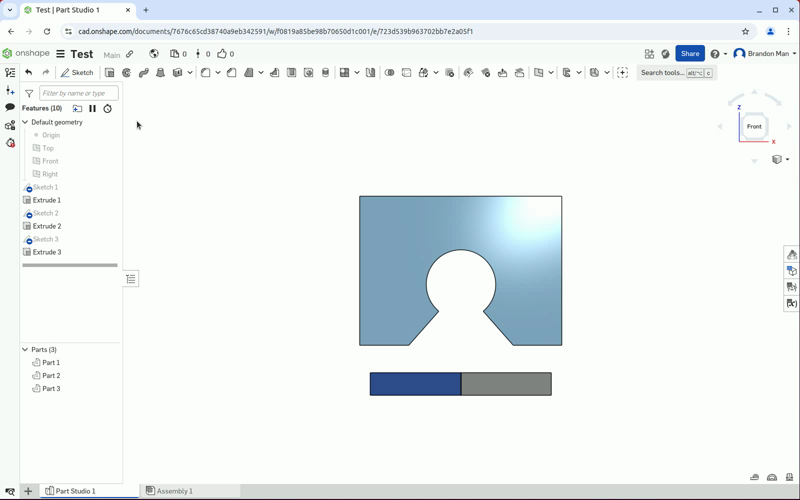
mouse_move(73, 189)
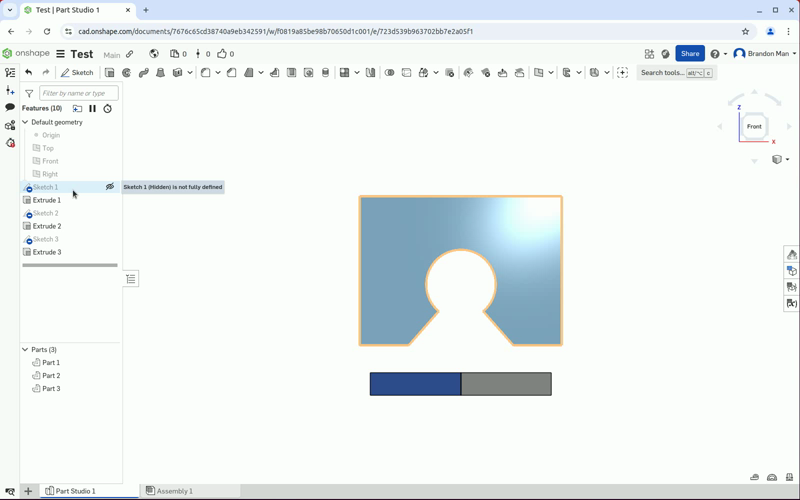
click(73, 189)
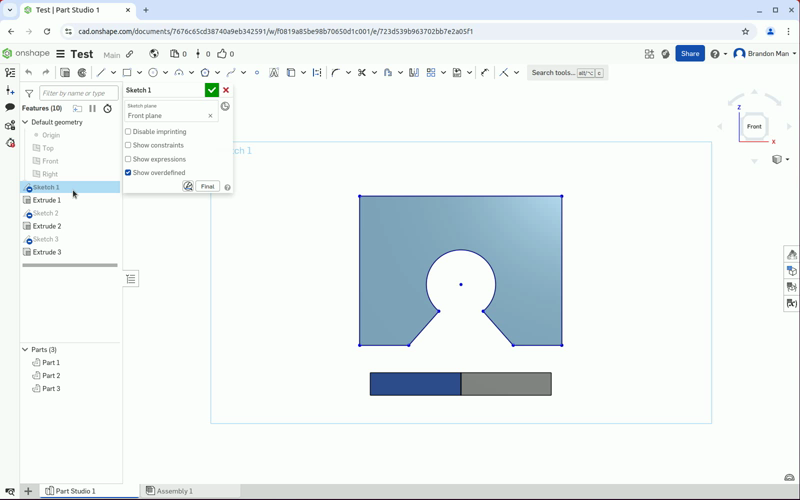
mouse_move(229, 92)
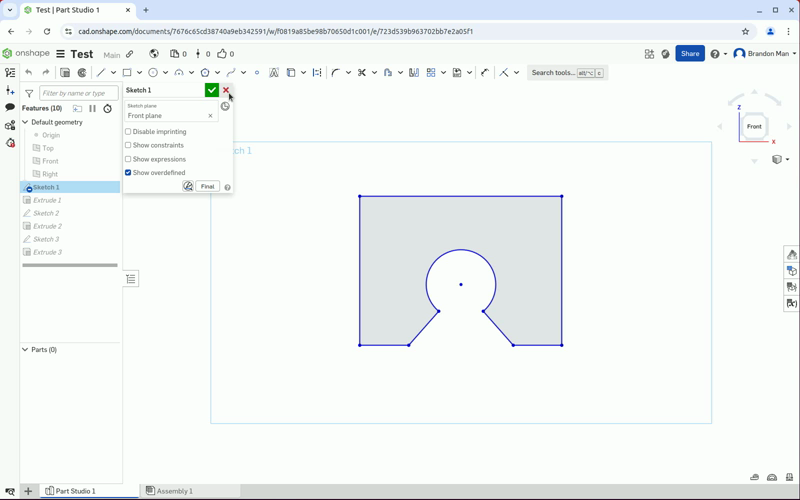
click(229, 92)
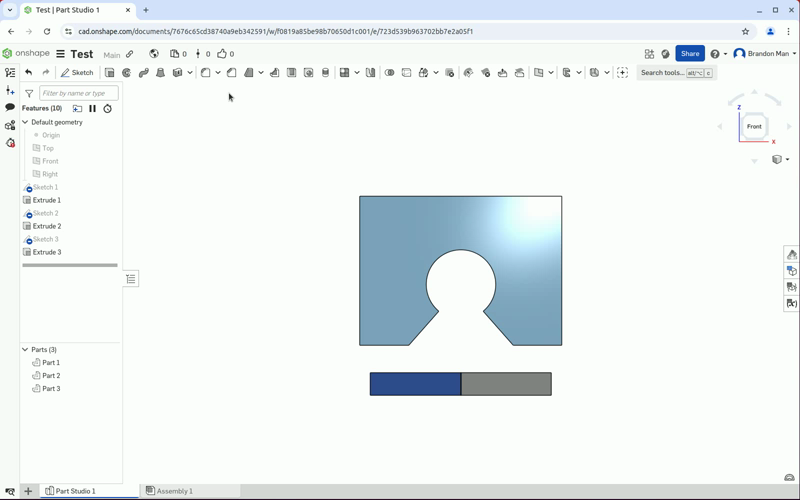
mouse_move(73, 352)
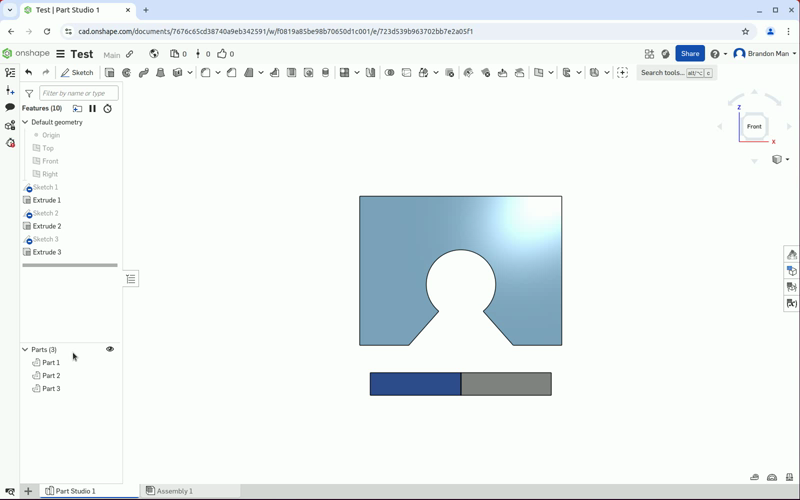
key(y)
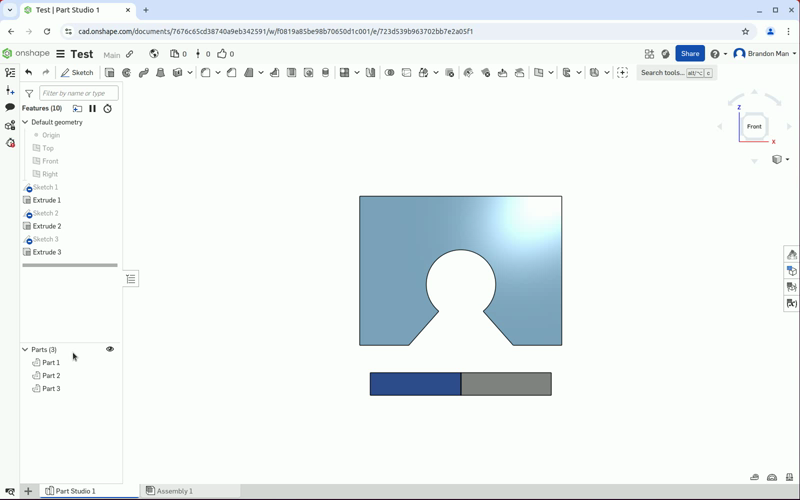
key(shift+p)
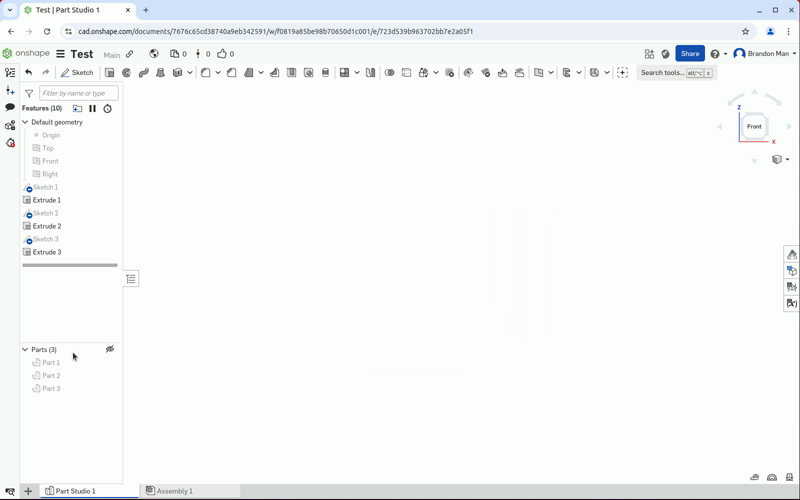
key(space)
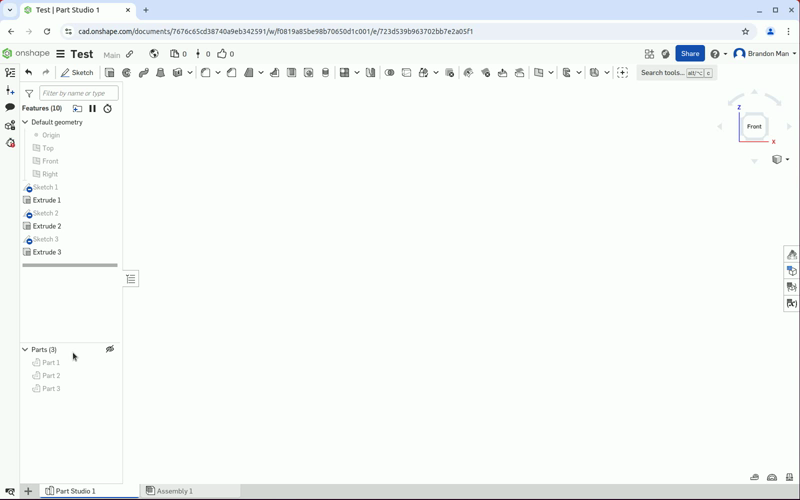
key_down(shift)
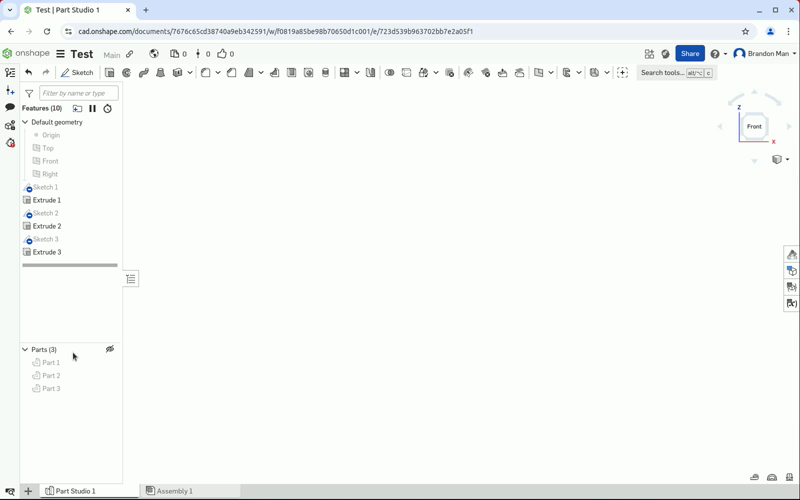
key(down)
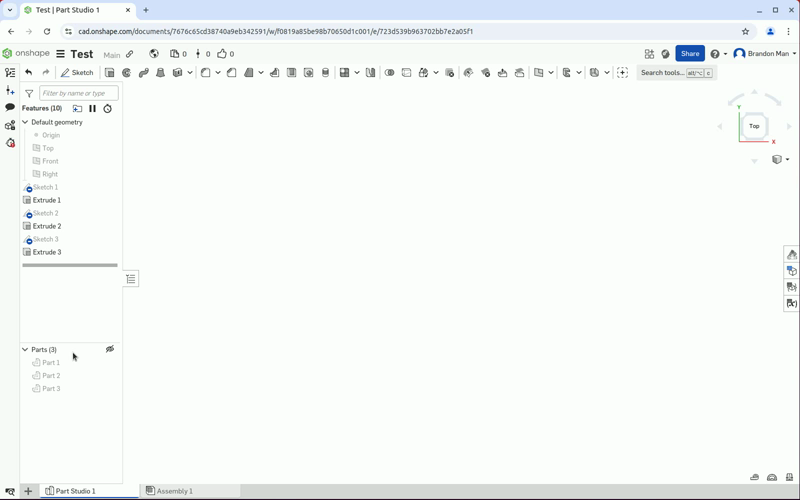
key_up(shift)
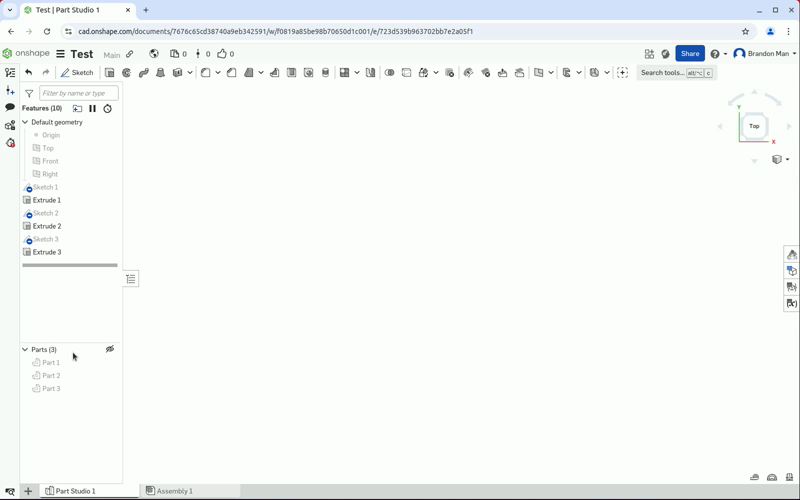
mouse_move(73, 352)
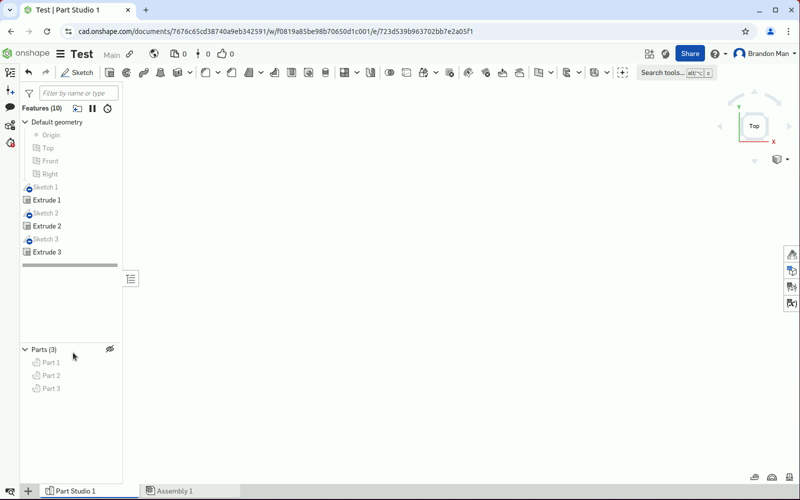
key(shift+y)
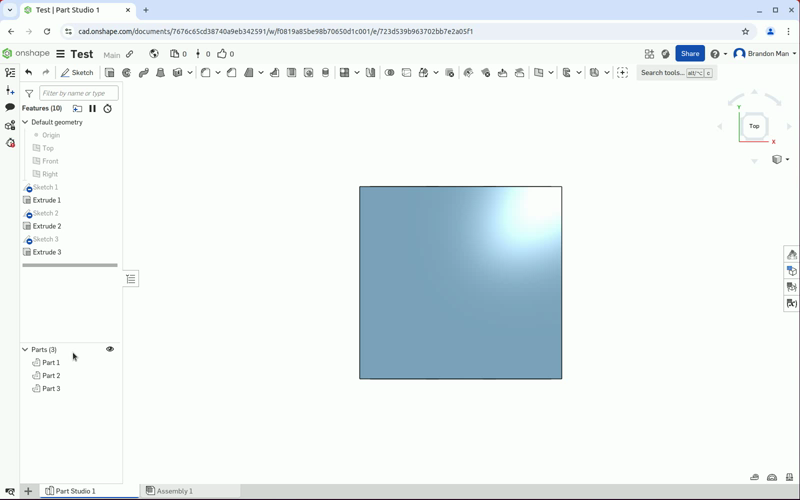
mouse_move(541, 75)
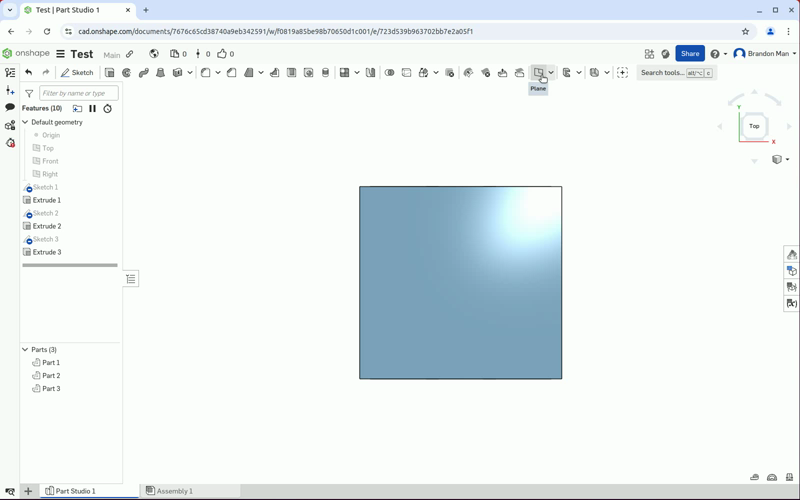
click(541, 75)
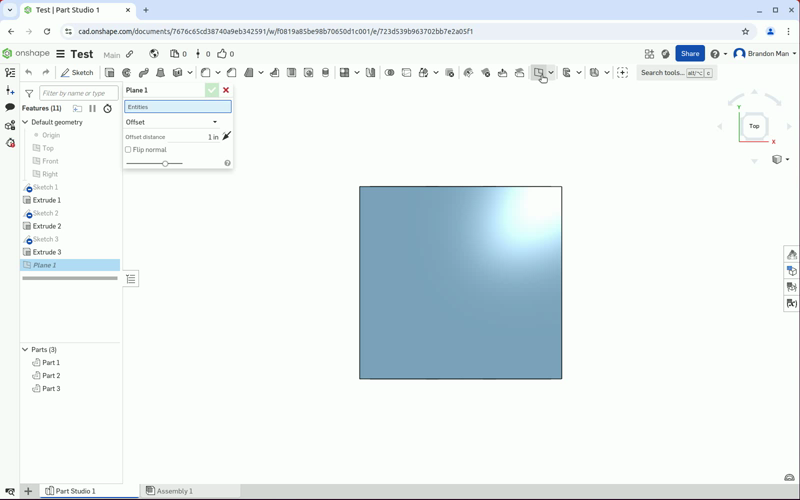
mouse_move(73, 150)
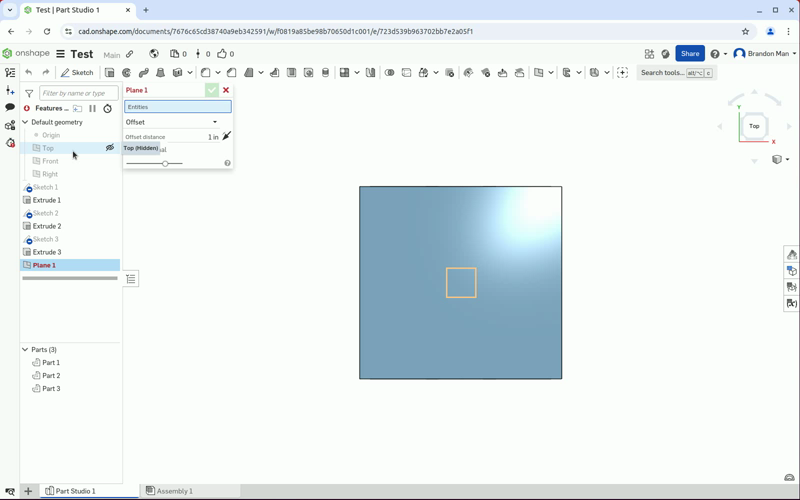
click(73, 150)
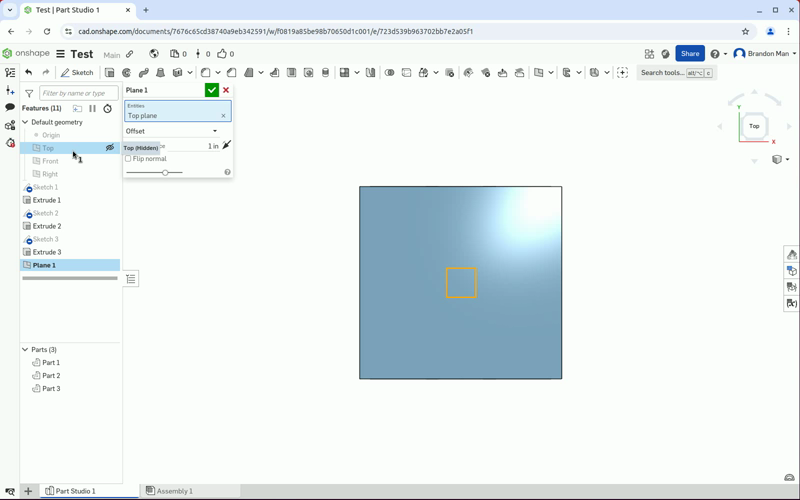
key(tab, 2)
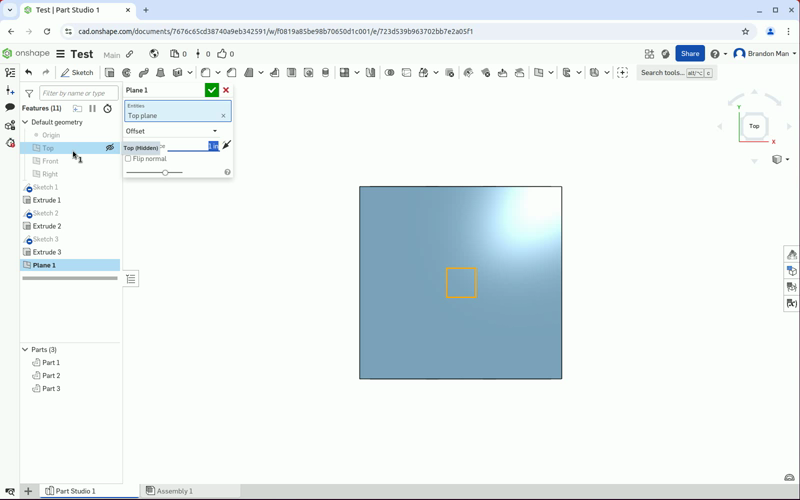
text(17.809)
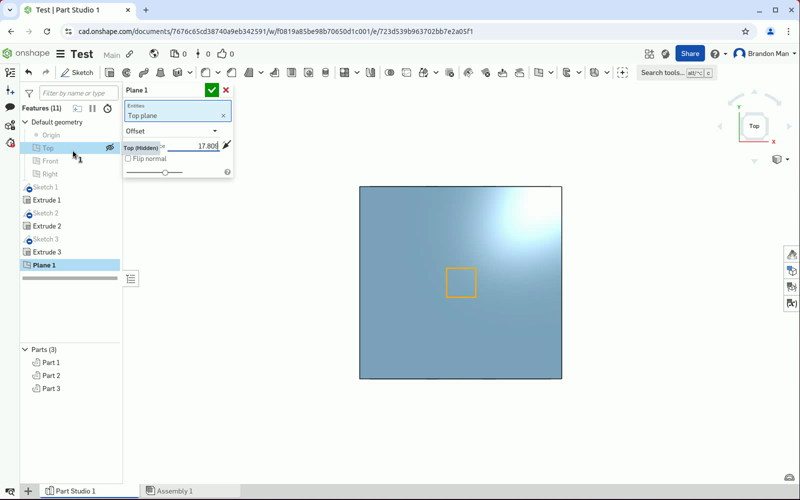
key(enter, 2)
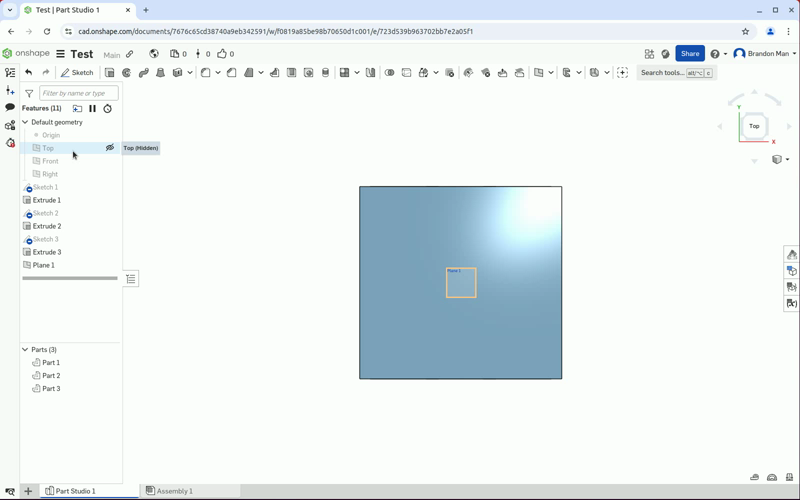
key(shift+s)
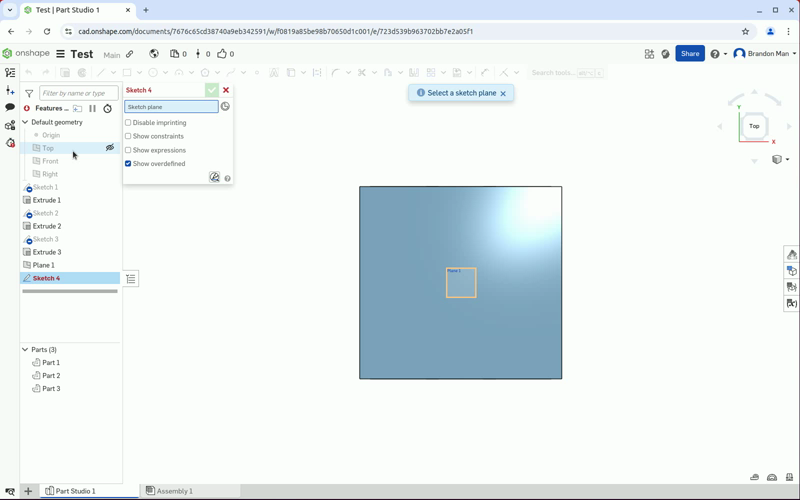
mouse_move(73, 267)
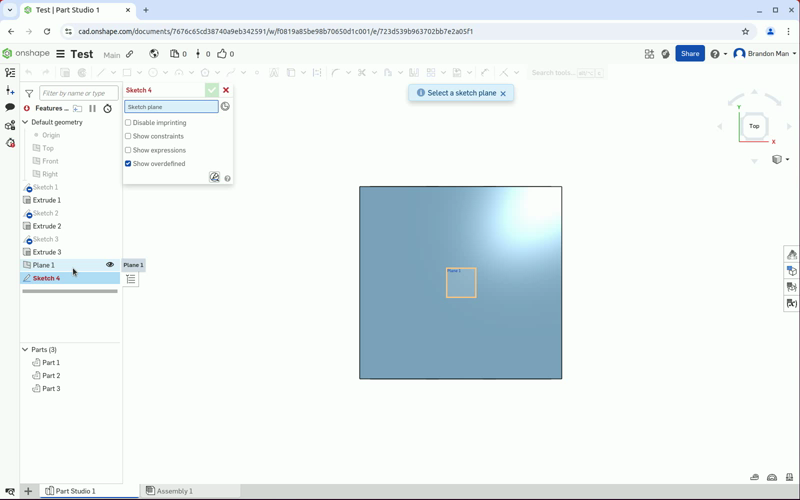
click(73, 267)
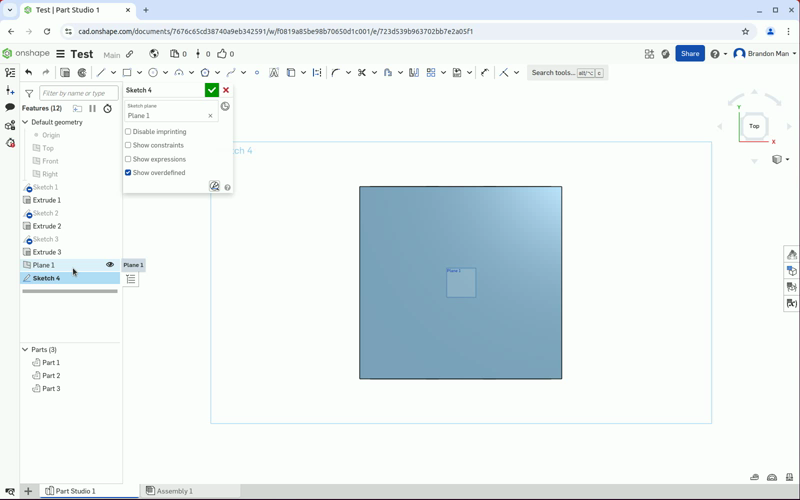
mouse_move(73, 352)
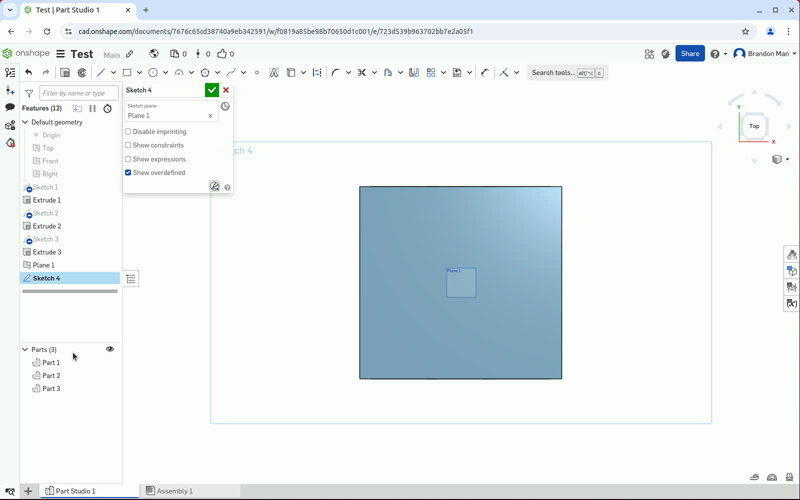
key(y)
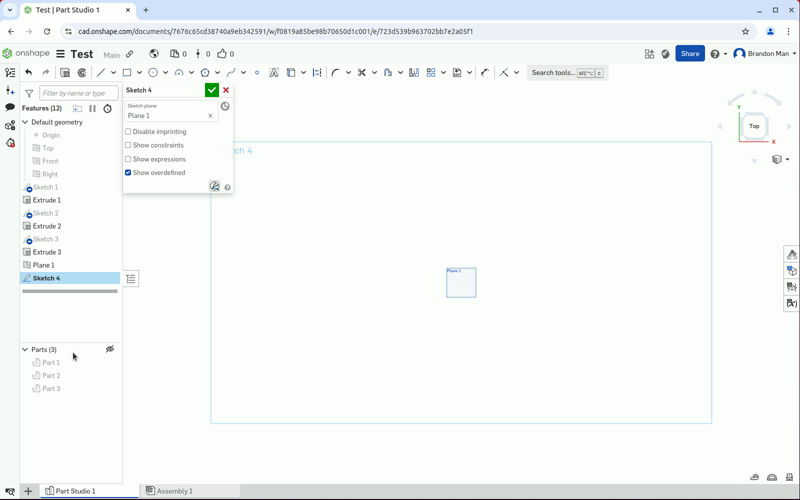
key(c)
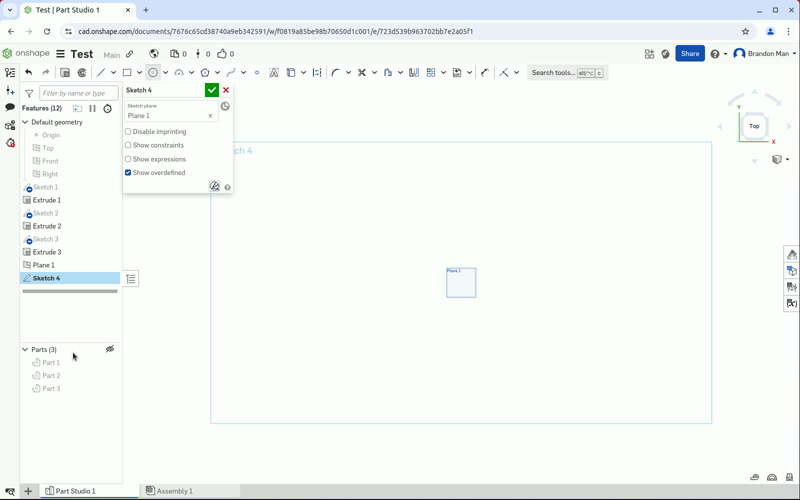
key_down(shift)
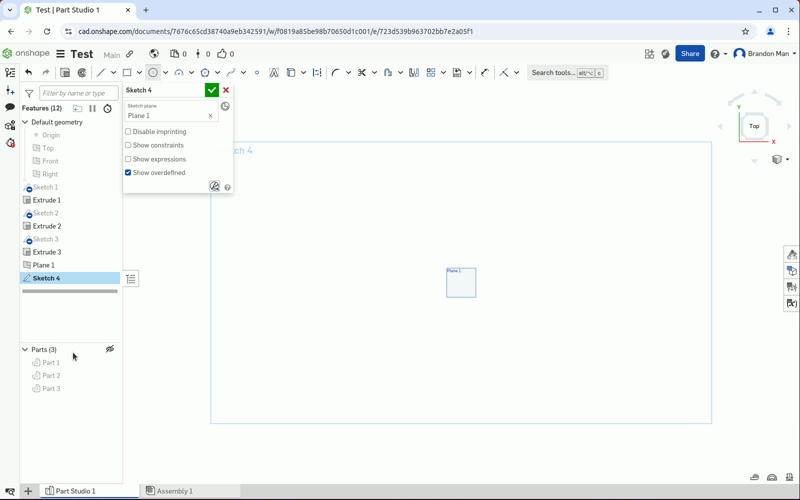
mouse_move(389, 351)
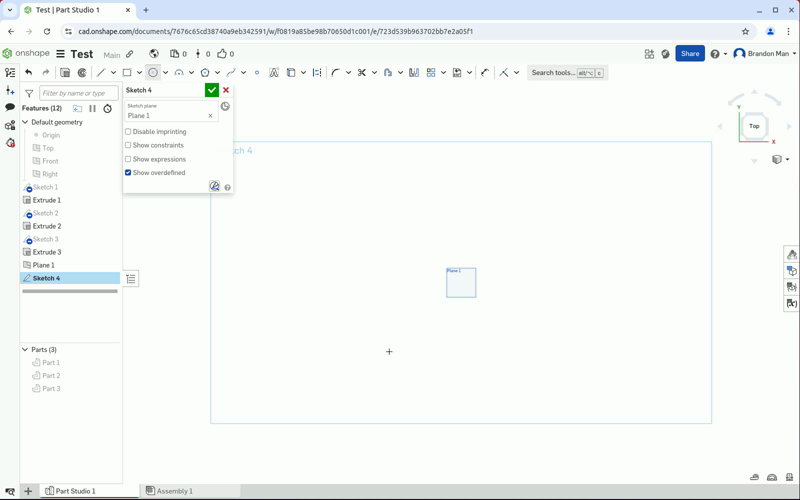
click(389, 351)
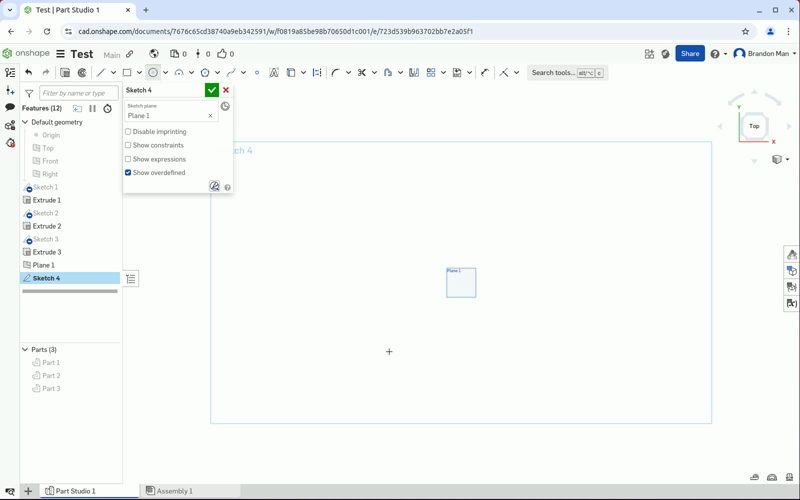
key_up(shift)
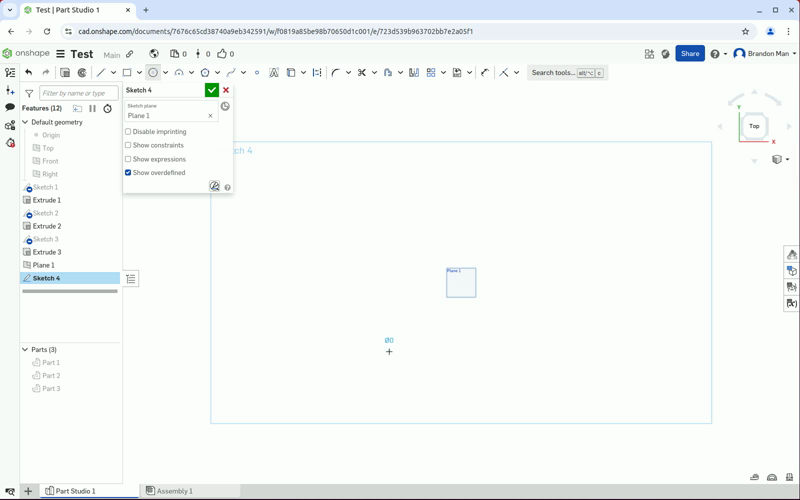
mouse_move(401, 351)
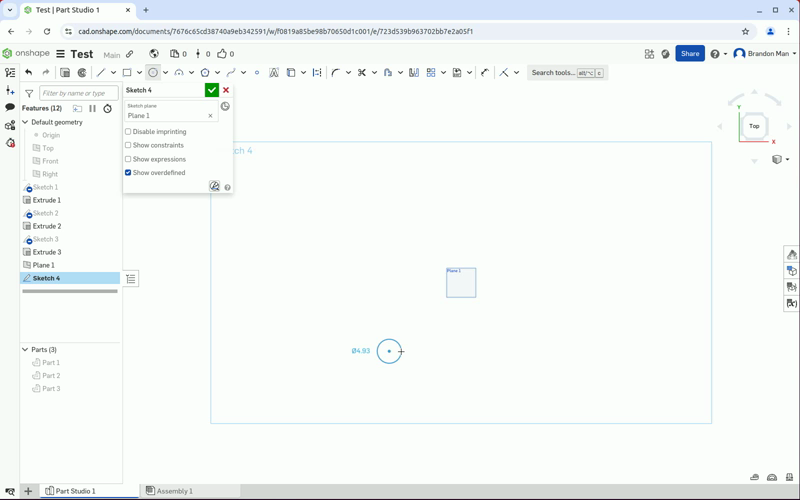
click(401, 351)
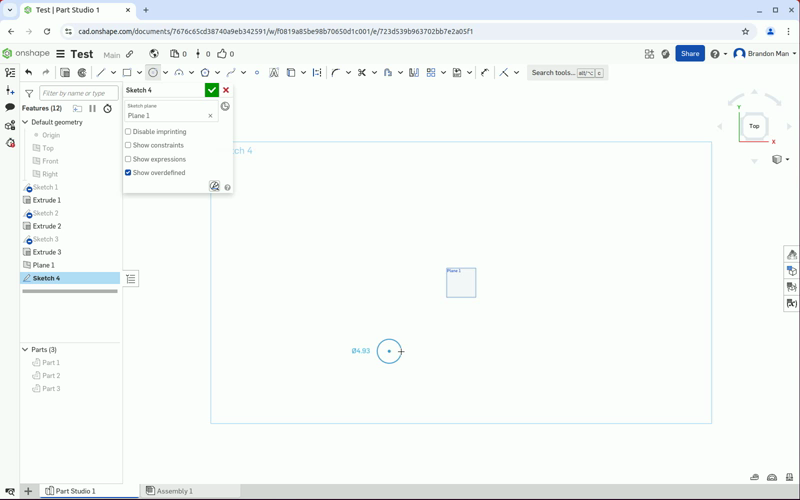
key(esc)
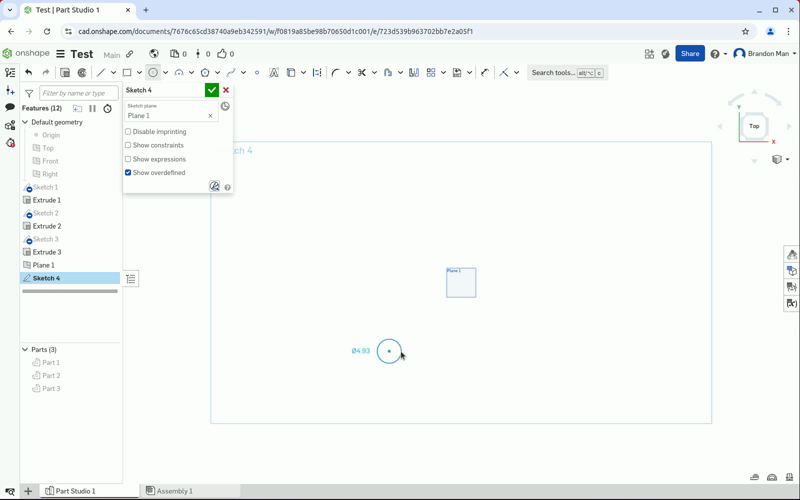
mouse_move(384, 352)
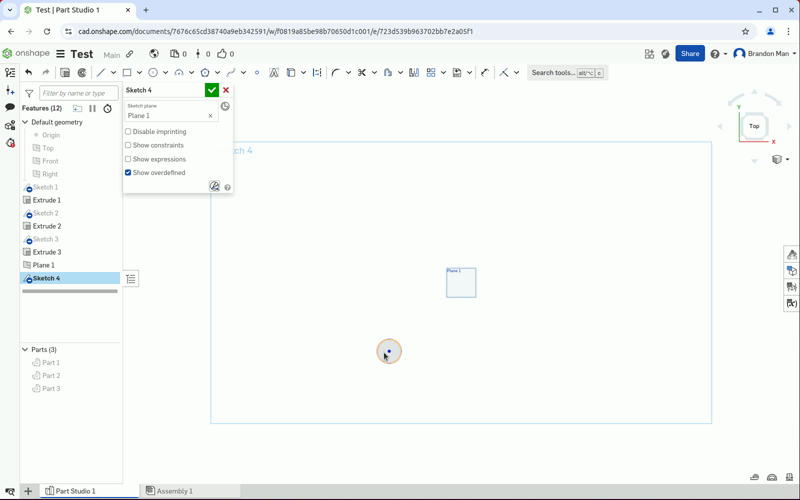
scroll(6)
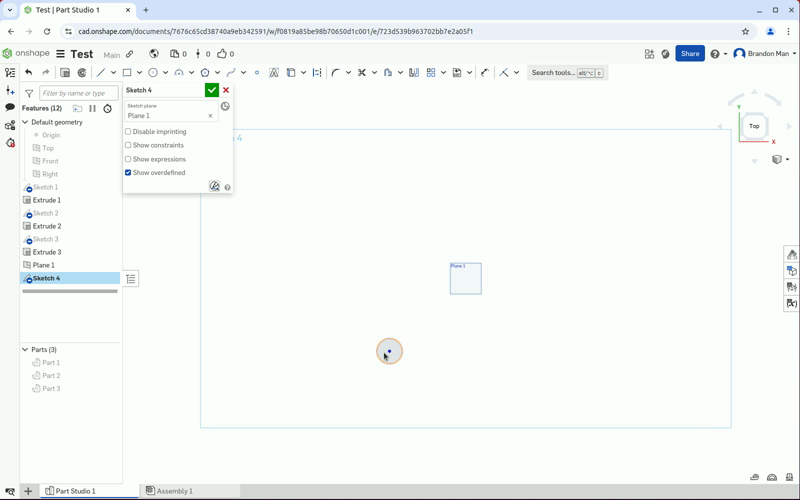
scroll(6)
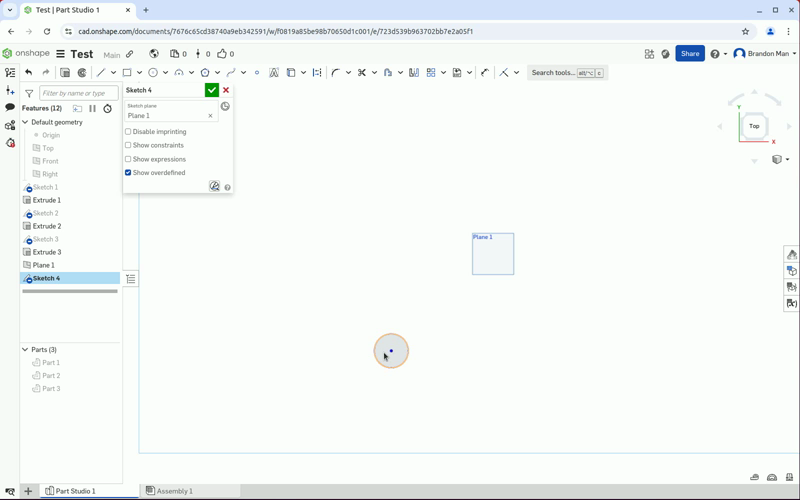
scroll(6)
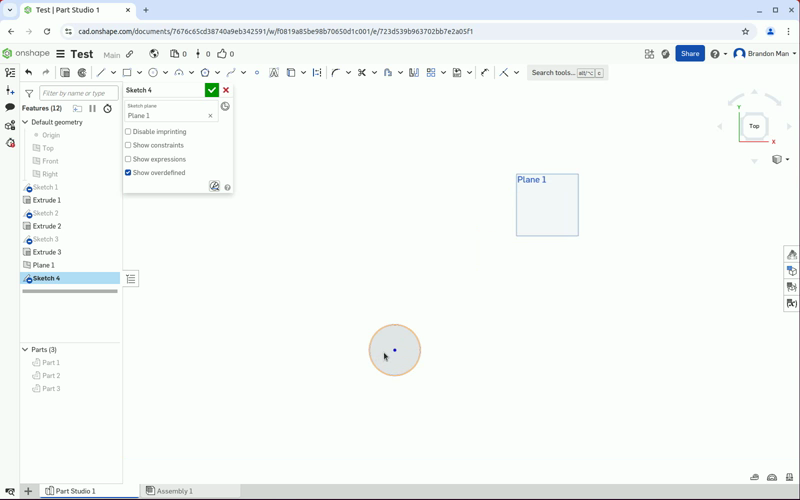
scroll(6)
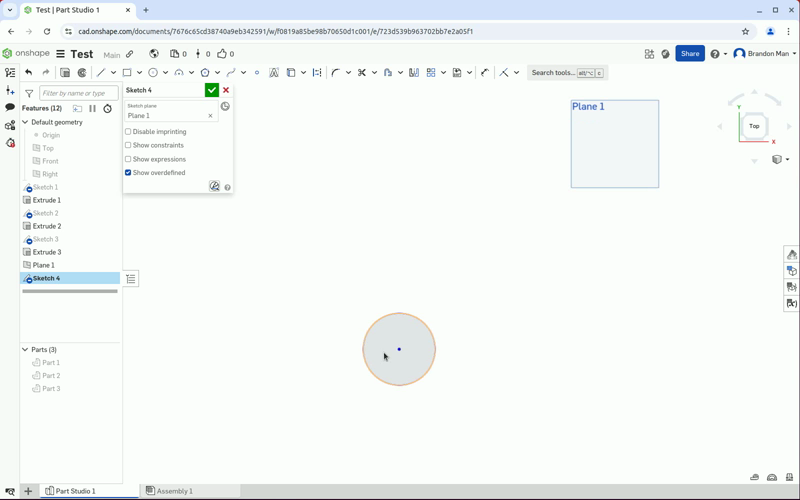
scroll(6)
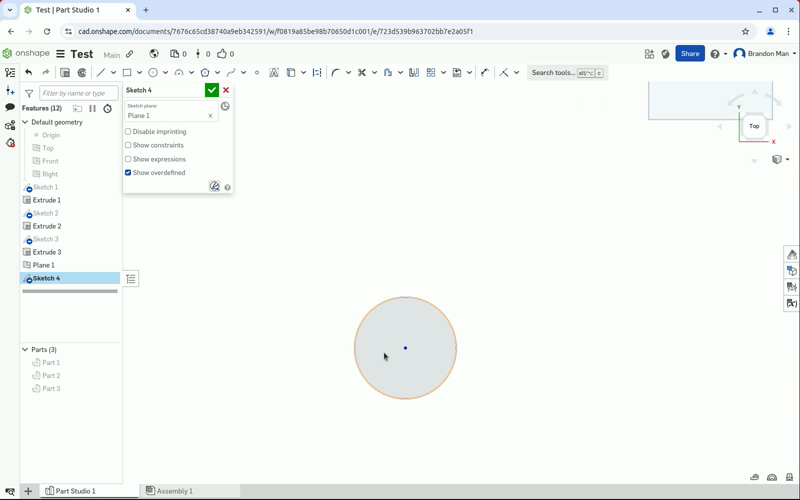
scroll(6)
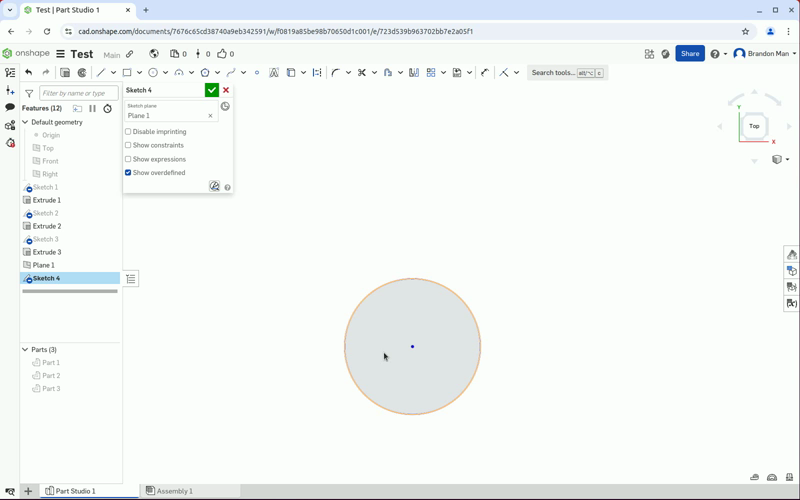
scroll(6)
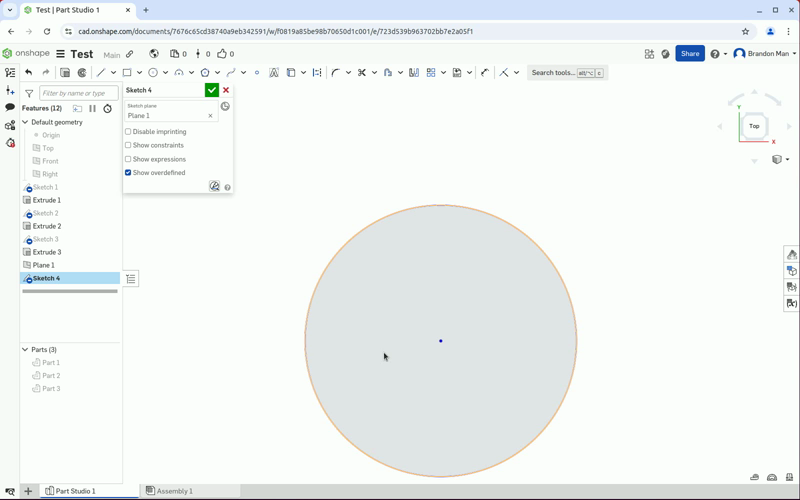
click(384, 352)
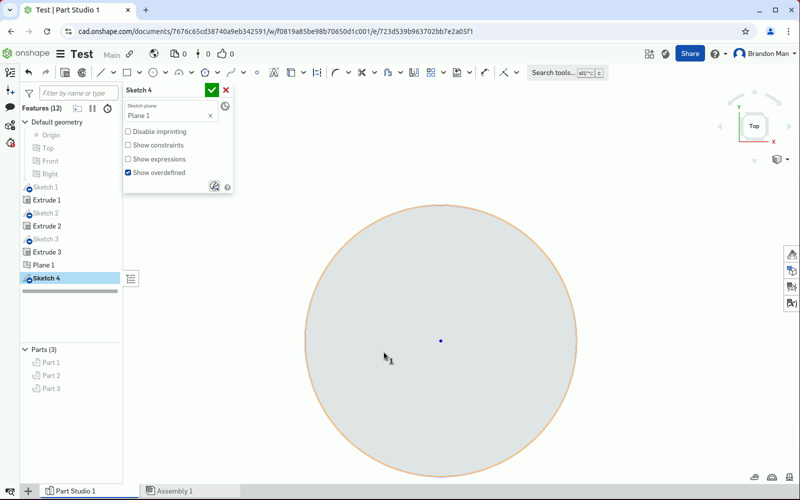
scroll(-6)
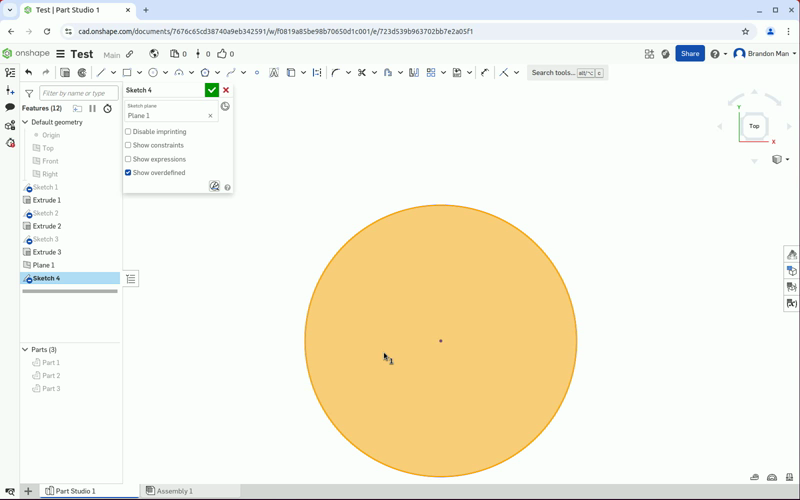
scroll(-6)
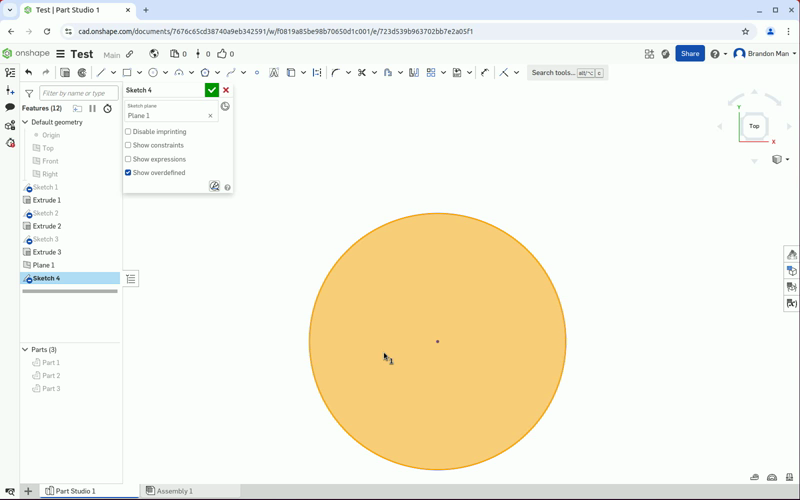
scroll(-6)
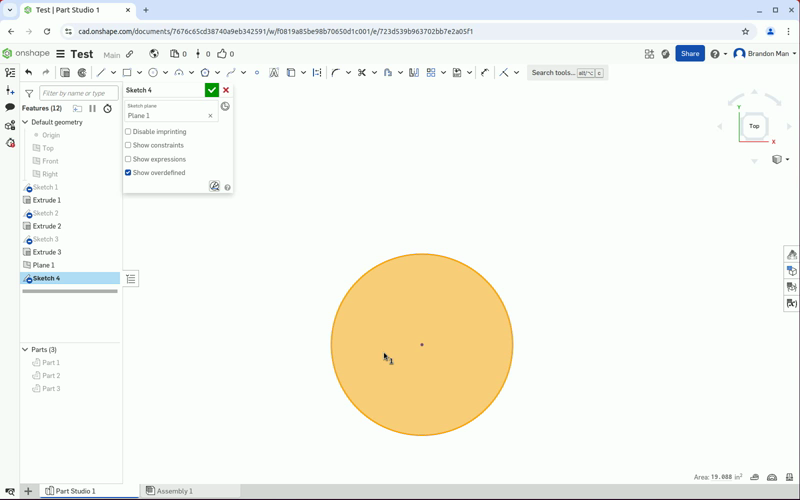
scroll(-6)
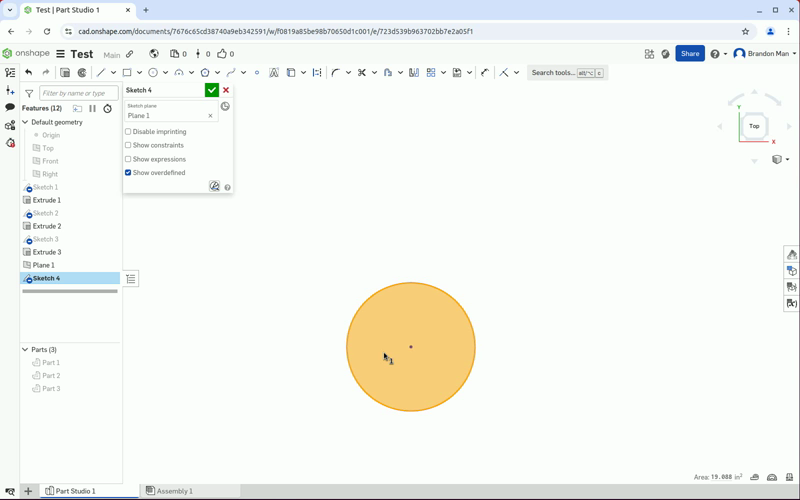
scroll(-6)
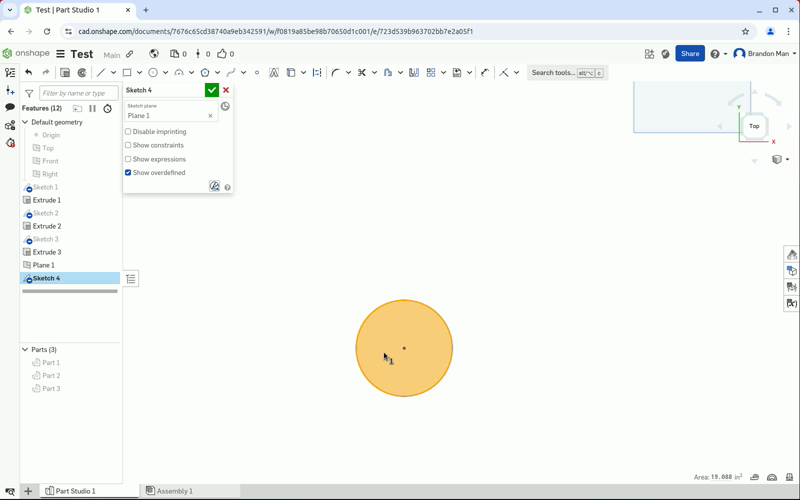
scroll(-6)
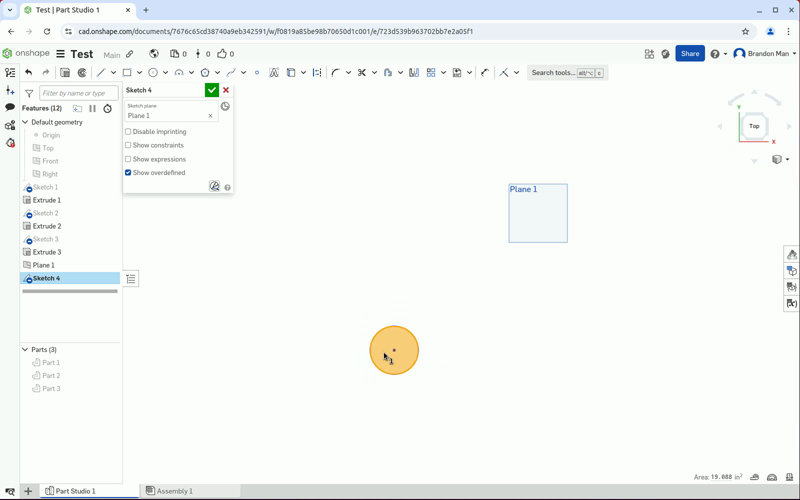
scroll(-6)
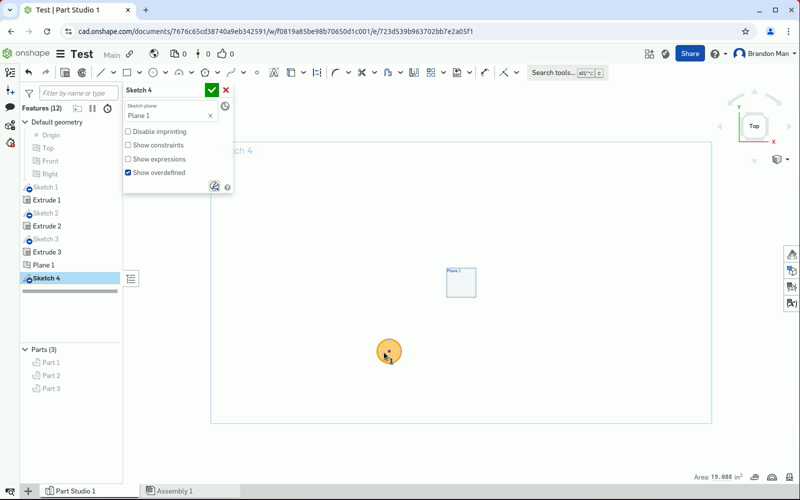
mouse_move(73, 352)
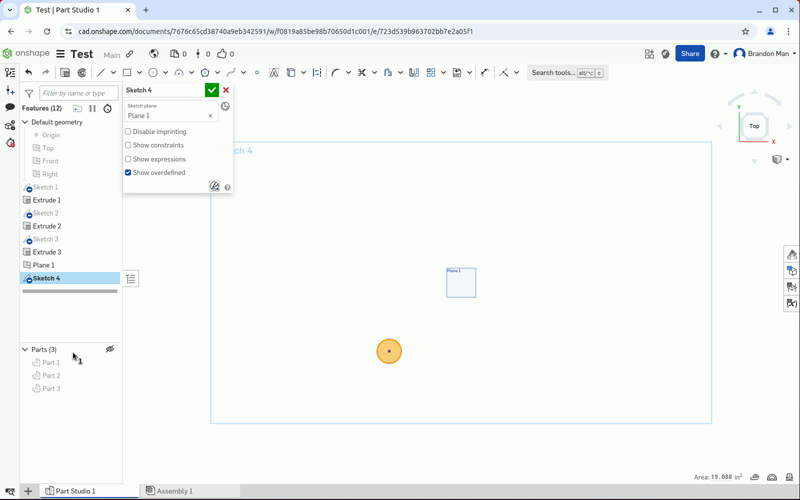
key(shift+y)
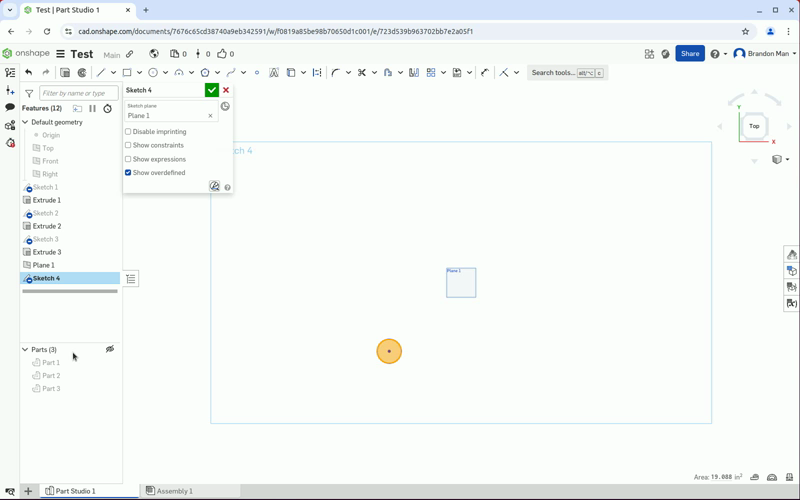
key(shift+e)
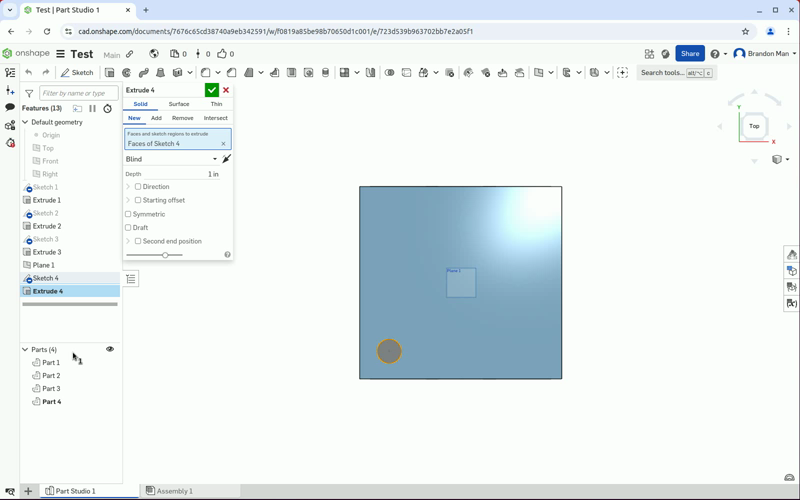
mouse_move(143, 106)
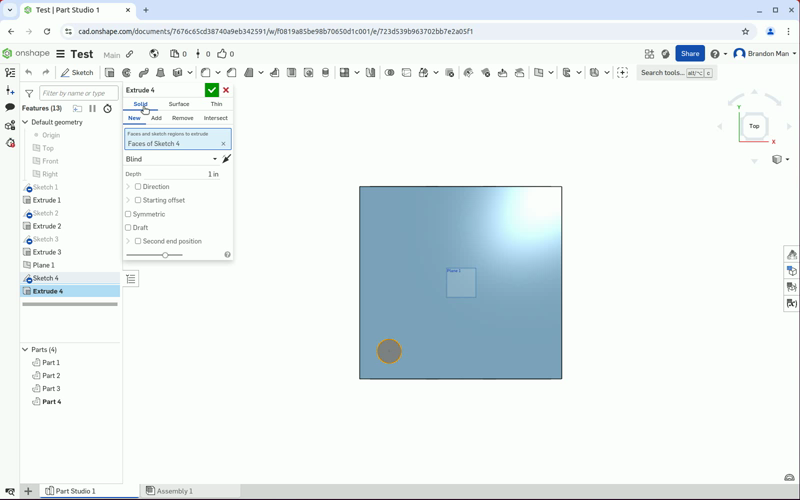
click(143, 106)
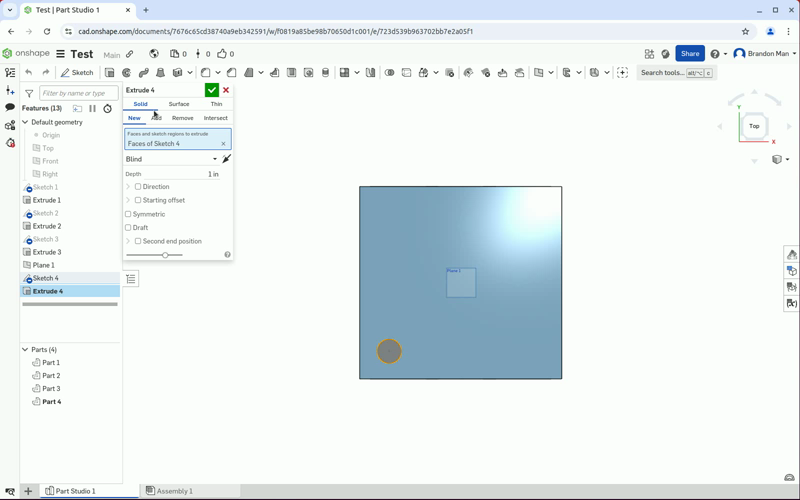
mouse_move(186, 120)
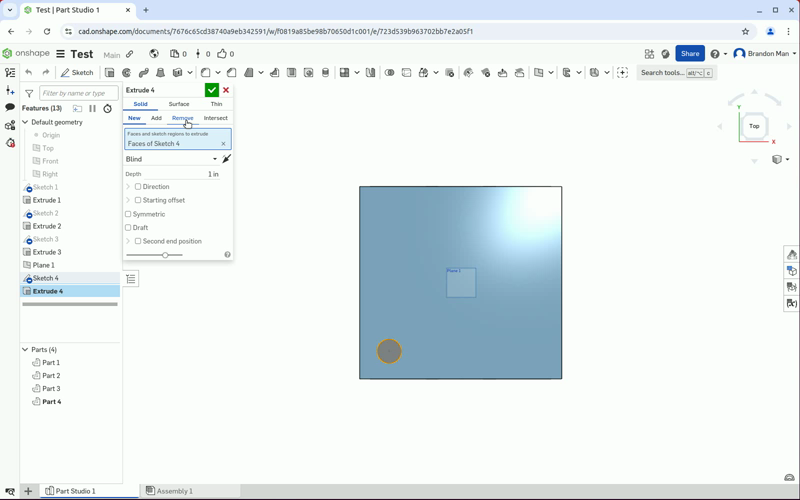
click(186, 120)
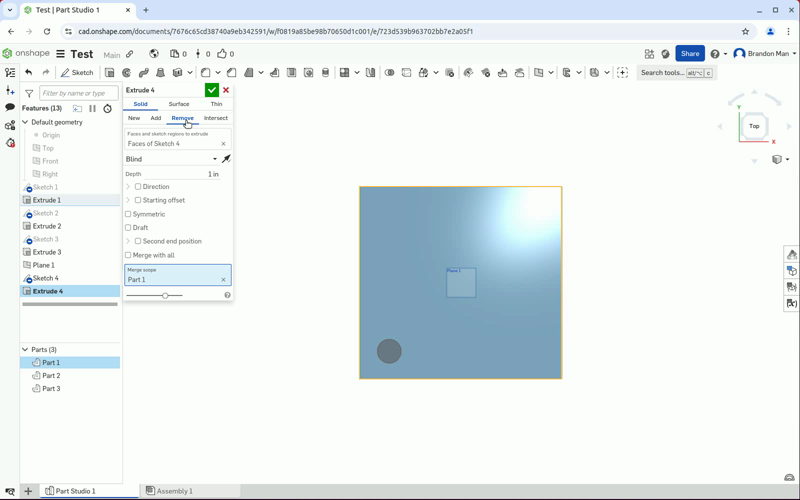
key(tab, 4)
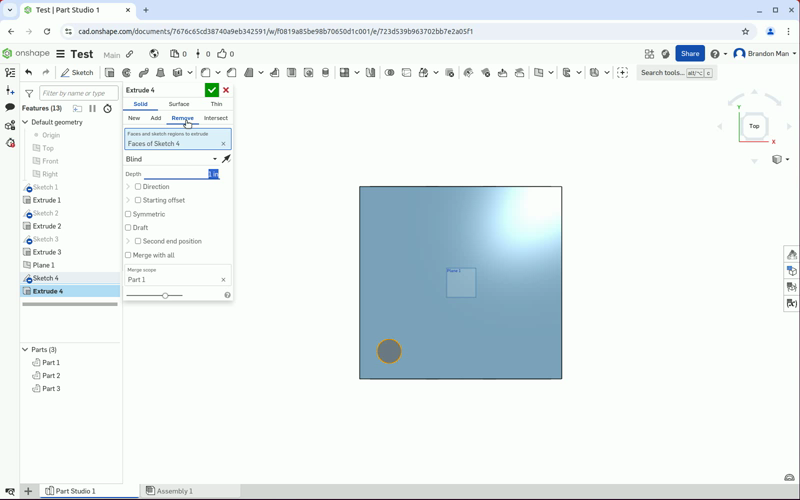
text(7.462)
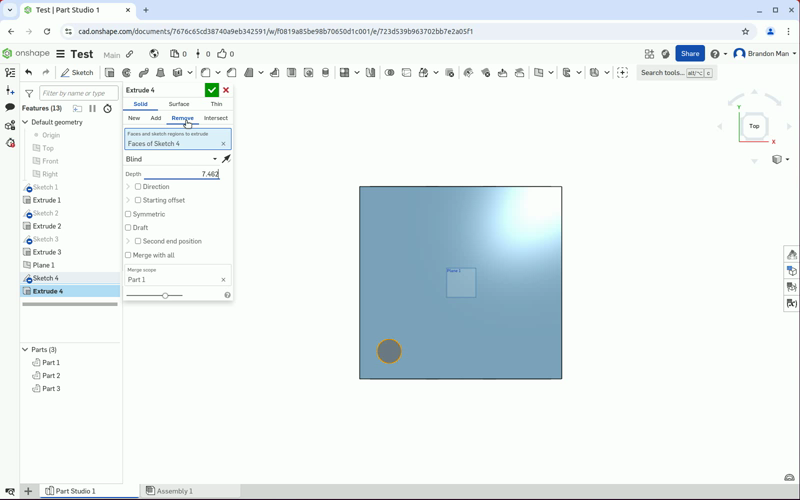
key(tab, 6)
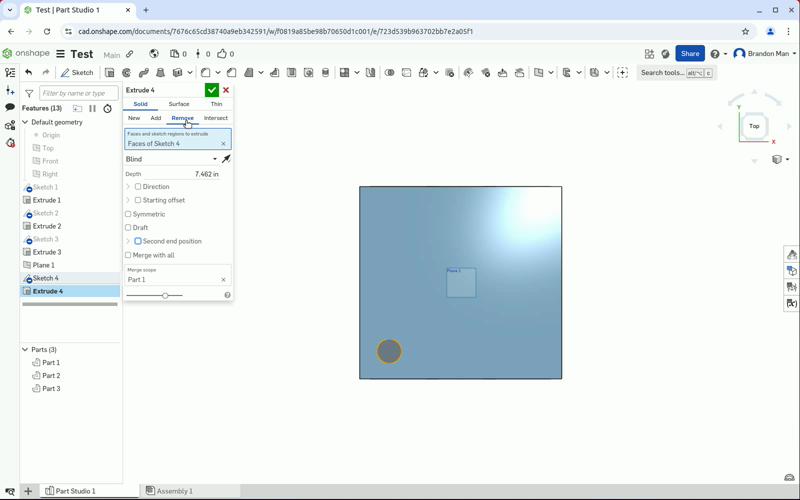
key(space)
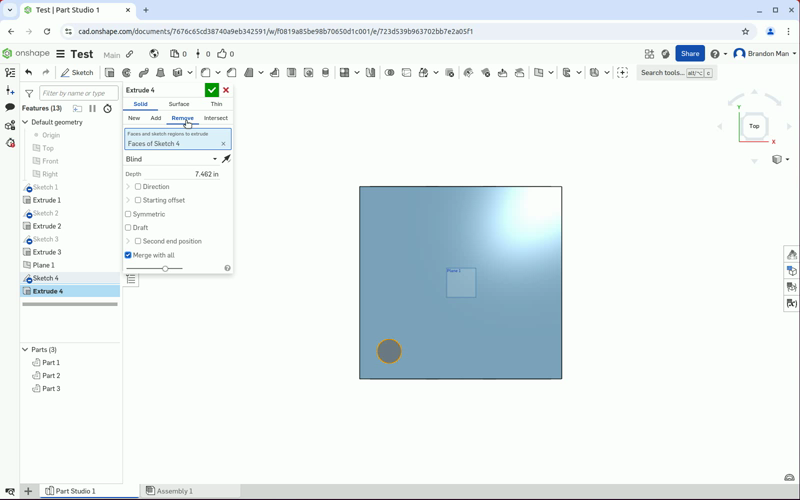
key(enter)
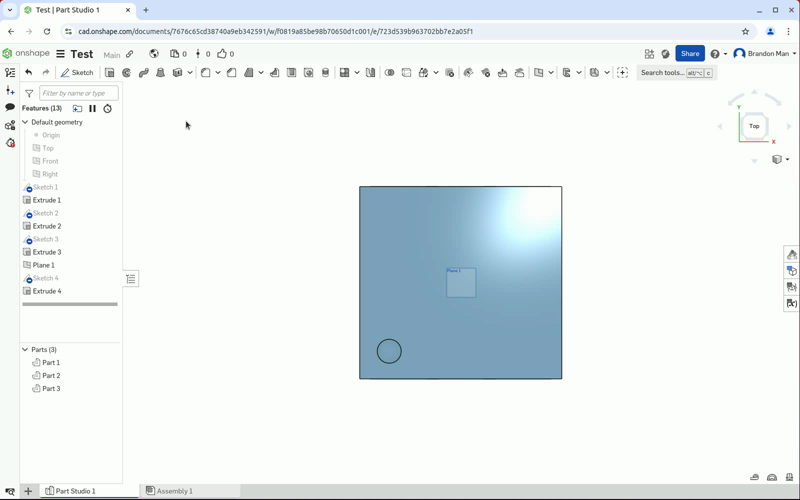
key(shift+h)
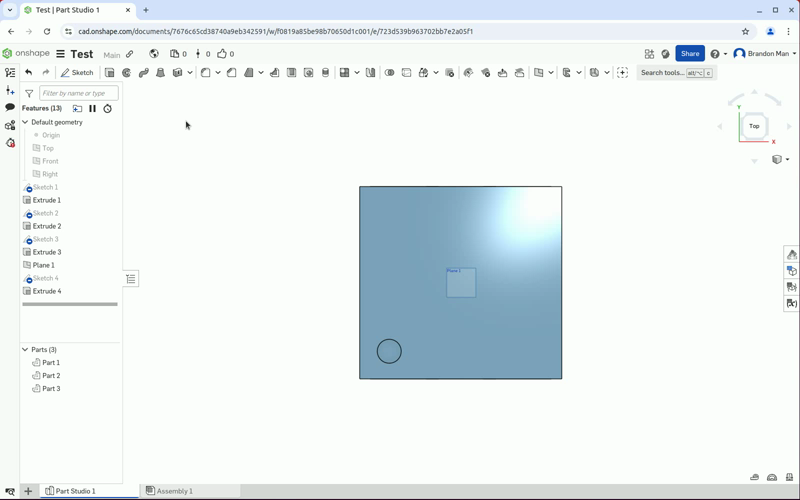
key(shift+h)
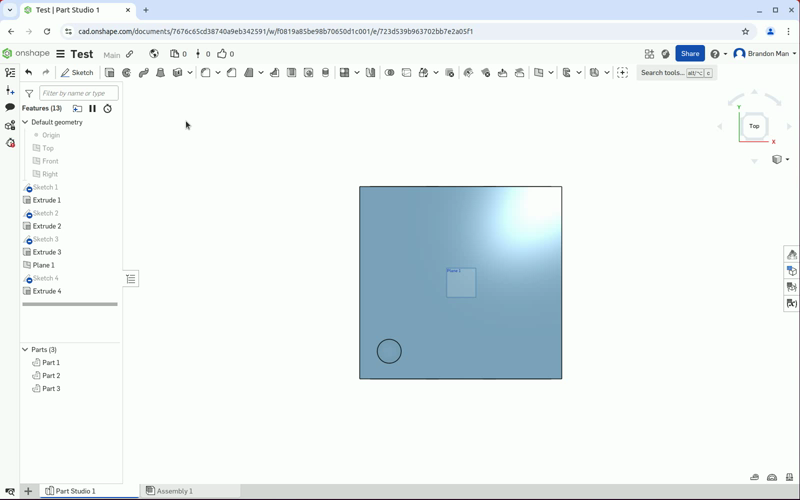
mouse_move(73, 189)
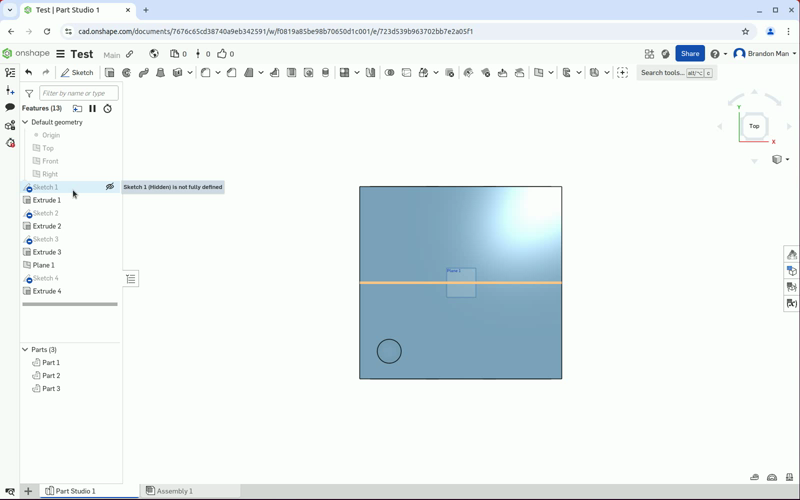
click(73, 189)
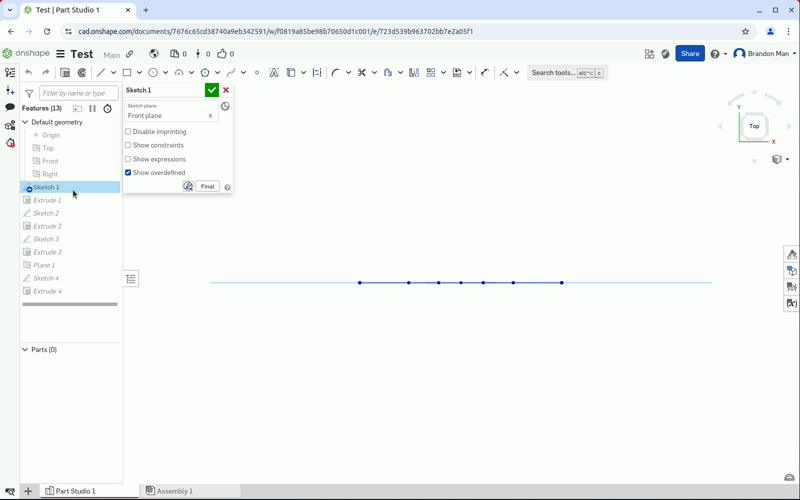
mouse_move(229, 92)
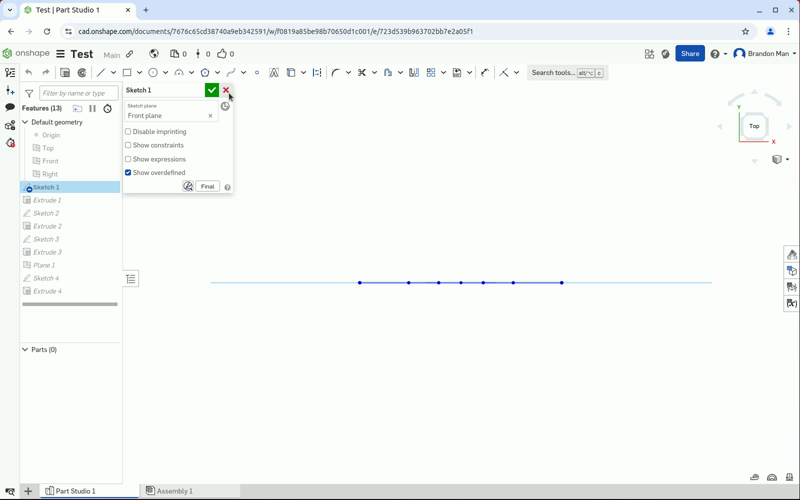
click(229, 92)
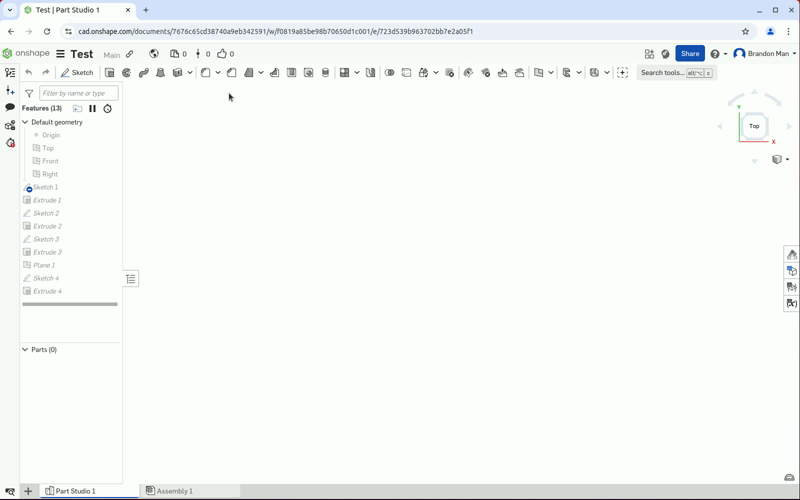
key(shift+s)
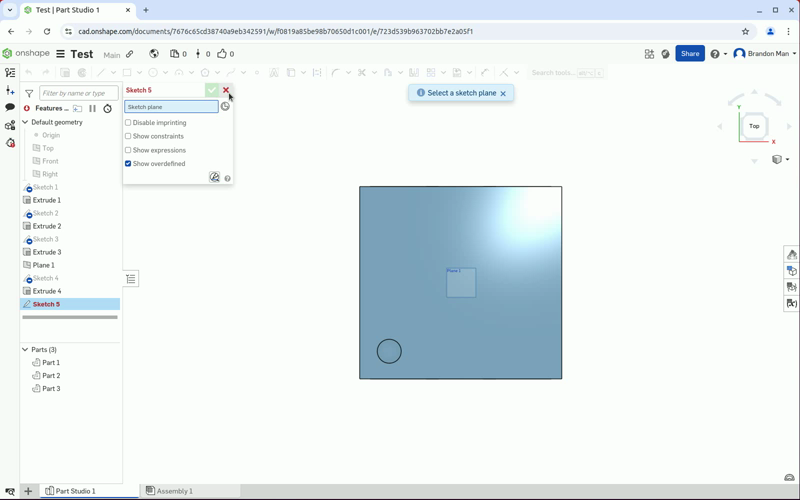
mouse_move(73, 267)
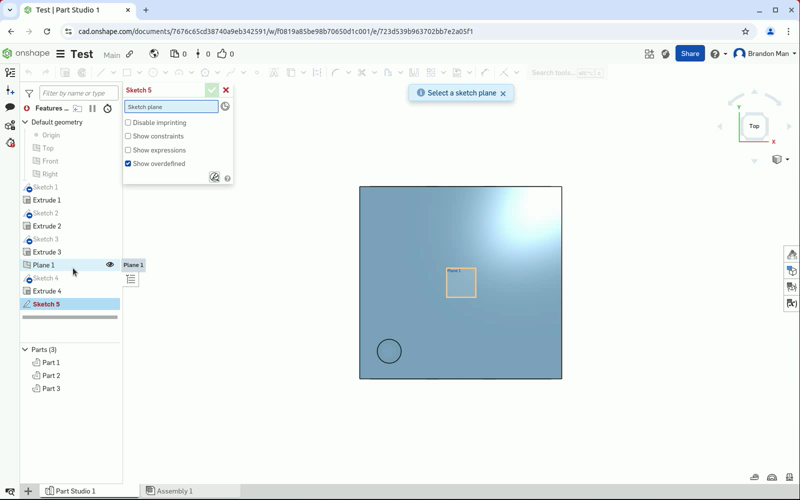
click(73, 267)
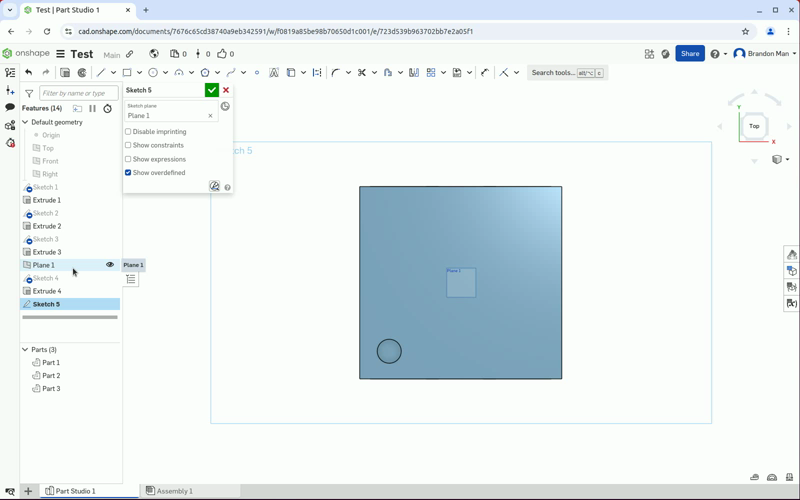
mouse_move(73, 352)
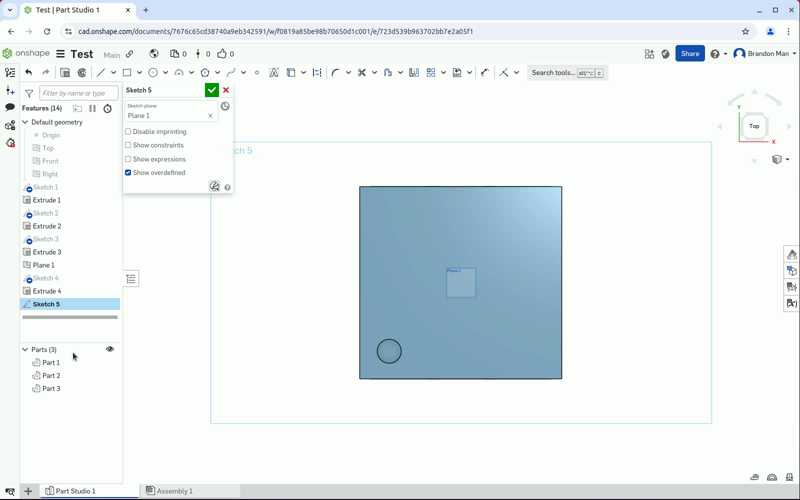
key(y)
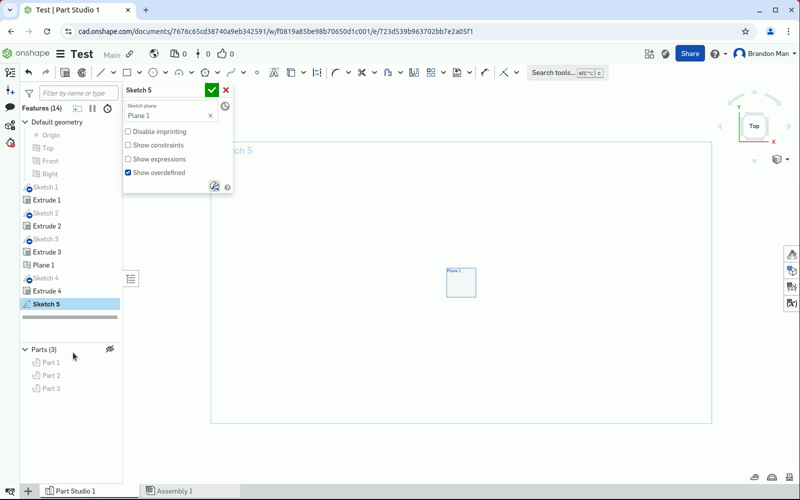
key(c)
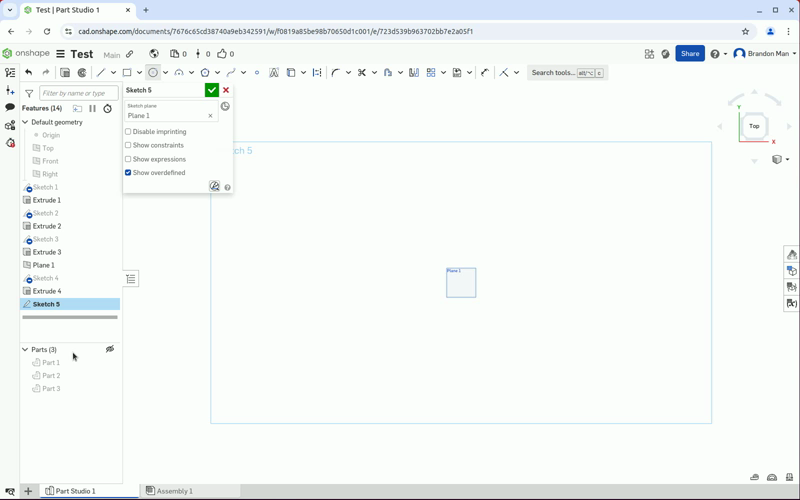
key_down(shift)
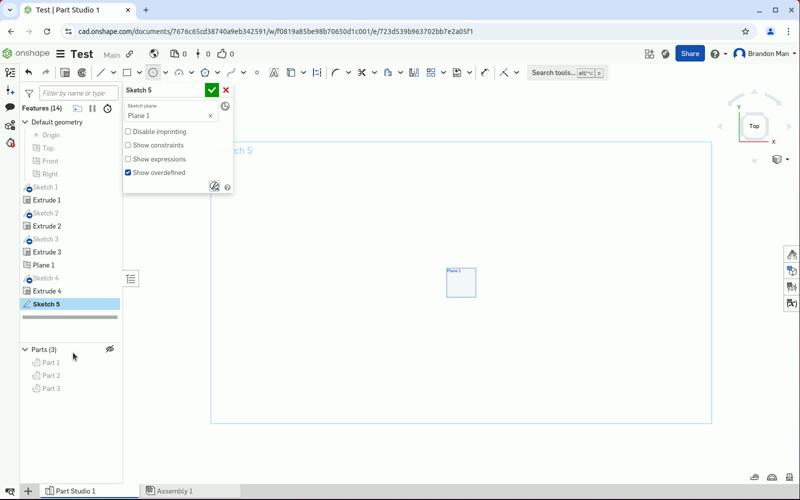
mouse_move(389, 215)
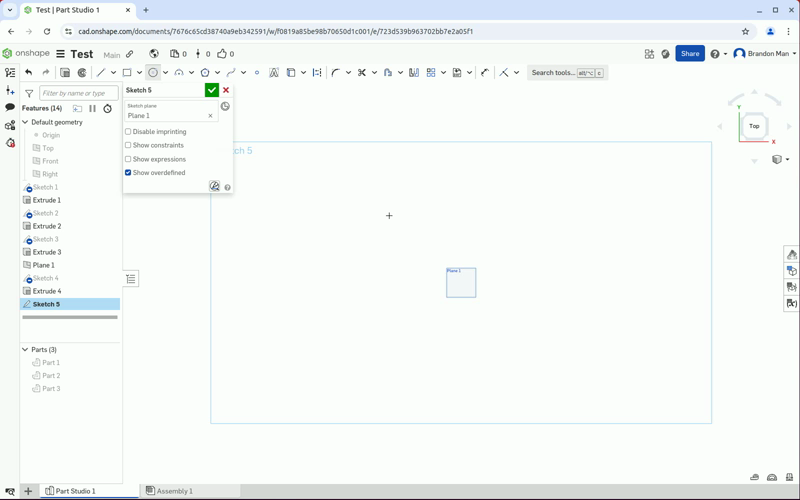
click(389, 215)
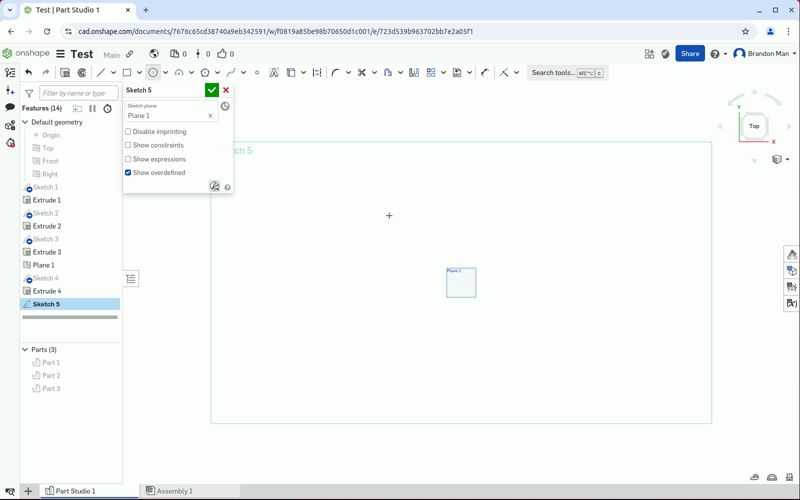
key_up(shift)
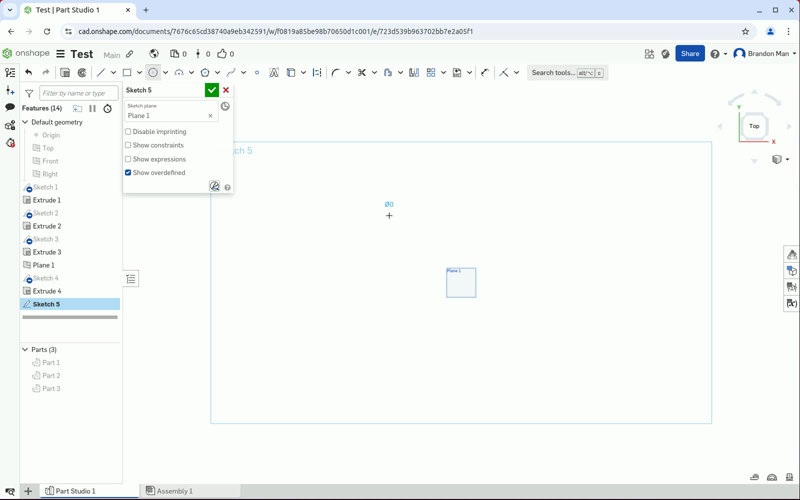
mouse_move(401, 215)
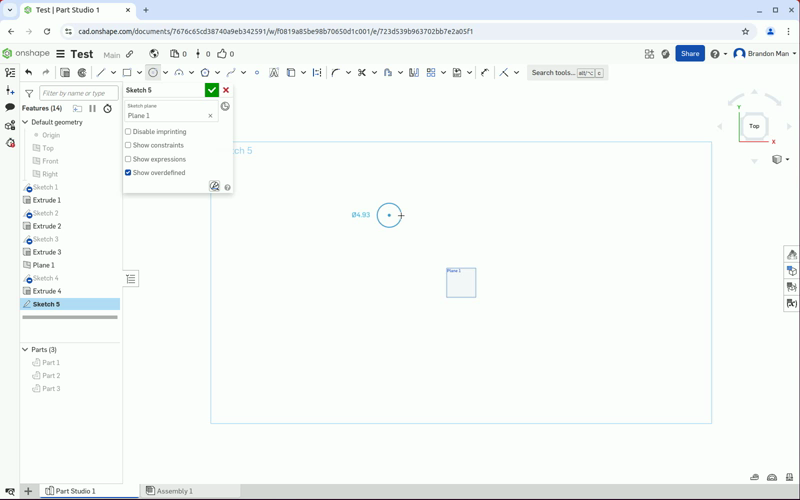
click(401, 215)
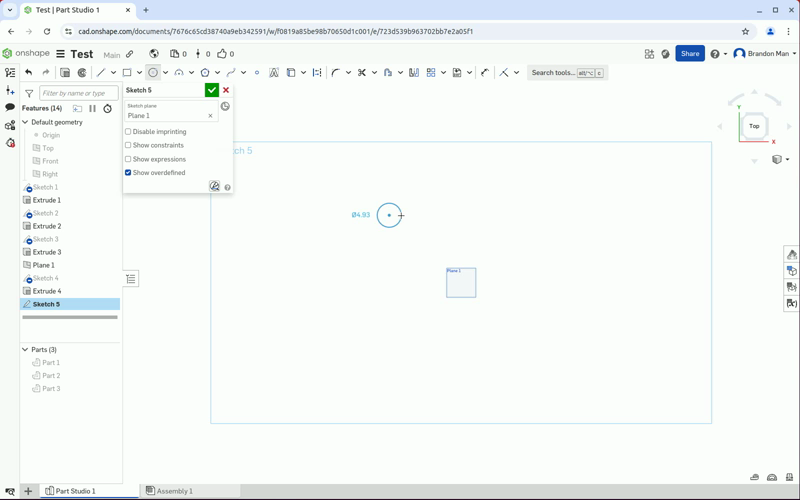
key(esc)
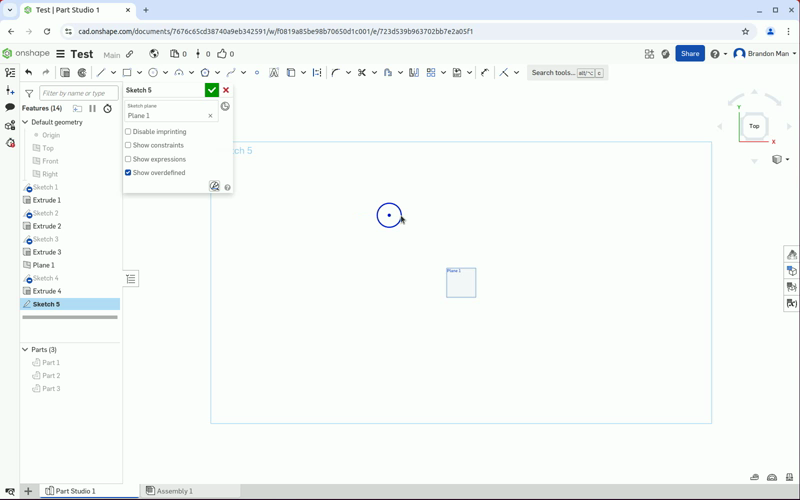
mouse_move(387, 208)
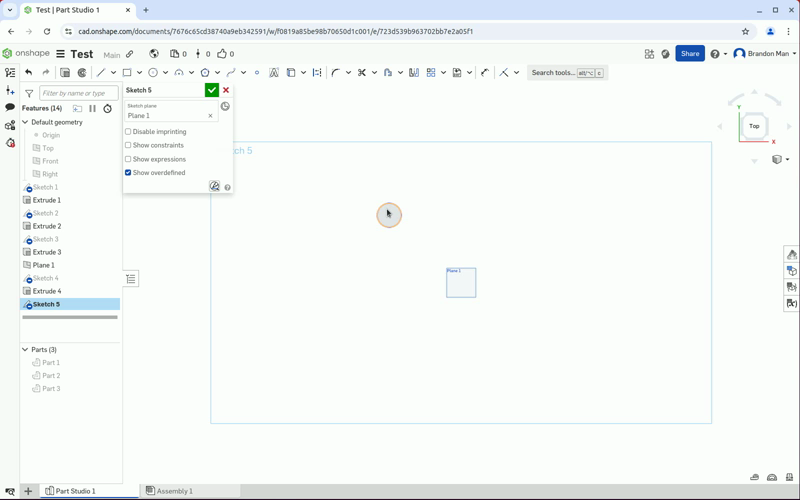
scroll(6)
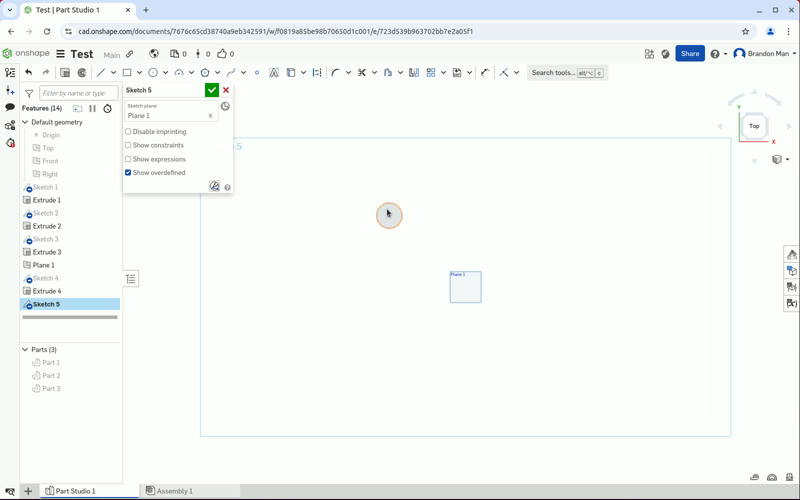
scroll(6)
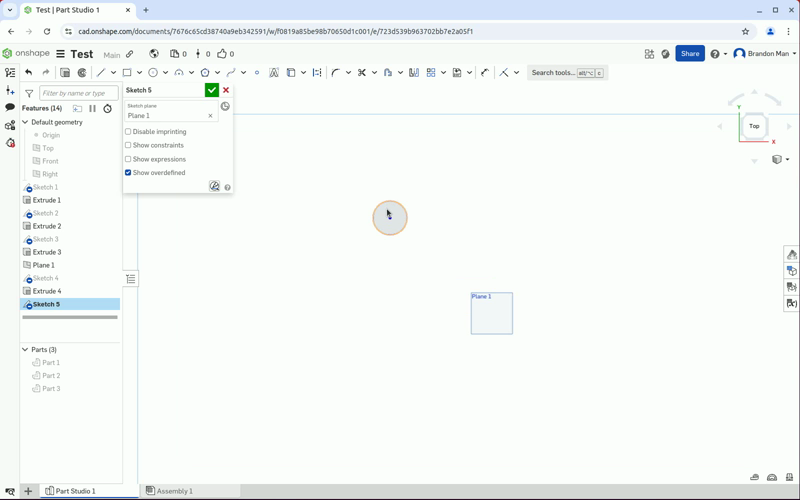
scroll(6)
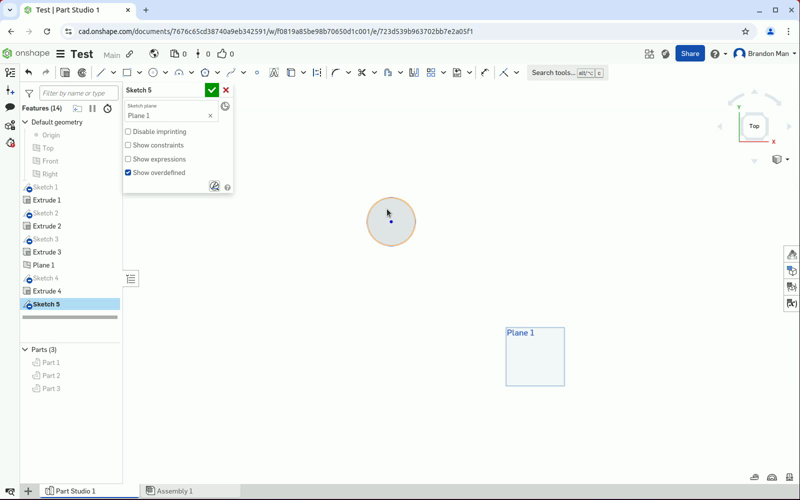
scroll(6)
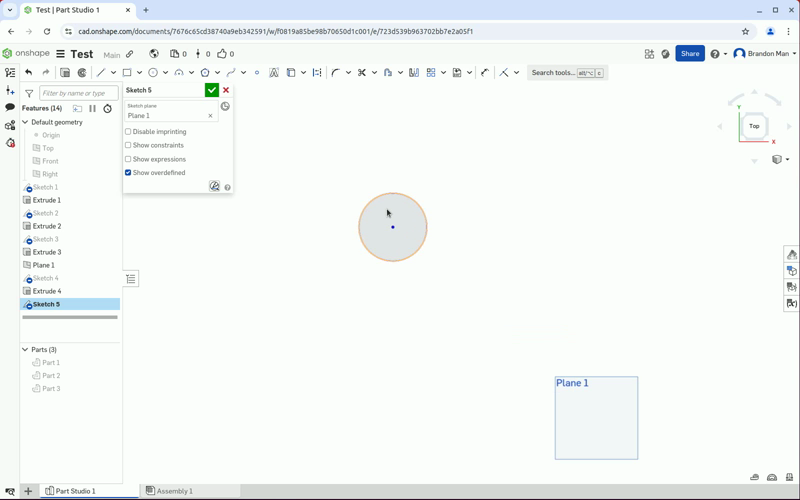
scroll(6)
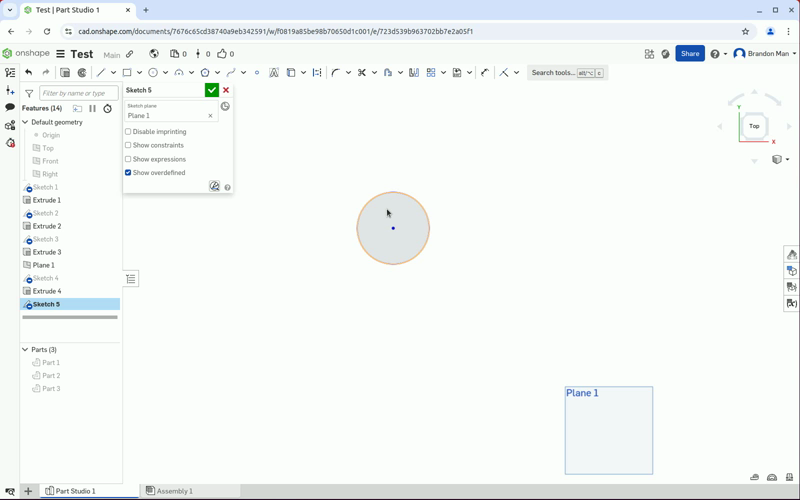
scroll(6)
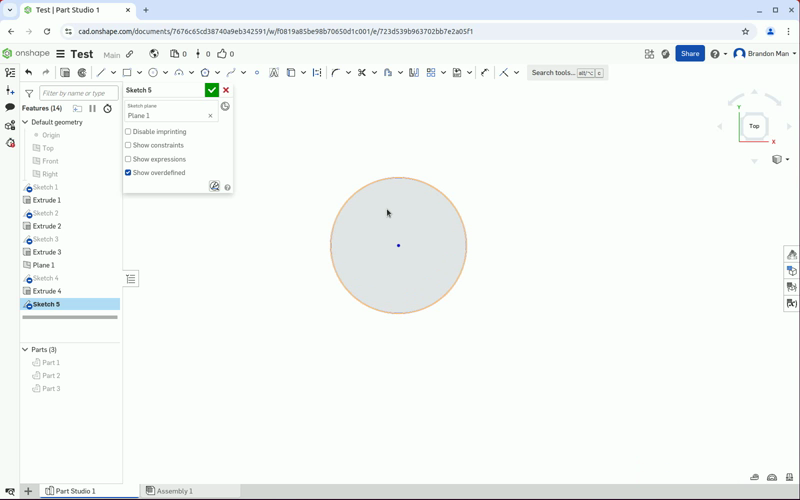
scroll(6)
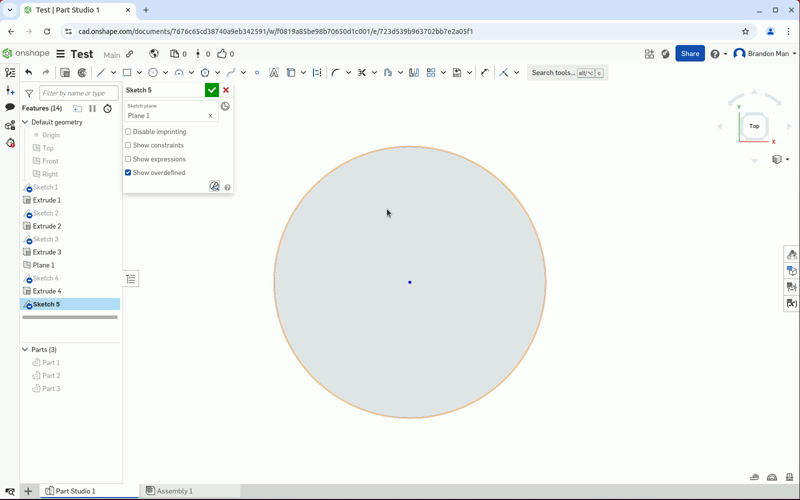
click(387, 208)
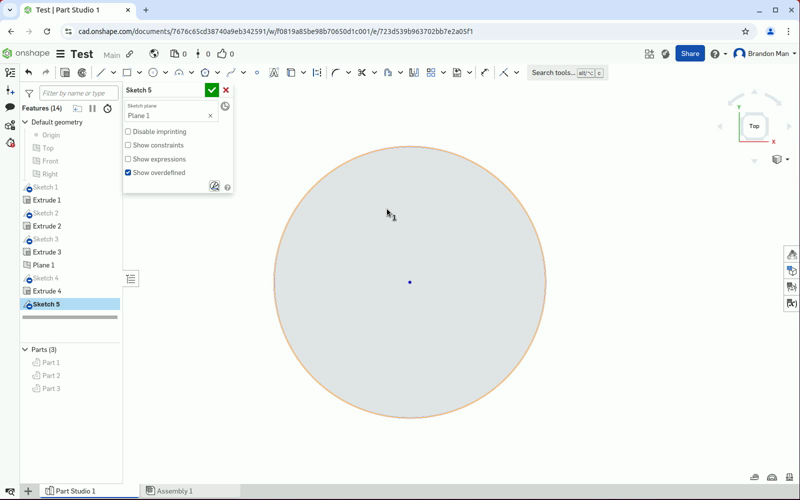
scroll(-6)
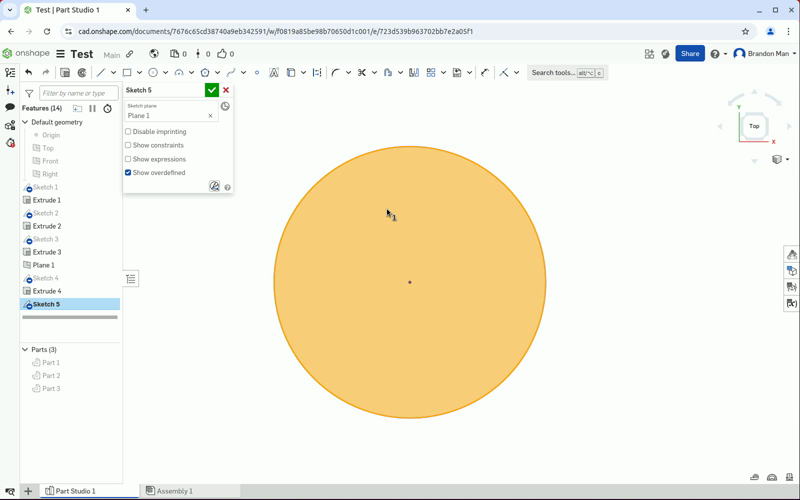
scroll(-6)
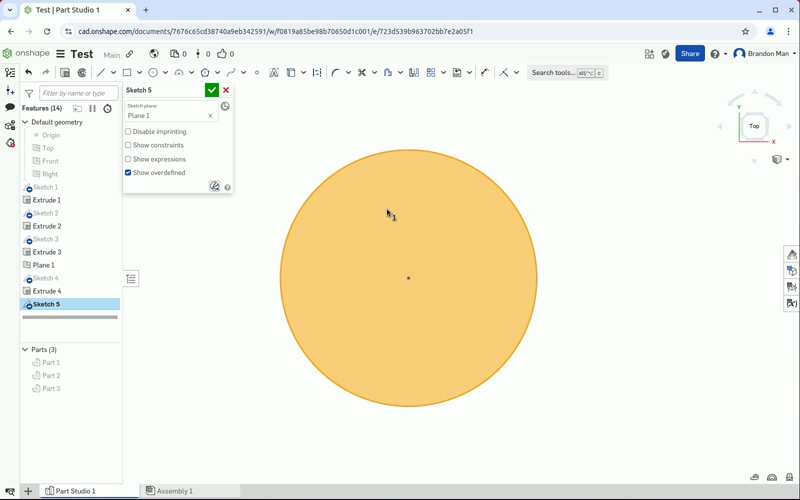
scroll(-6)
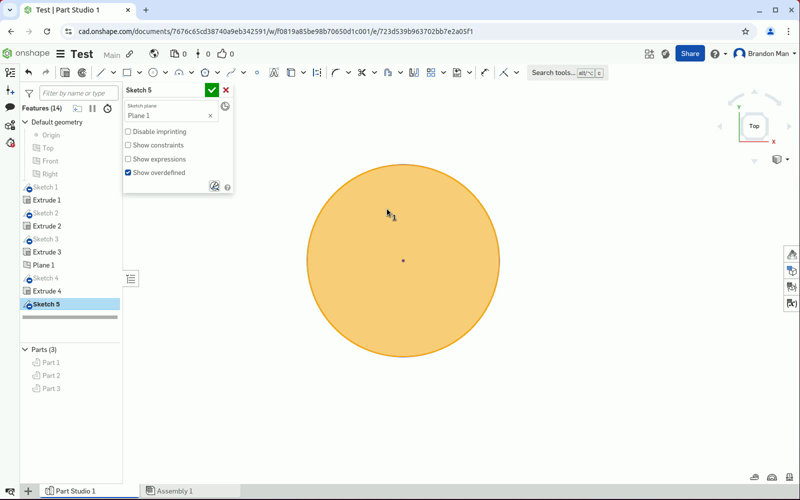
scroll(-6)
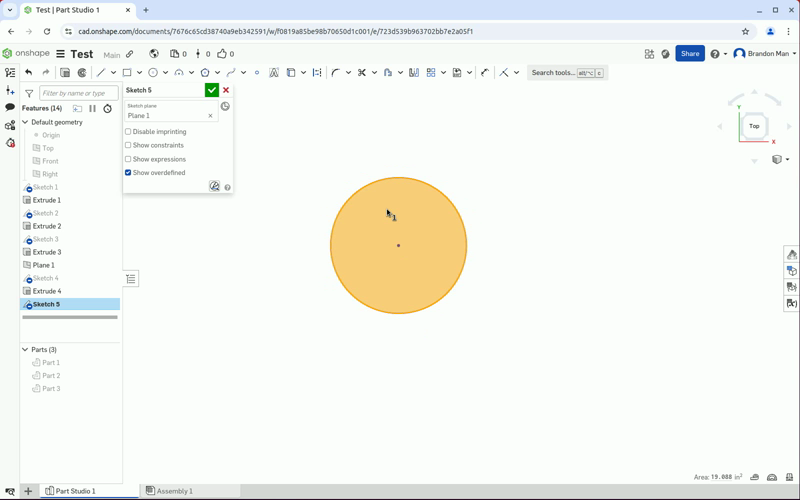
scroll(-6)
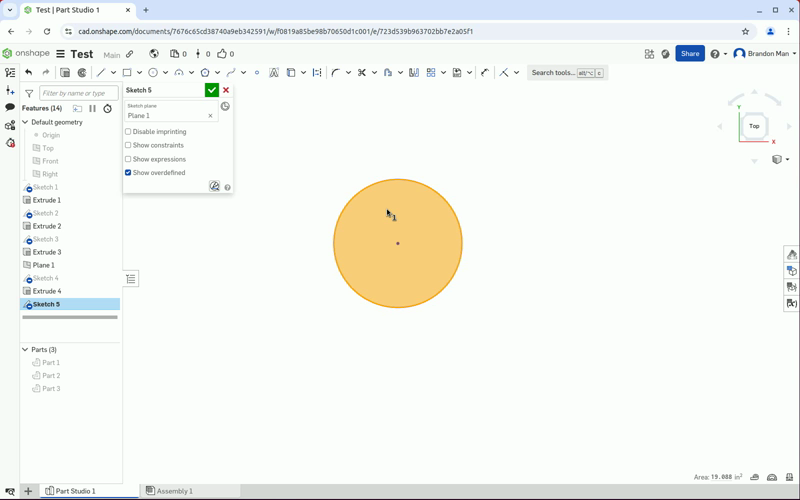
scroll(-6)
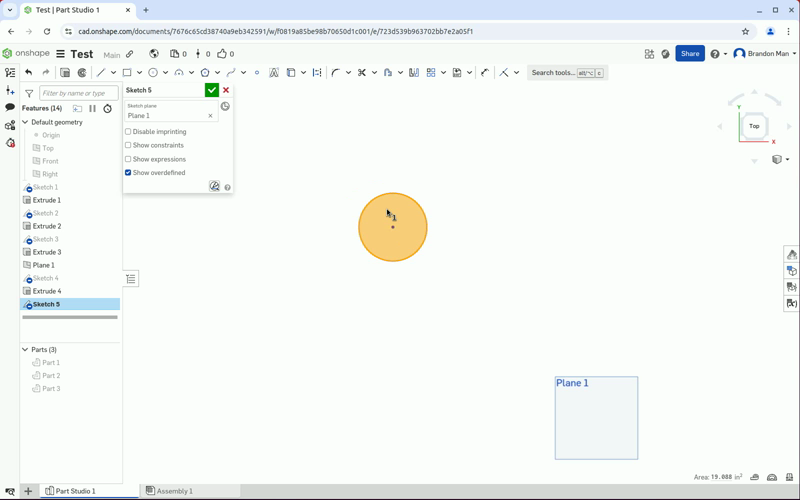
scroll(-6)
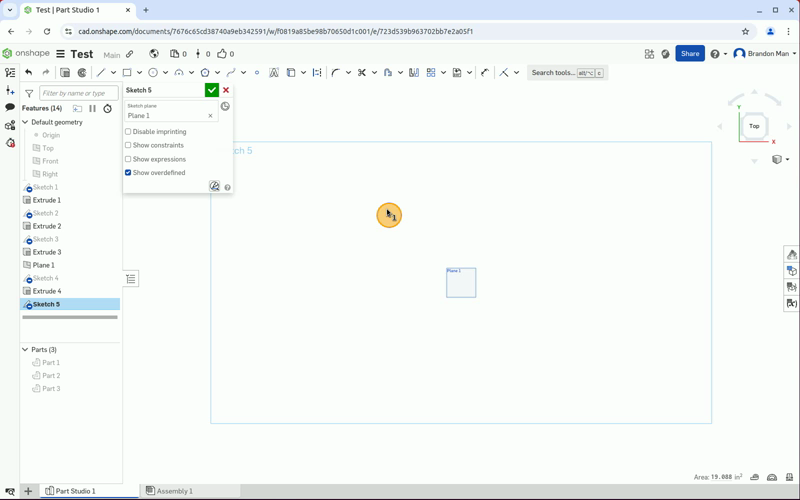
mouse_move(73, 352)
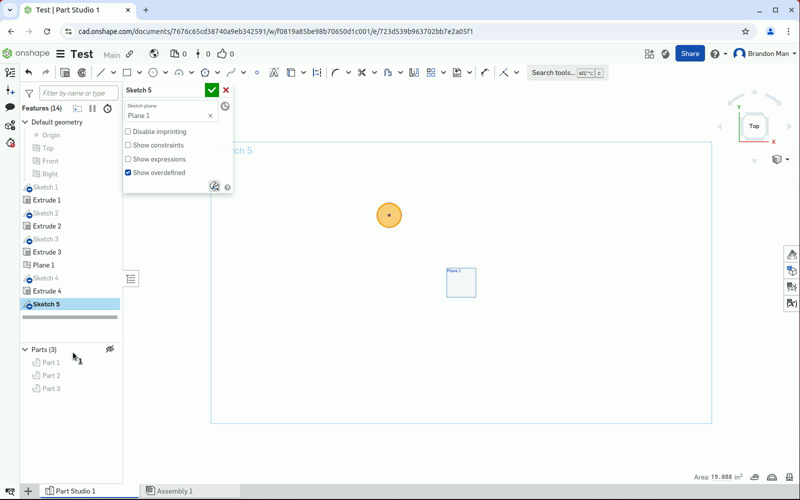
key(shift+y)
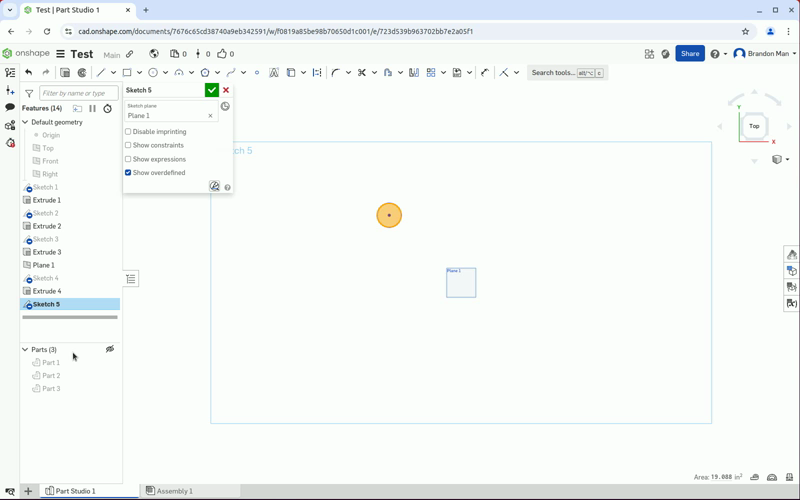
key(shift+e)
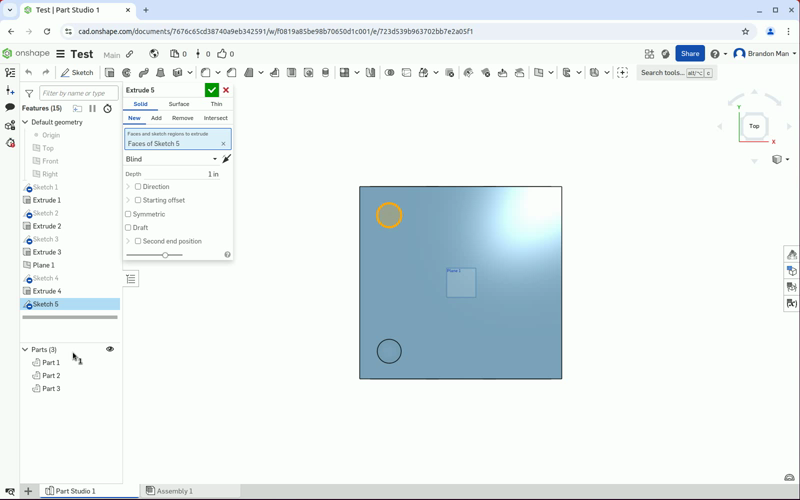
mouse_move(143, 106)
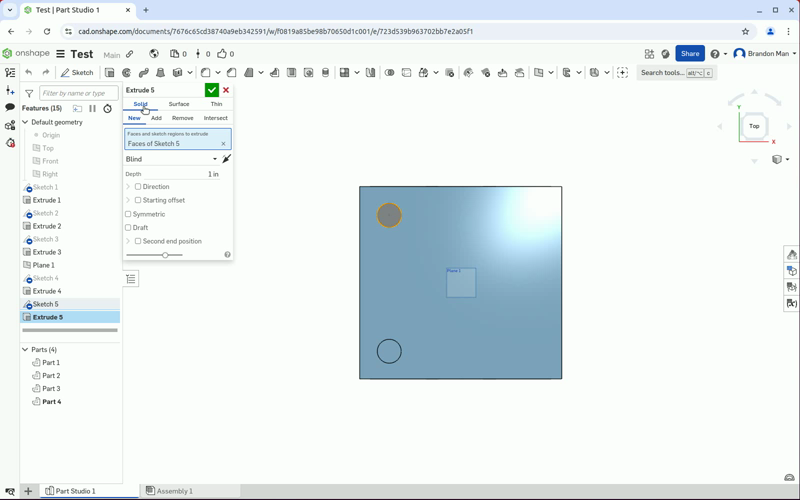
click(143, 106)
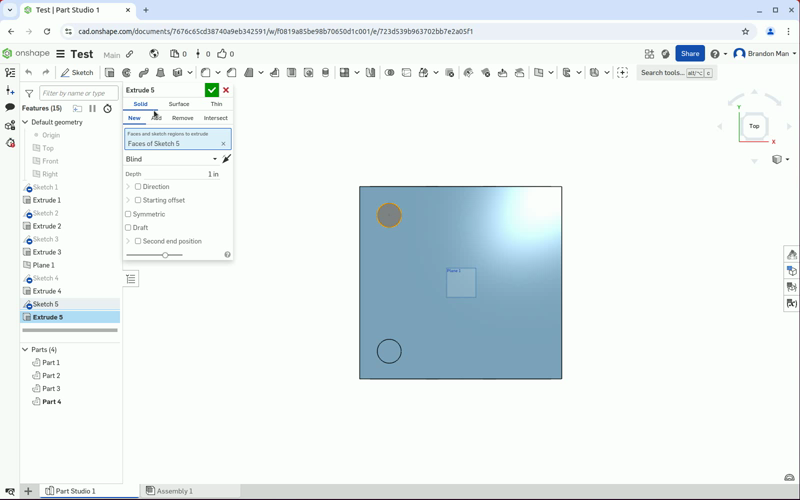
mouse_move(186, 120)
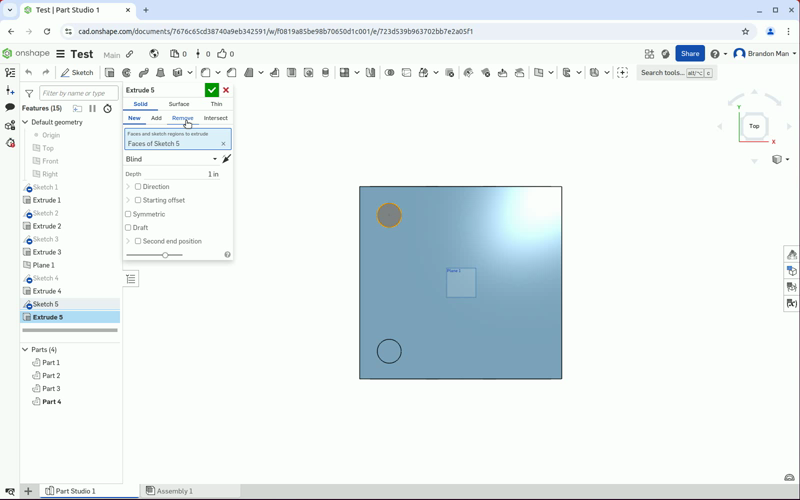
click(186, 120)
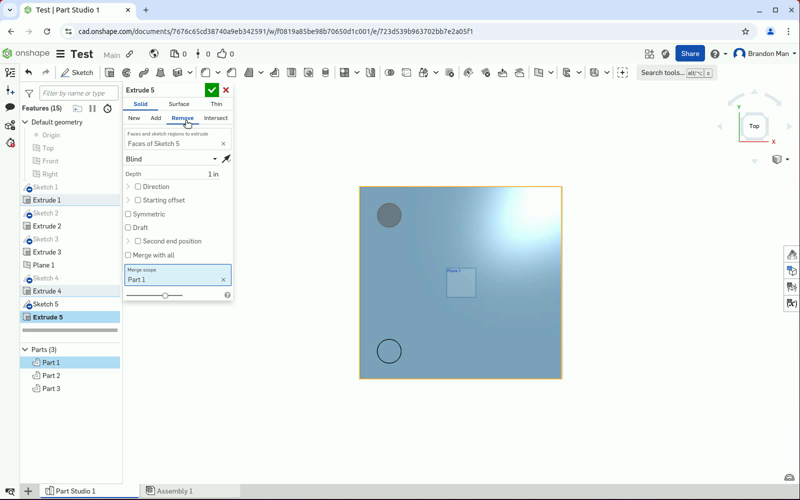
key(tab, 4)
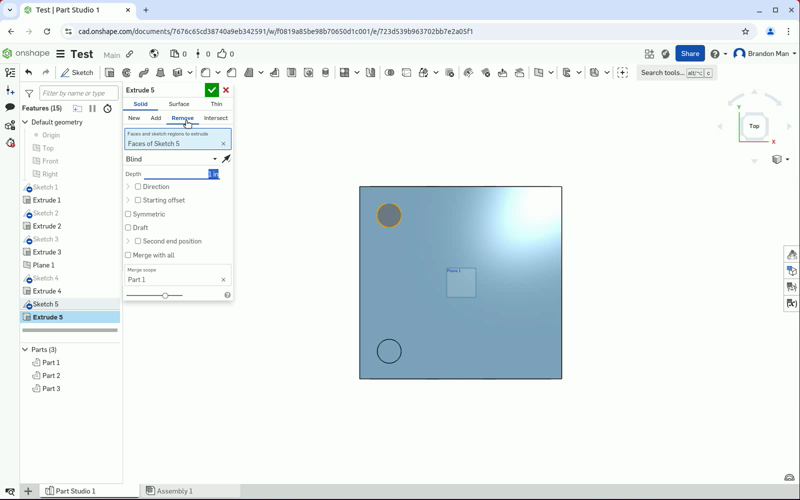
text(7.462)
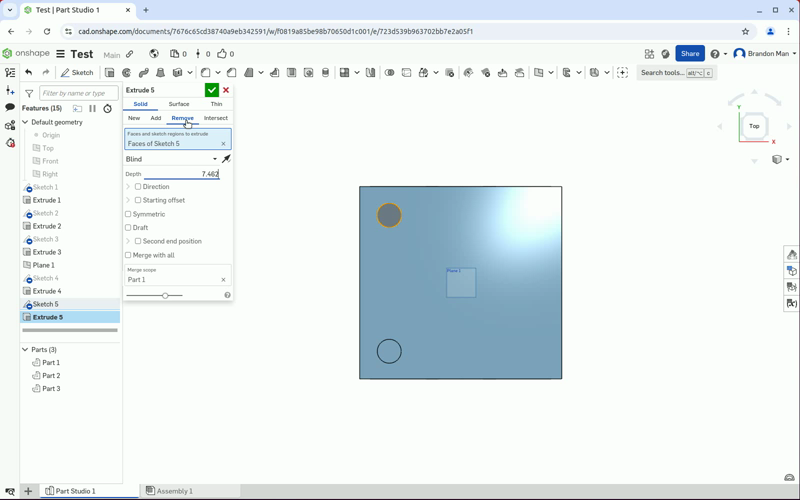
key(tab, 6)
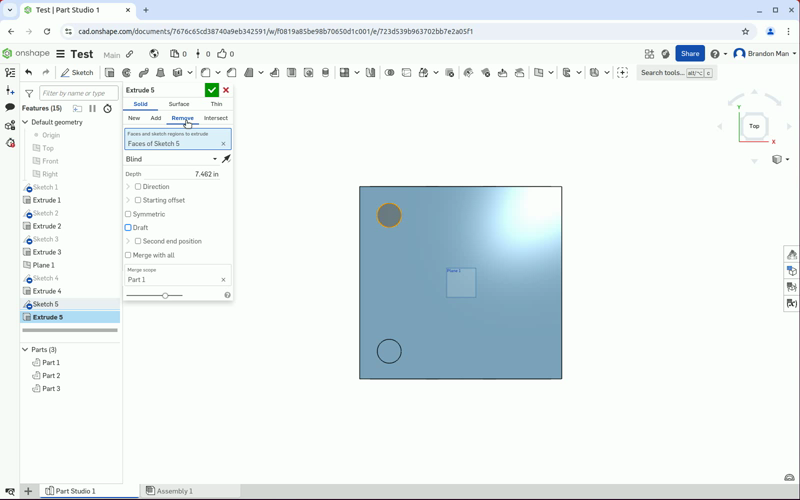
key(space)
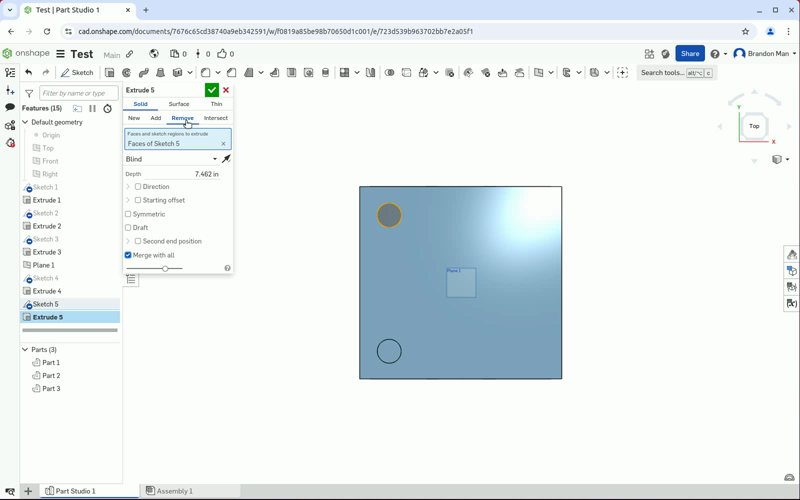
key(enter)
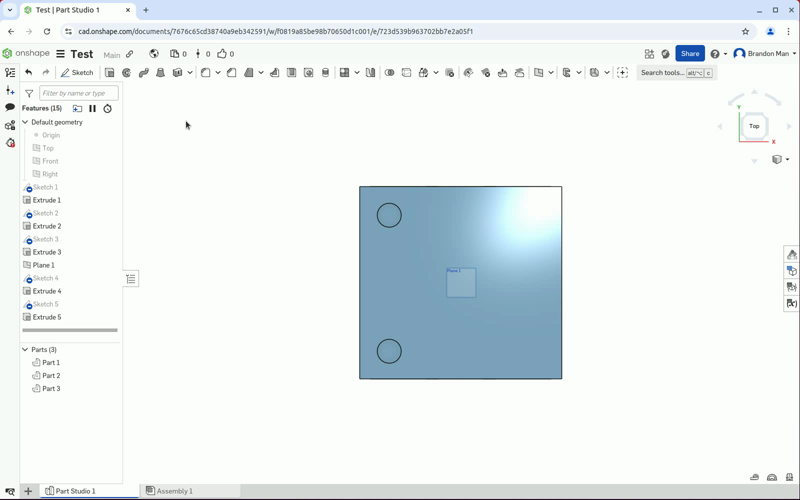
key(shift+h)
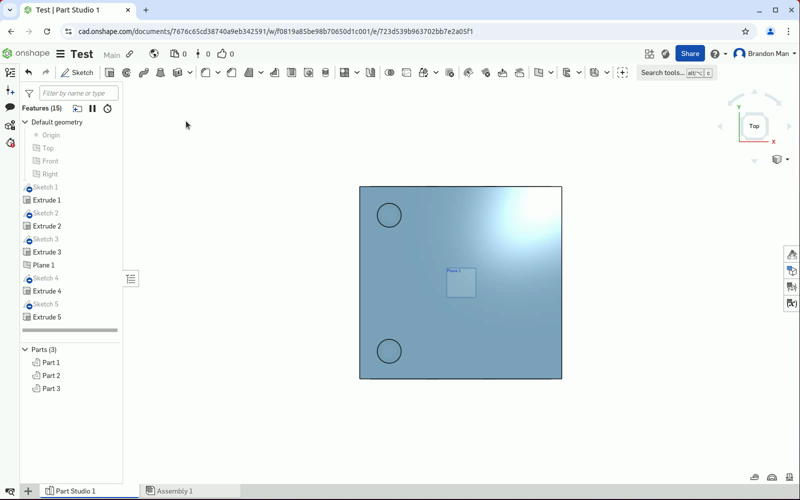
key(shift+h)
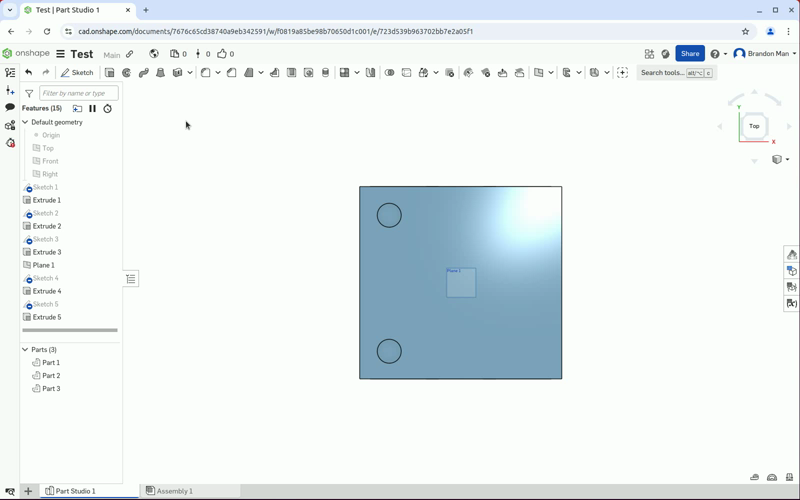
mouse_move(73, 189)
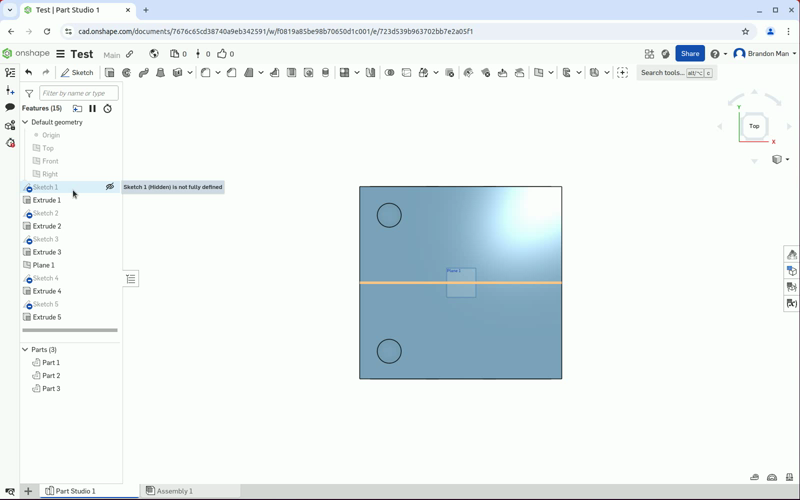
click(73, 189)
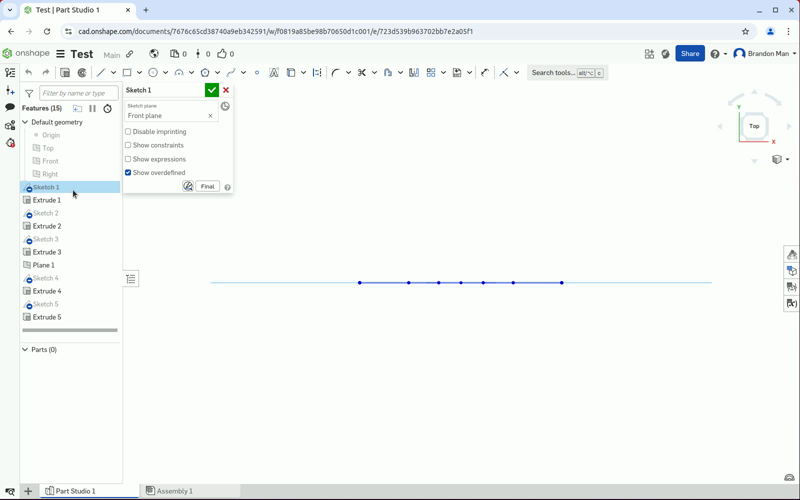
mouse_move(229, 92)
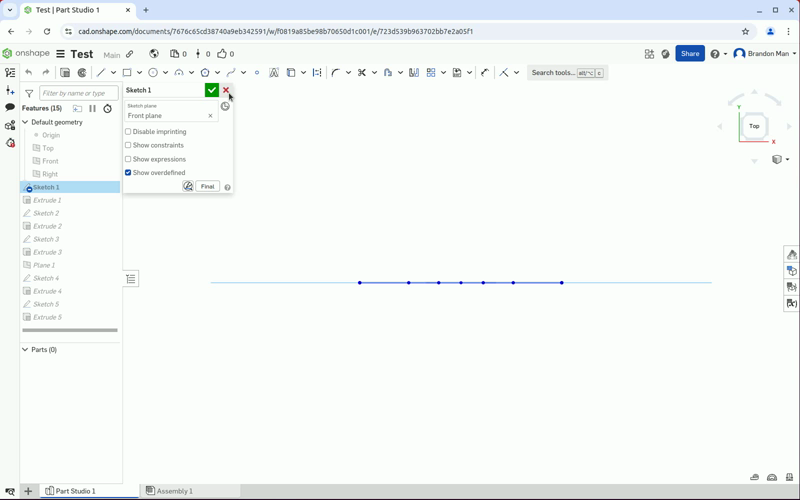
click(229, 92)
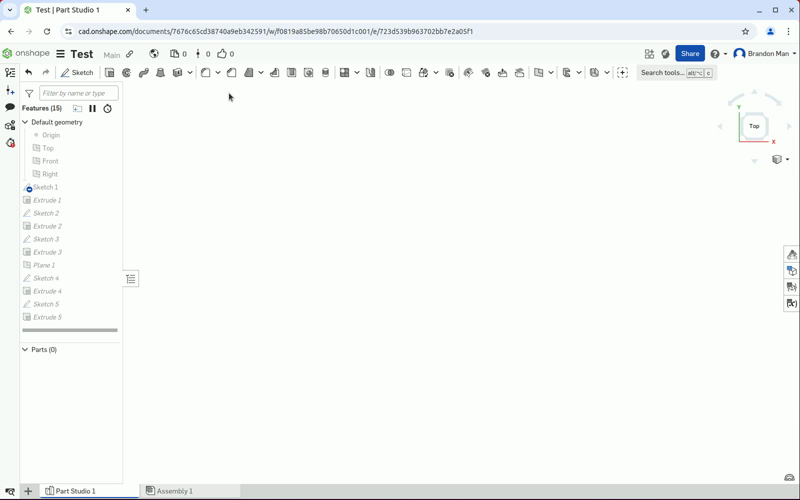
key(shift+s)
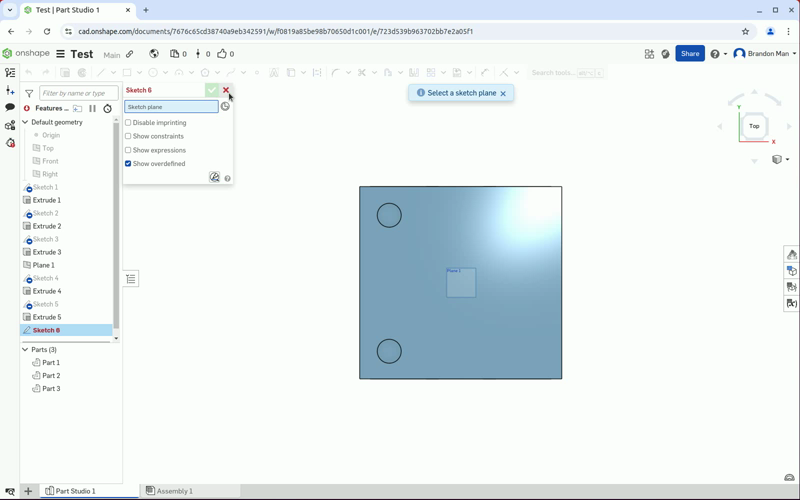
mouse_move(69, 267)
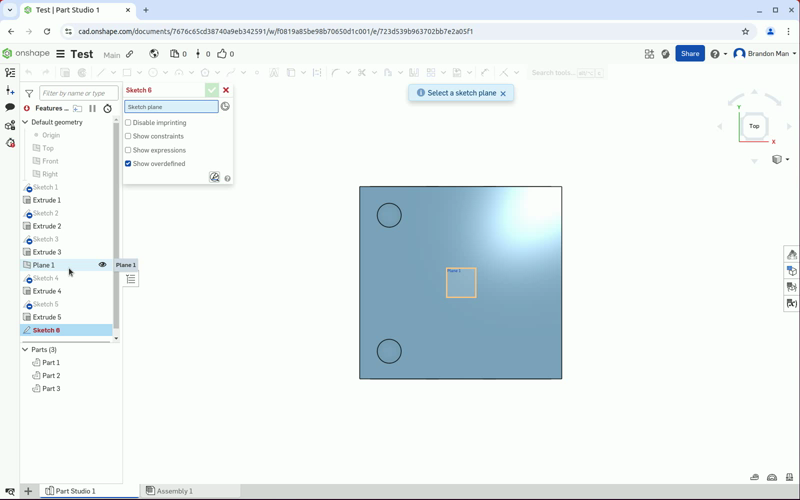
click(69, 267)
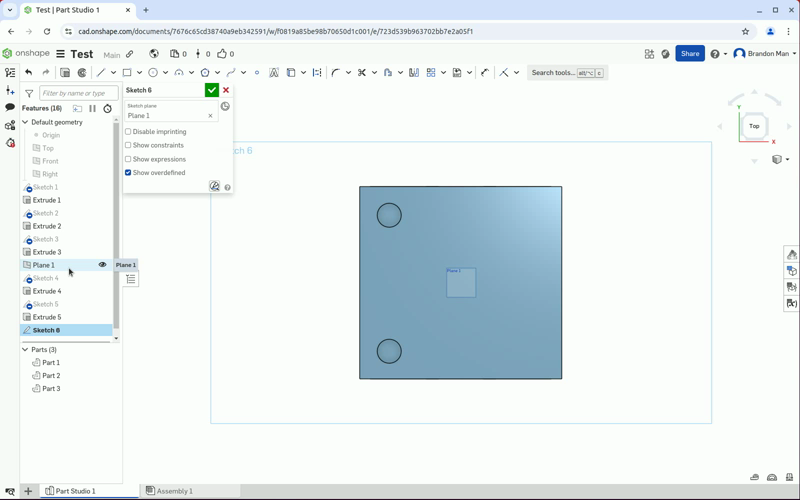
mouse_move(73, 352)
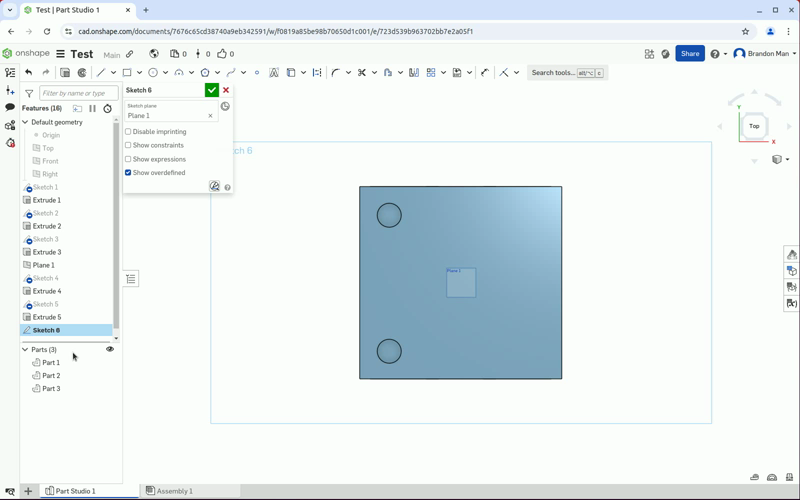
key(y)
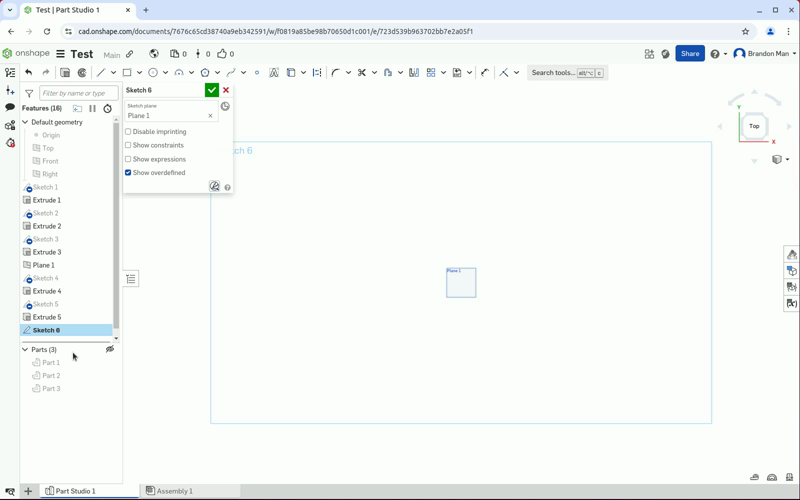
key(c)
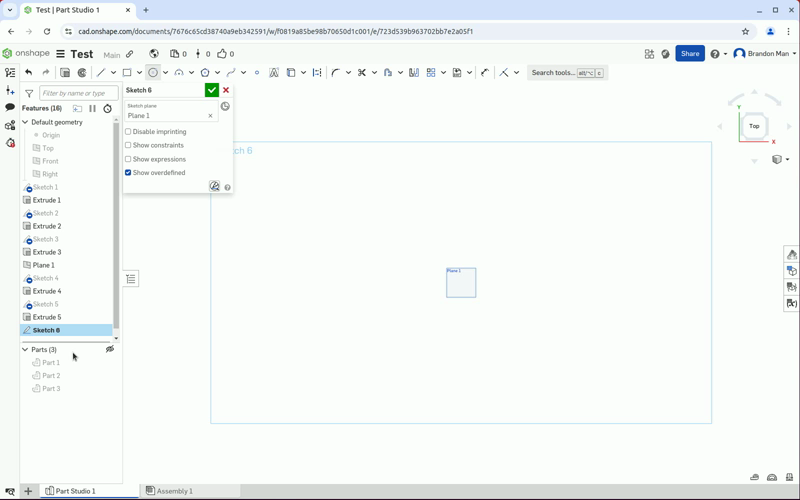
key_down(shift)
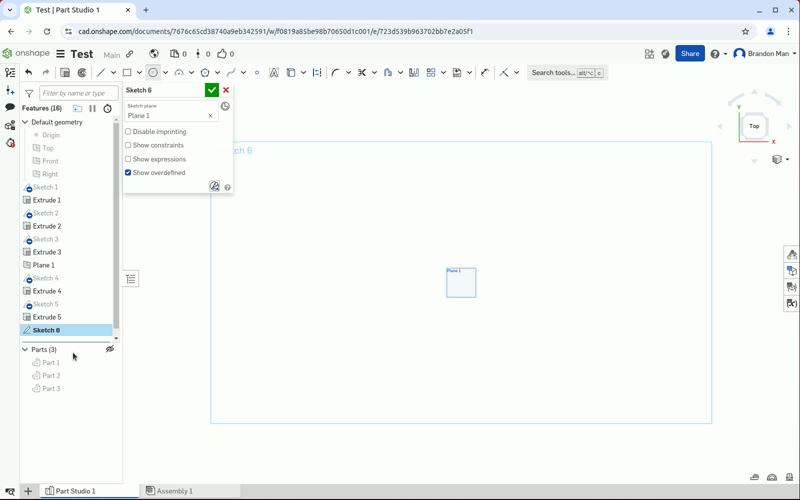
mouse_move(533, 215)
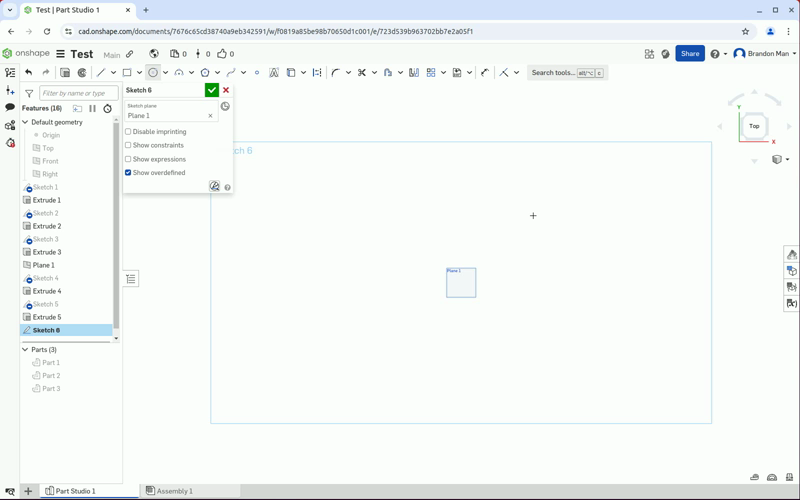
click(533, 215)
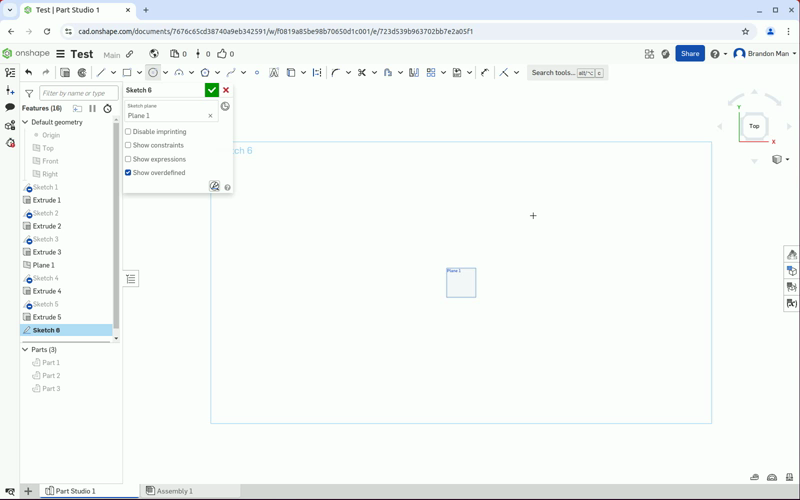
key_up(shift)
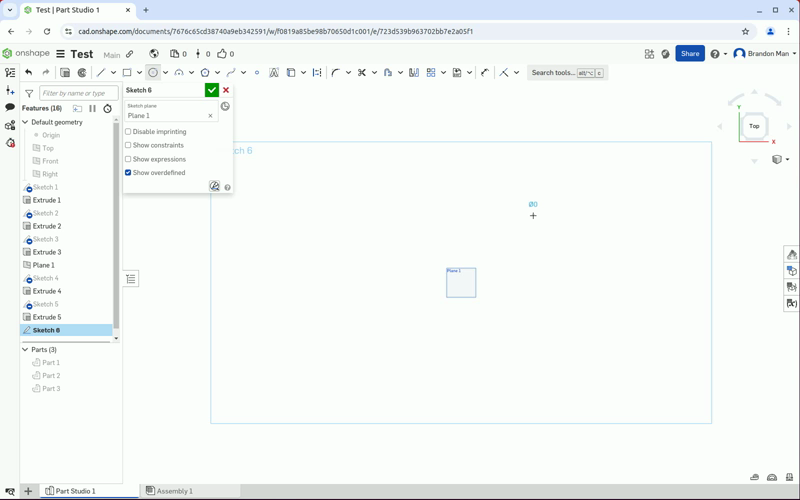
mouse_move(545, 215)
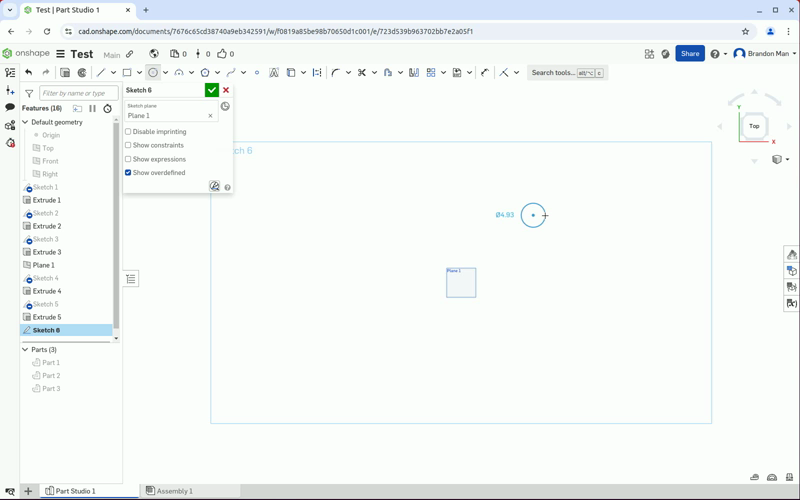
click(545, 215)
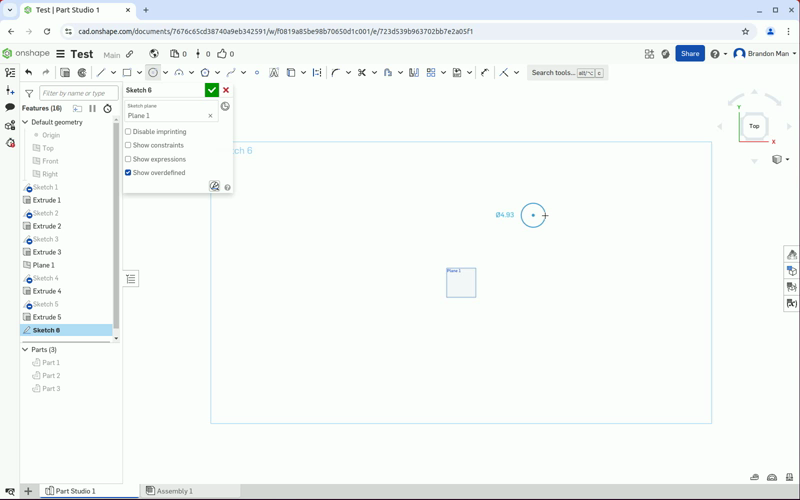
key(esc)
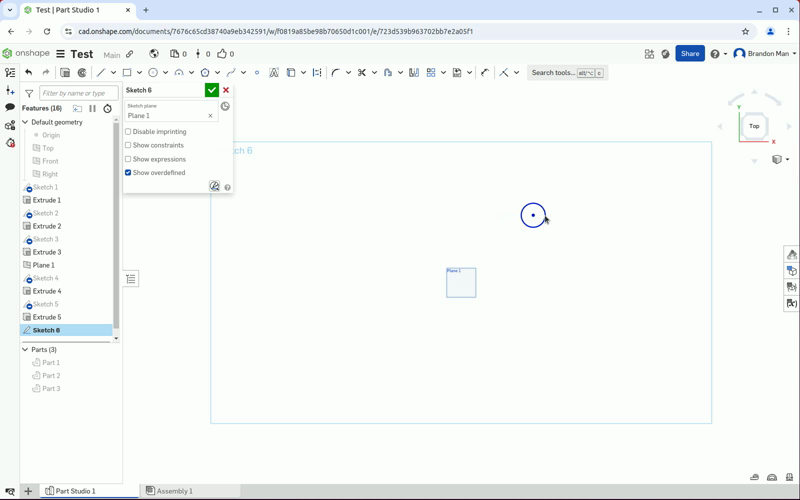
mouse_move(539, 211)
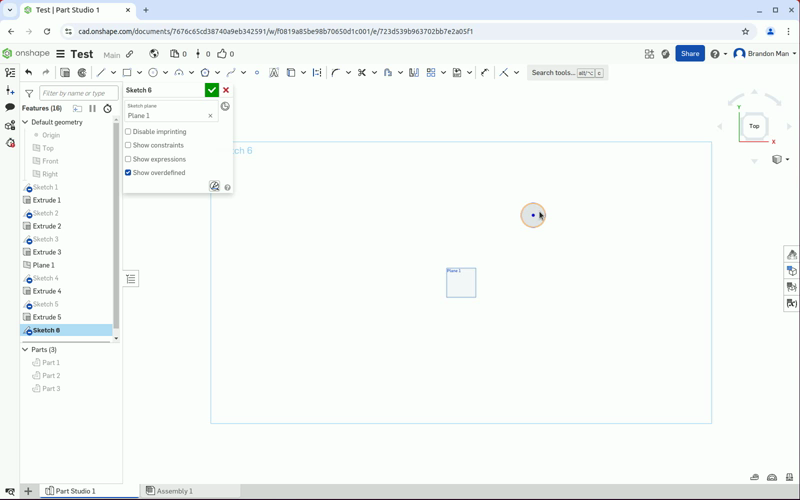
scroll(6)
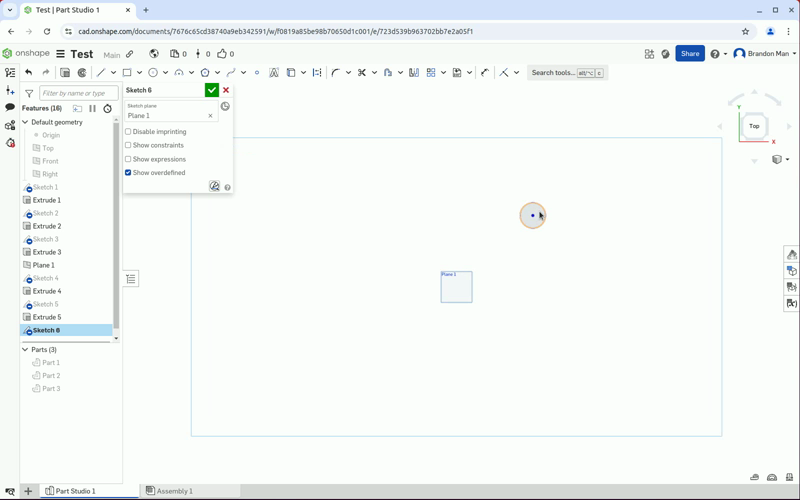
scroll(6)
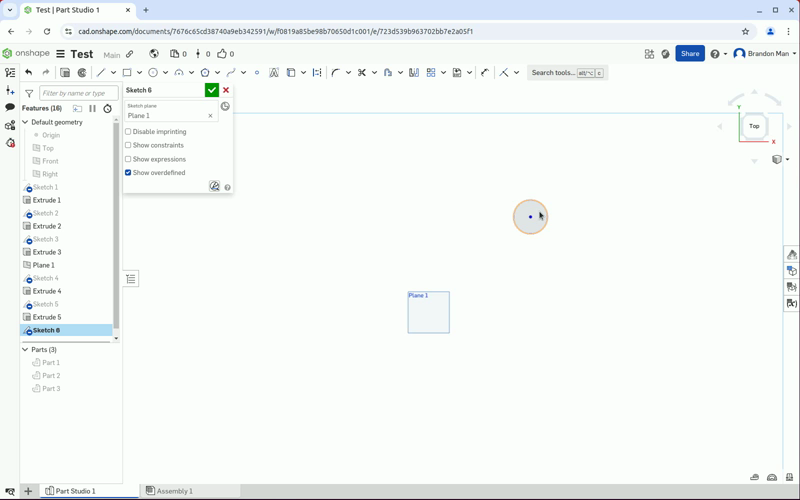
scroll(6)
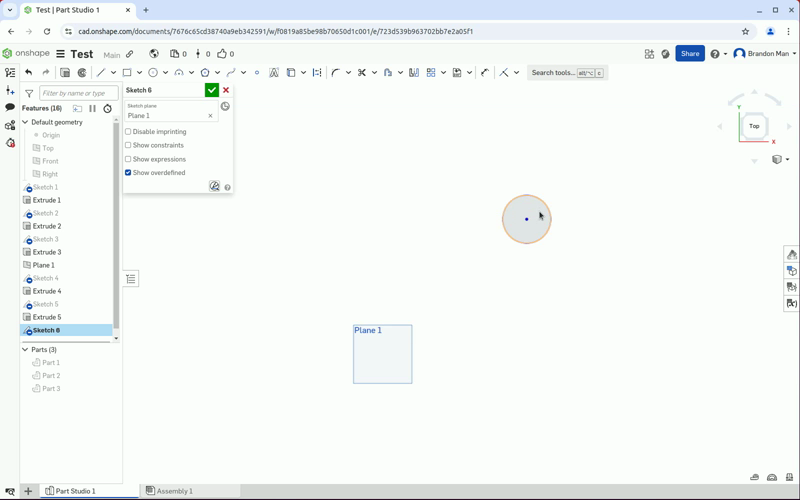
scroll(6)
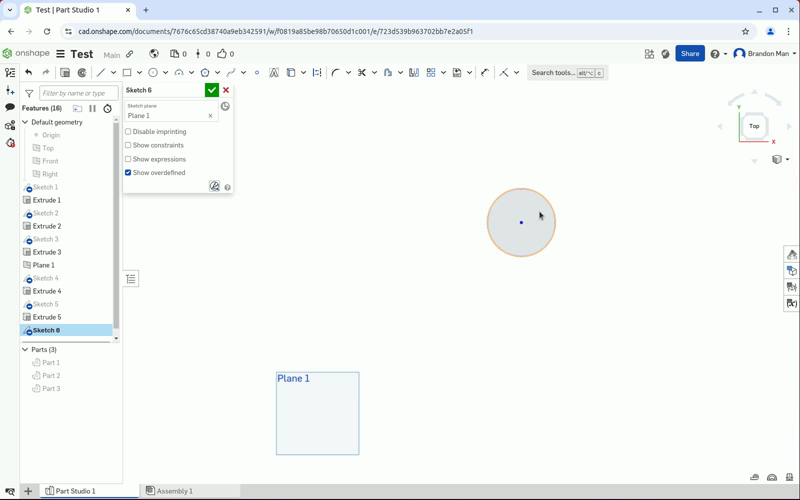
scroll(6)
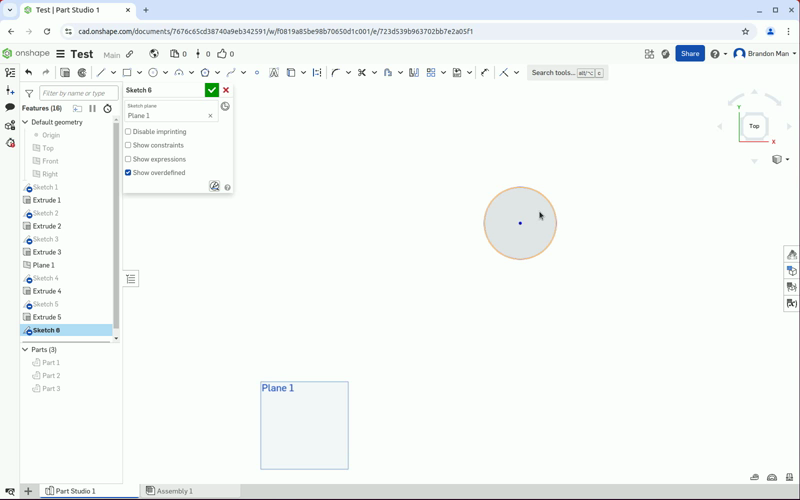
scroll(6)
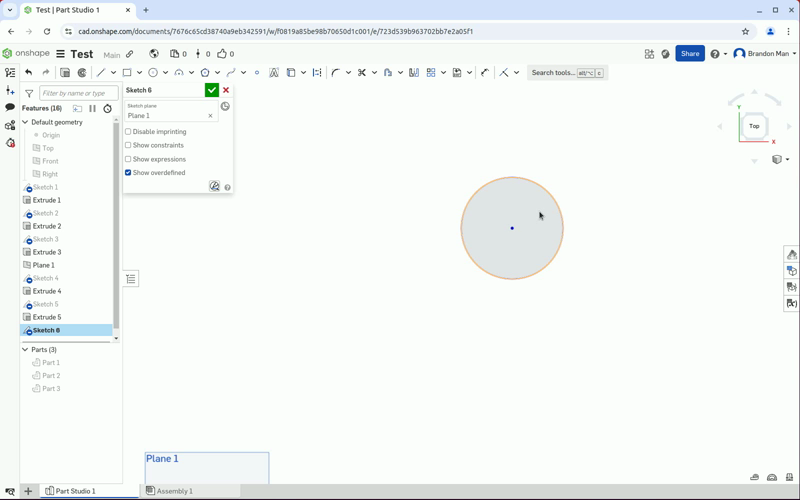
scroll(6)
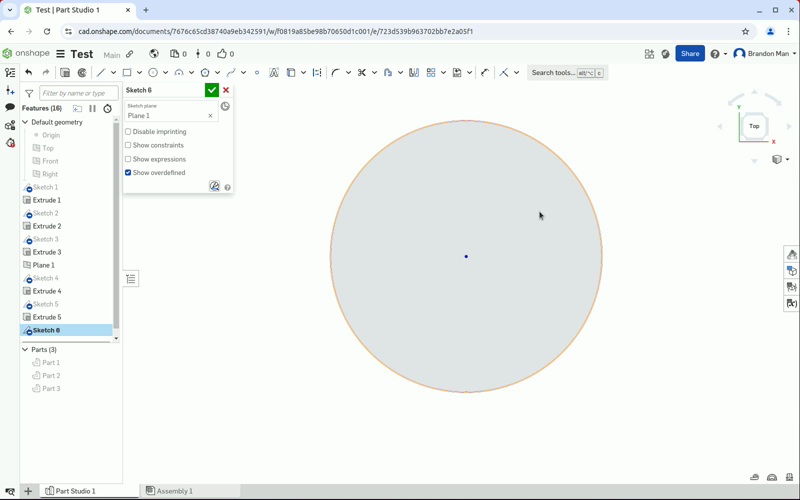
click(539, 211)
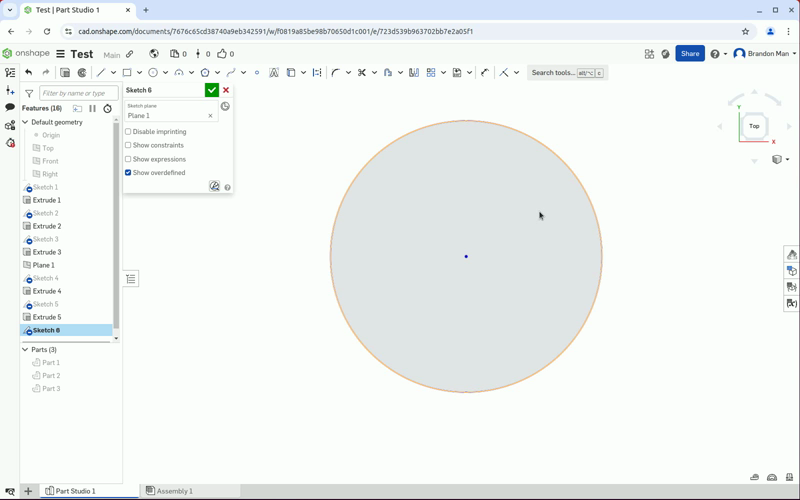
scroll(-6)
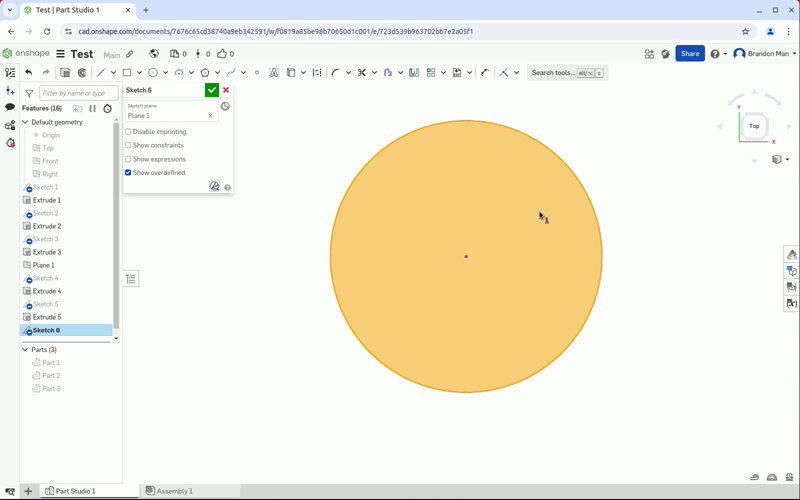
scroll(-6)
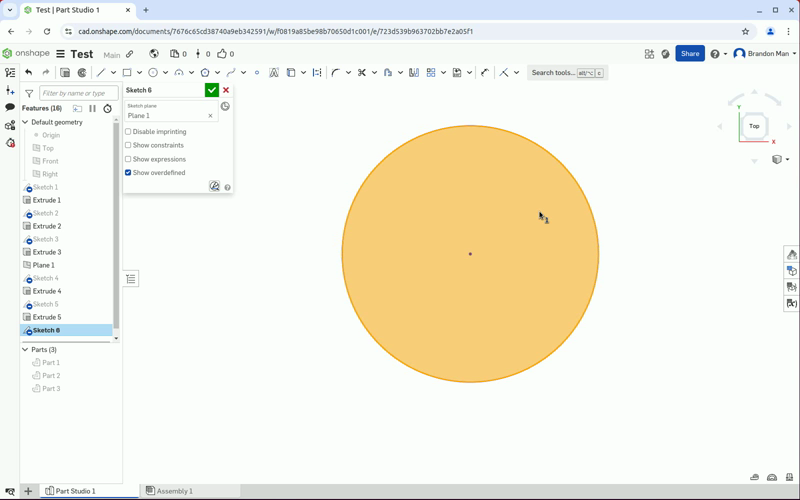
scroll(-6)
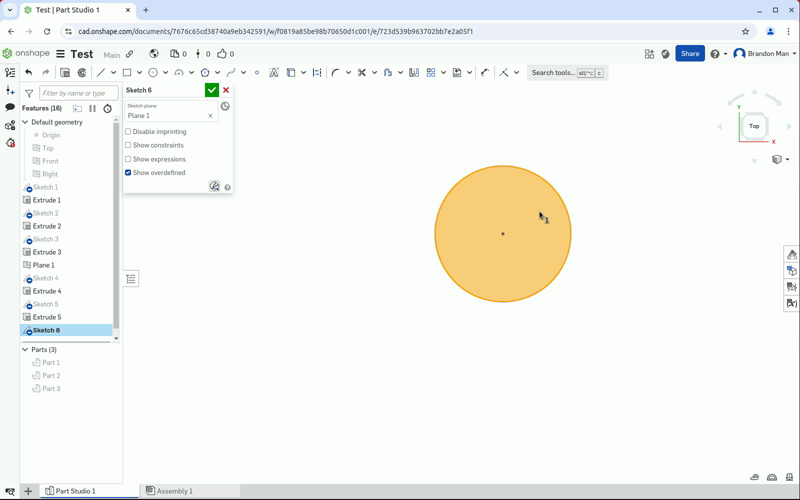
scroll(-6)
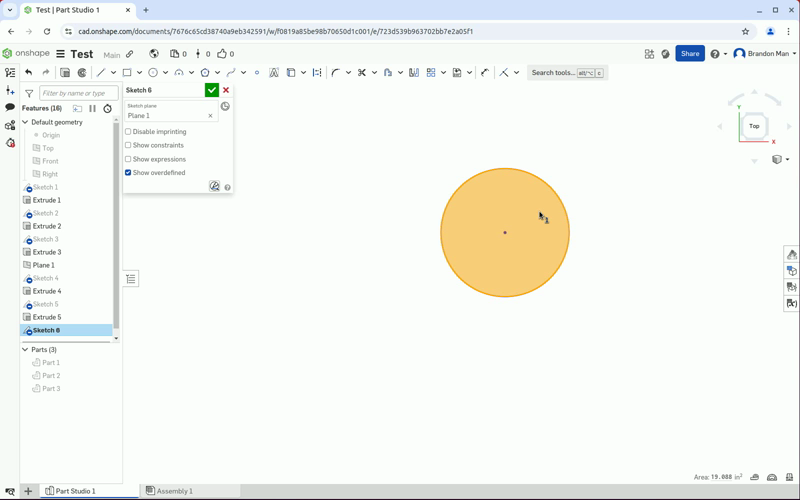
scroll(-6)
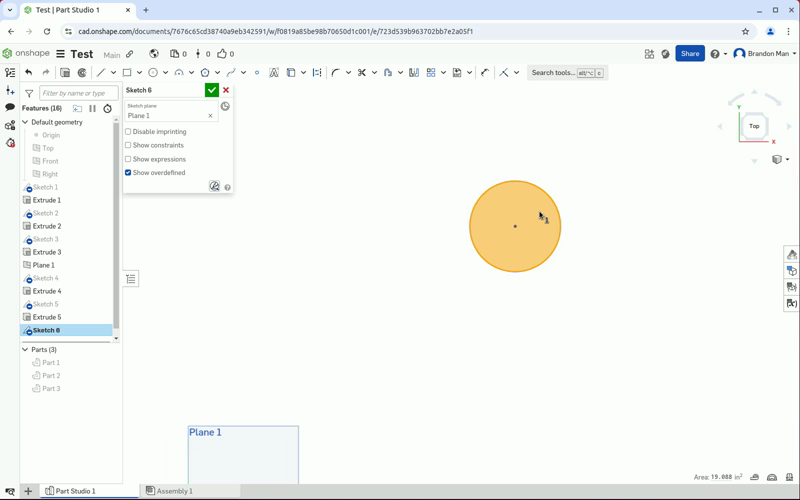
scroll(-6)
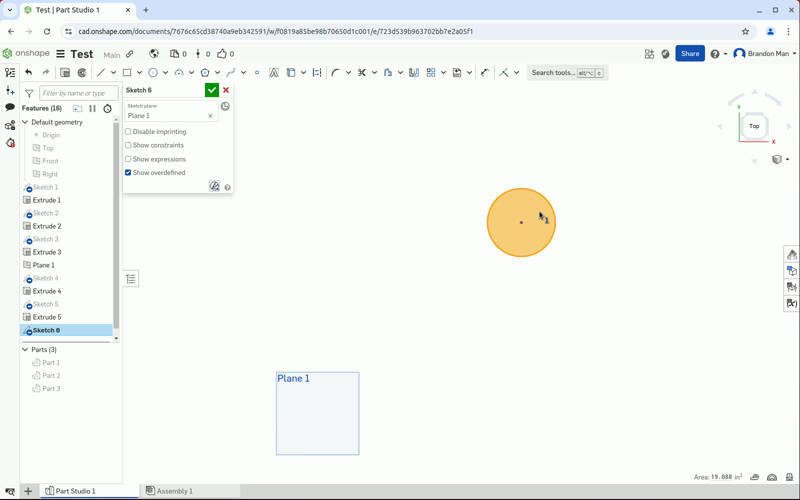
scroll(-6)
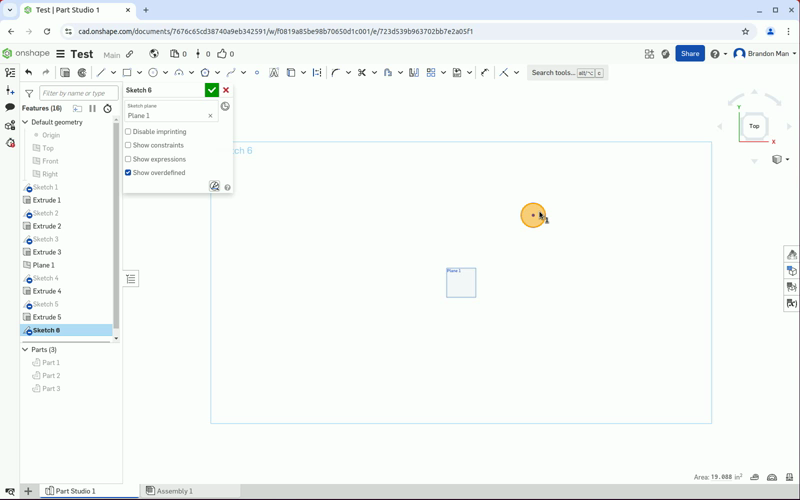
mouse_move(73, 352)
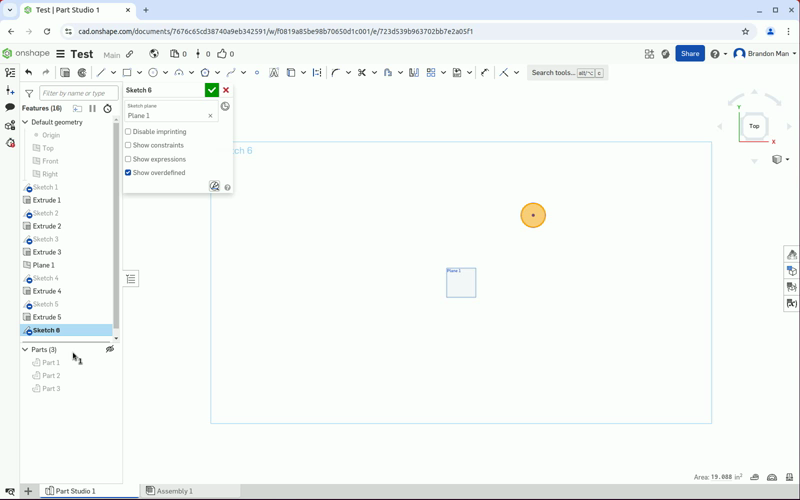
key(shift+y)
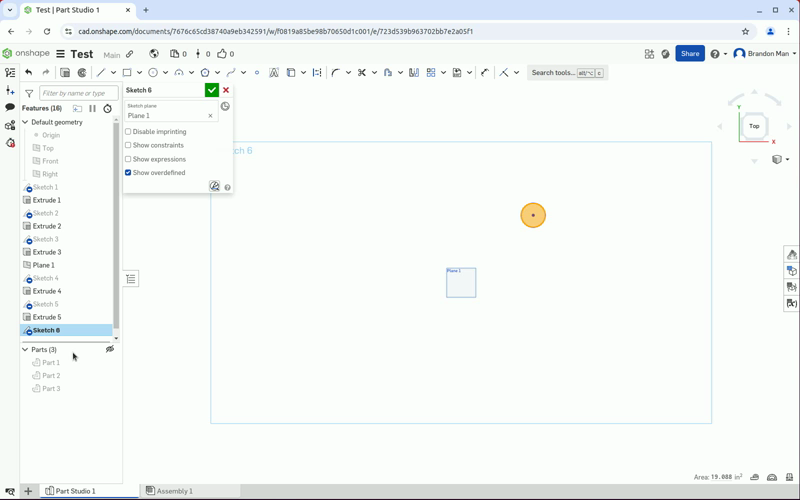
key(shift+e)
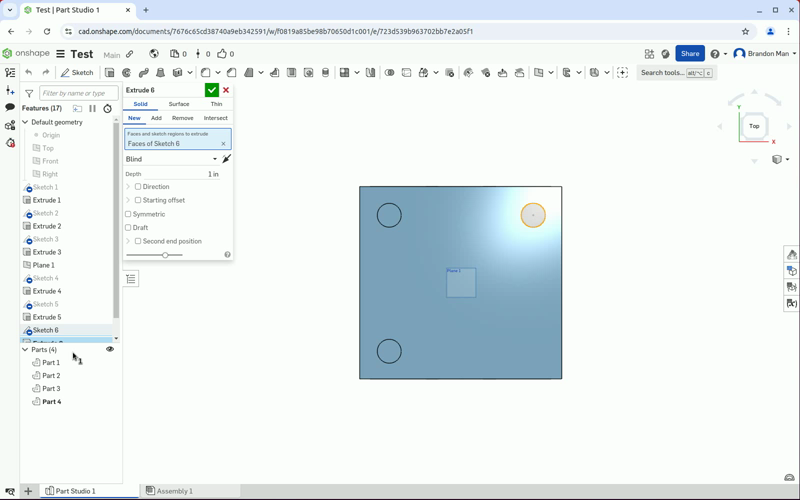
mouse_move(143, 106)
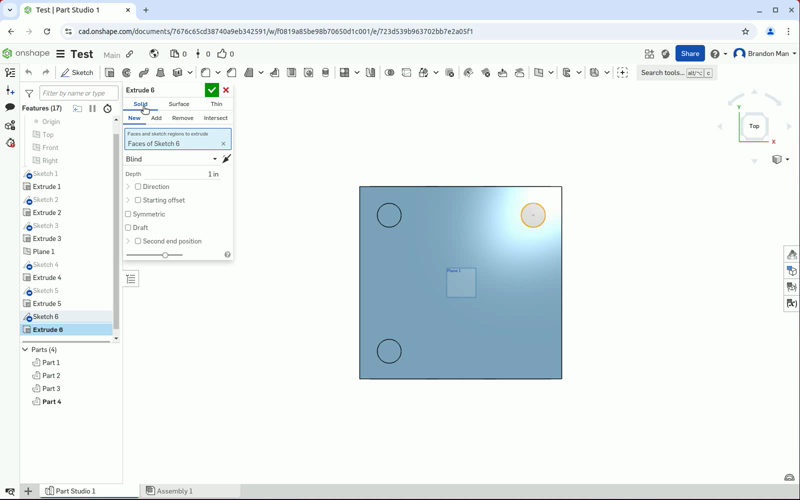
click(143, 106)
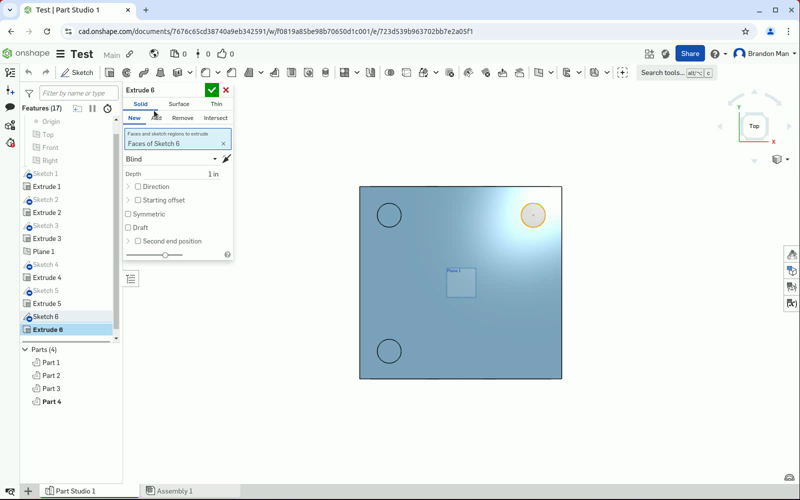
mouse_move(186, 120)
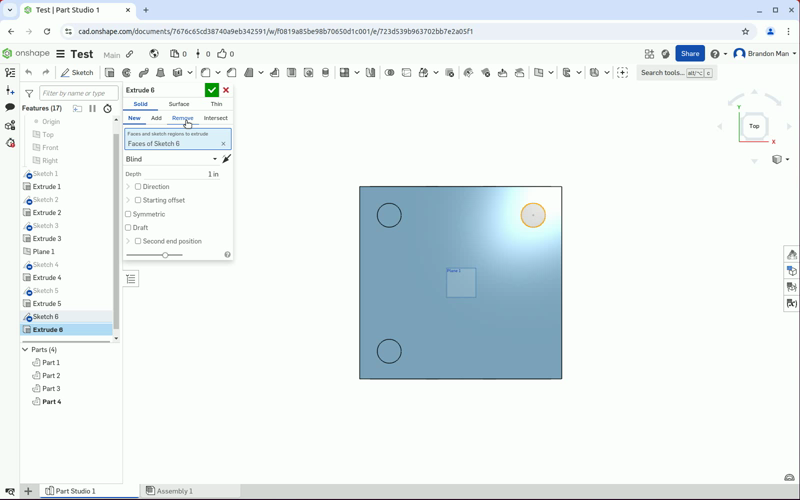
click(186, 120)
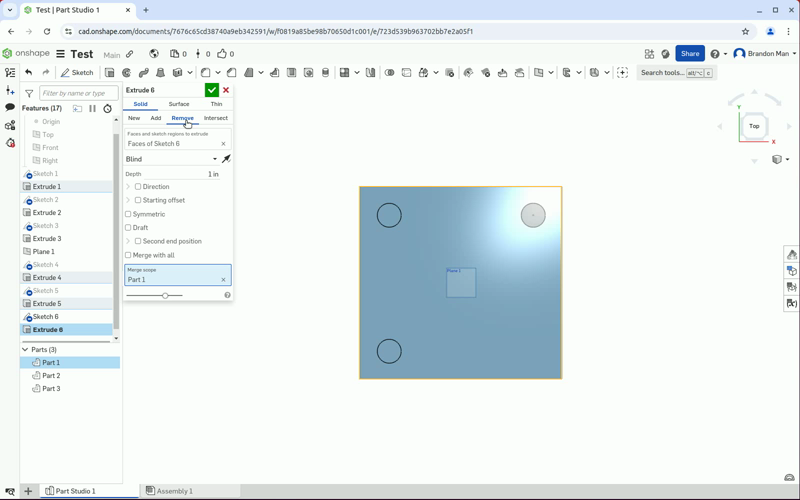
key(tab, 4)
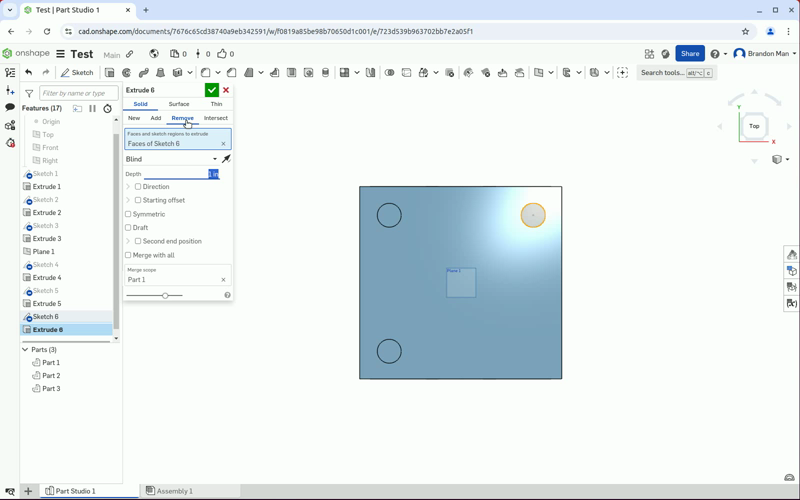
text(7.462)
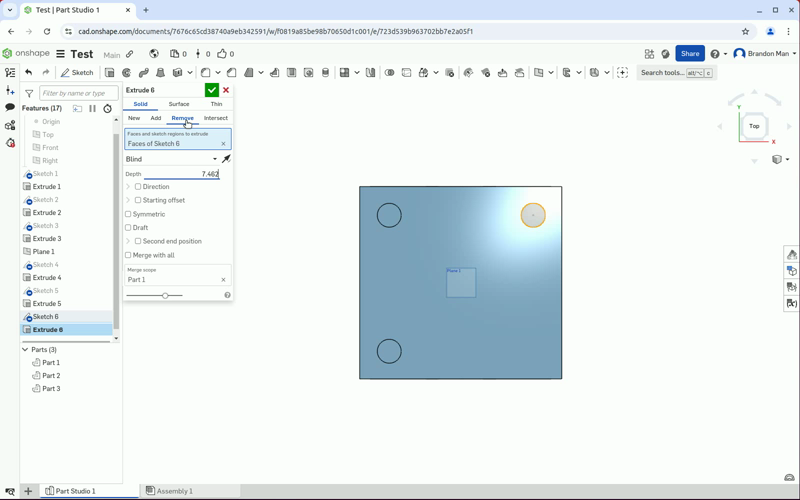
key(tab, 6)
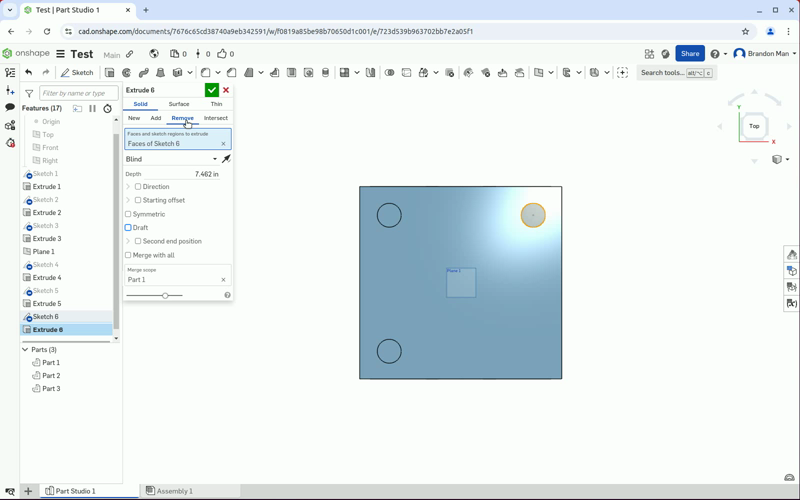
key(space)
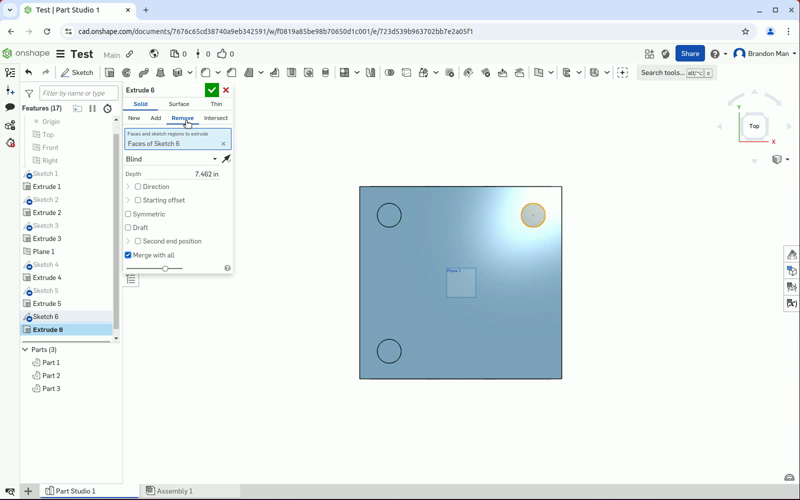
key(enter)
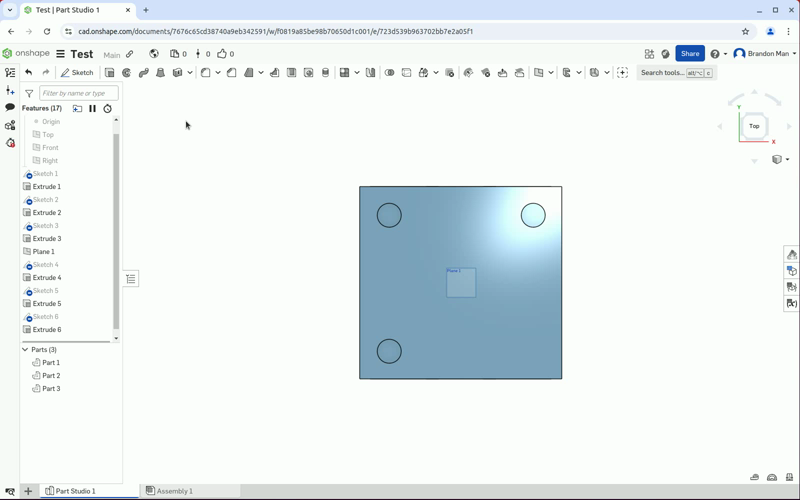
key(shift+h)
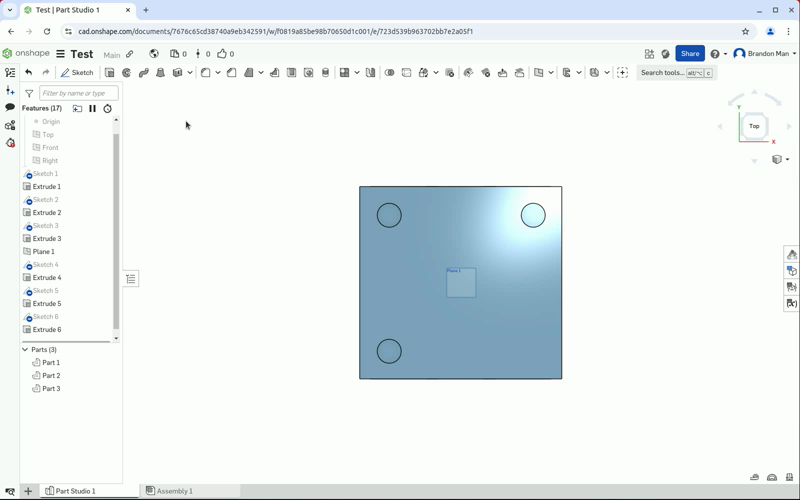
key(shift+h)
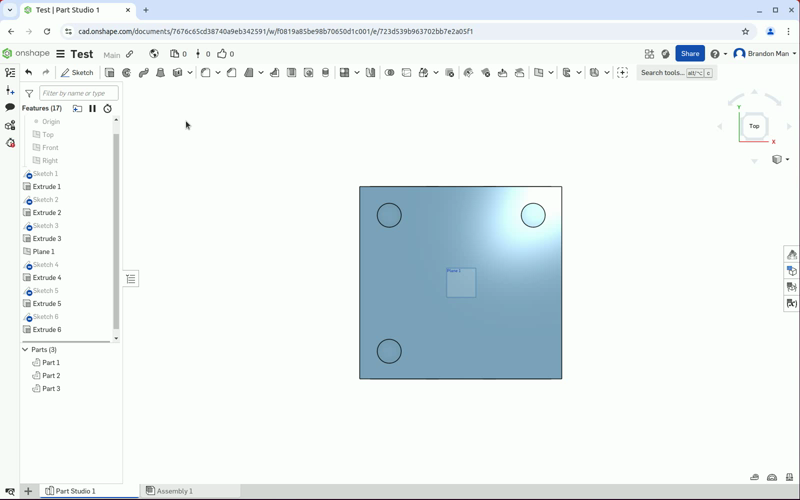
mouse_move(69, 176)
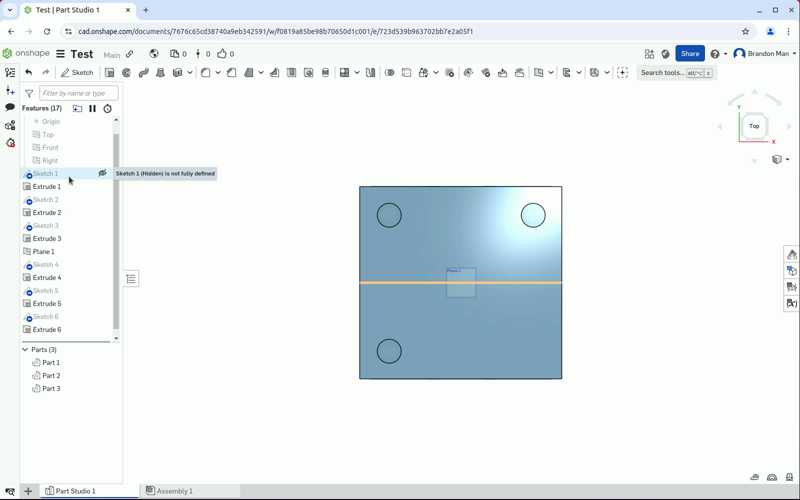
click(69, 176)
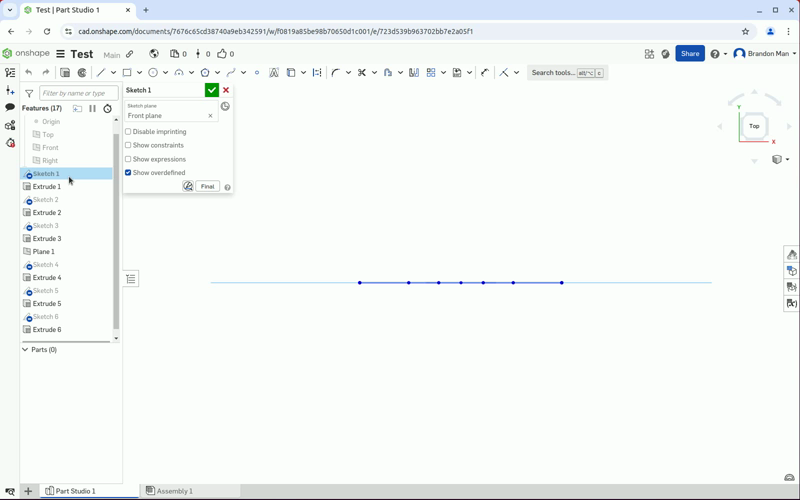
mouse_move(229, 92)
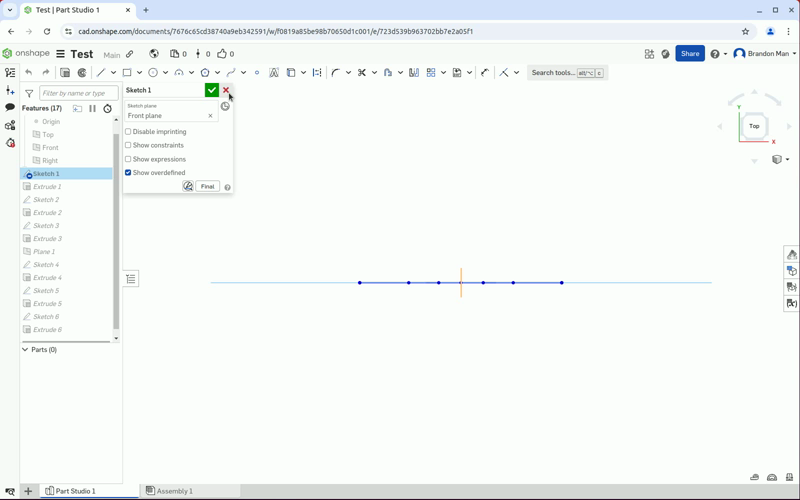
click(229, 92)
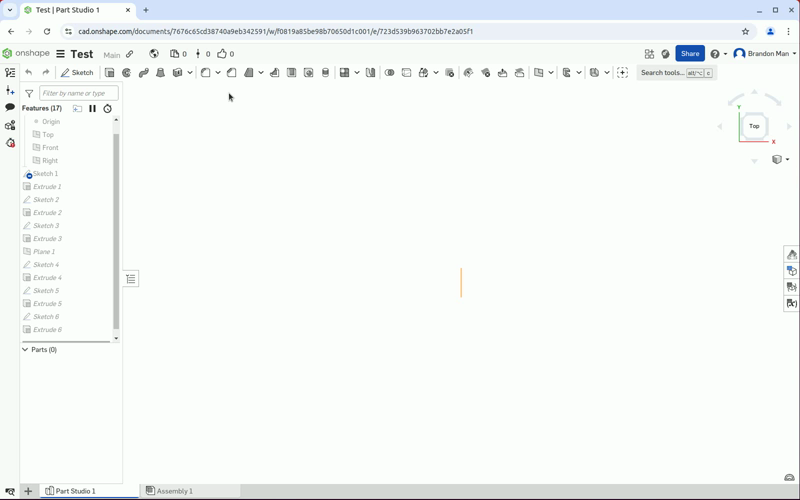
key(shift+s)
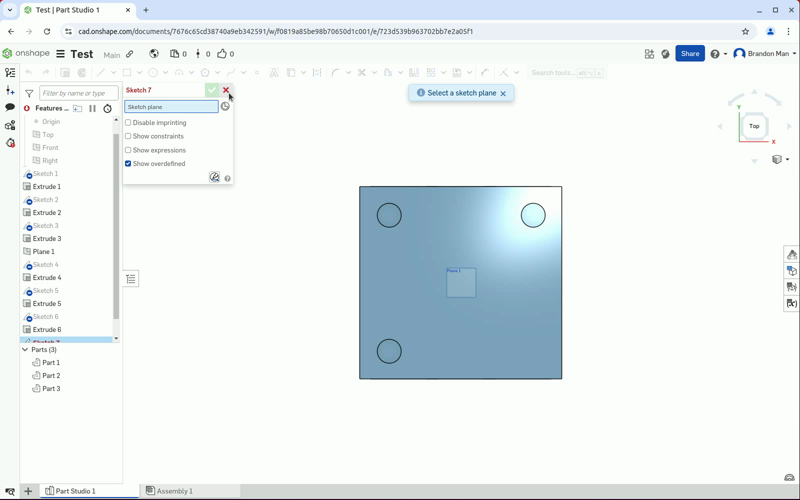
mouse_move(69, 241)
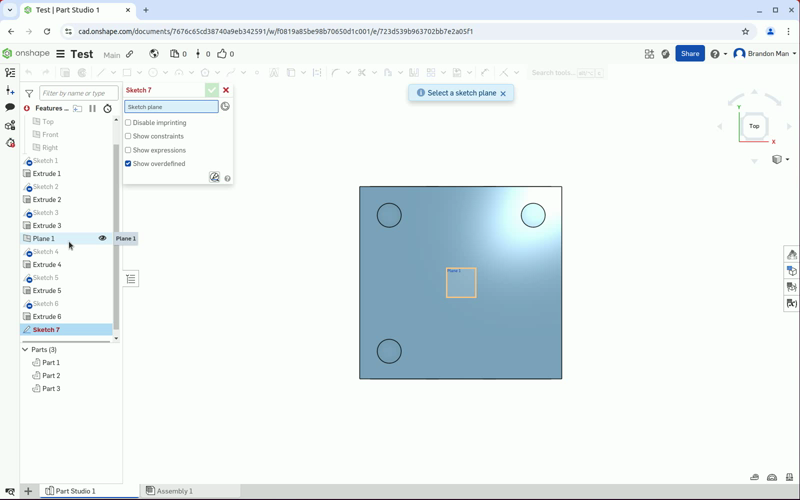
click(69, 241)
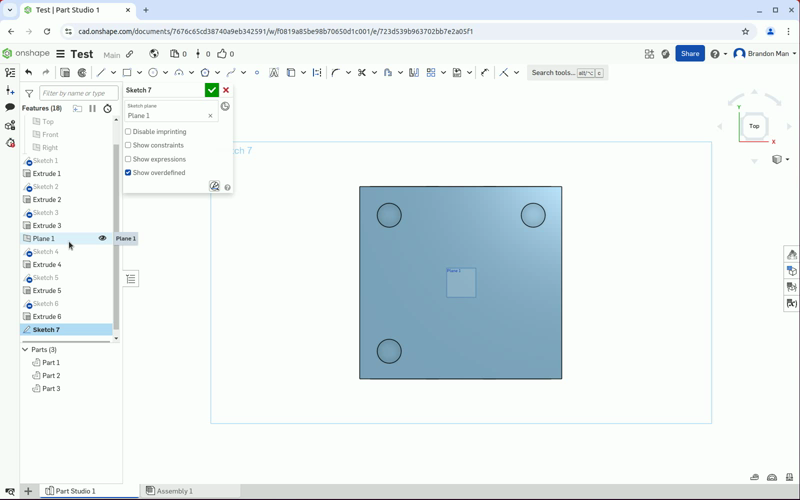
mouse_move(73, 352)
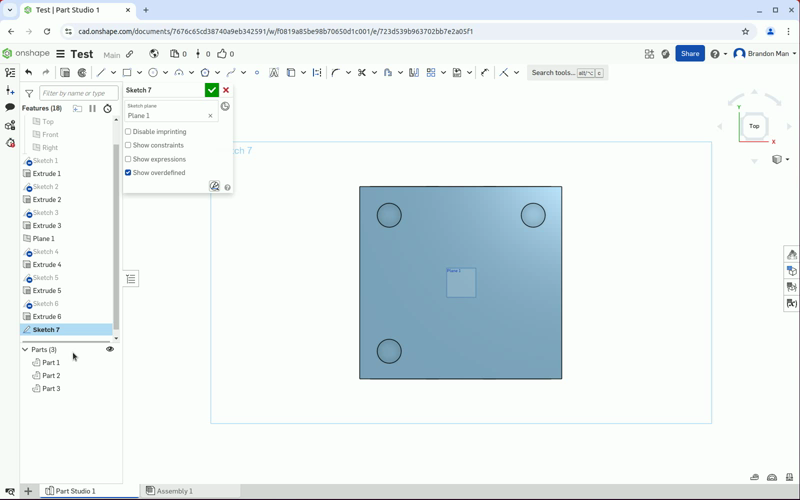
key(y)
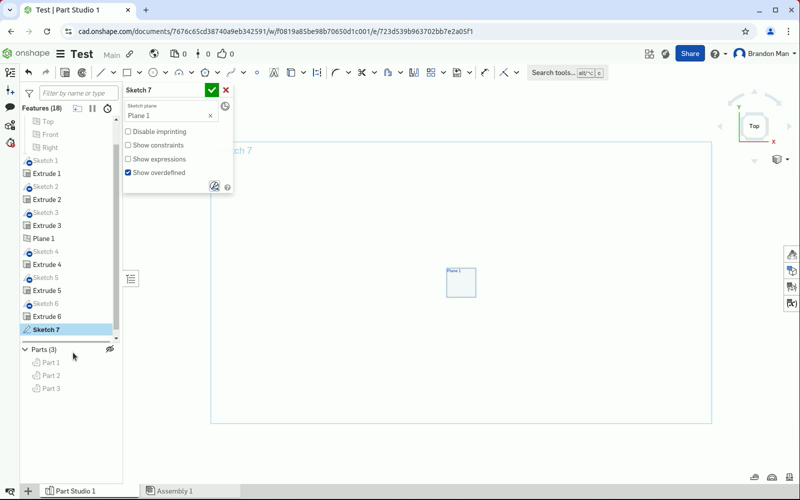
key(c)
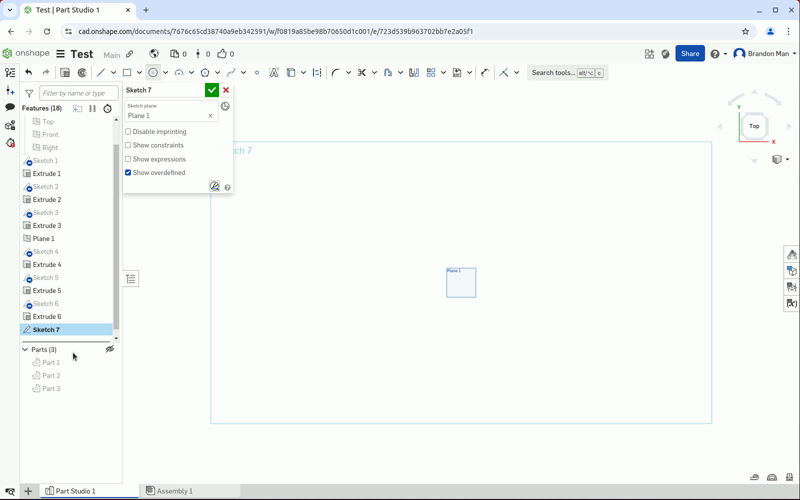
key_down(shift)
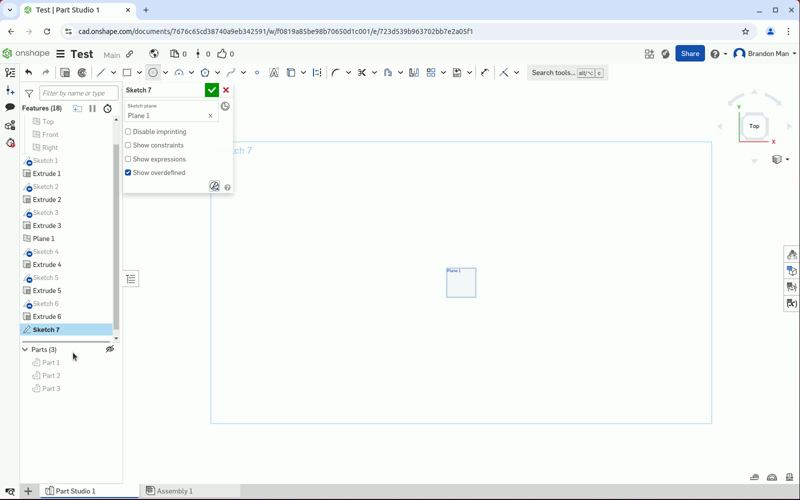
mouse_move(533, 351)
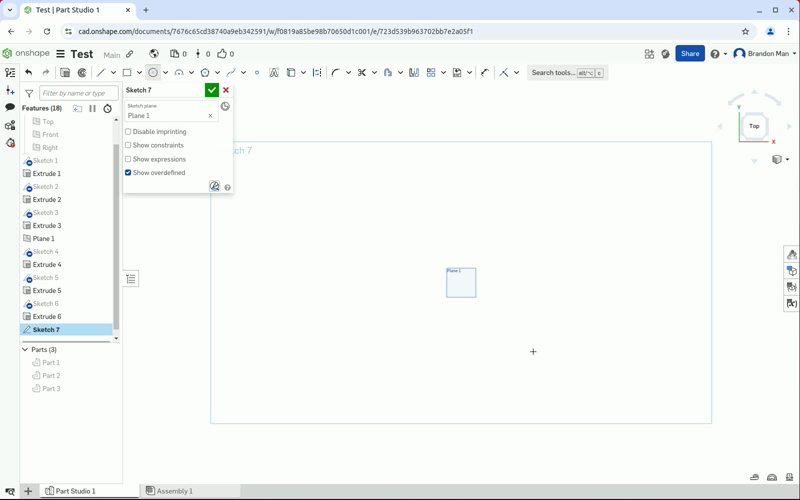
click(533, 351)
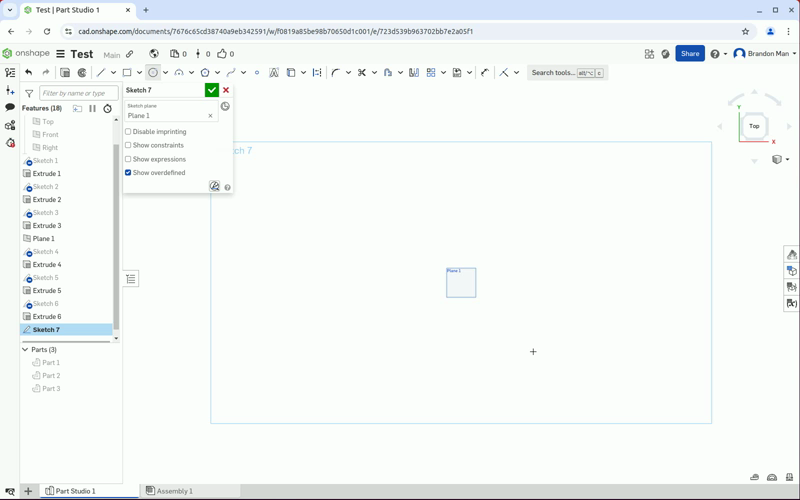
key_up(shift)
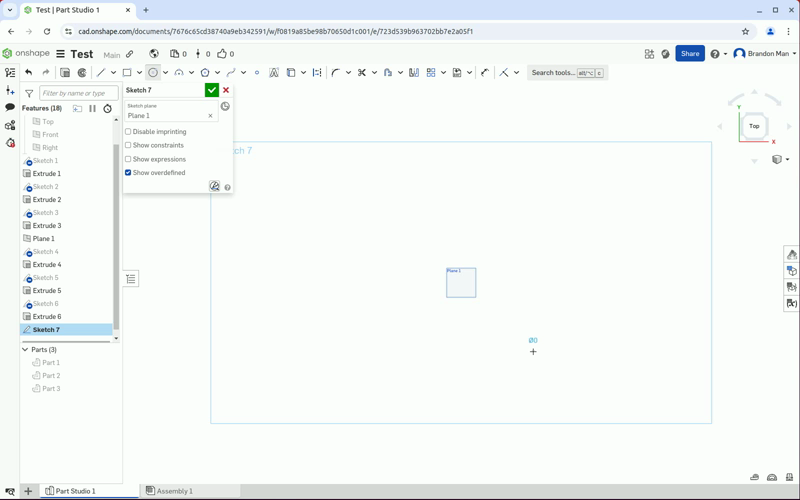
mouse_move(545, 351)
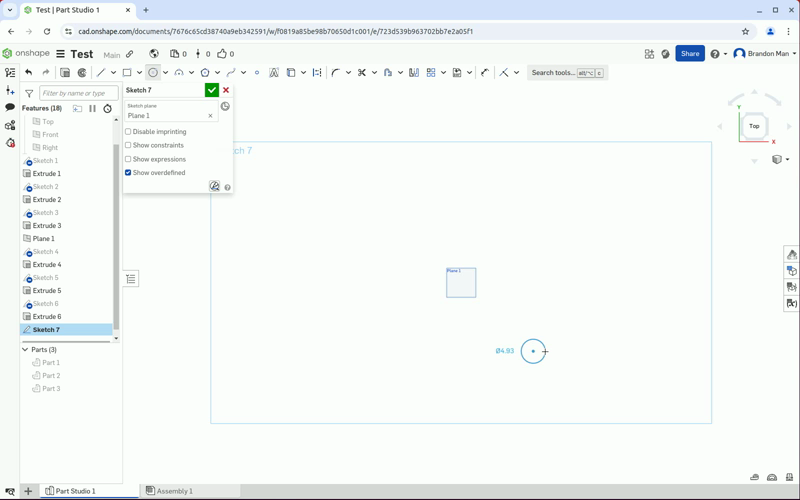
click(545, 351)
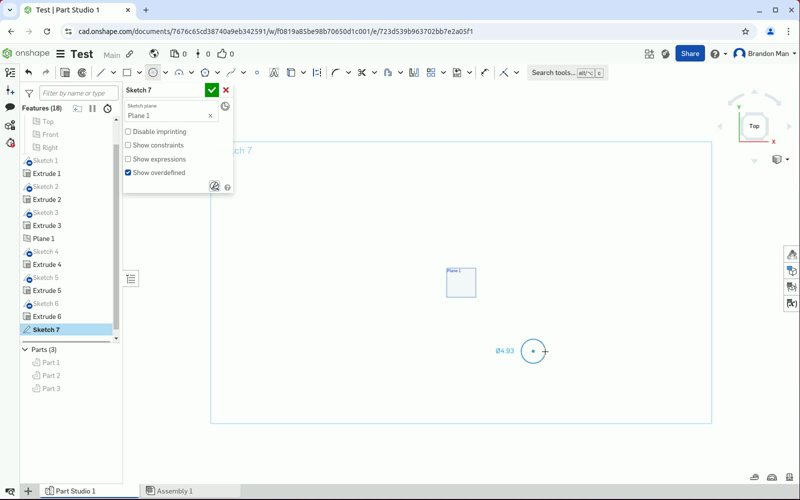
key(esc)
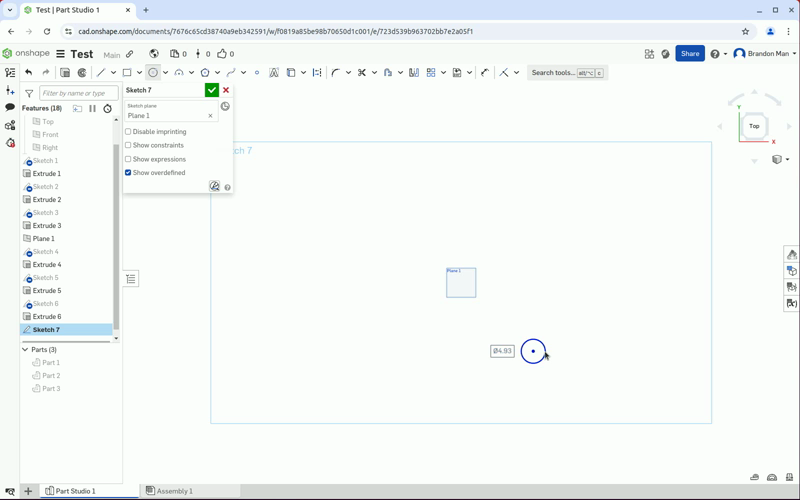
mouse_move(536, 357)
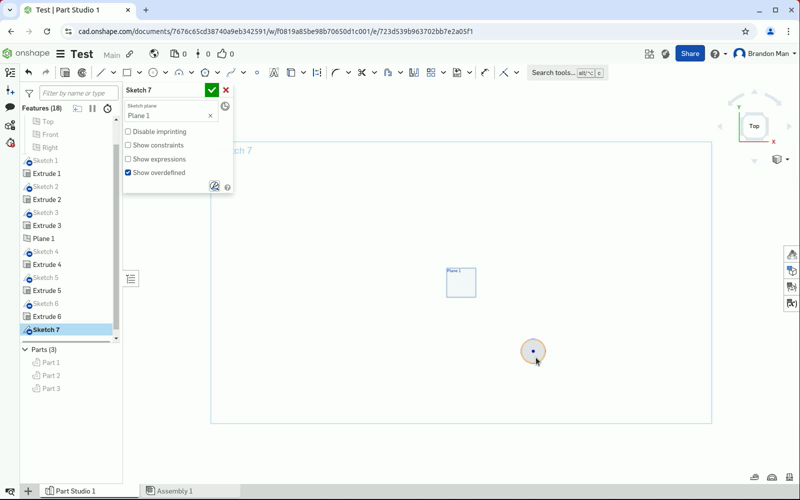
scroll(6)
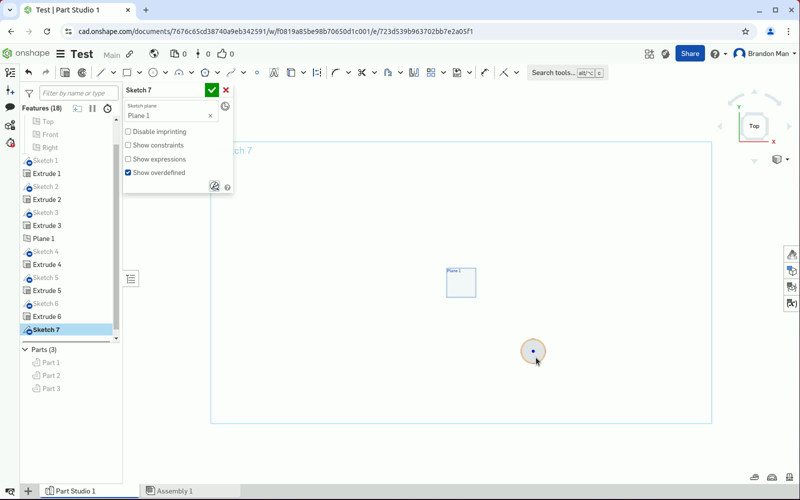
scroll(6)
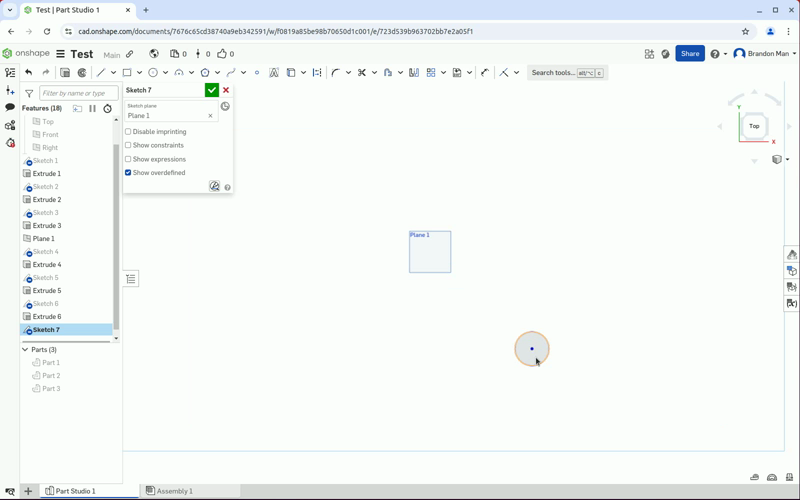
scroll(6)
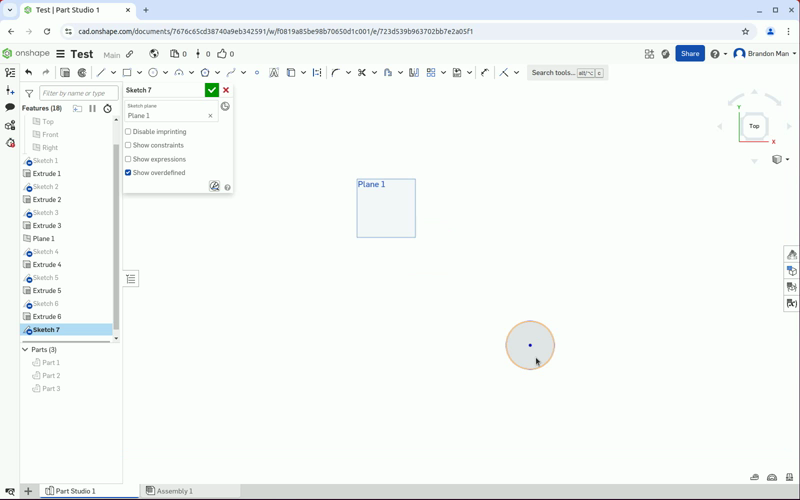
scroll(6)
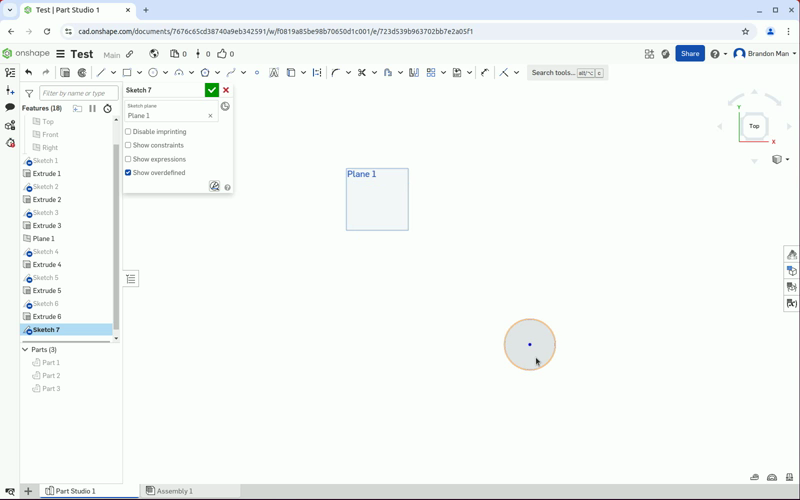
scroll(6)
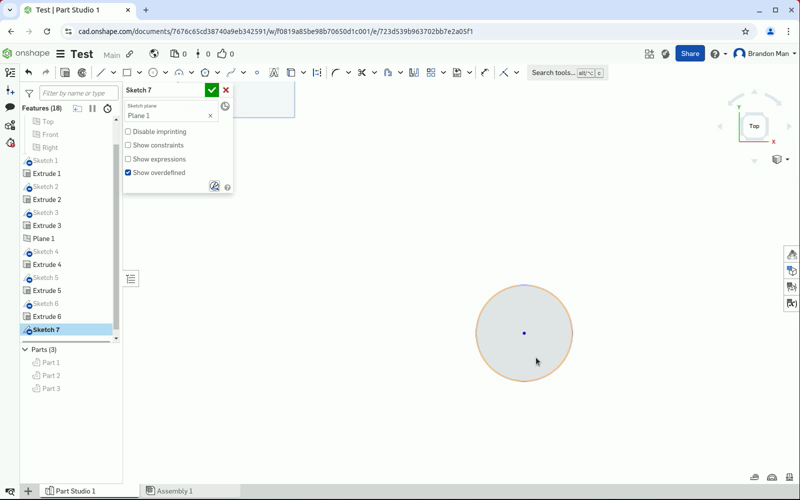
scroll(6)
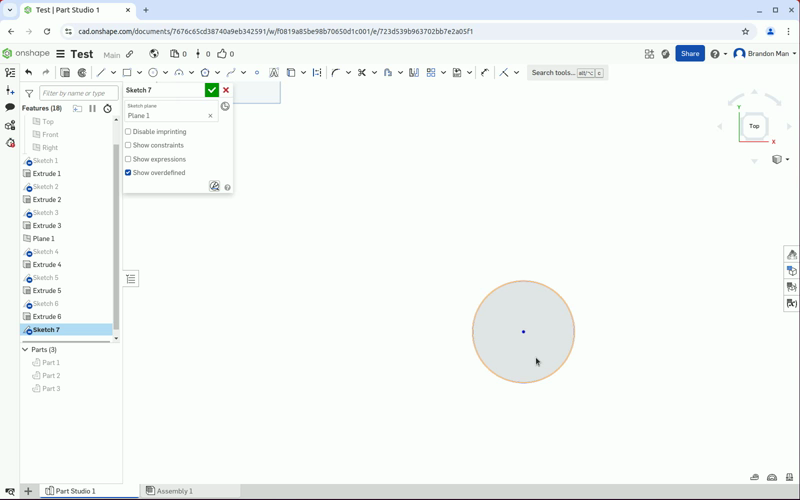
scroll(6)
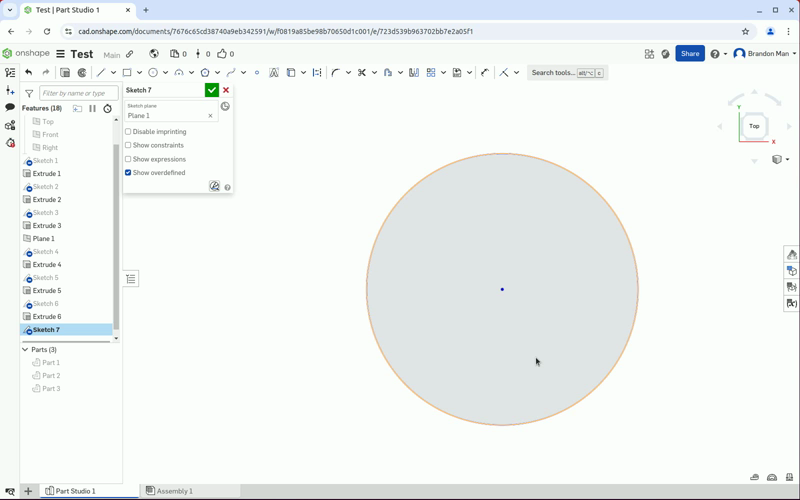
click(536, 357)
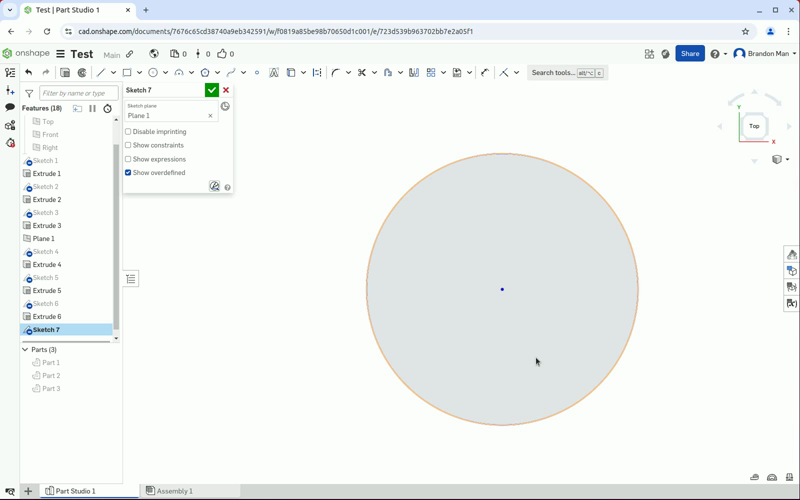
scroll(-6)
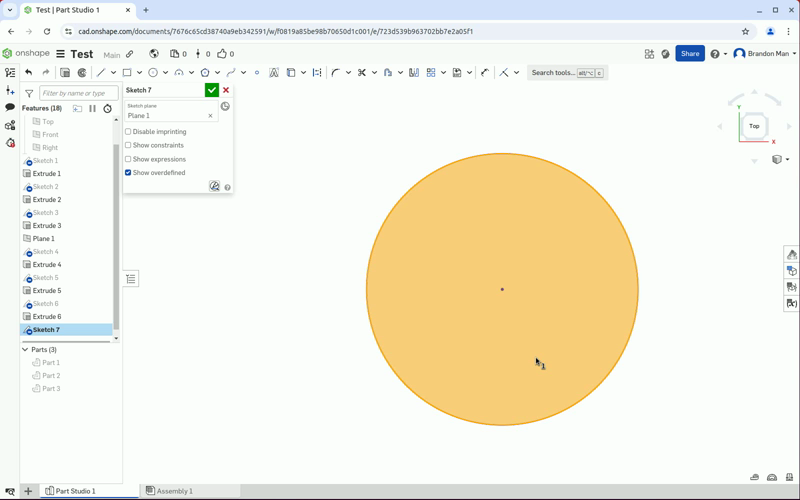
scroll(-6)
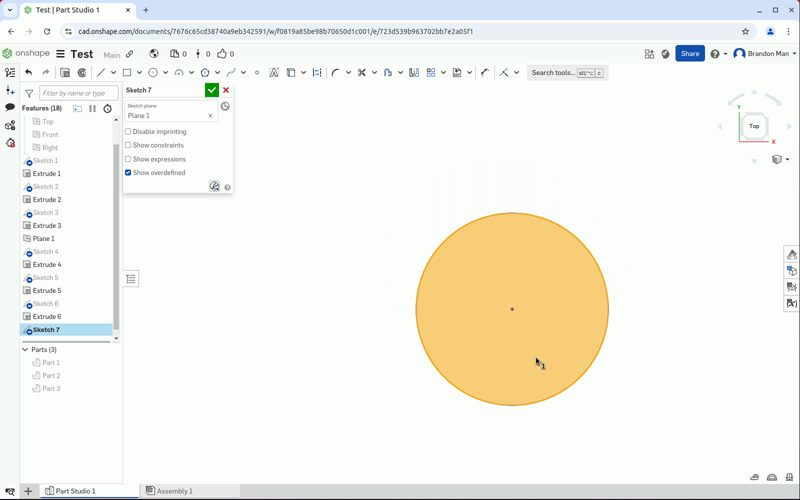
scroll(-6)
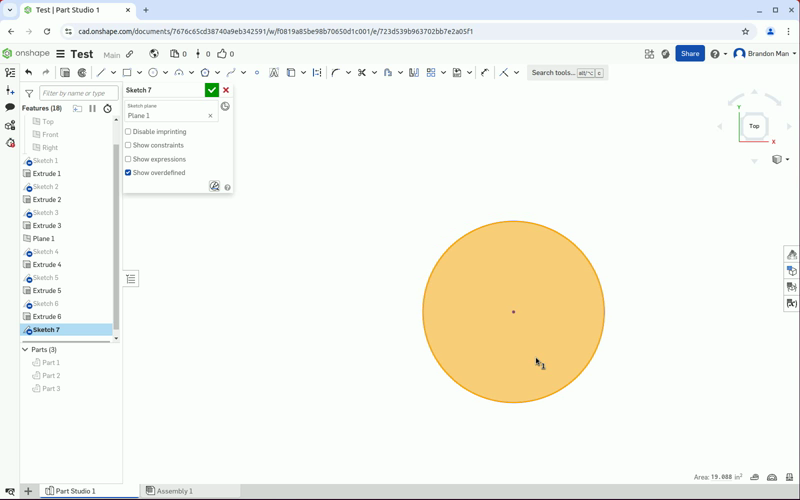
scroll(-6)
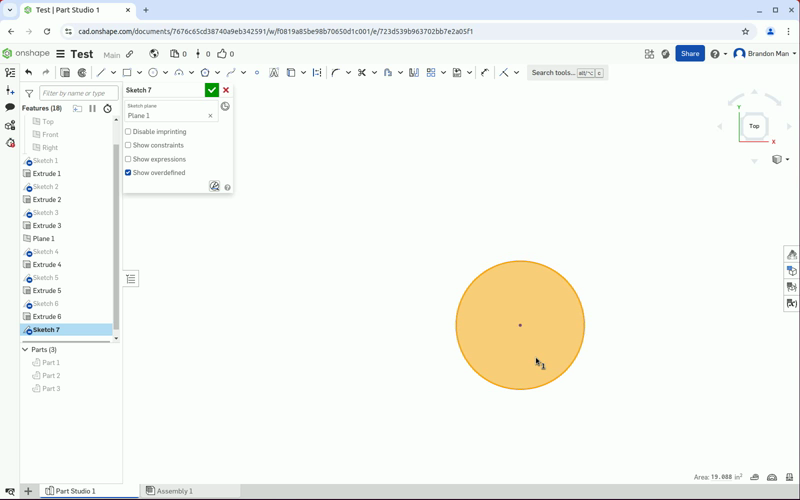
scroll(-6)
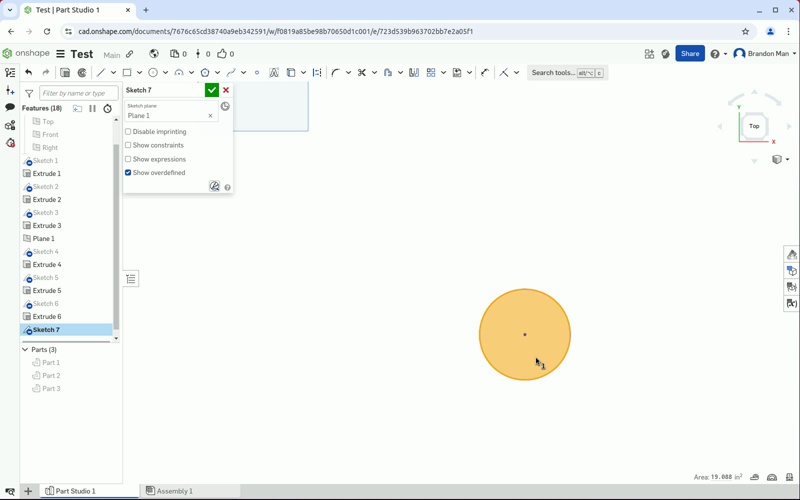
scroll(-6)
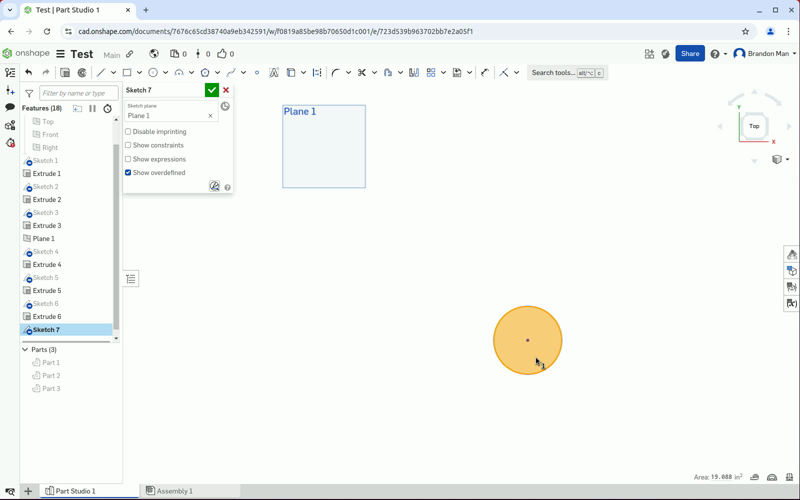
scroll(-6)
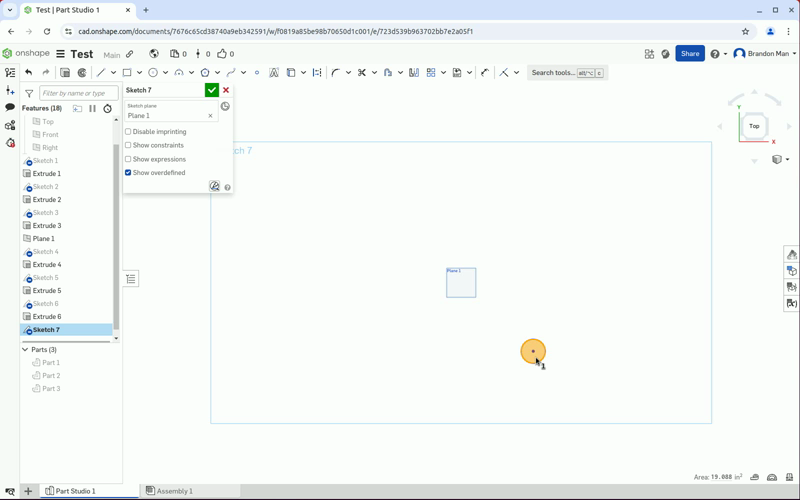
mouse_move(73, 352)
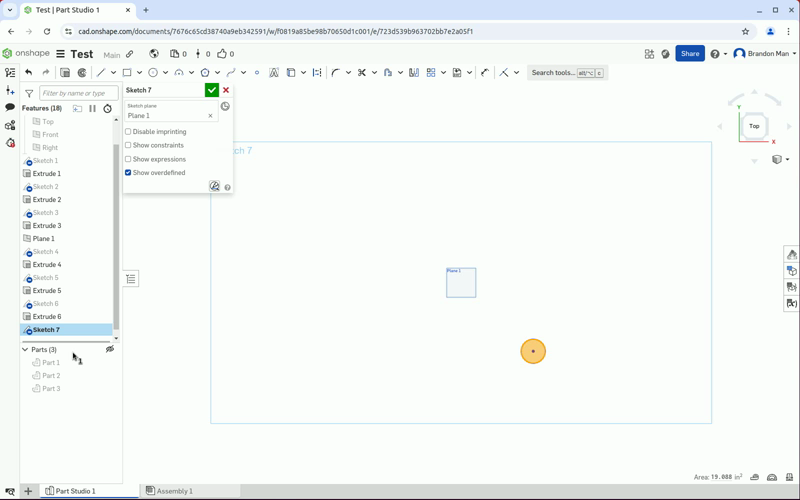
key(shift+y)
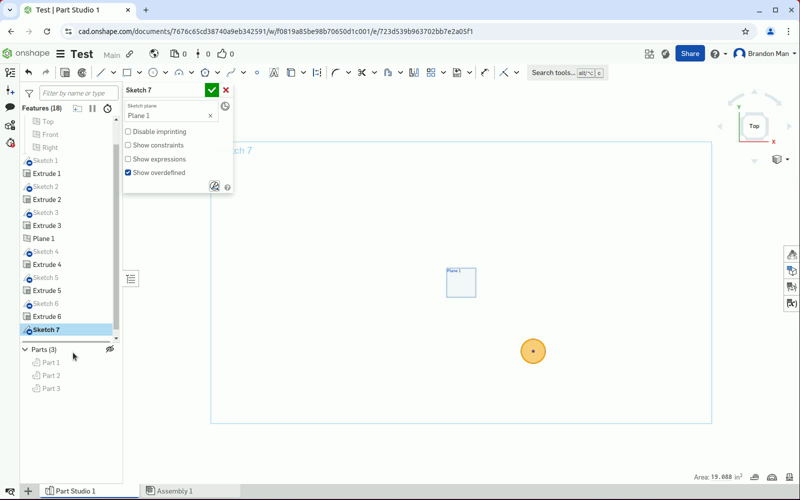
key(shift+e)
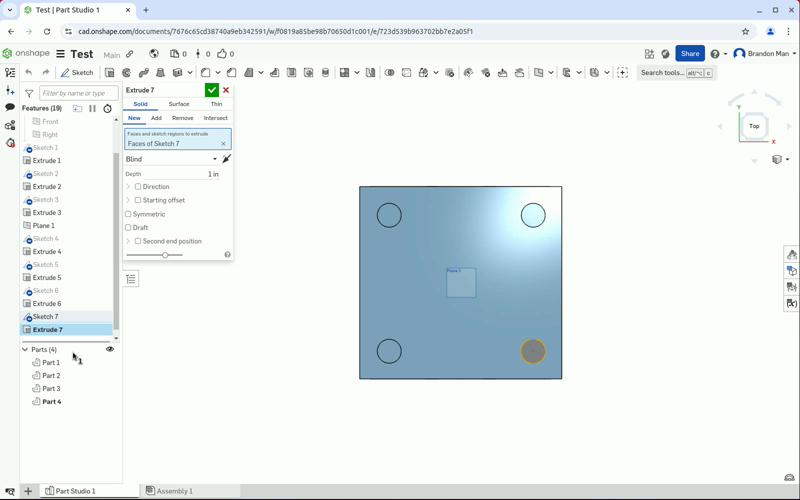
mouse_move(143, 106)
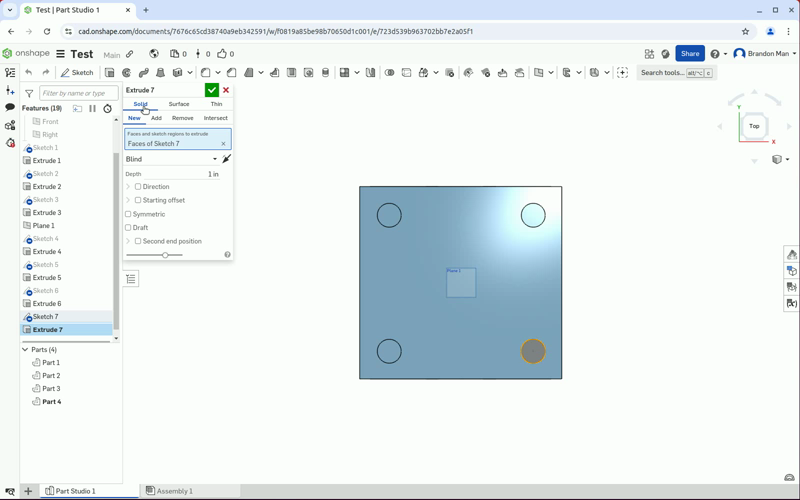
click(143, 106)
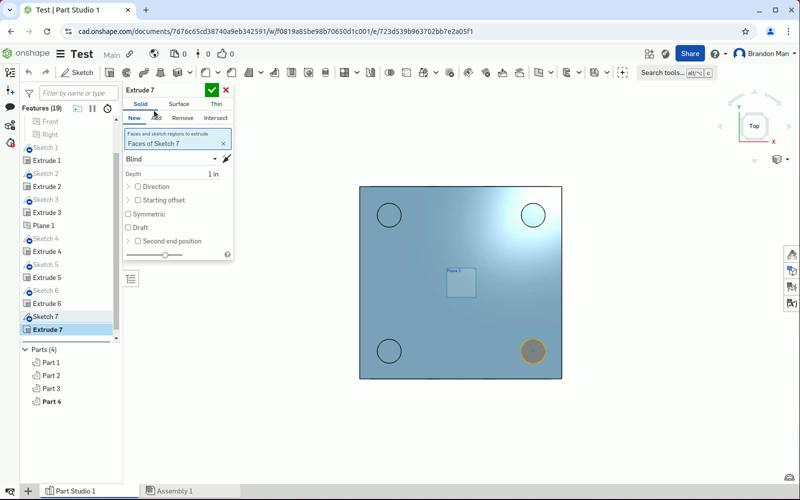
mouse_move(186, 120)
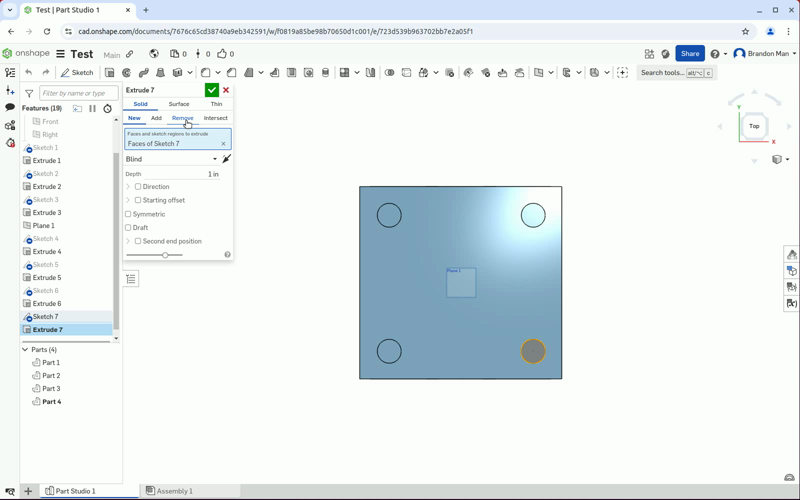
click(186, 120)
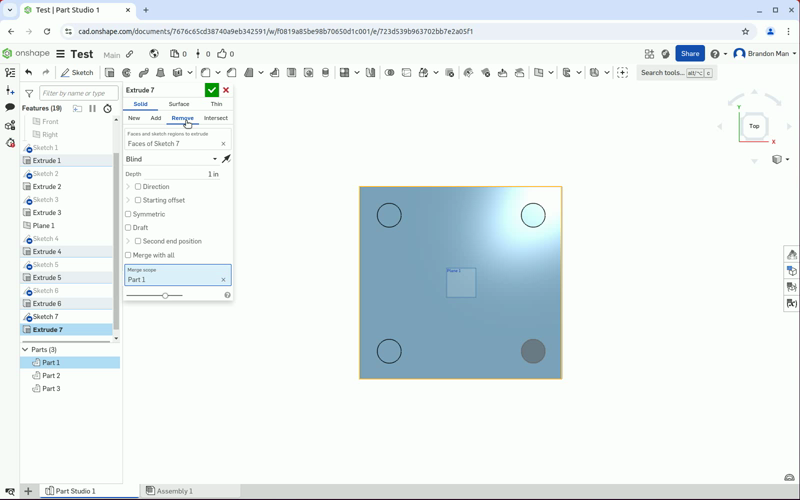
key(tab, 4)
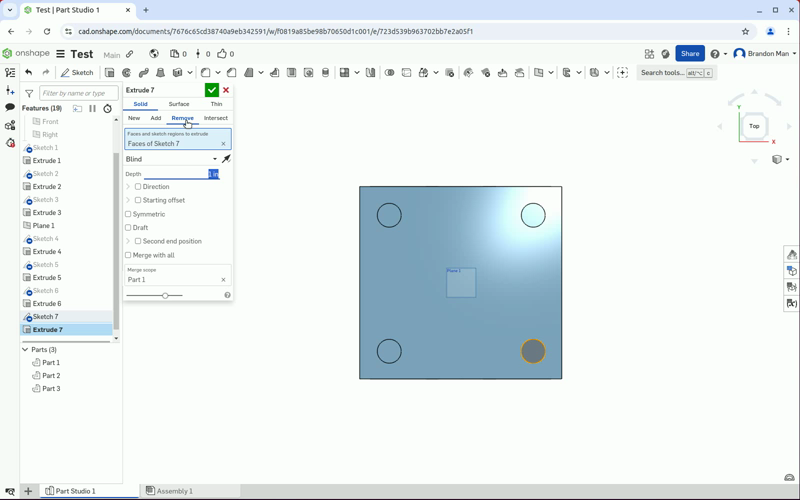
text(7.462)
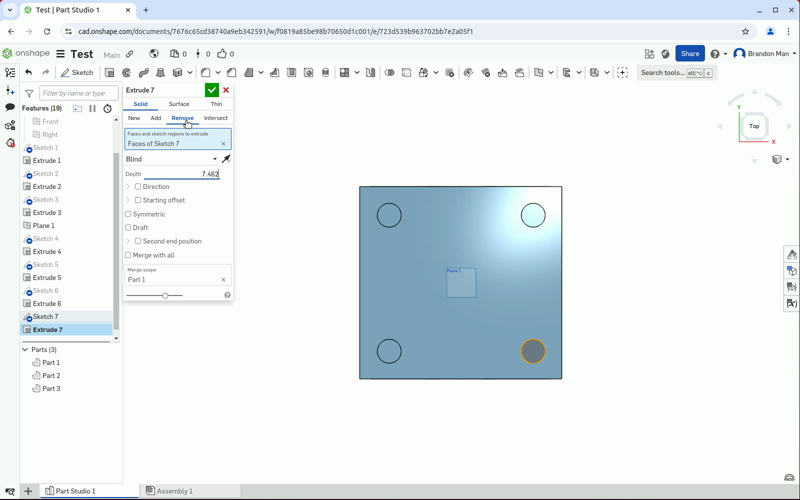
key(tab, 6)
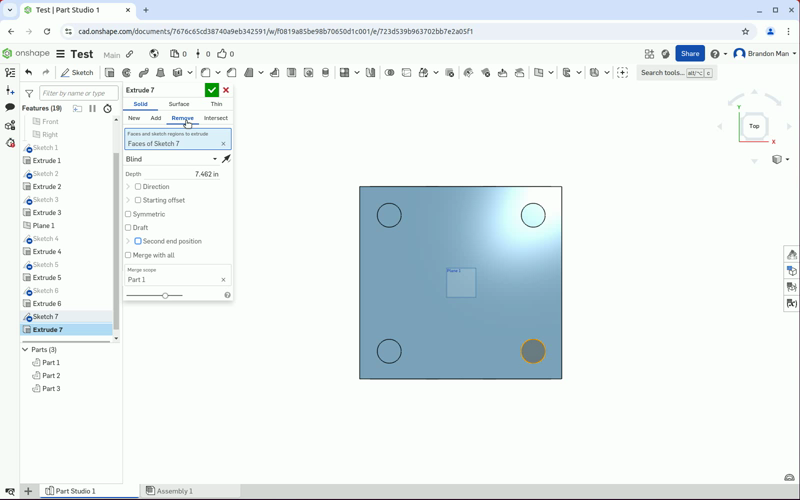
key(space)
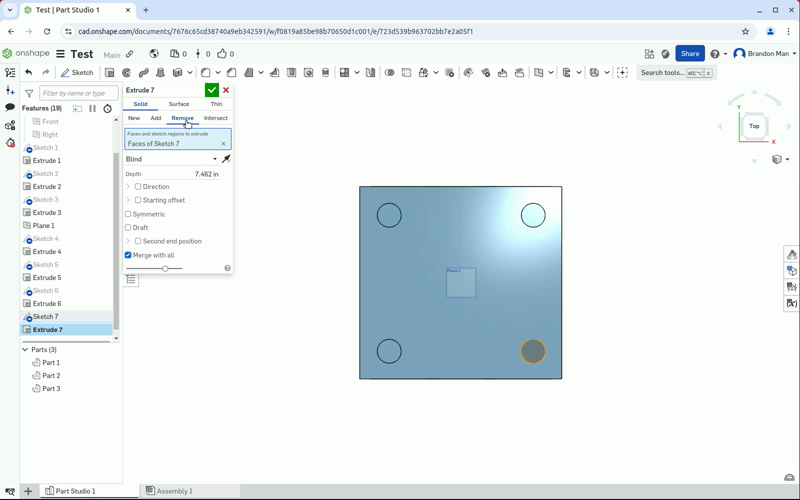
key(enter)
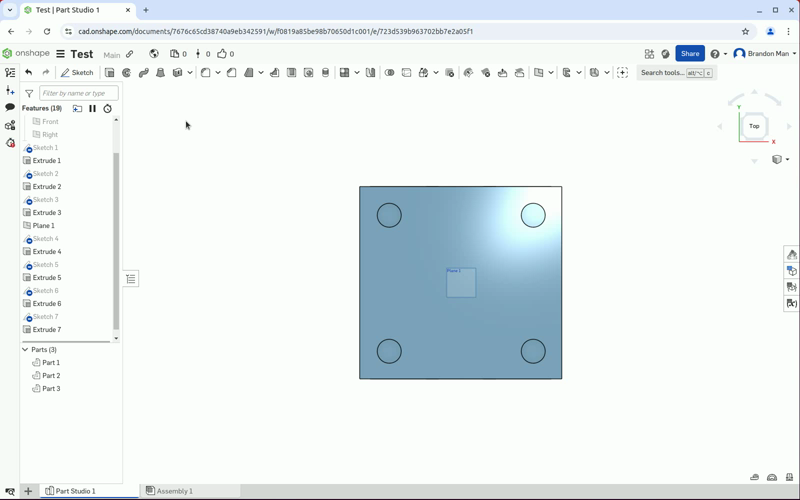
key(shift+h)
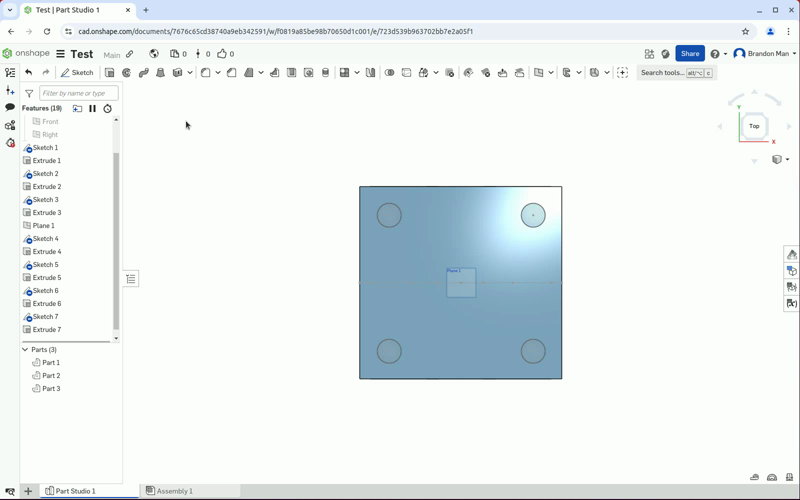
key(shift+h)
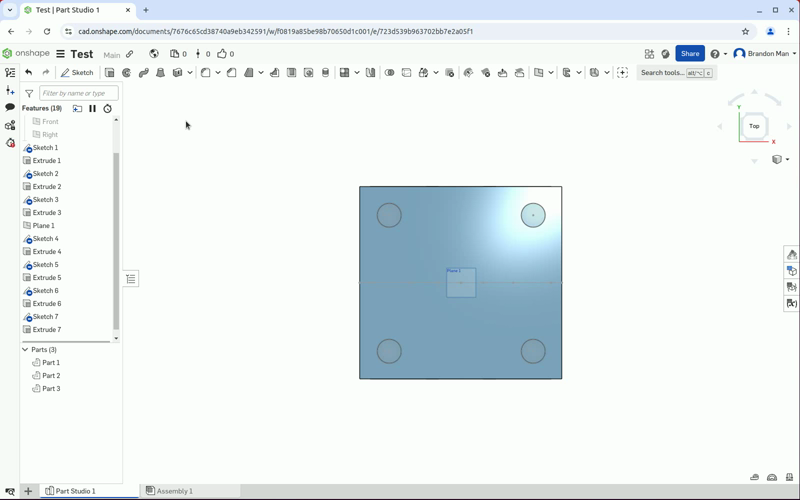
key(shift+7)
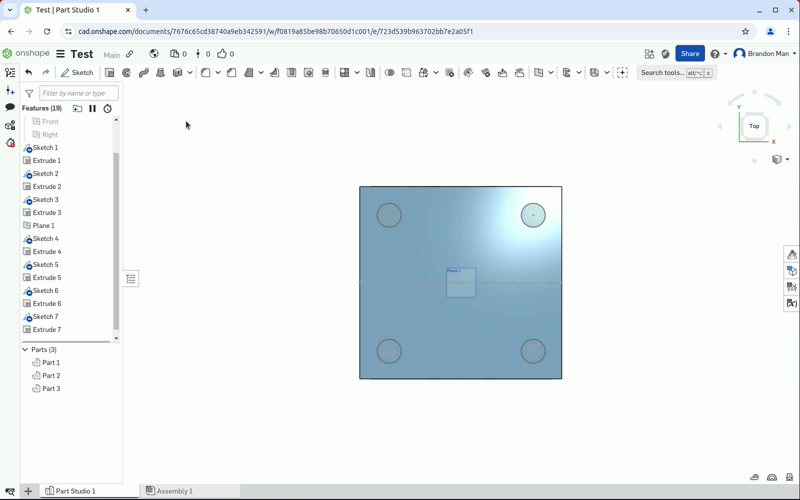
key(up, 3)
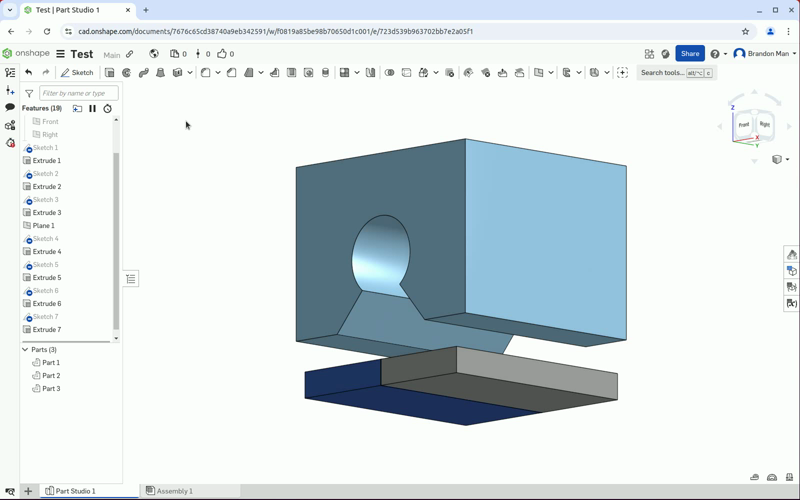
key(left, 3)
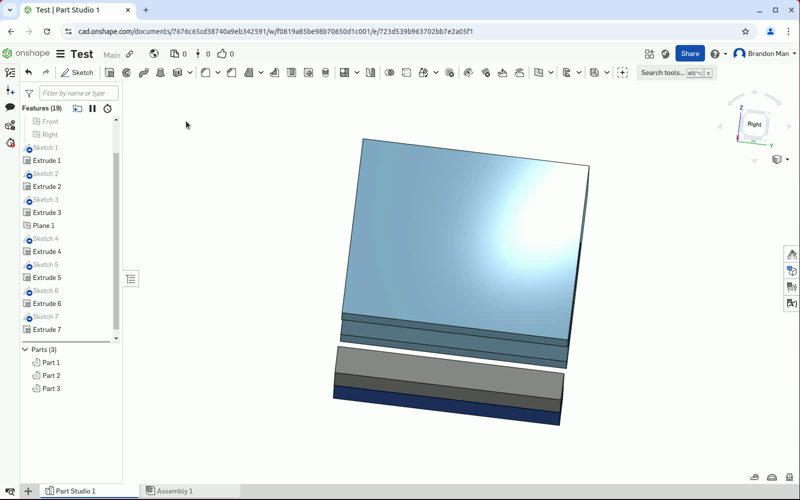
key(right, 3)
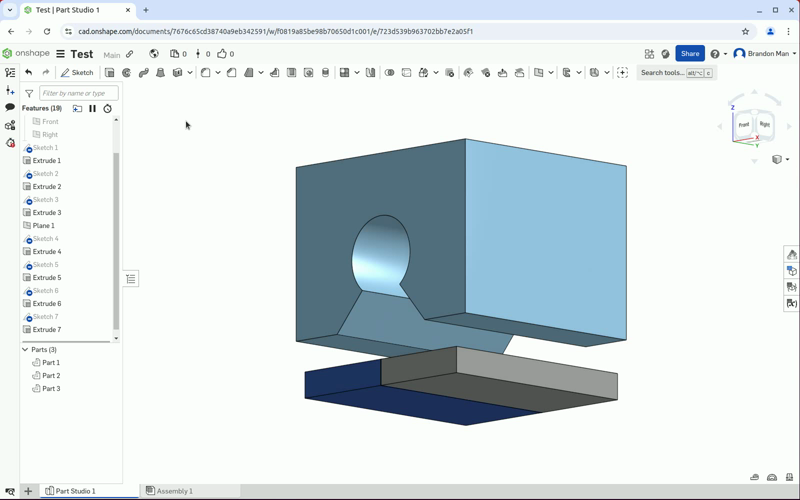
key(down, 3)
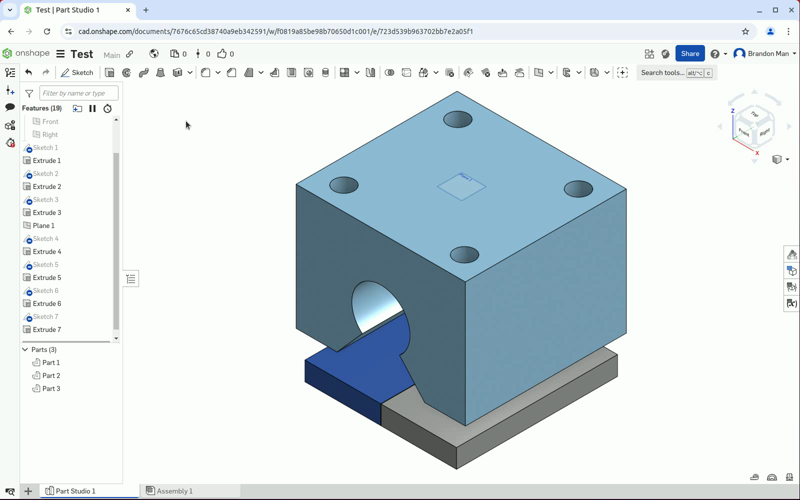
mouse_move(69, 150)
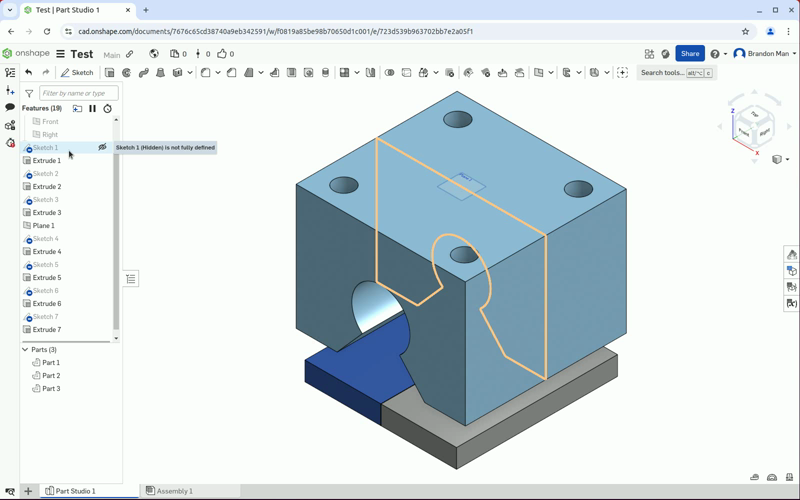
click(69, 150)